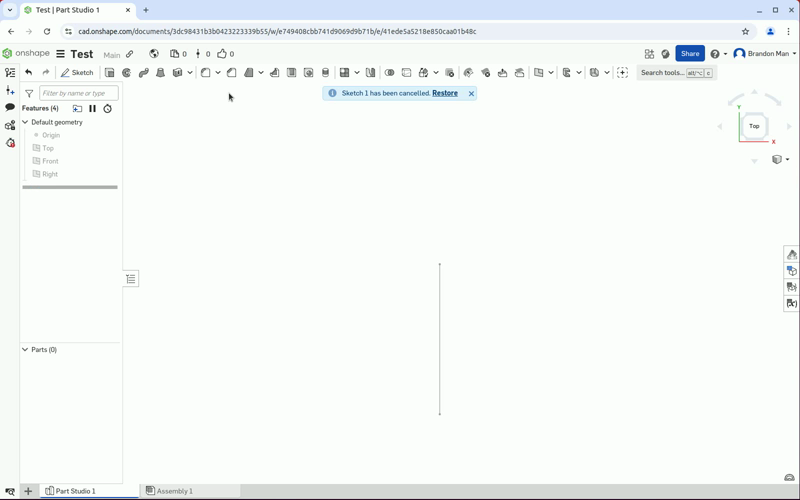
key(shift+h)
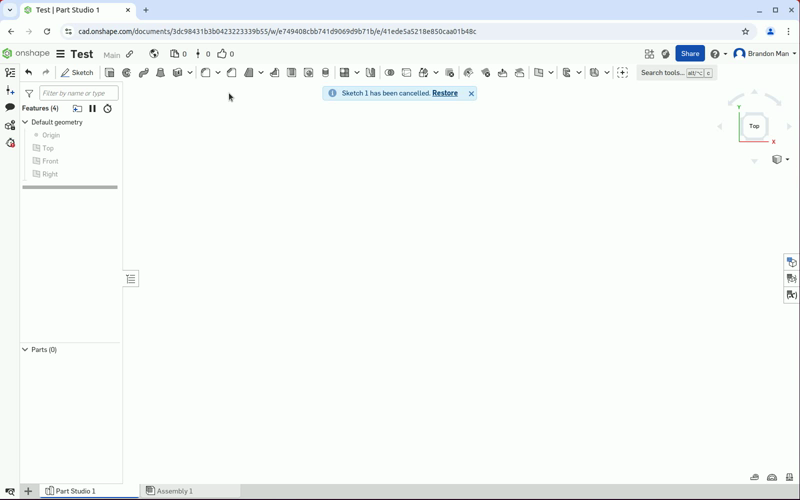
mouse_move(73, 352)
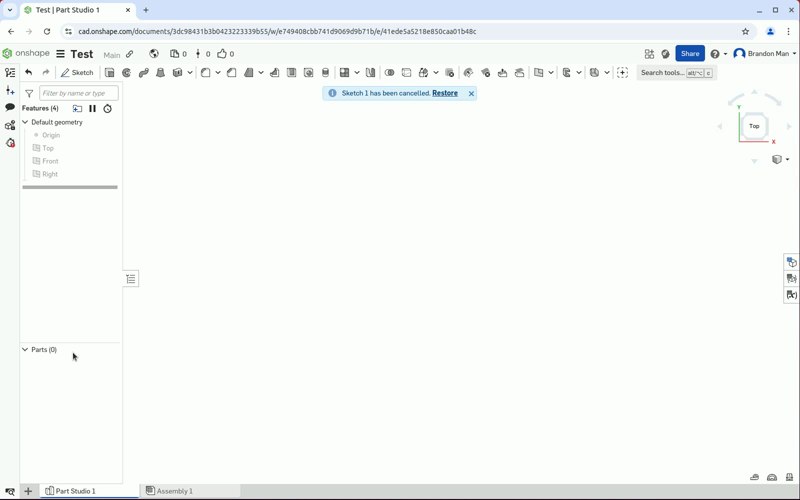
key(y)
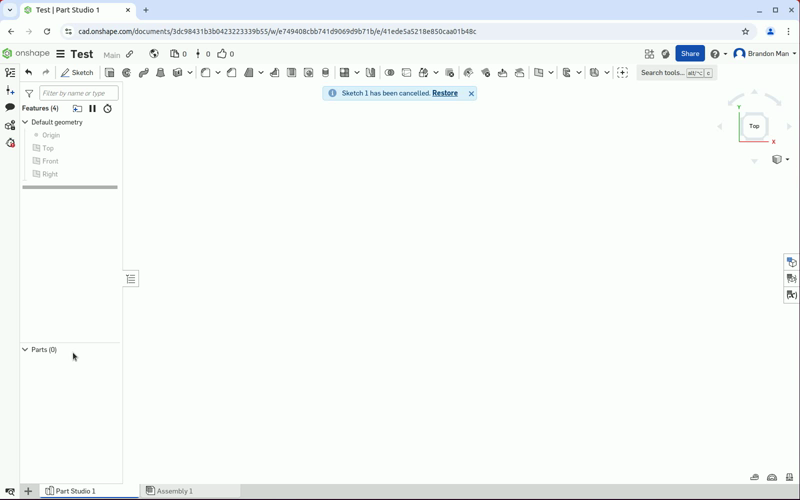
key(shift+p)
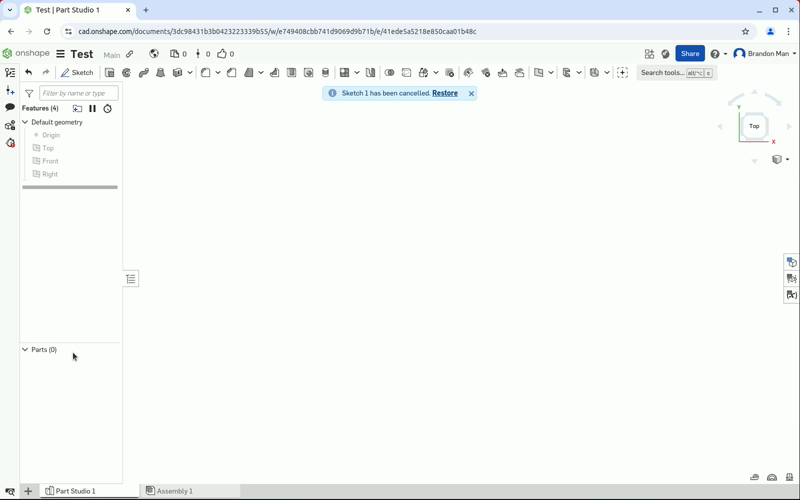
key(space)
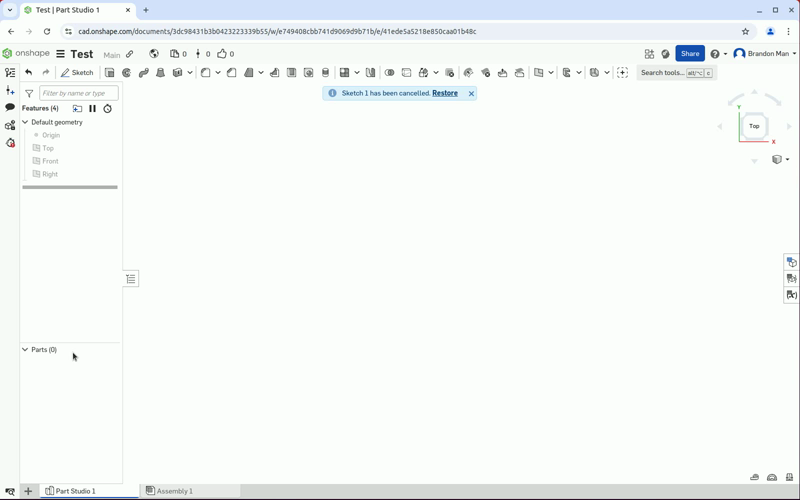
key_down(shift)
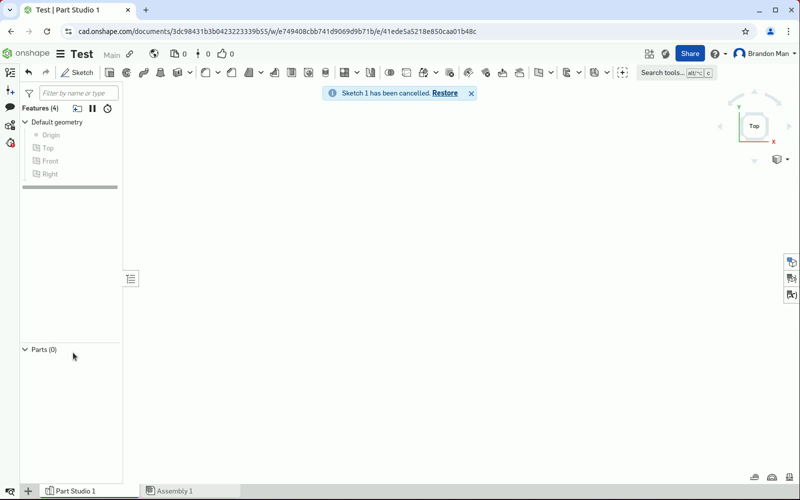
key(up)
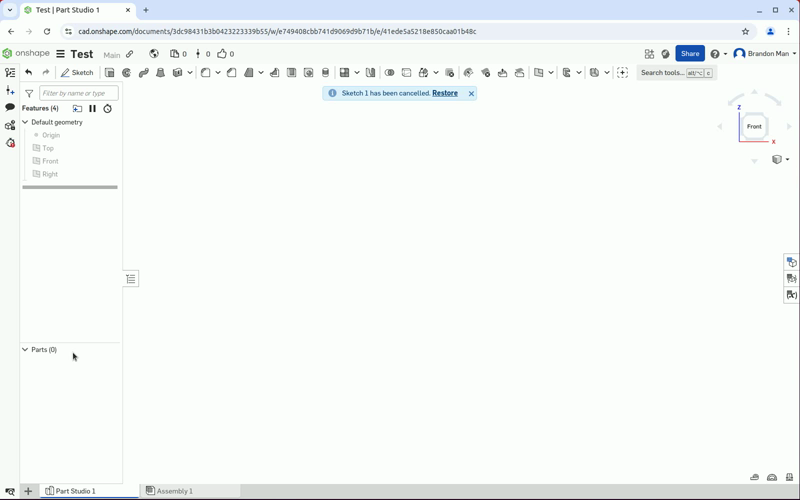
key_up(shift)
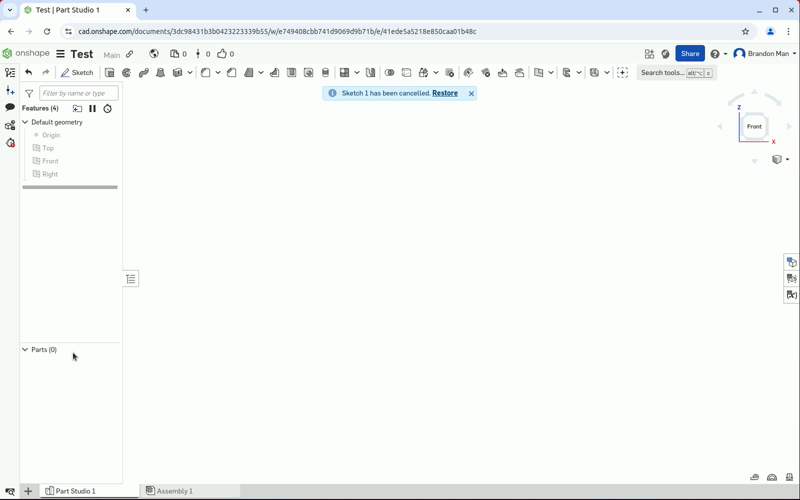
mouse_move(73, 352)
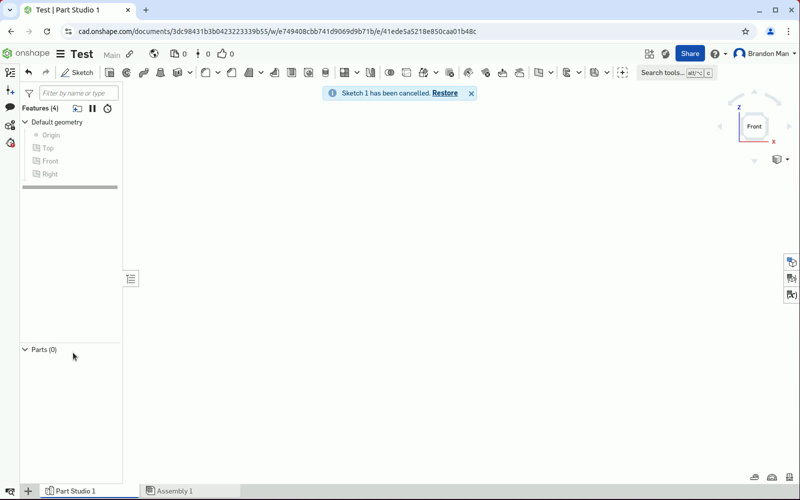
key(shift+y)
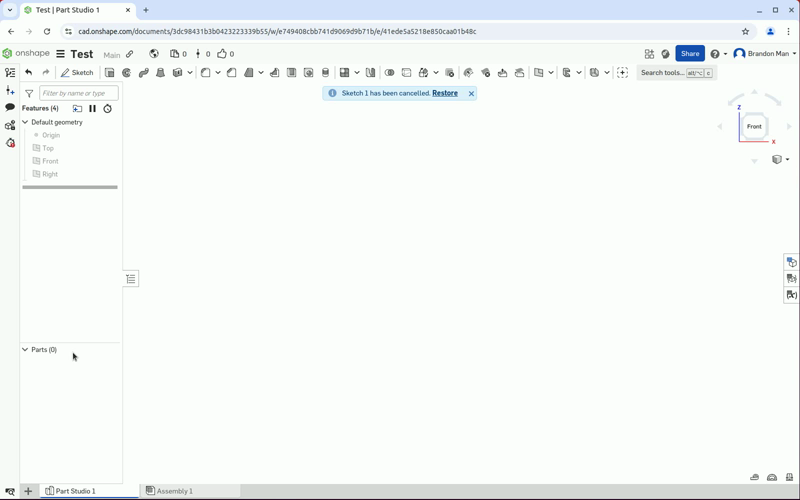
key(shift+s)
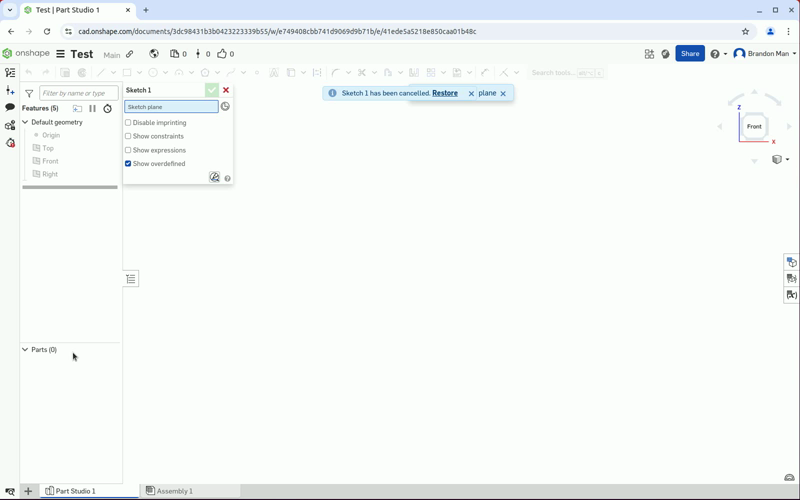
mouse_move(73, 163)
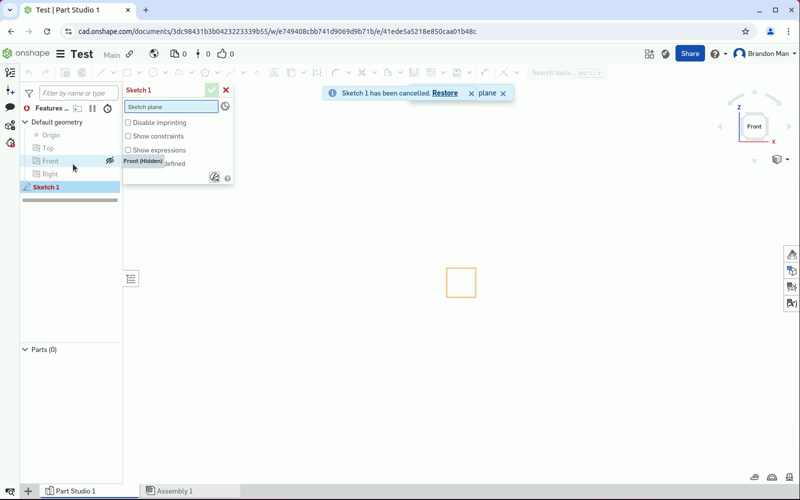
click(73, 163)
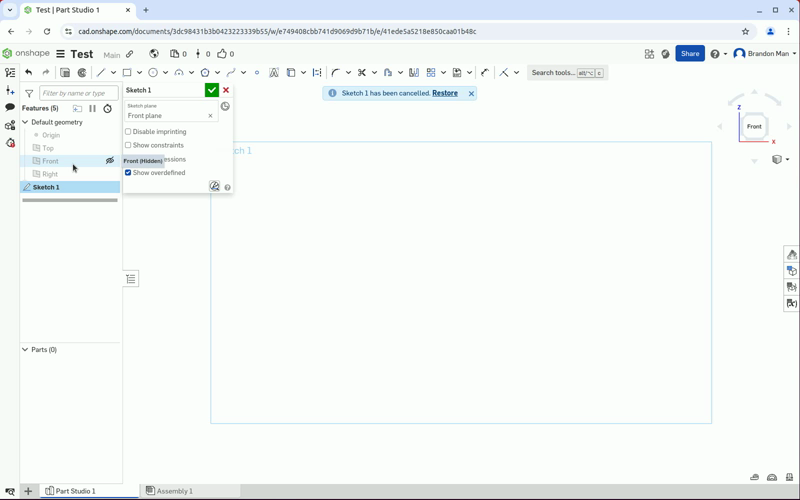
mouse_move(73, 352)
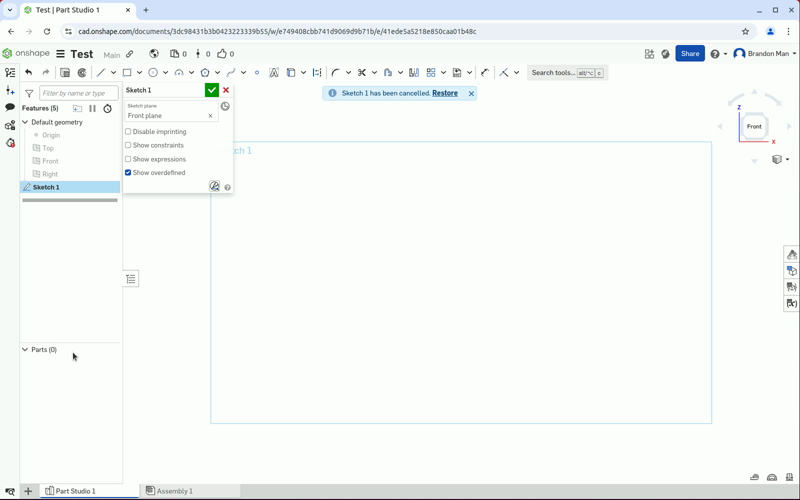
key(y)
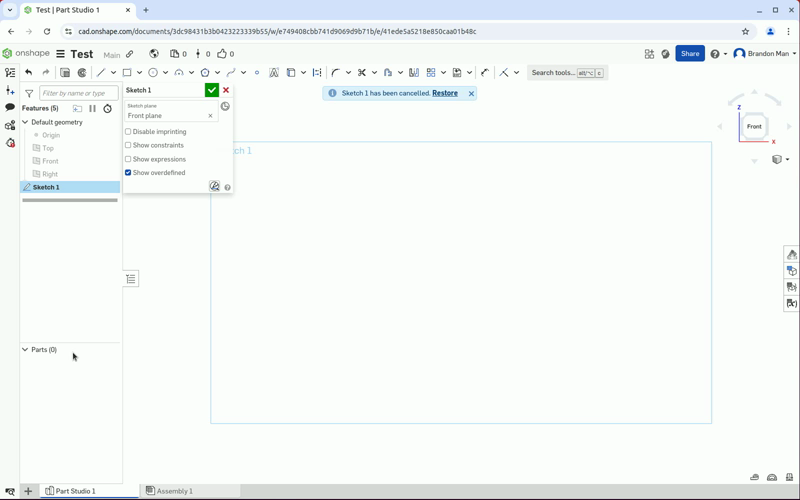
key(a)
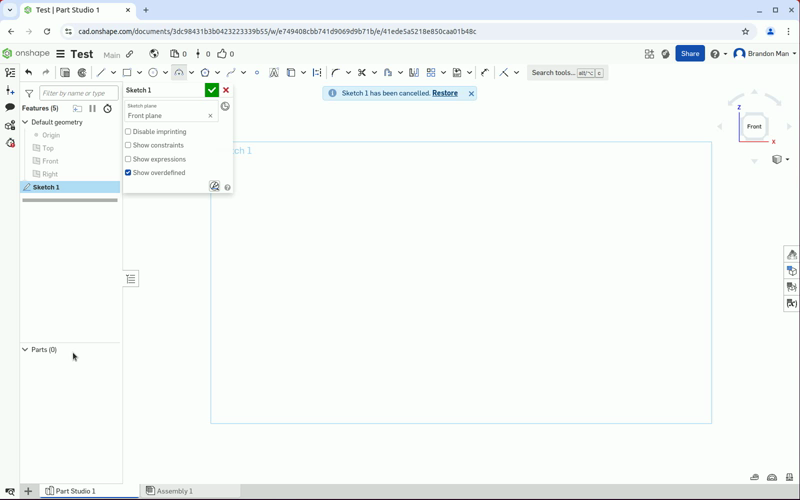
key_down(shift)
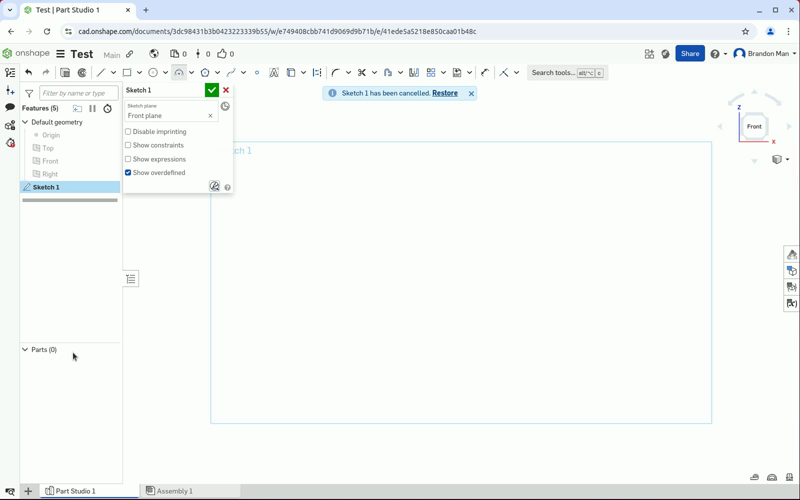
mouse_move(460, 273)
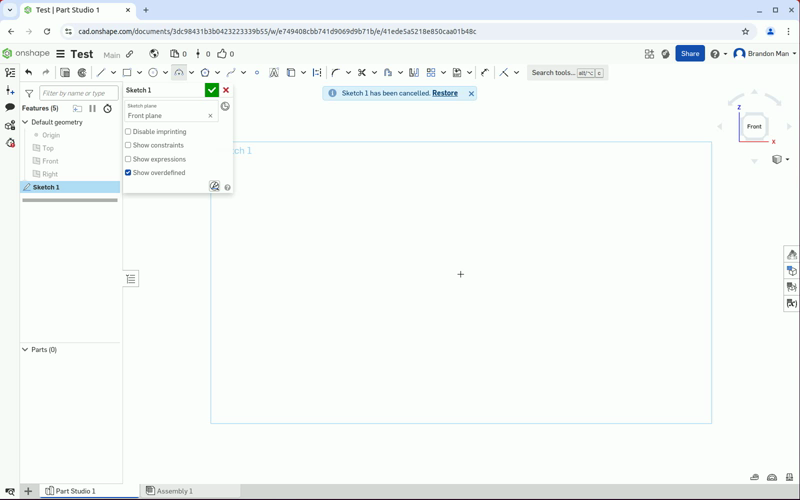
click(460, 273)
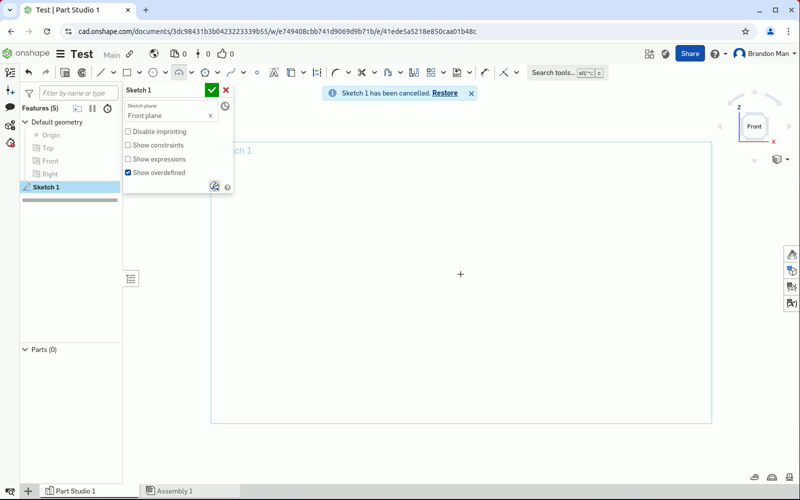
key_up(shift)
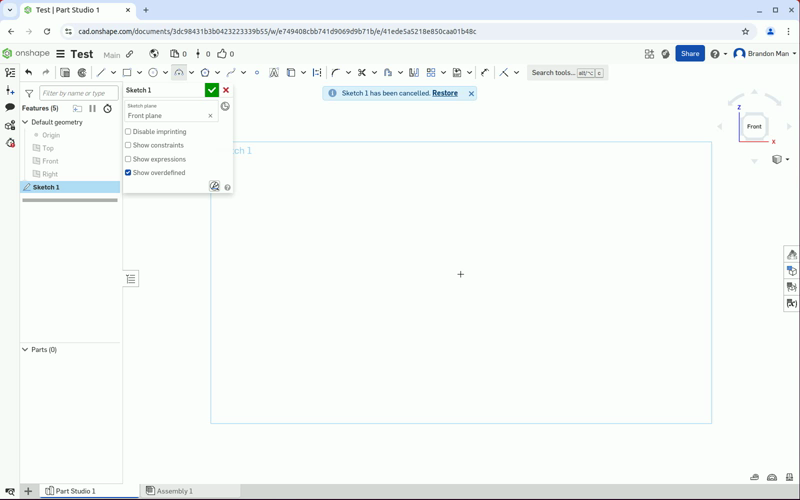
key_down(shift)
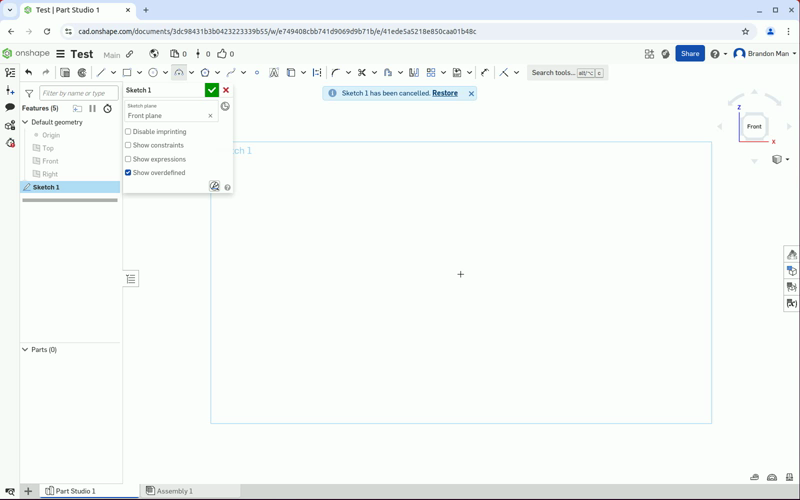
mouse_move(470, 283)
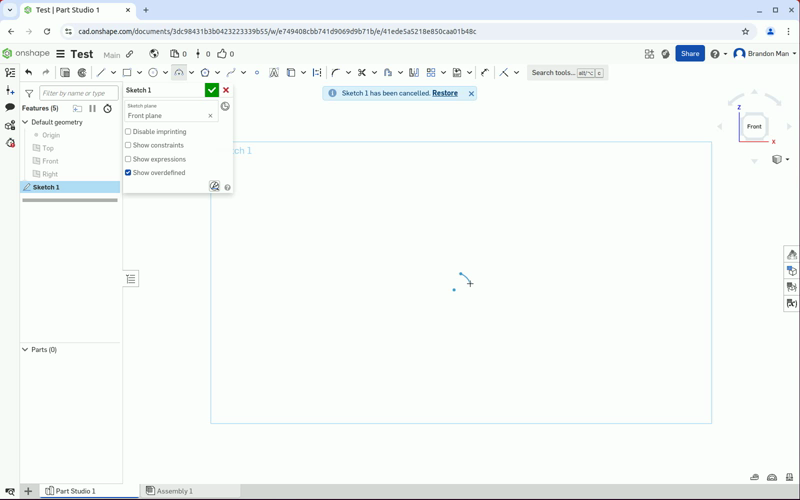
click(470, 283)
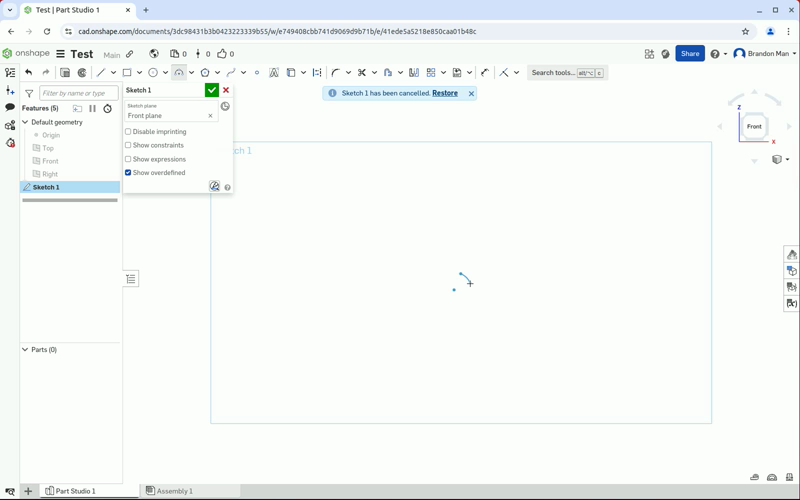
mouse_move(463, 280)
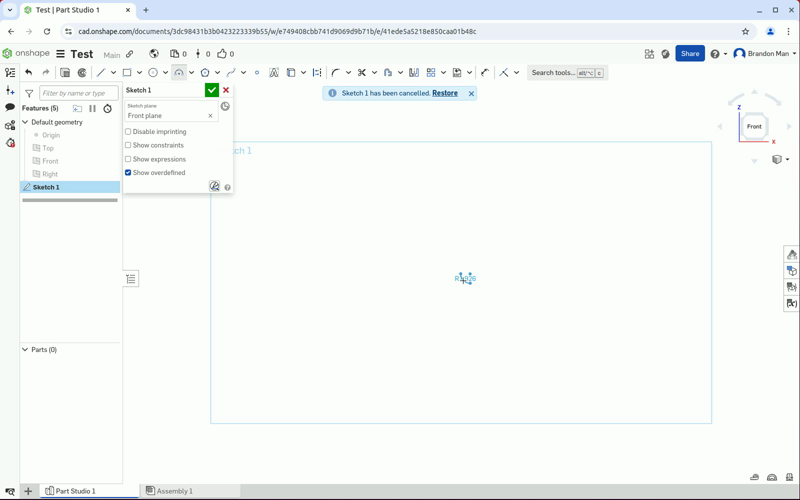
click(463, 280)
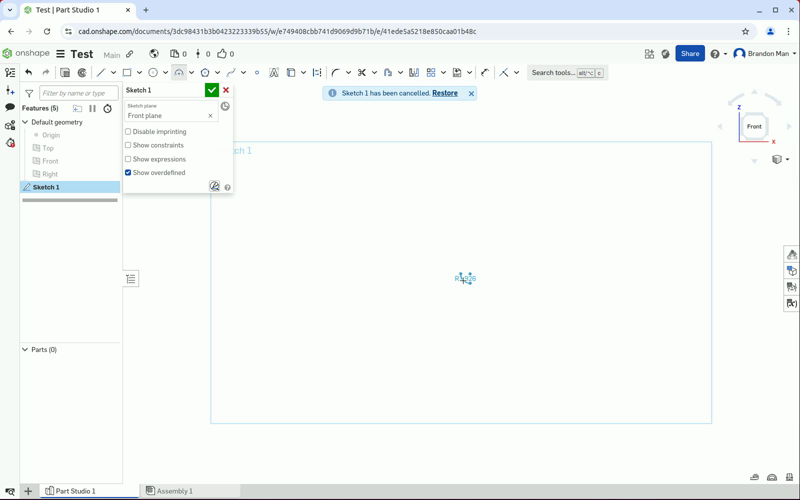
key_up(shift)
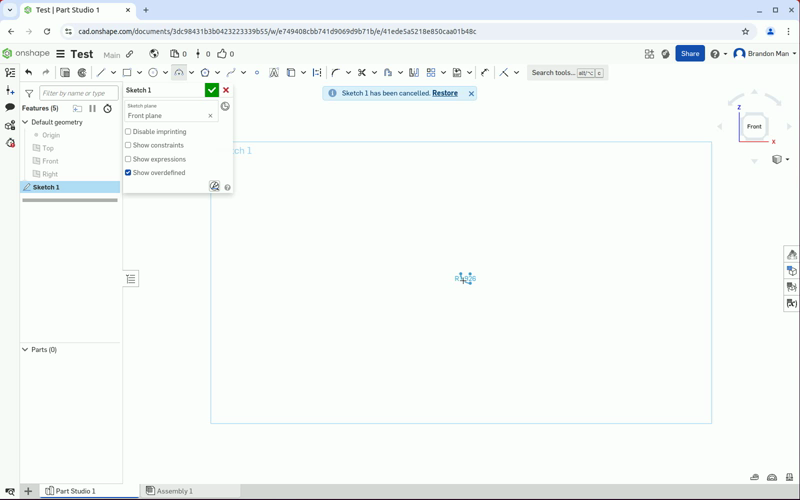
key(esc)
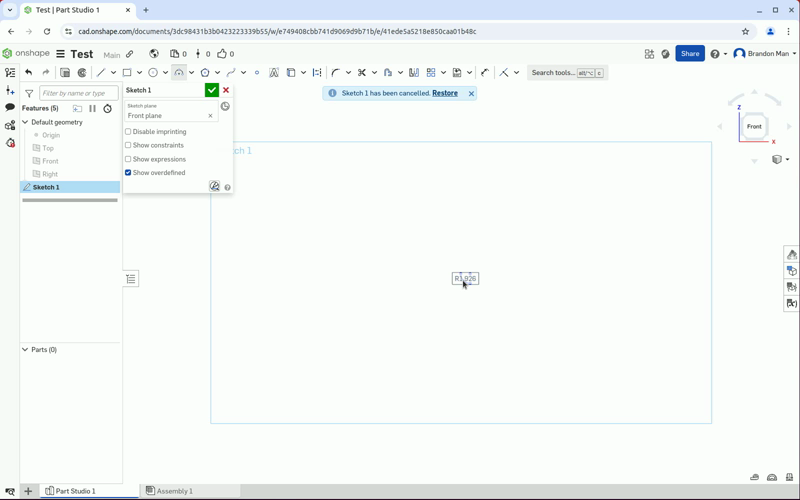
key(l)
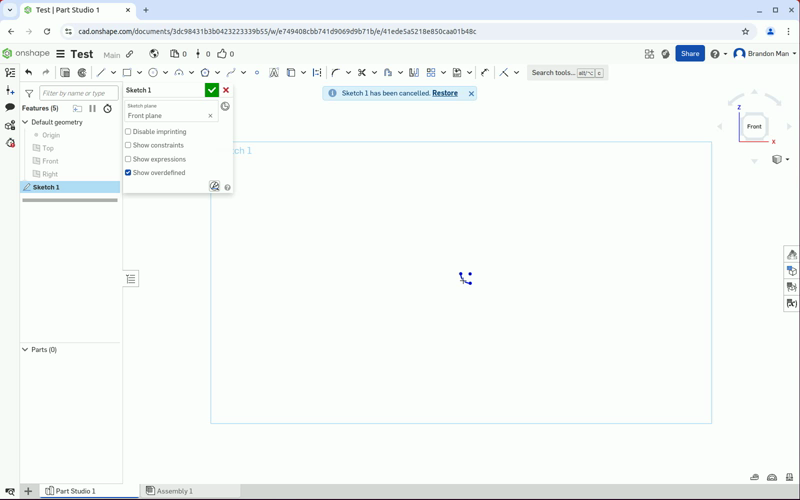
mouse_move(470, 283)
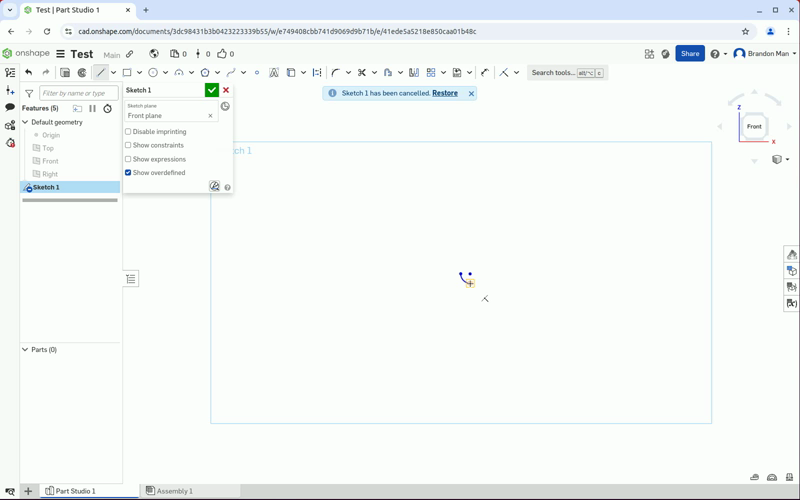
click(470, 283)
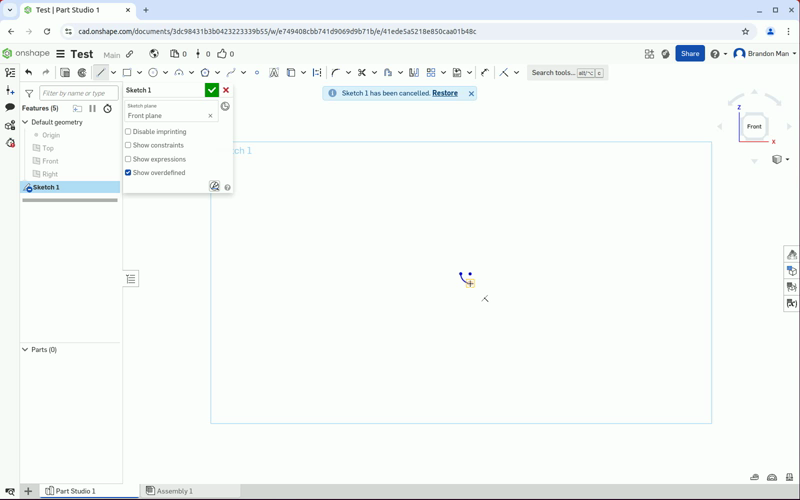
key_down(shift)
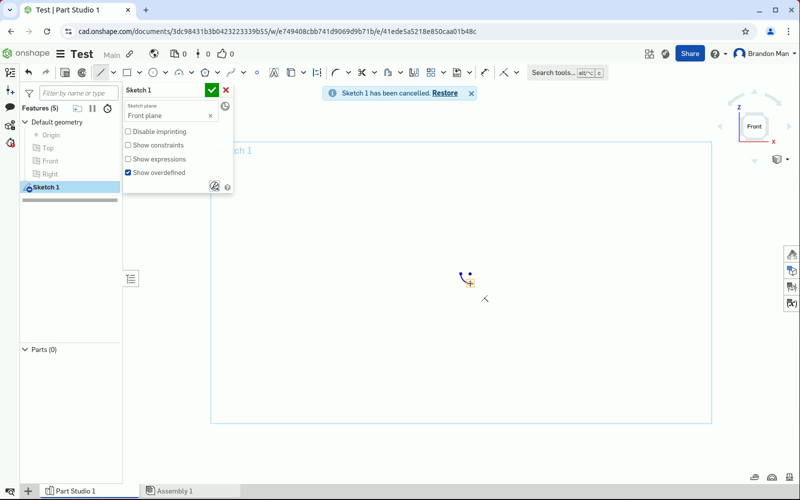
mouse_move(563, 283)
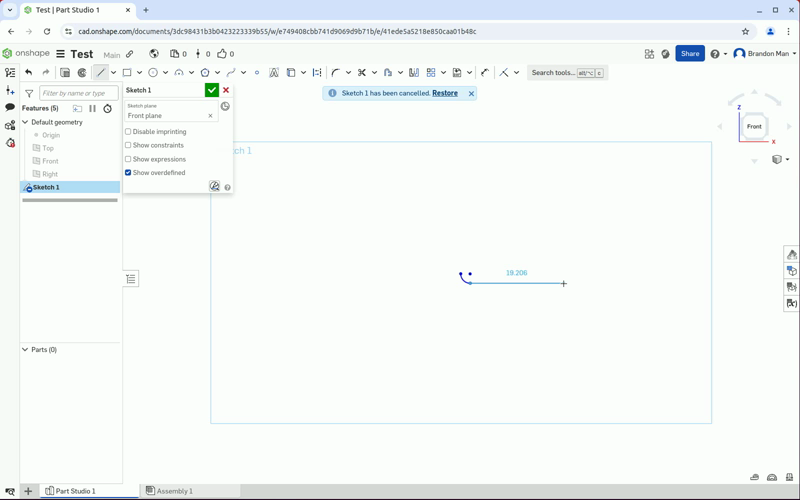
click(563, 283)
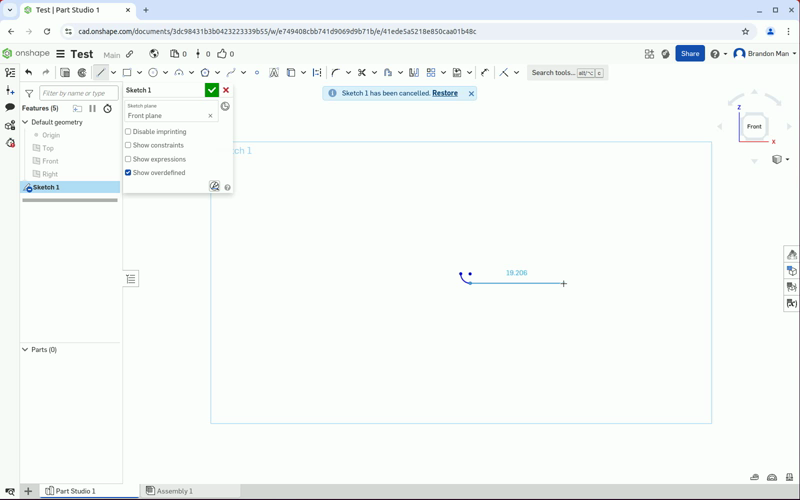
key_up(shift)
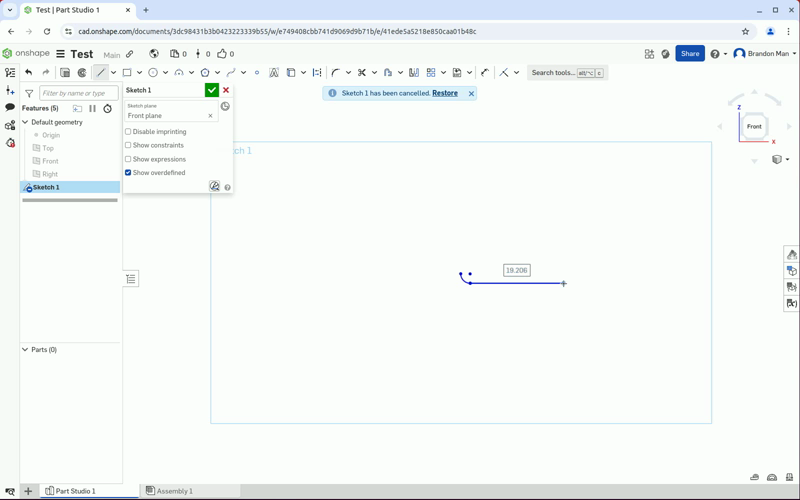
key(esc)
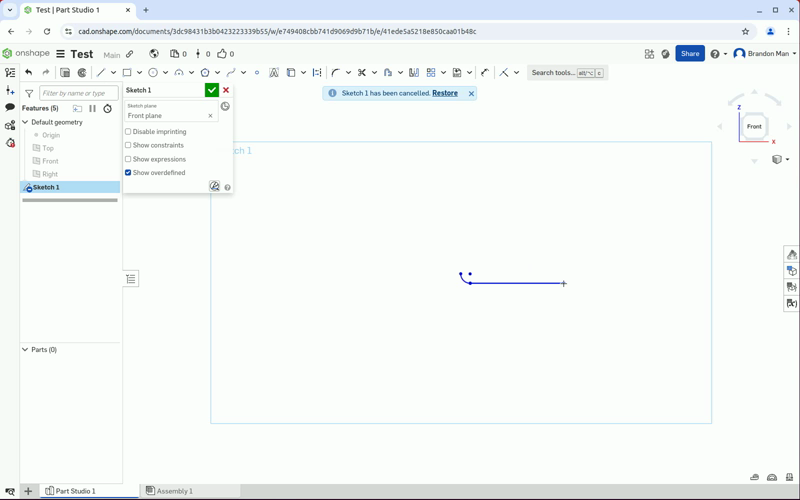
key(a)
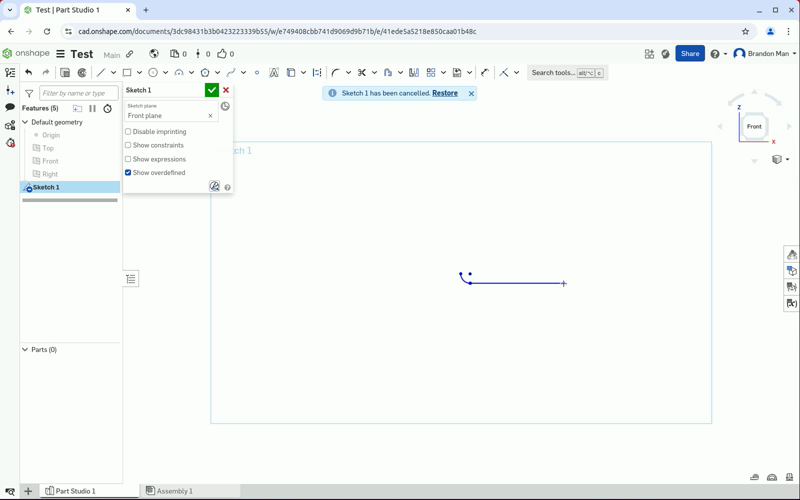
mouse_move(563, 283)
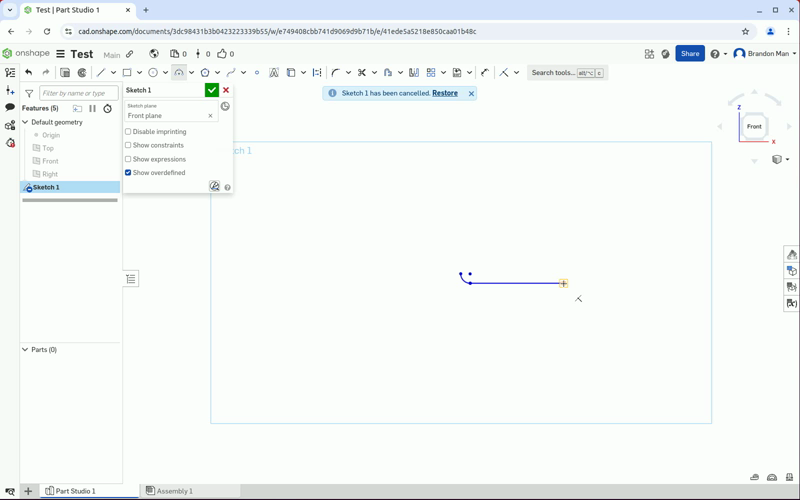
click(563, 283)
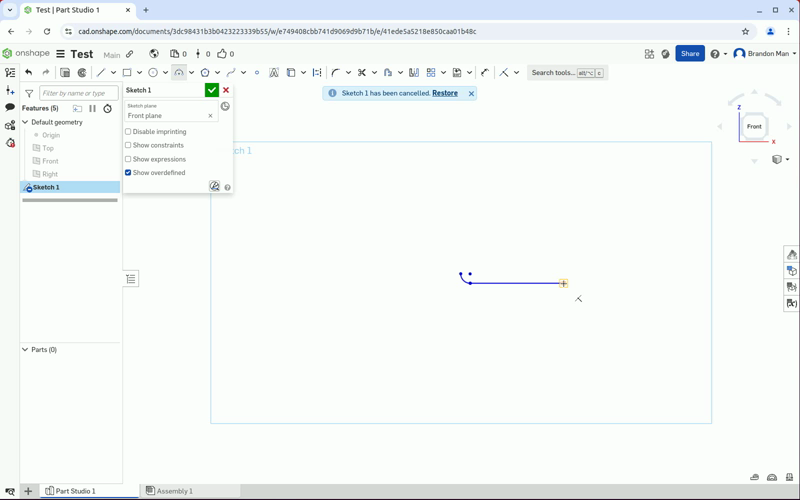
key_down(shift)
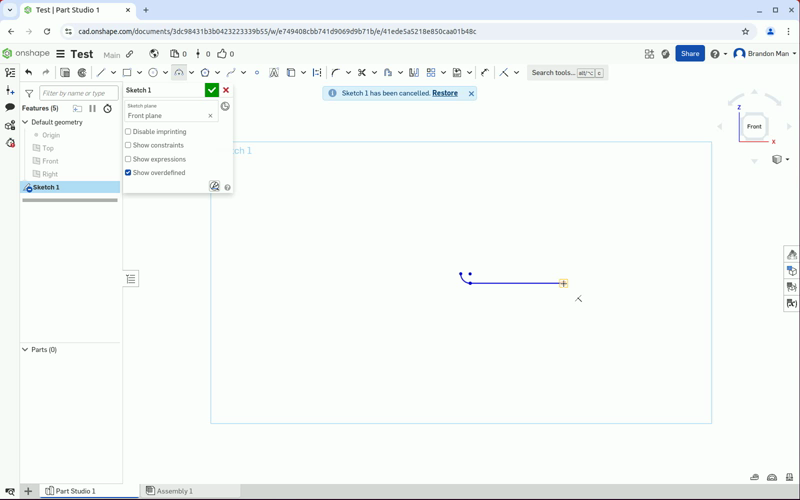
mouse_move(573, 273)
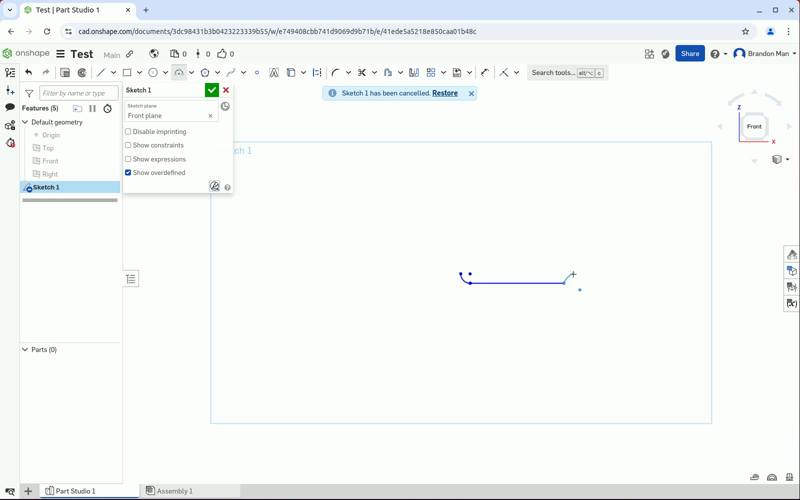
click(573, 273)
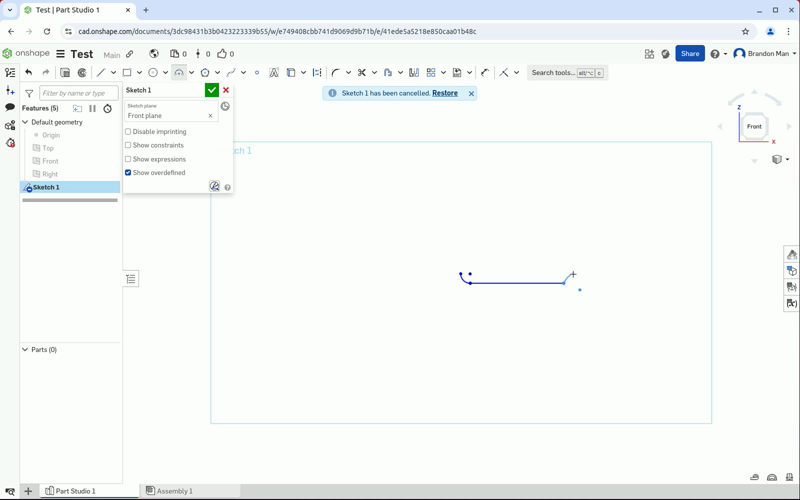
mouse_move(570, 280)
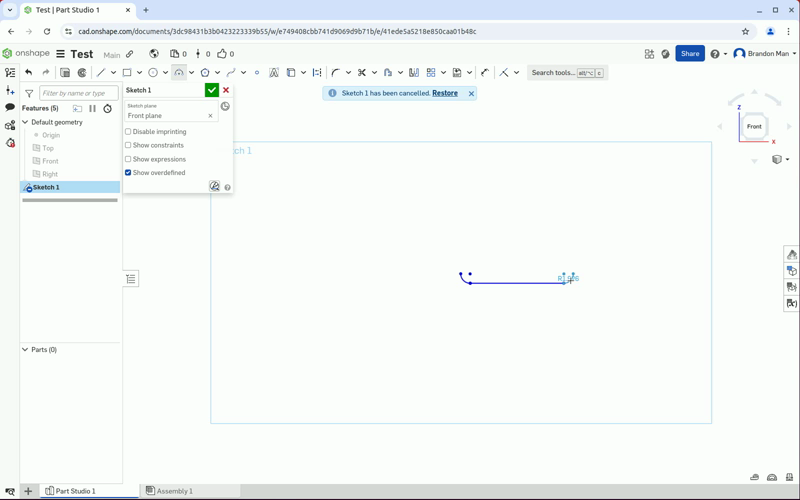
click(570, 280)
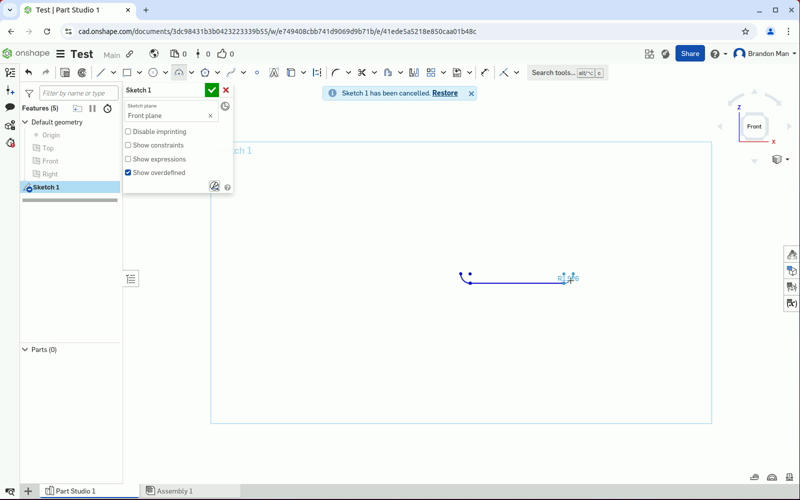
key_up(shift)
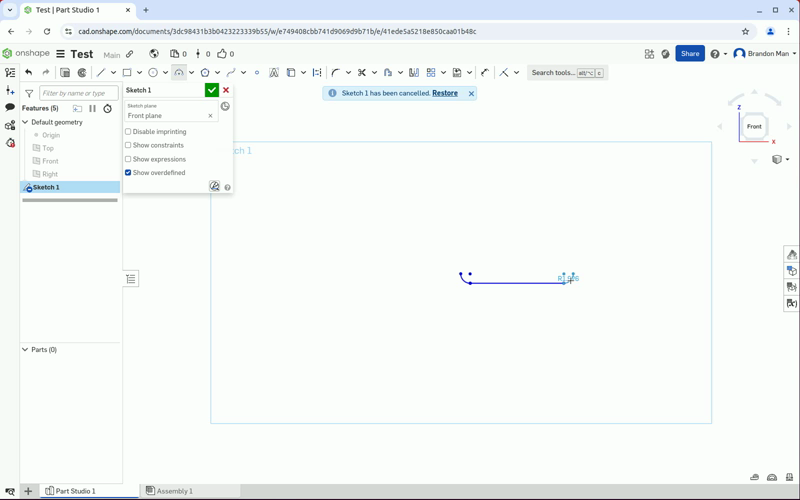
key(esc)
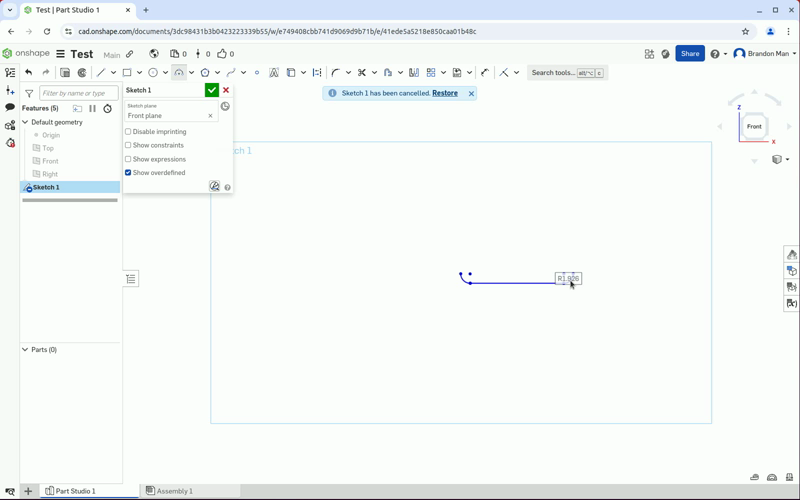
key(l)
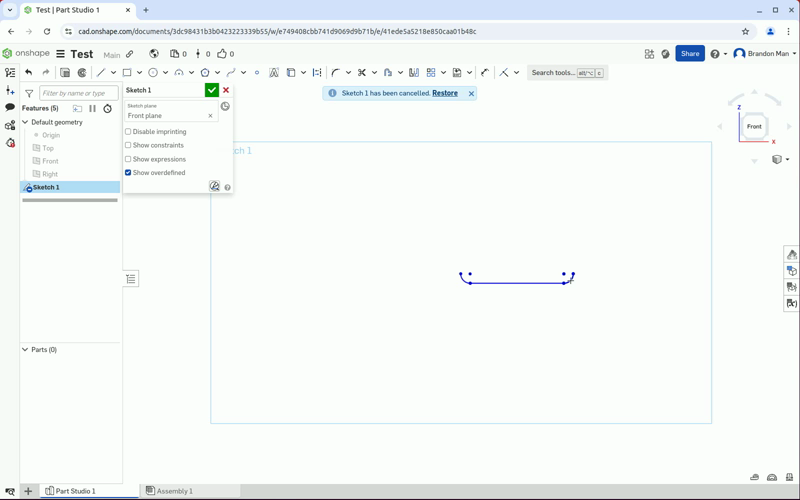
mouse_move(573, 273)
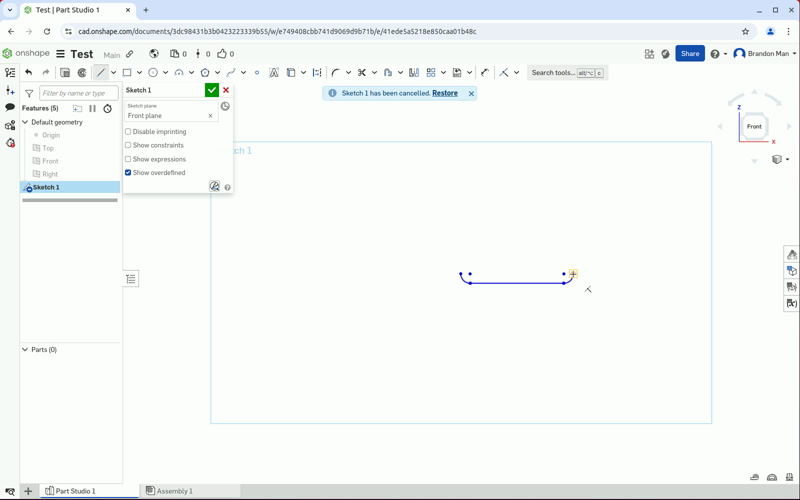
click(573, 273)
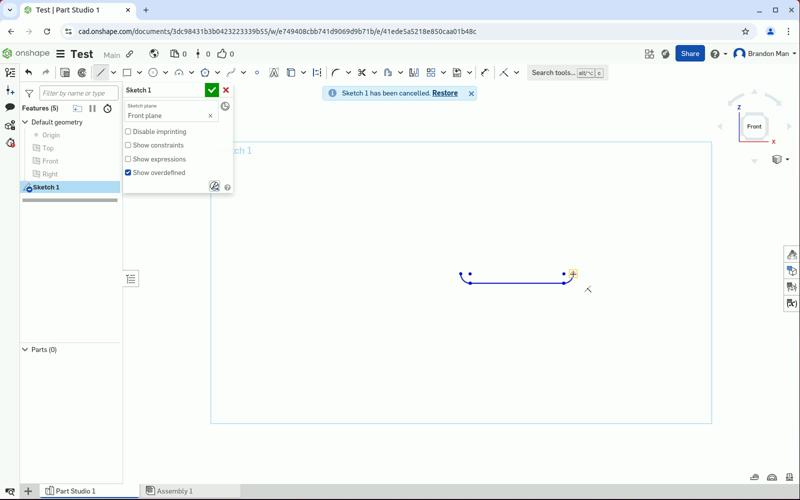
key_down(shift)
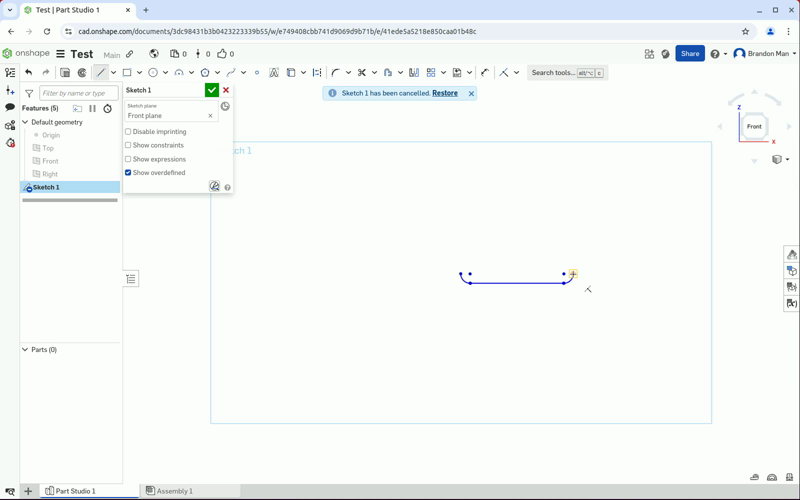
mouse_move(589, 273)
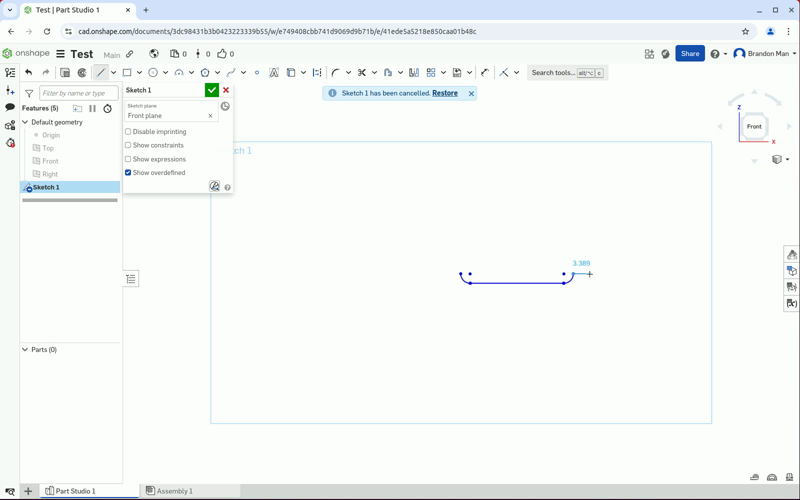
mouse_move(573, 235)
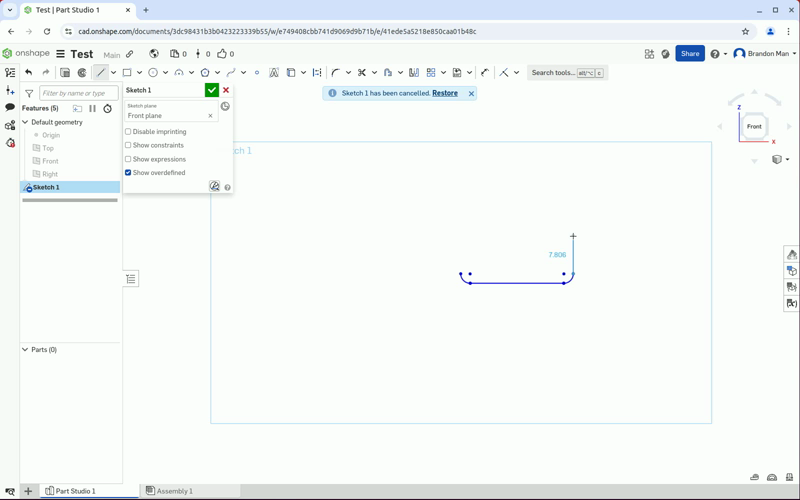
click(573, 235)
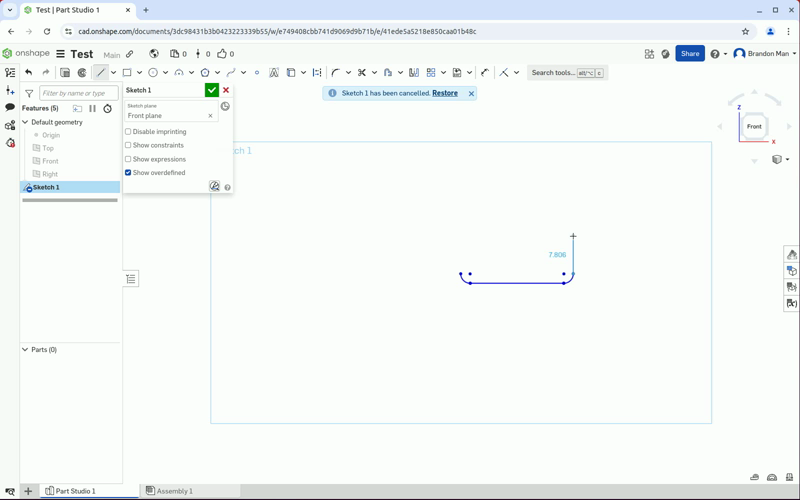
key_up(shift)
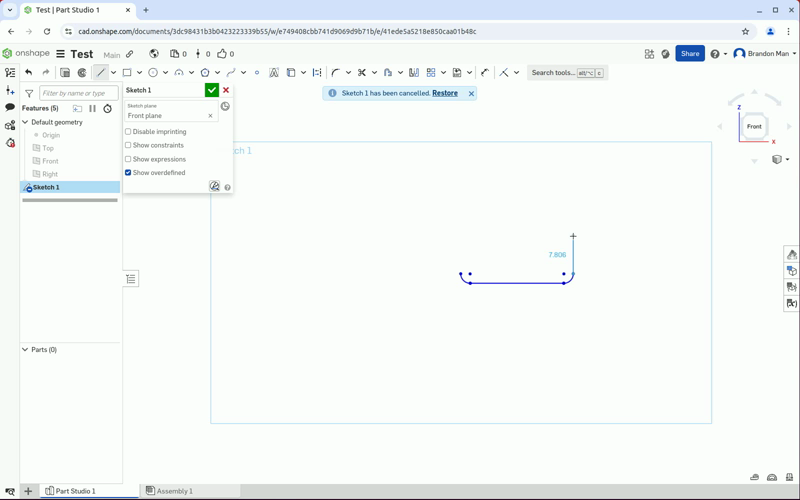
key(esc)
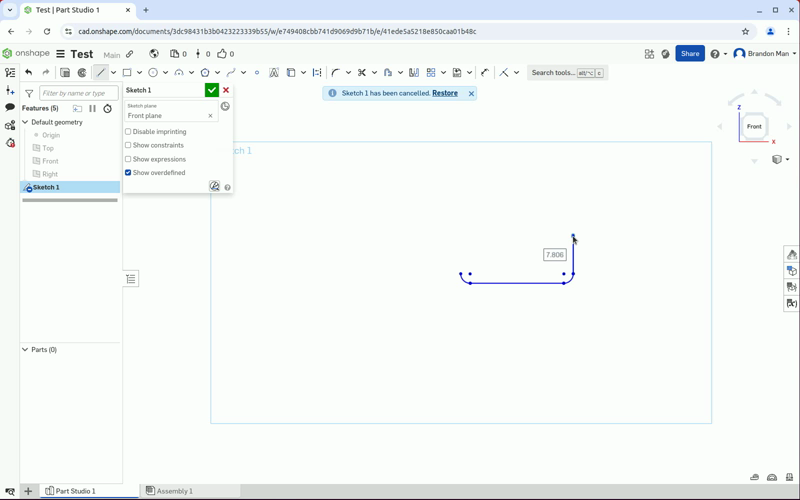
key(a)
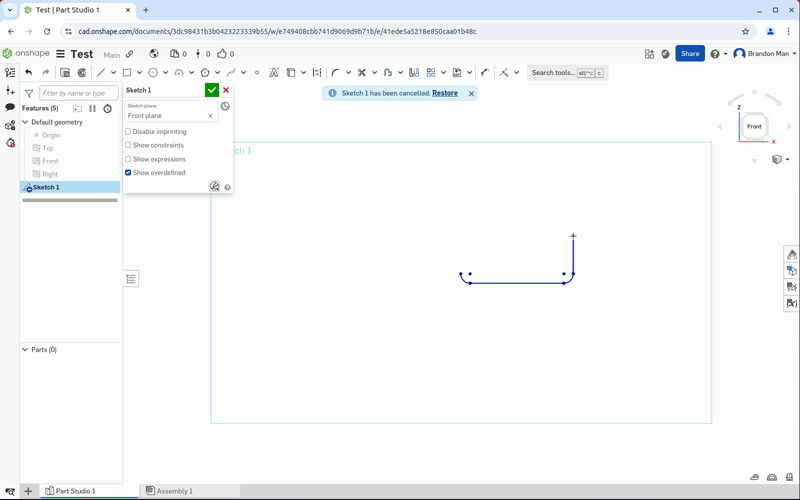
mouse_move(573, 235)
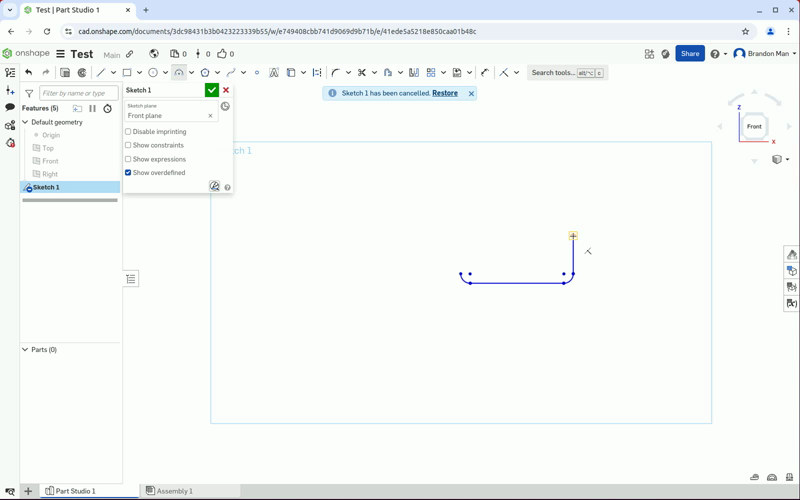
click(573, 235)
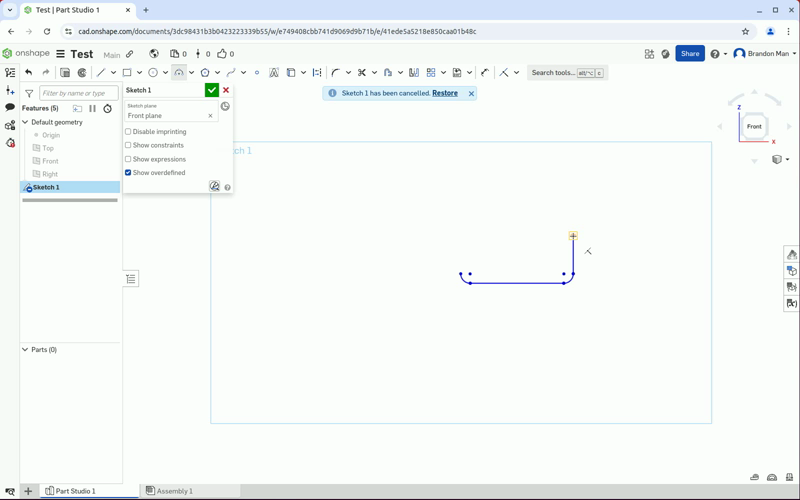
key_down(shift)
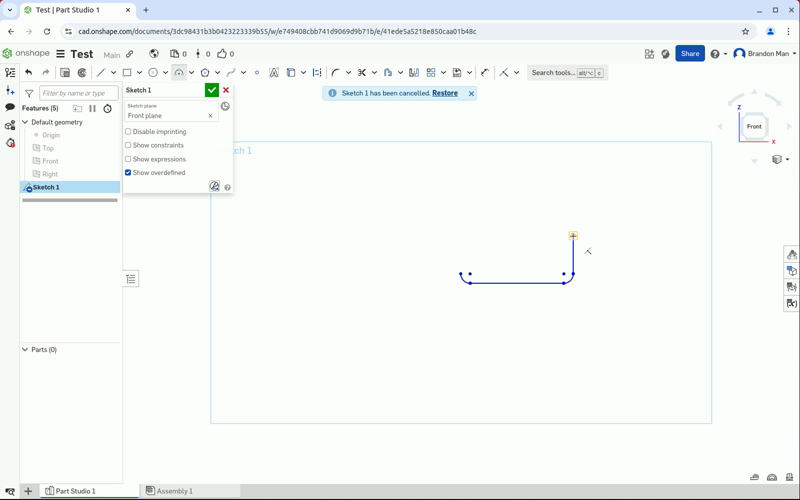
mouse_move(563, 226)
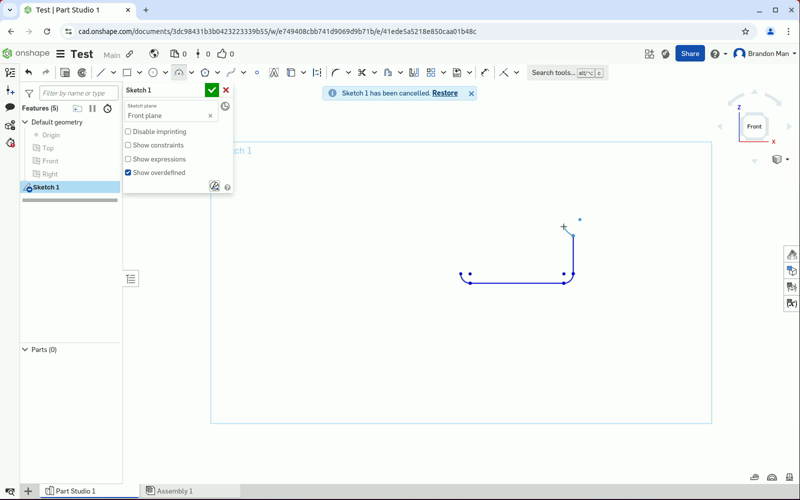
click(563, 226)
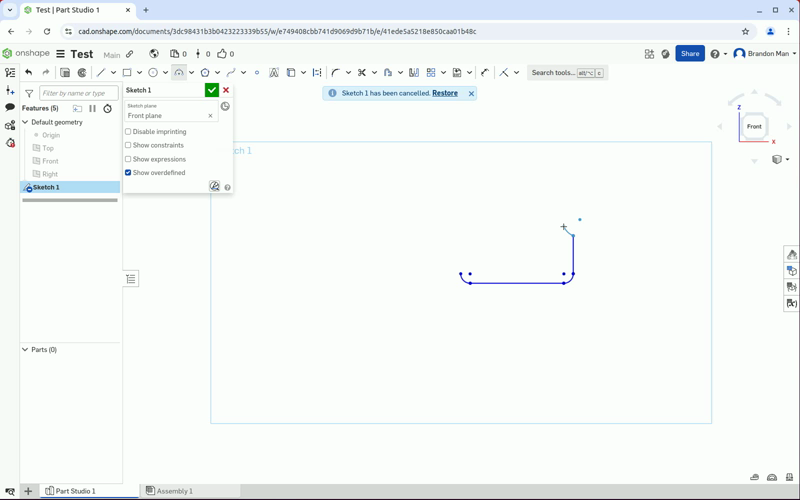
mouse_move(570, 228)
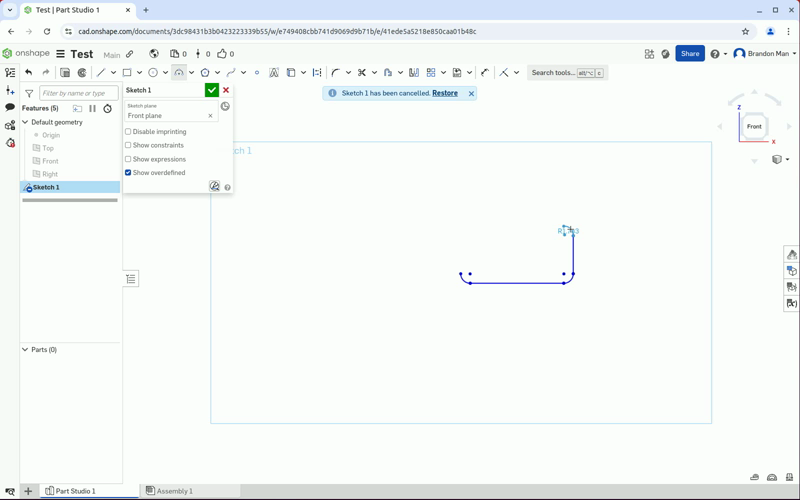
click(570, 228)
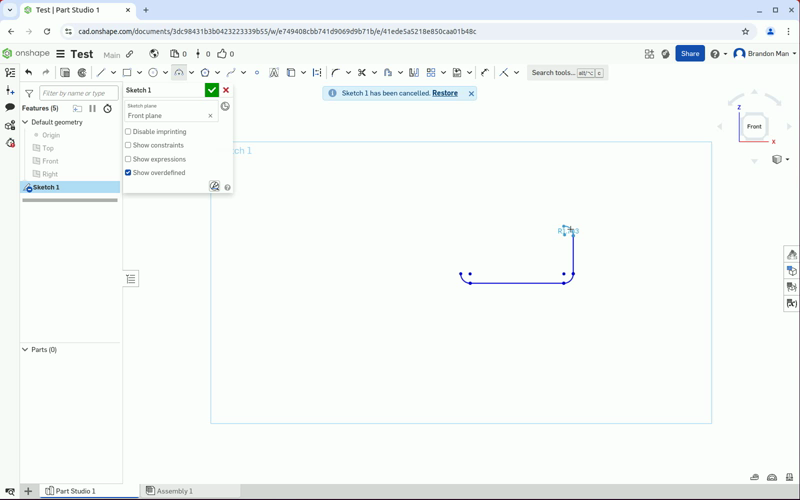
key_up(shift)
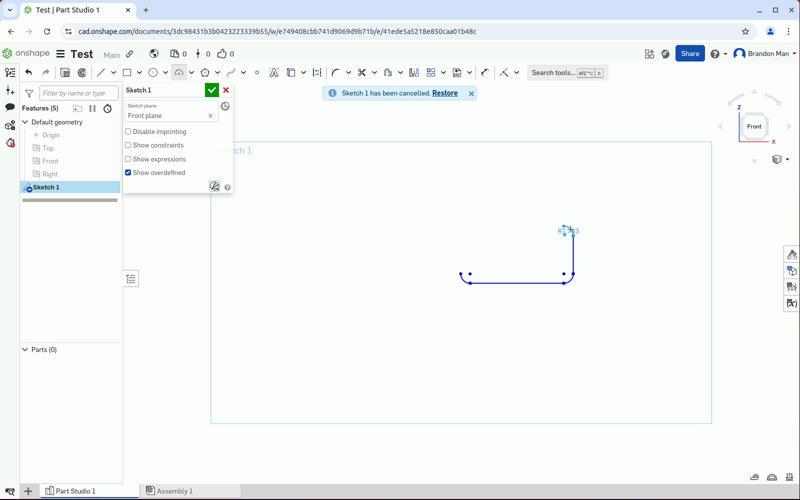
key(esc)
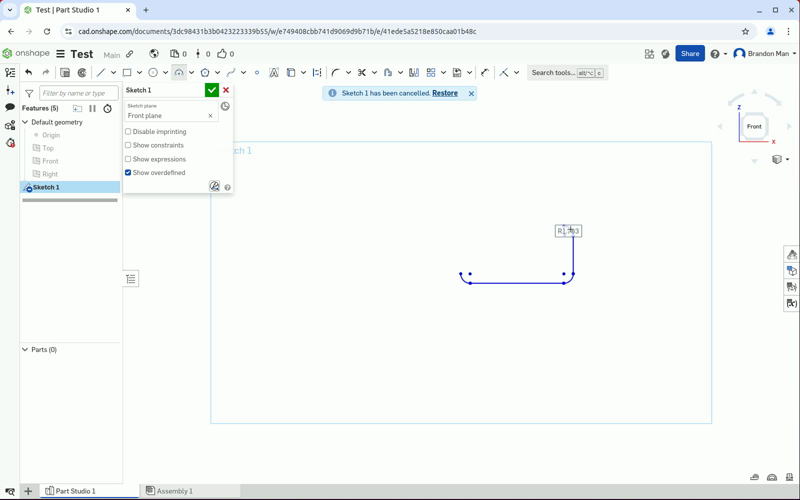
key(l)
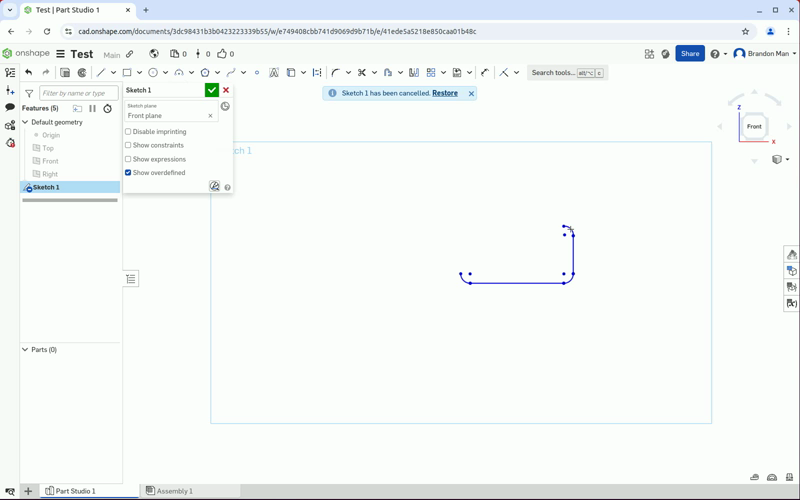
mouse_move(563, 226)
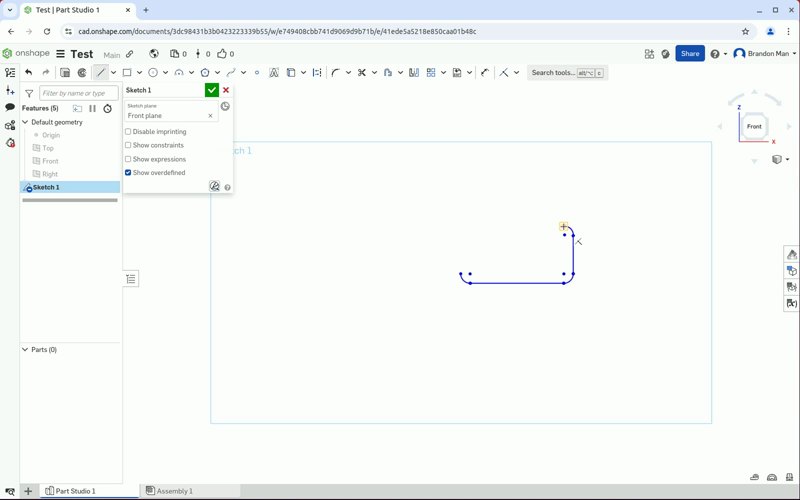
click(563, 226)
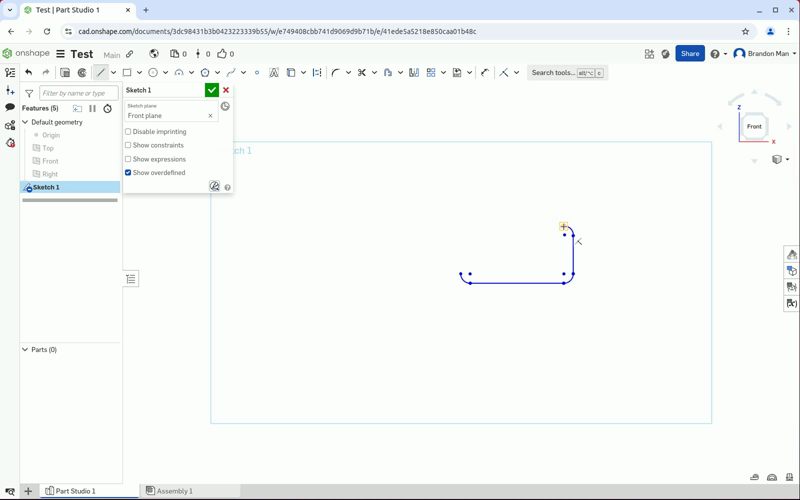
key_down(shift)
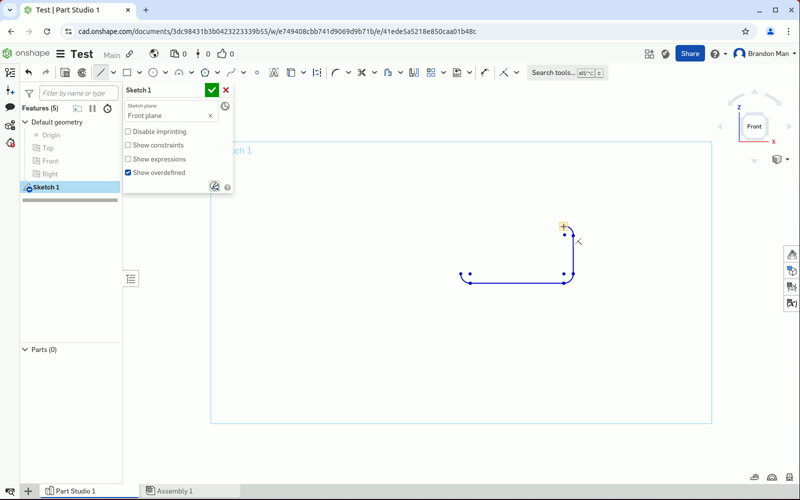
mouse_move(470, 226)
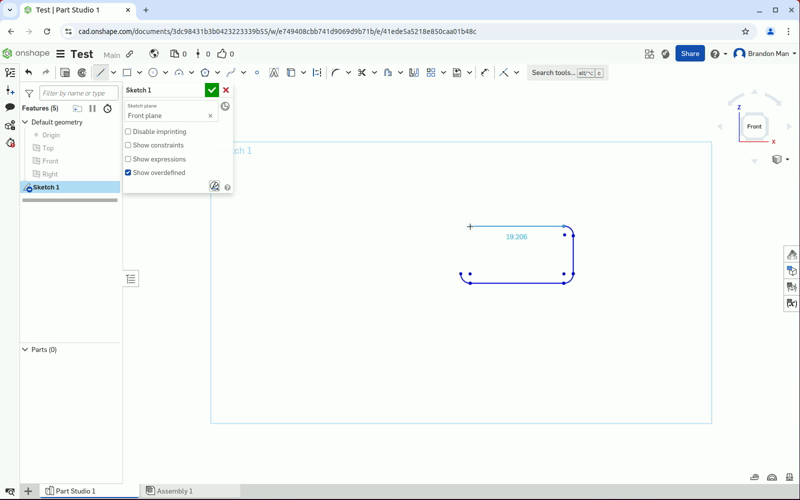
click(470, 226)
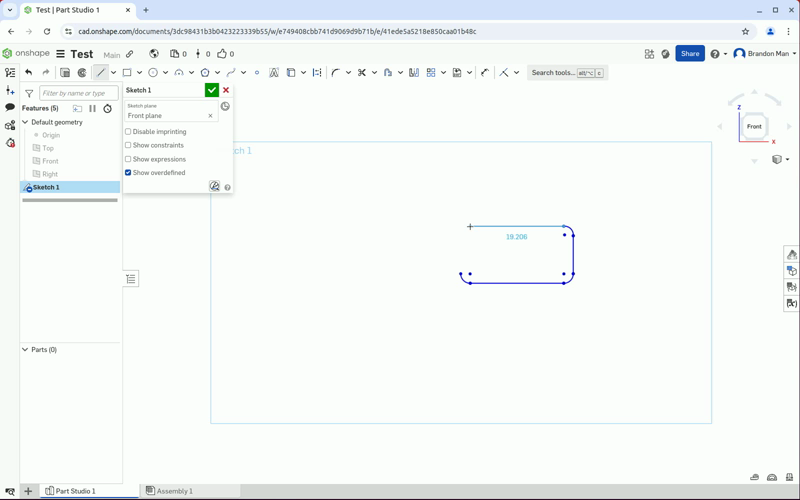
key_up(shift)
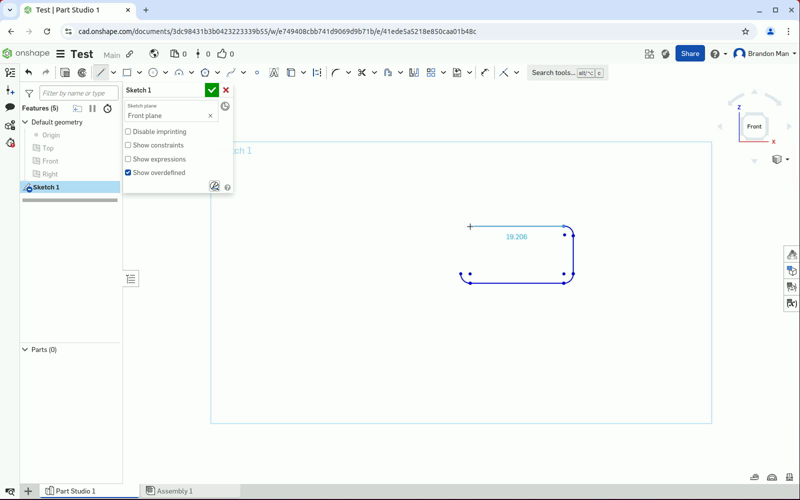
key(esc)
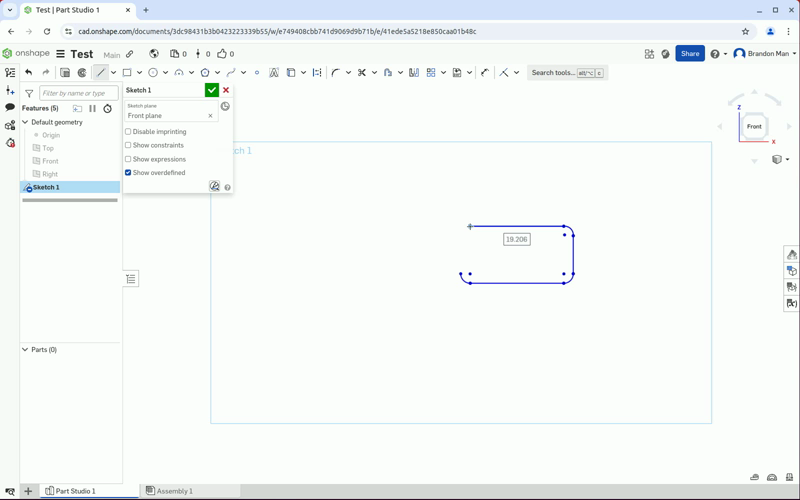
key(a)
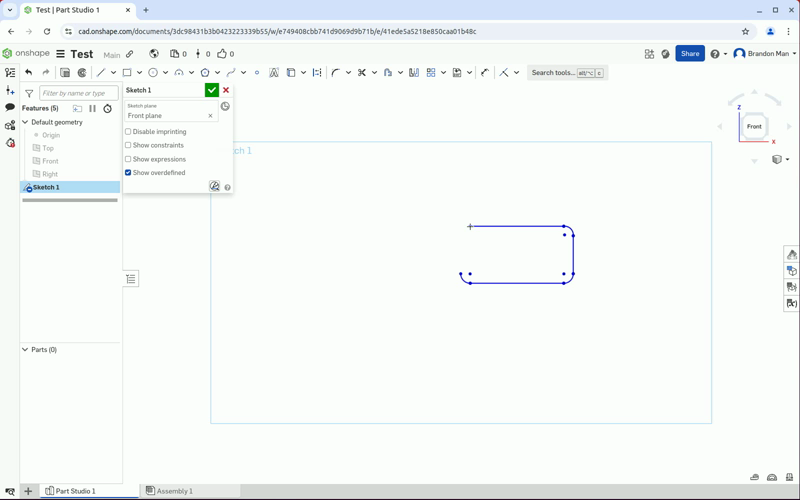
mouse_move(470, 226)
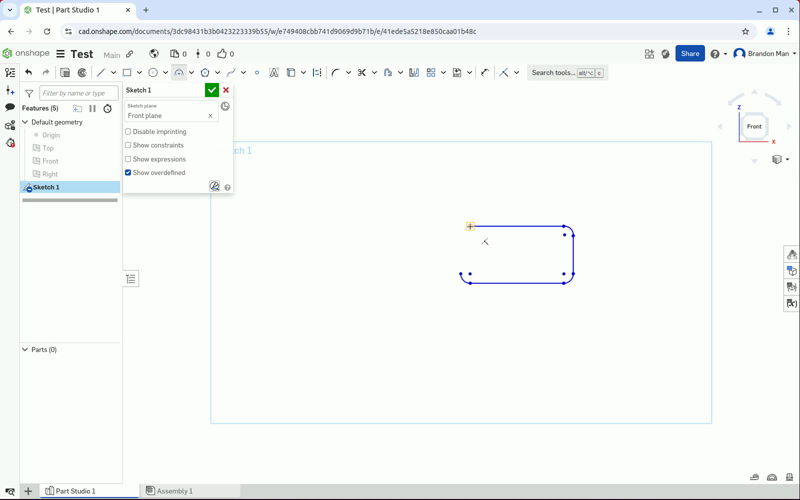
click(470, 226)
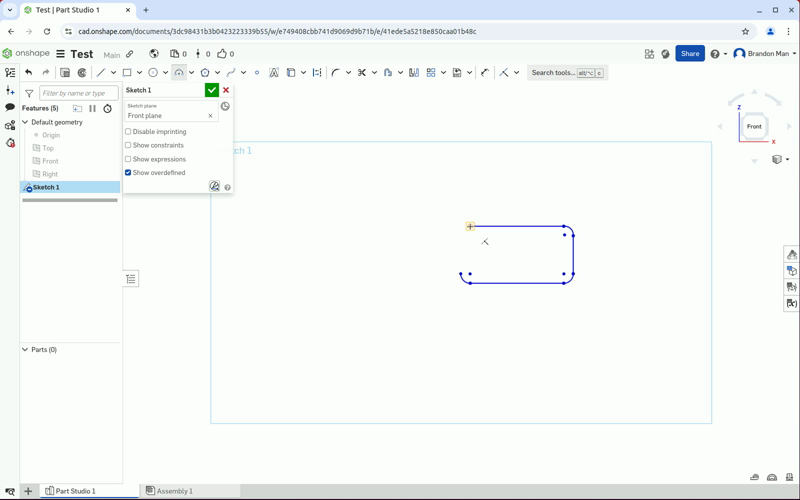
key_down(shift)
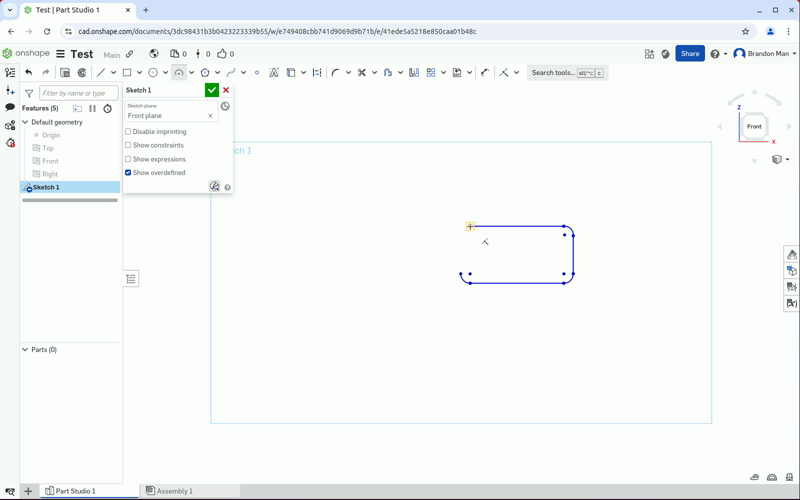
mouse_move(460, 235)
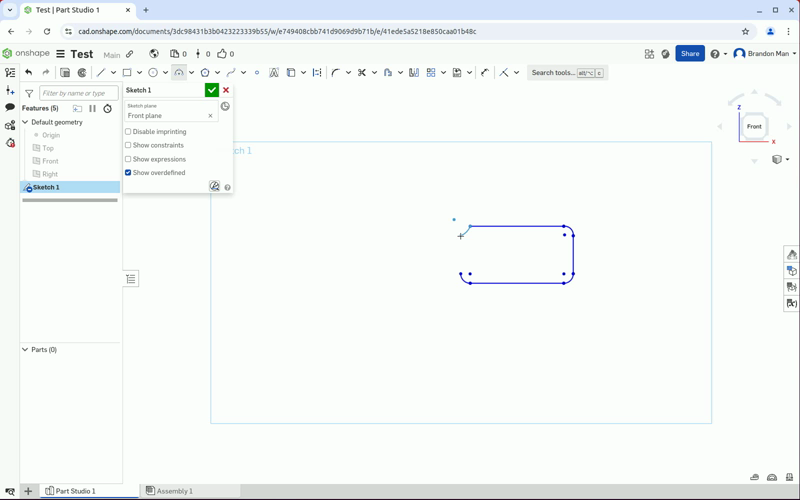
click(460, 235)
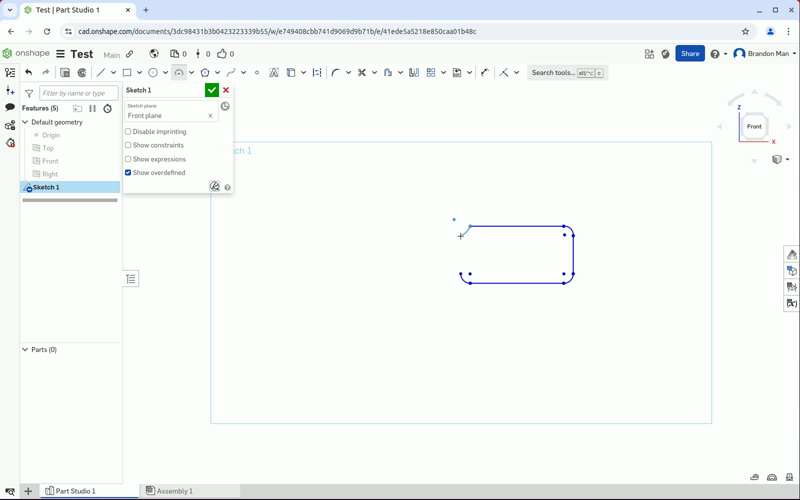
mouse_move(463, 228)
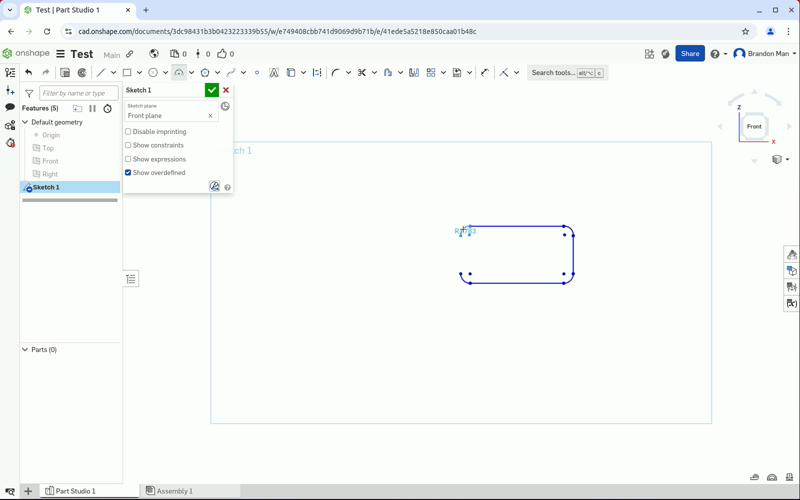
click(463, 228)
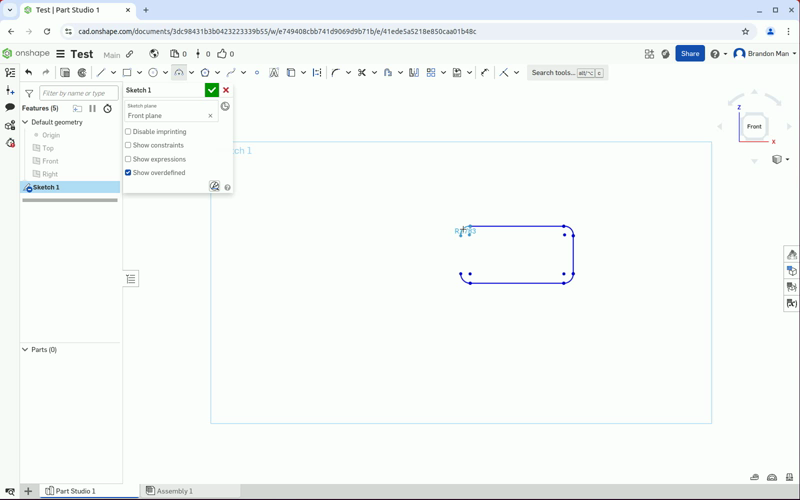
key_up(shift)
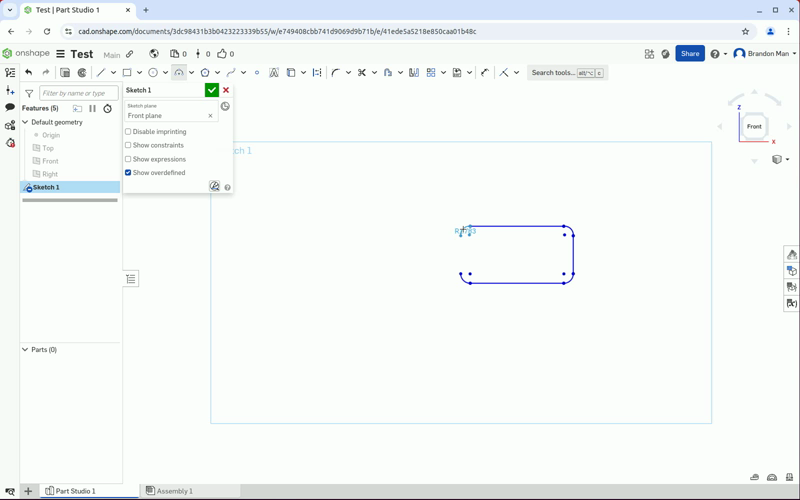
key(esc)
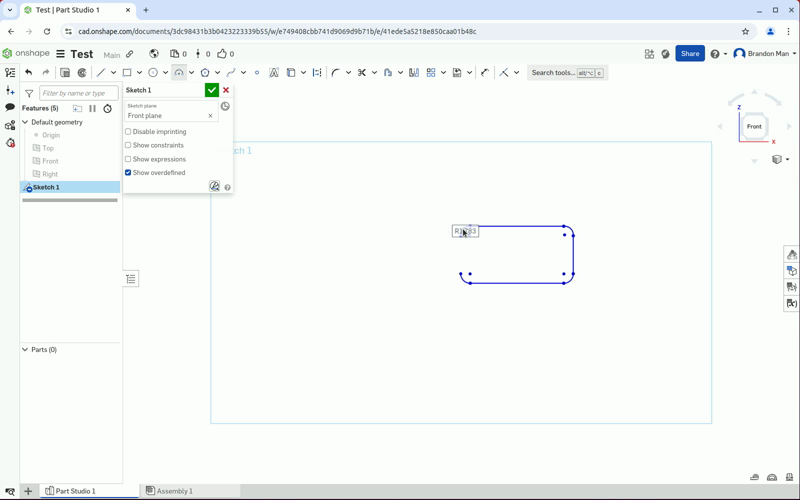
key(l)
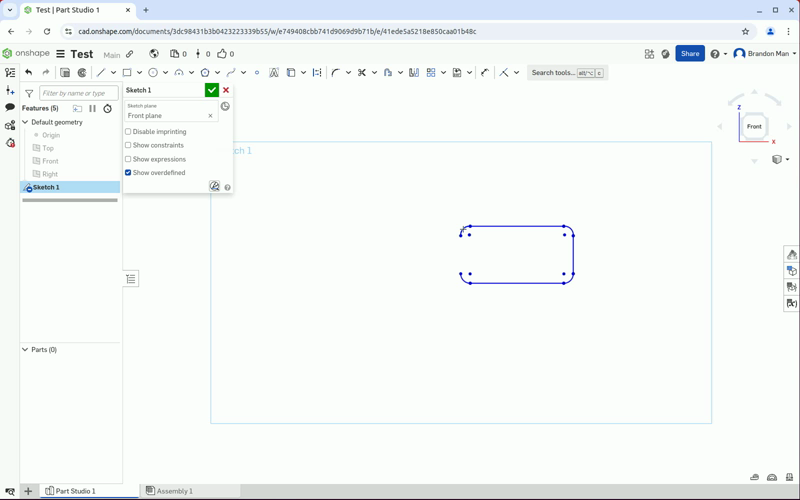
mouse_move(460, 235)
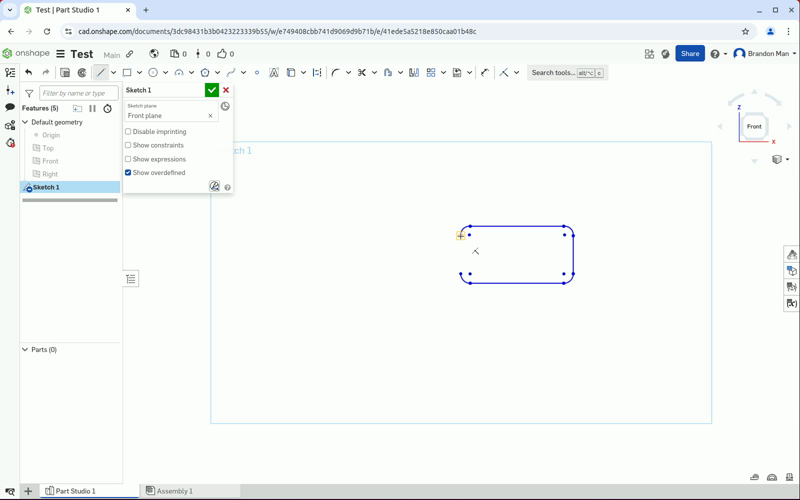
click(460, 235)
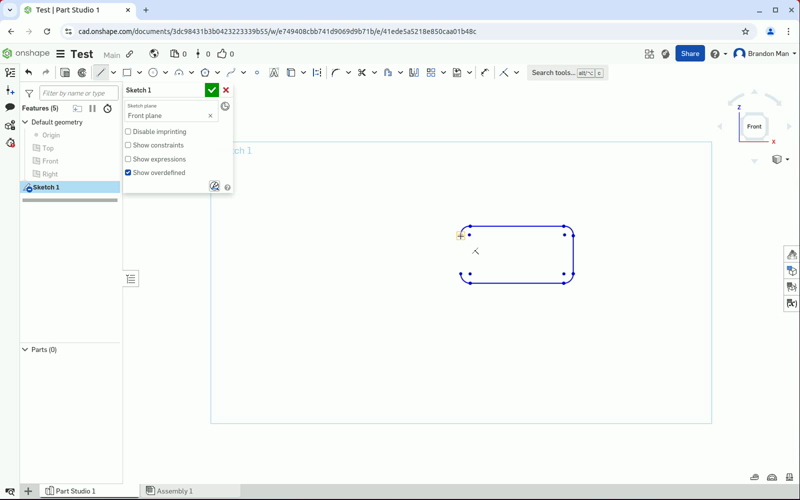
mouse_move(490, 235)
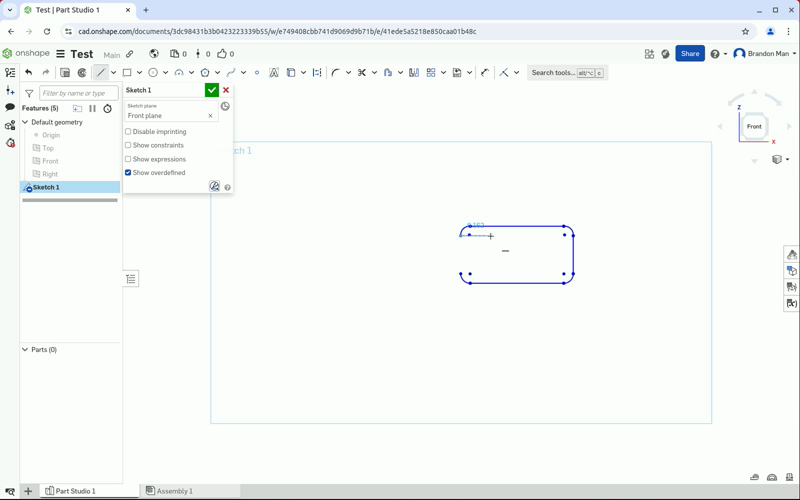
key_down(shift)
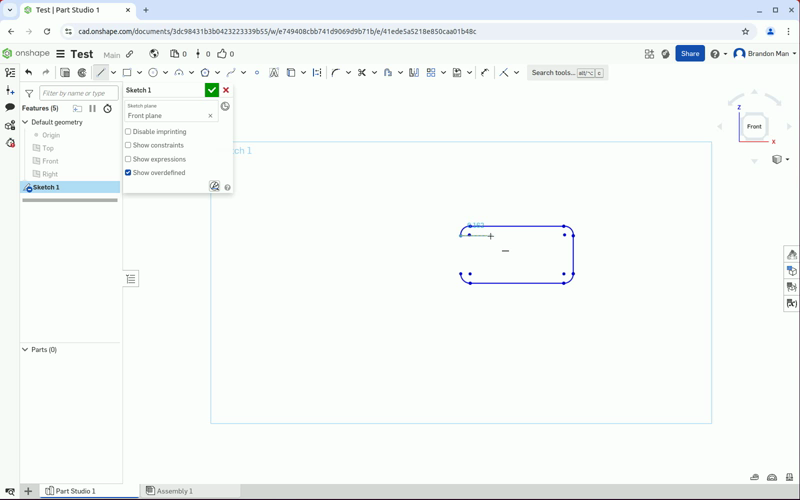
mouse_move(460, 273)
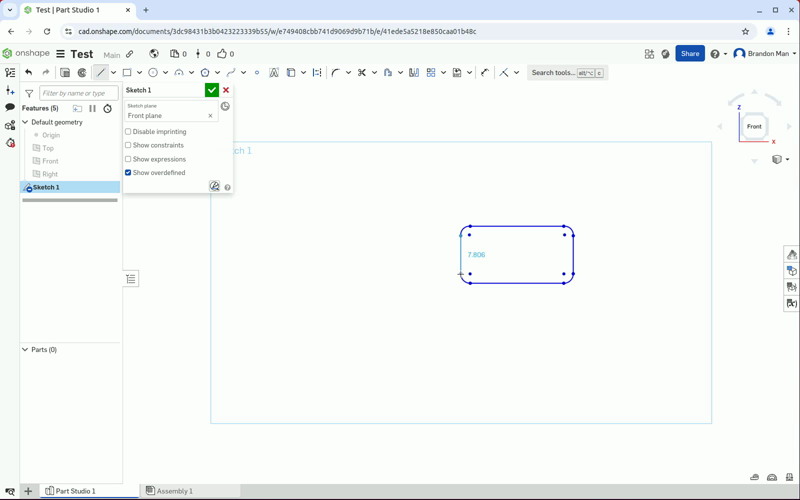
key_up(shift)
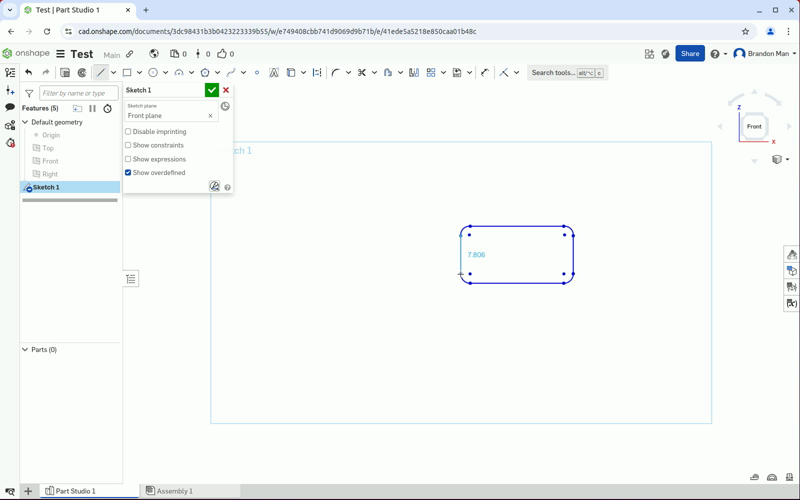
click(460, 273)
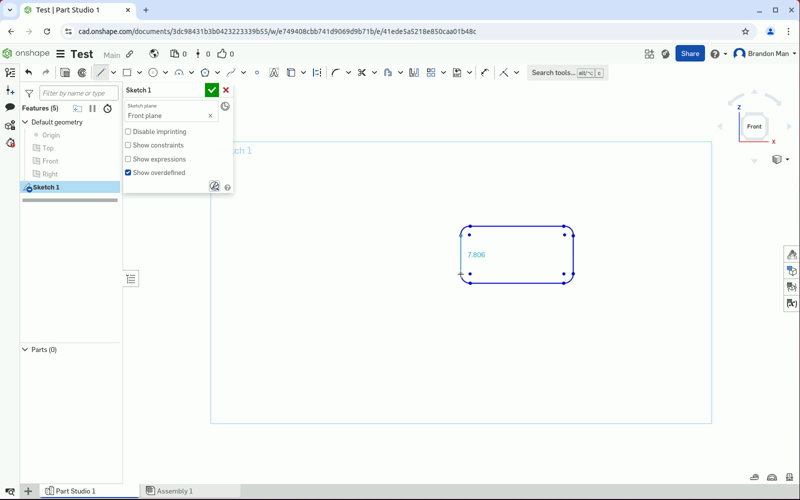
key(esc)
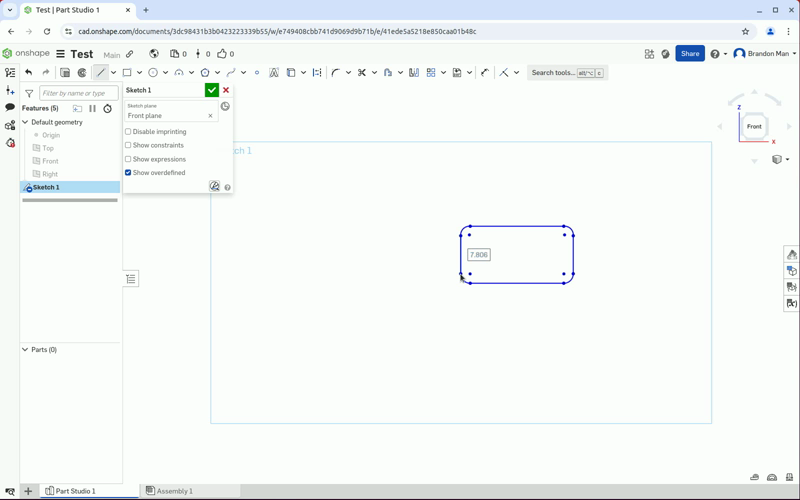
mouse_move(555, 232)
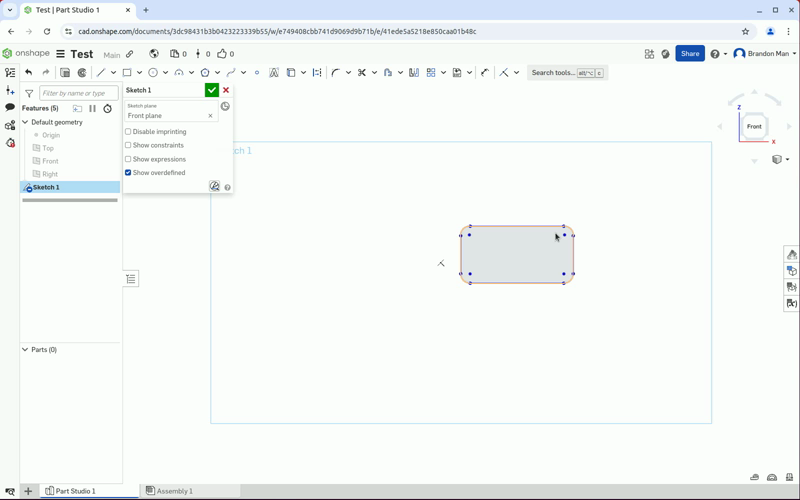
click(555, 232)
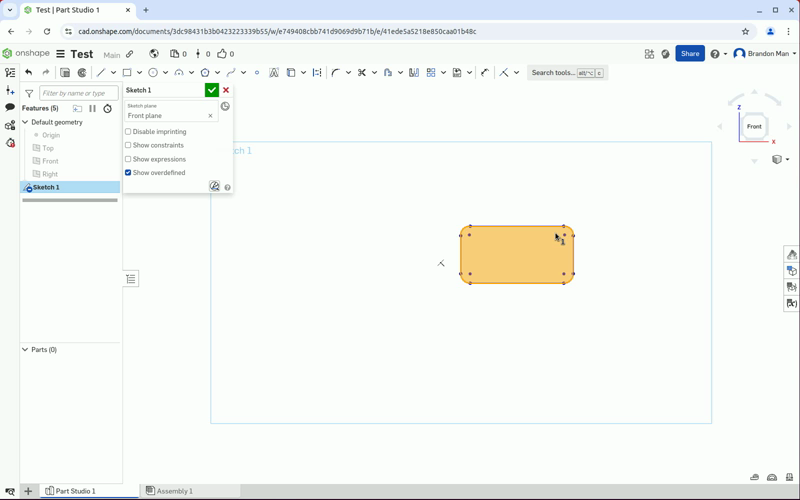
mouse_move(73, 352)
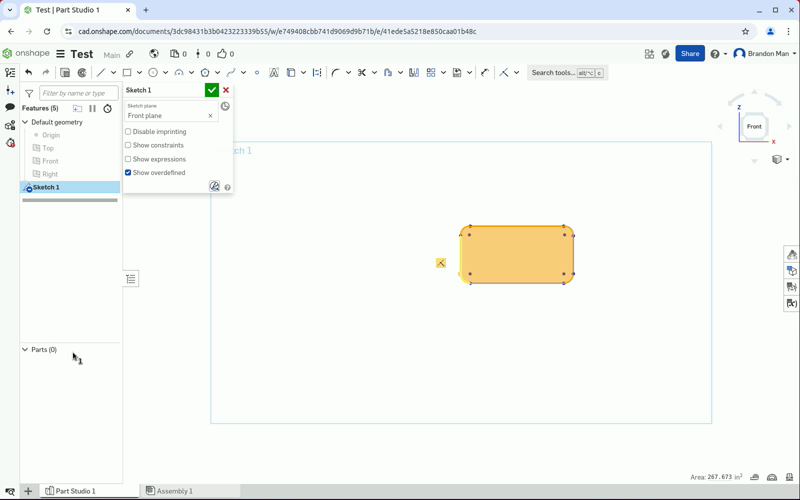
key(shift+y)
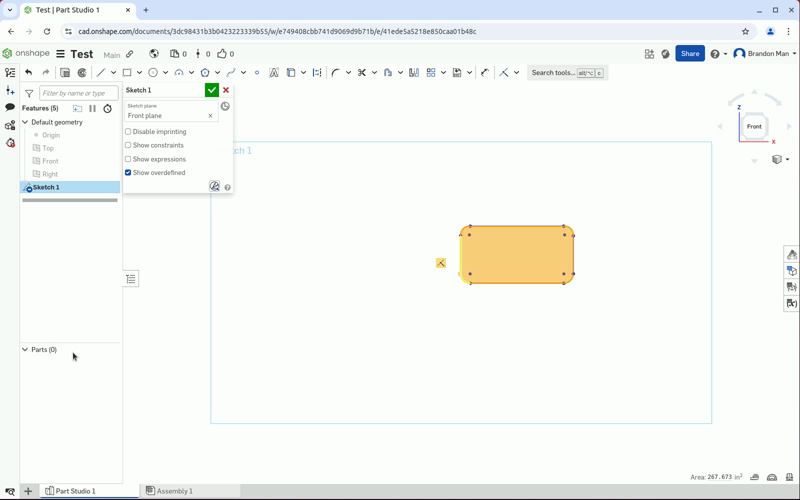
key(shift+e)
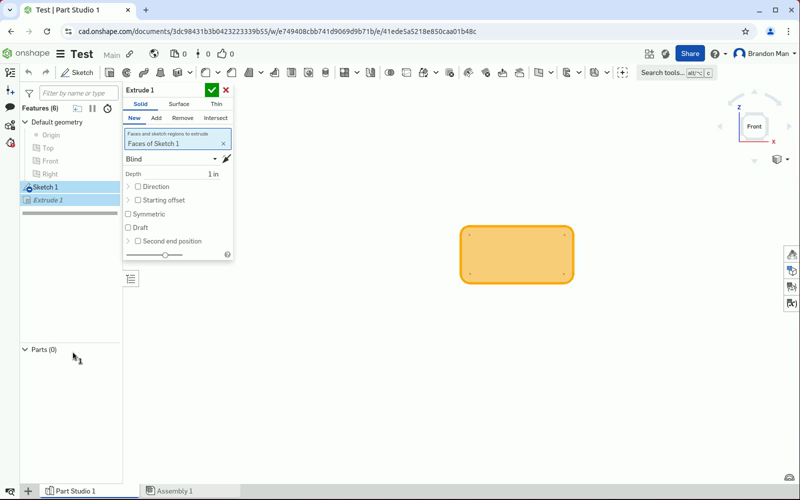
mouse_move(143, 106)
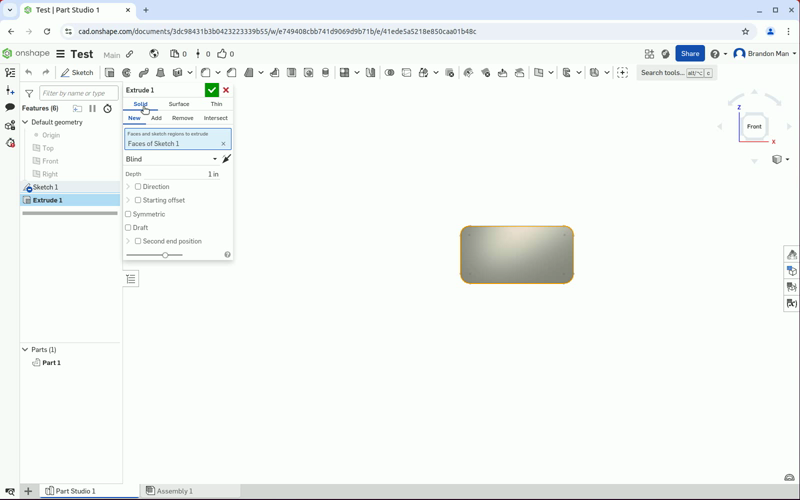
click(143, 106)
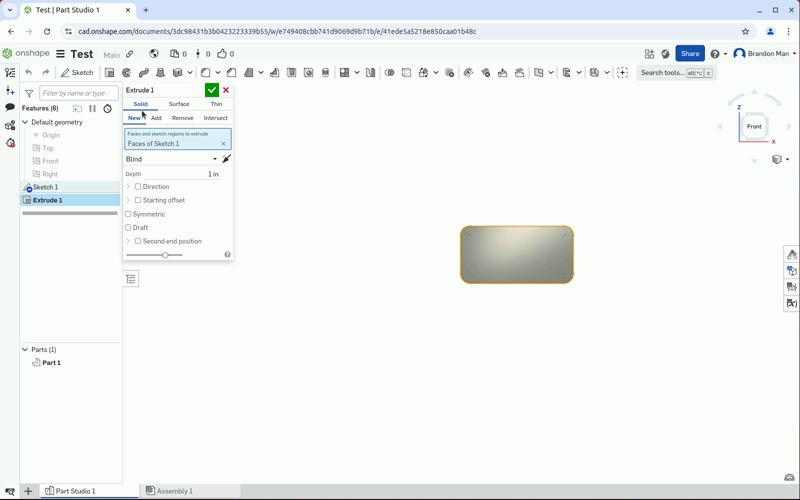
mouse_move(137, 120)
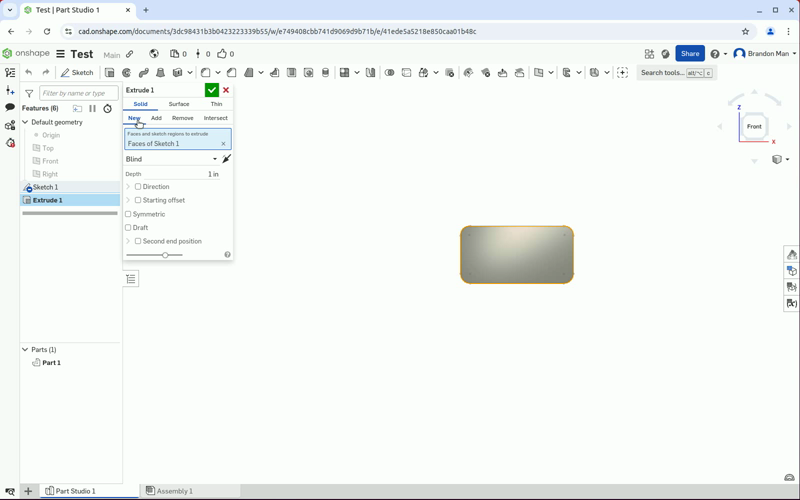
click(137, 120)
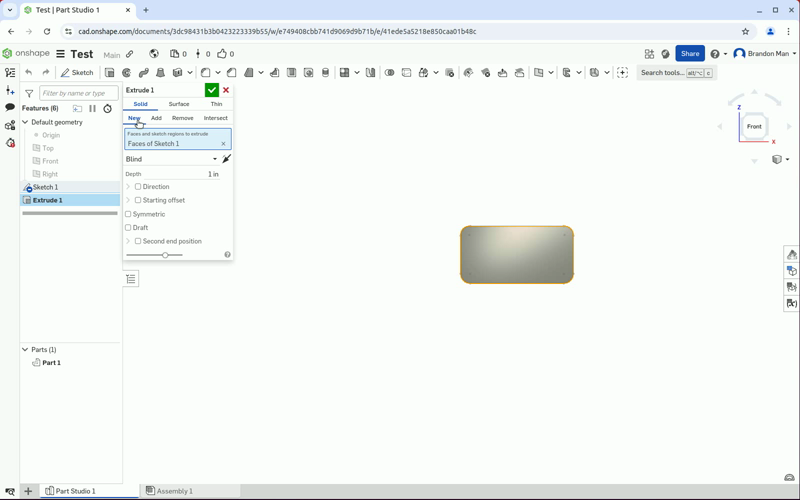
key(tab, 4)
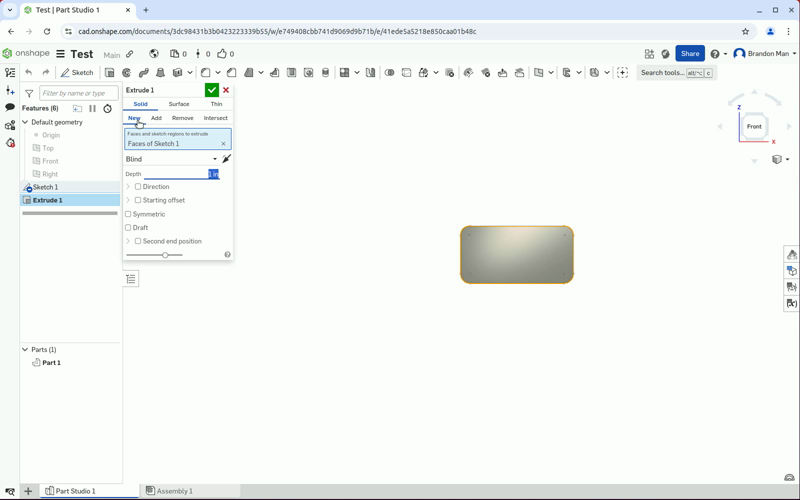
text(1.444)
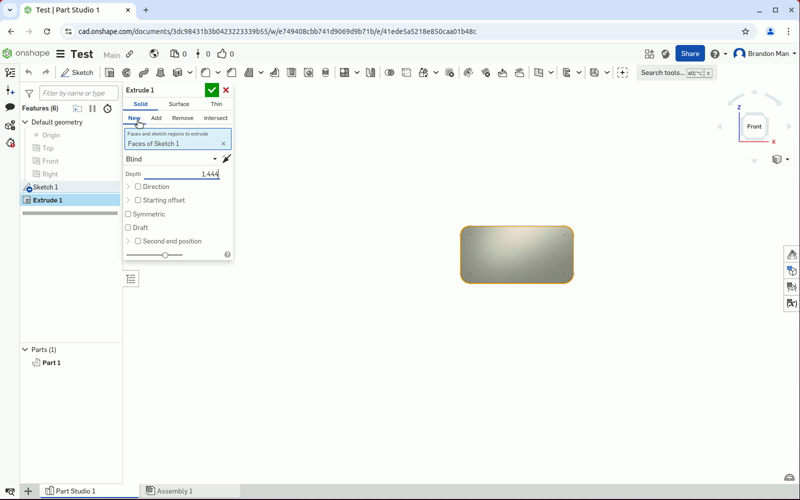
key(enter)
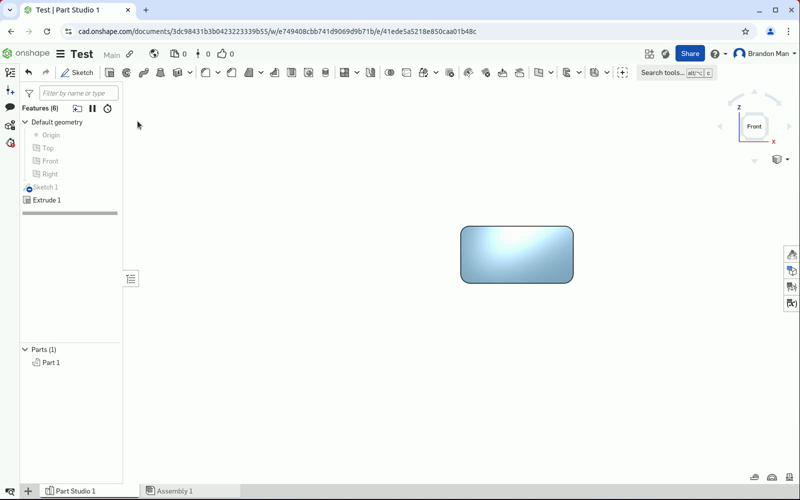
key(shift+h)
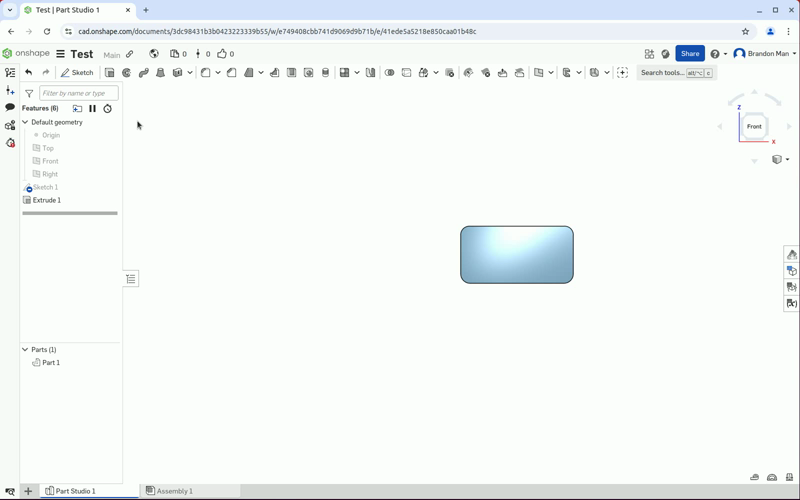
key(shift+h)
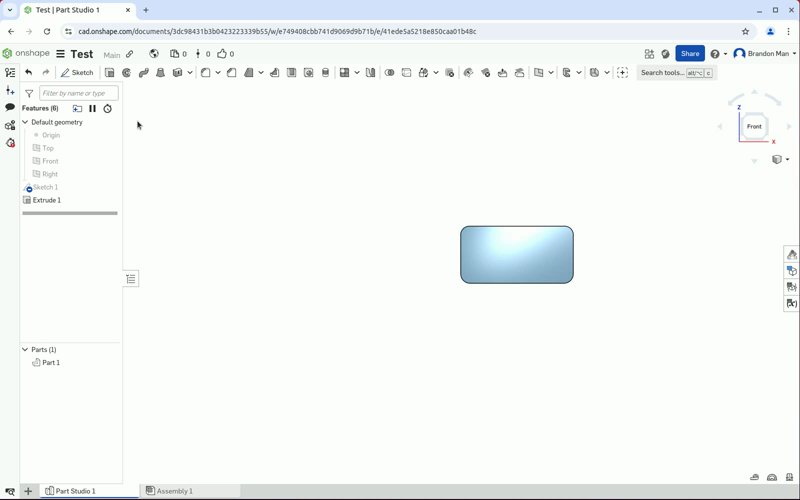
mouse_move(73, 189)
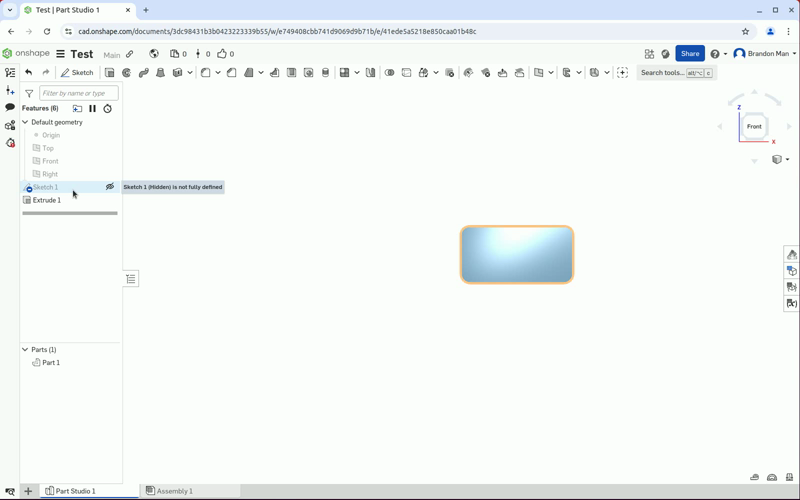
click(73, 189)
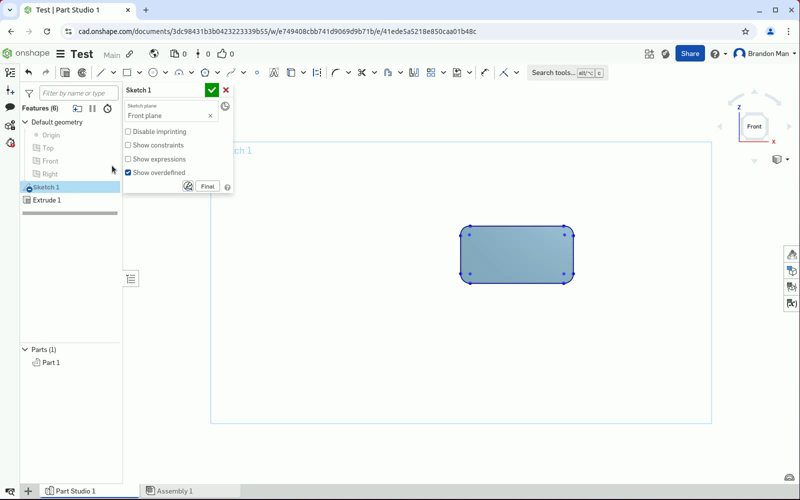
mouse_move(229, 92)
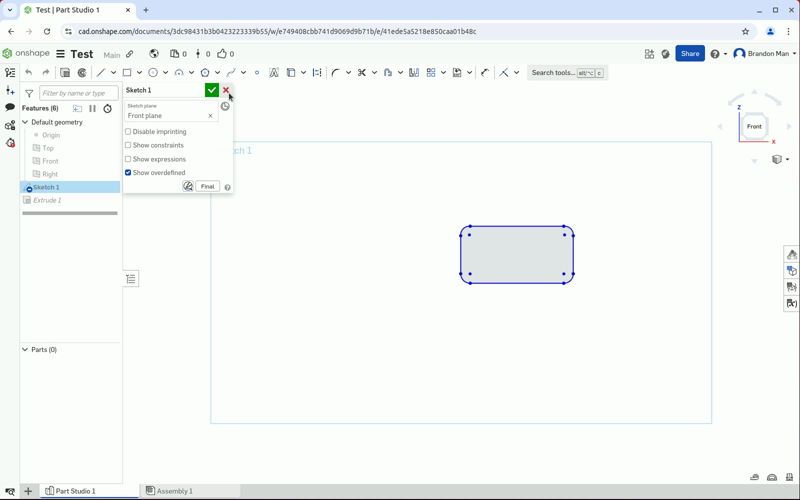
click(229, 92)
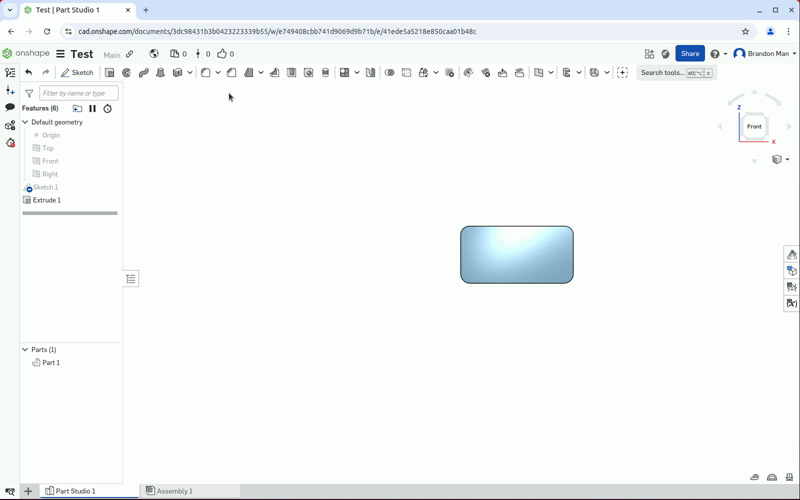
mouse_move(541, 75)
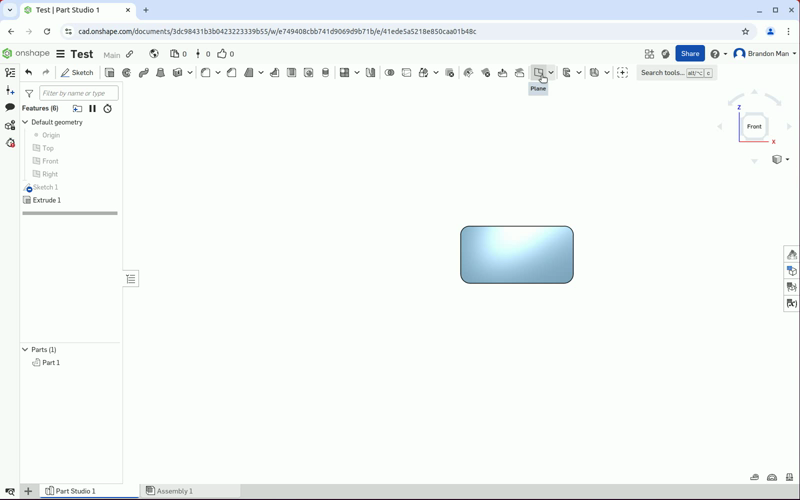
click(541, 75)
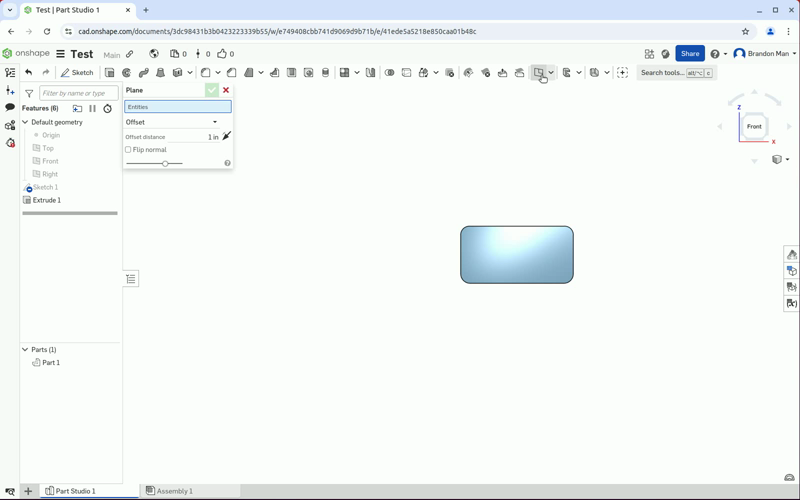
mouse_move(73, 163)
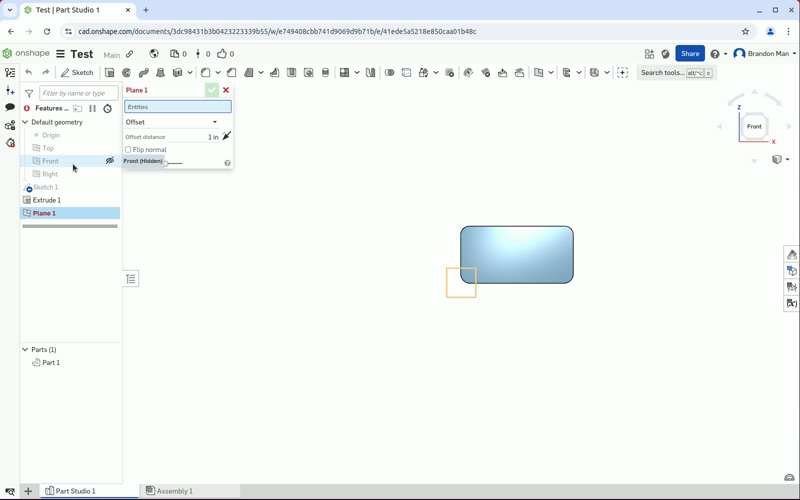
click(73, 163)
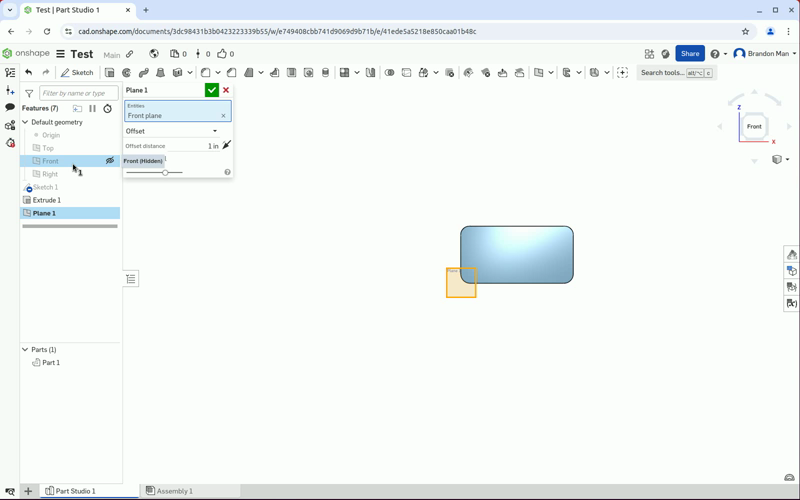
key(tab, 2)
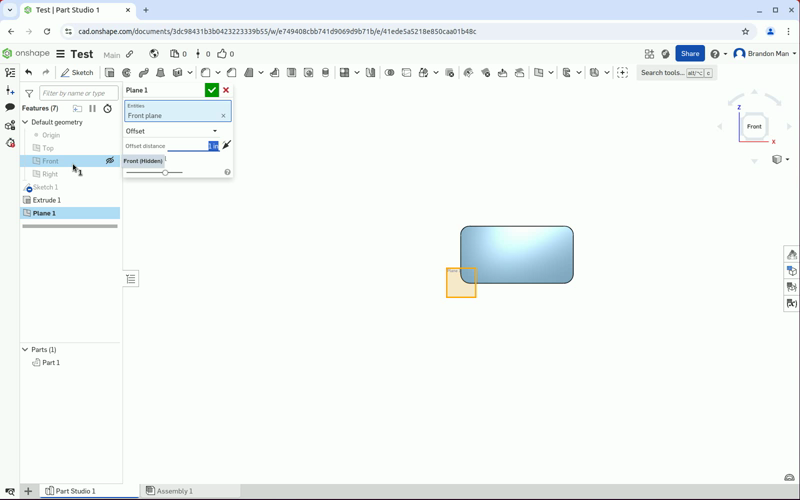
text(1.448)
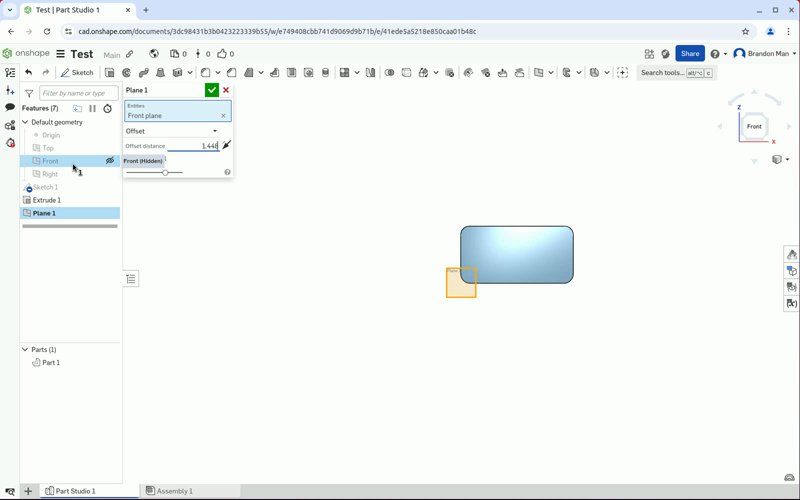
key(enter, 2)
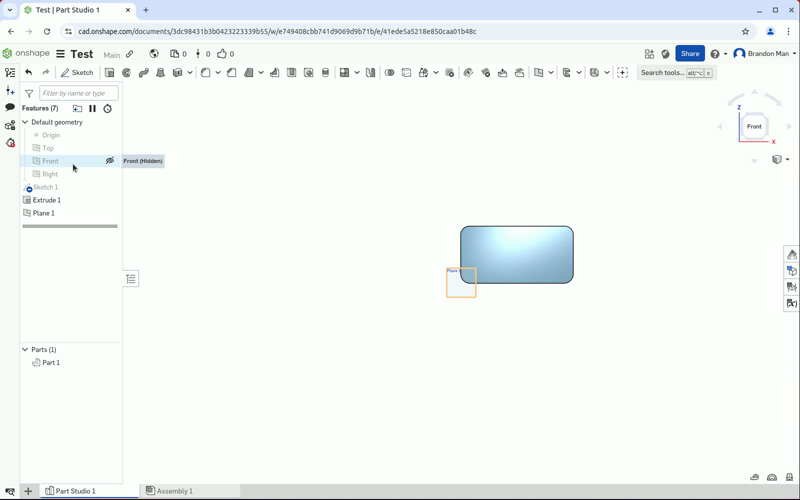
key(shift+s)
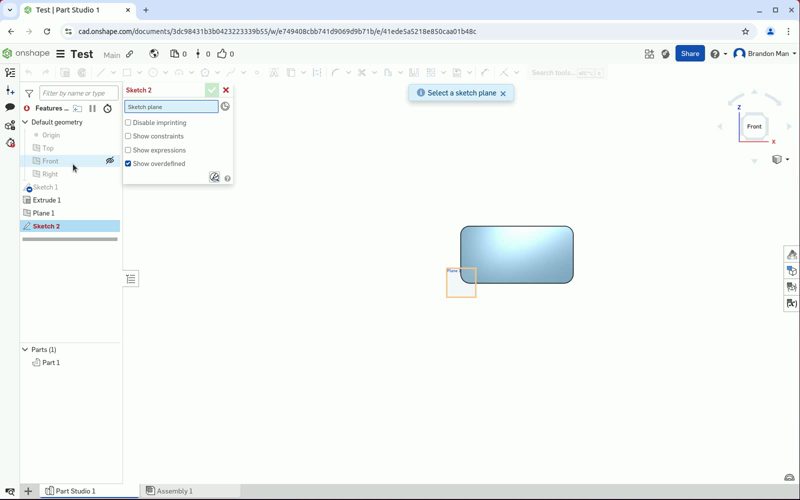
mouse_move(73, 215)
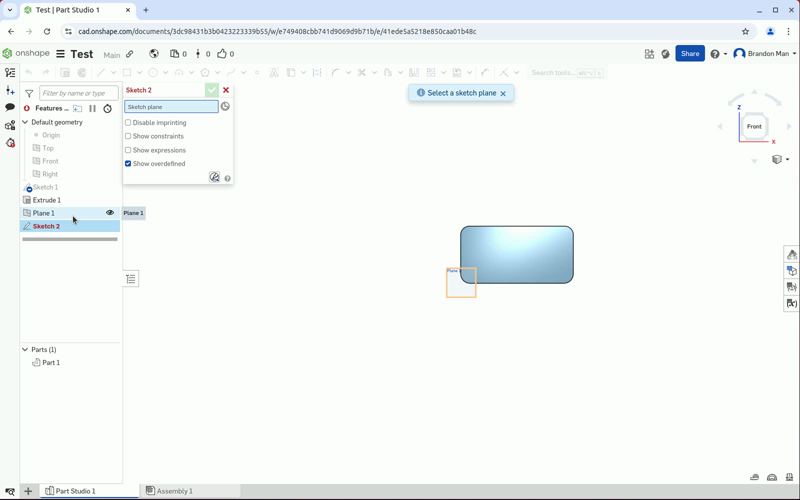
click(73, 215)
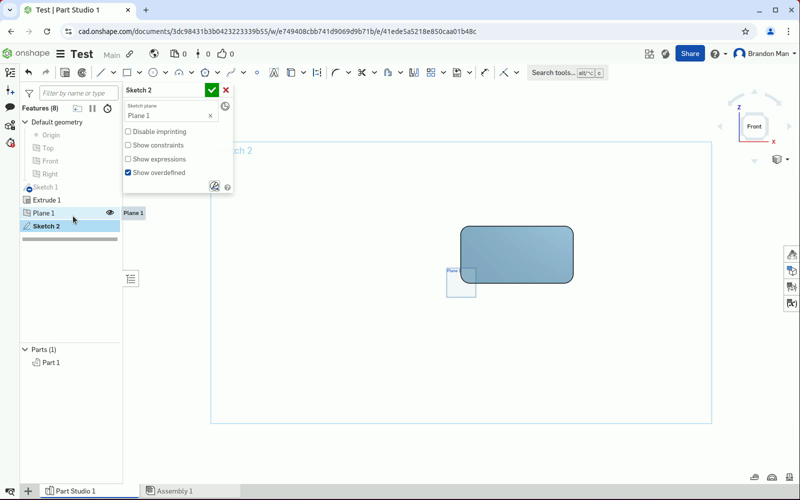
mouse_move(73, 352)
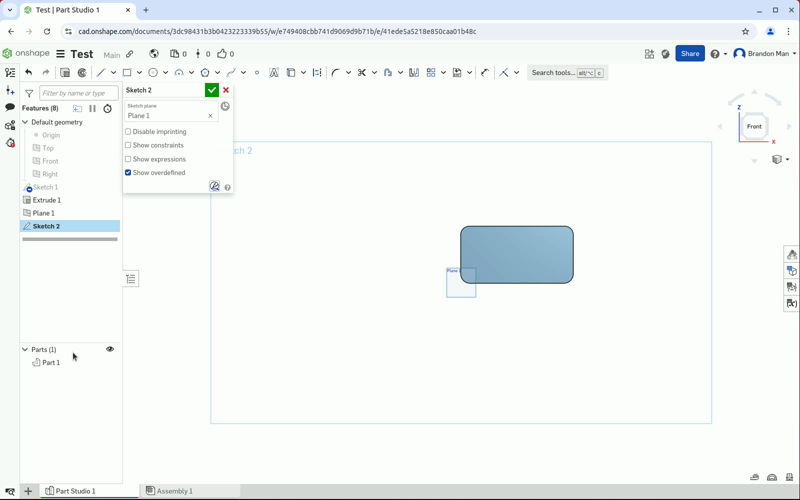
key(y)
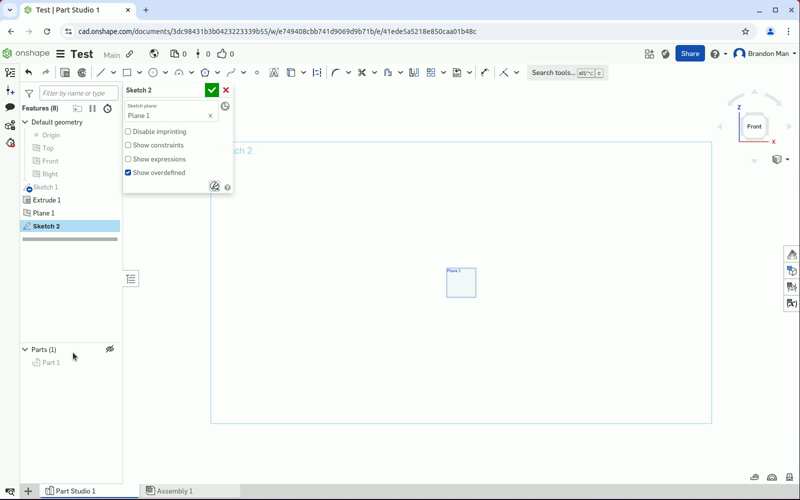
key(a)
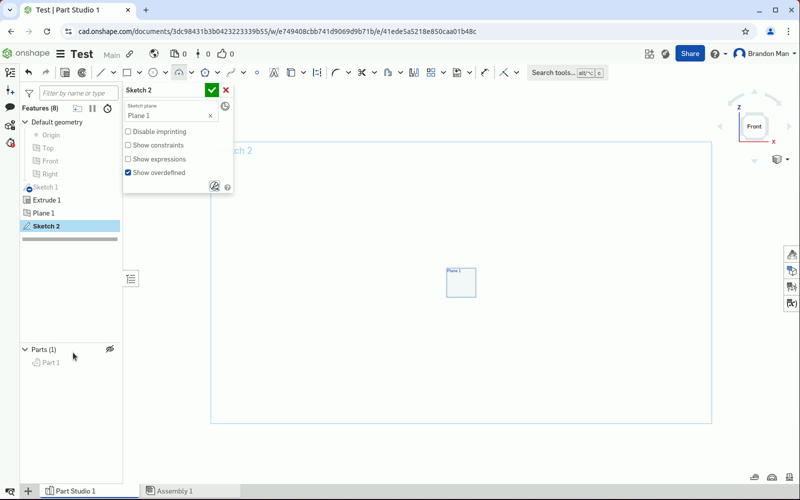
key_down(shift)
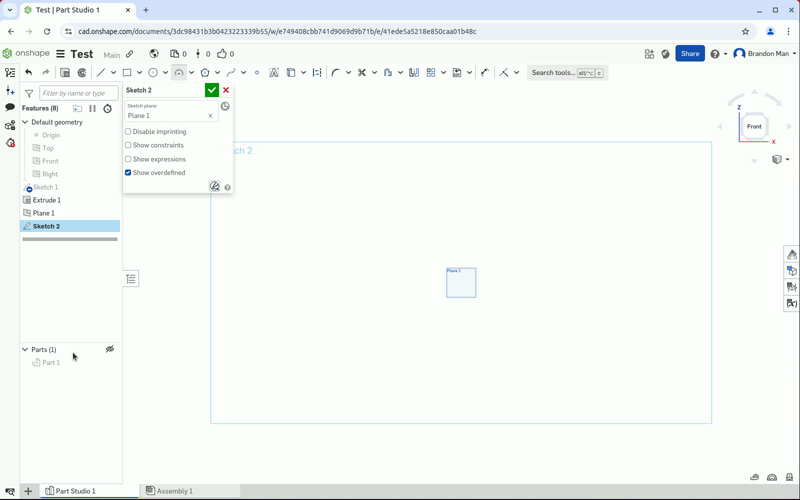
mouse_move(463, 271)
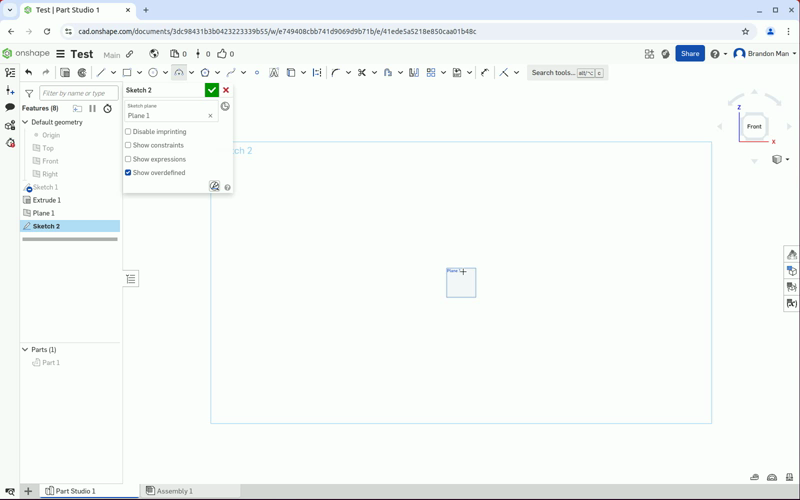
click(463, 271)
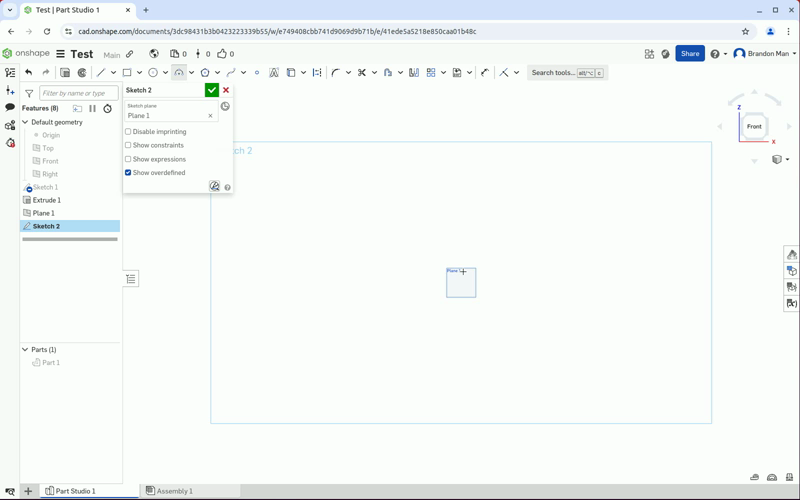
key_up(shift)
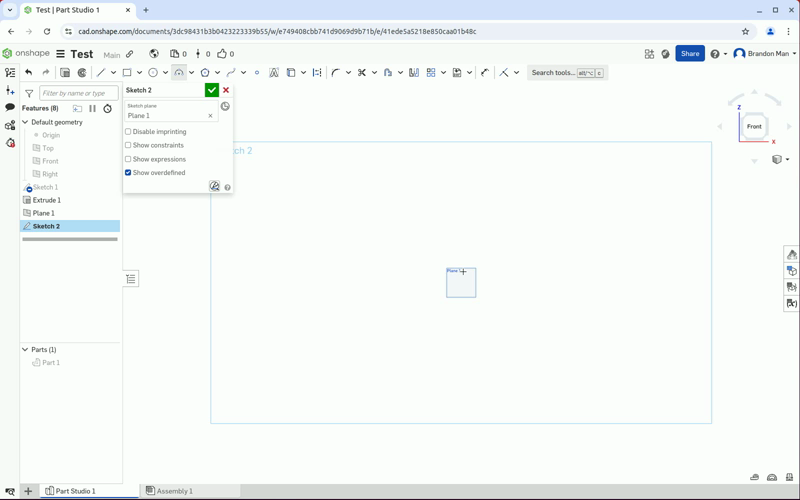
key_down(shift)
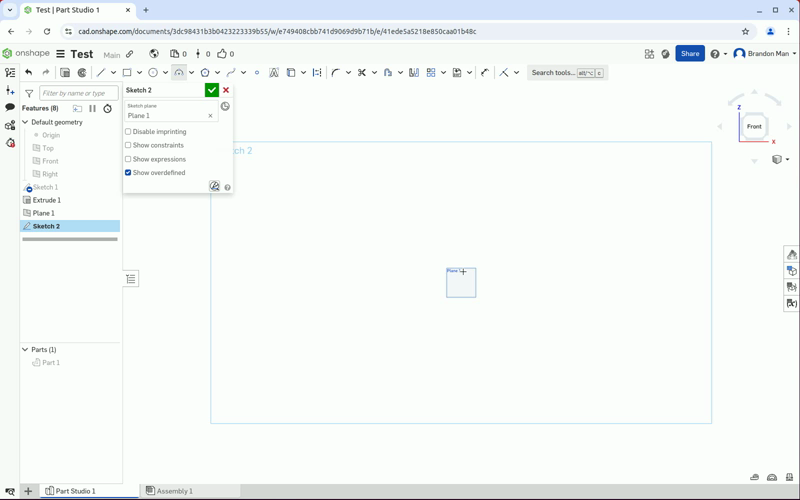
mouse_move(472, 280)
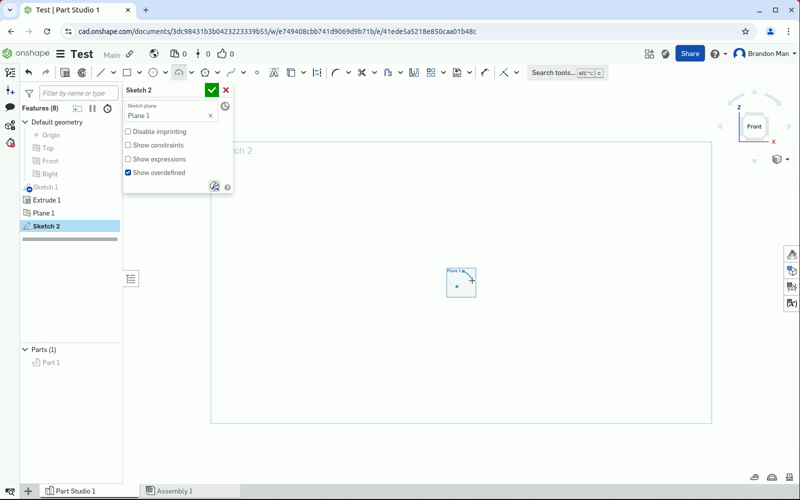
click(472, 280)
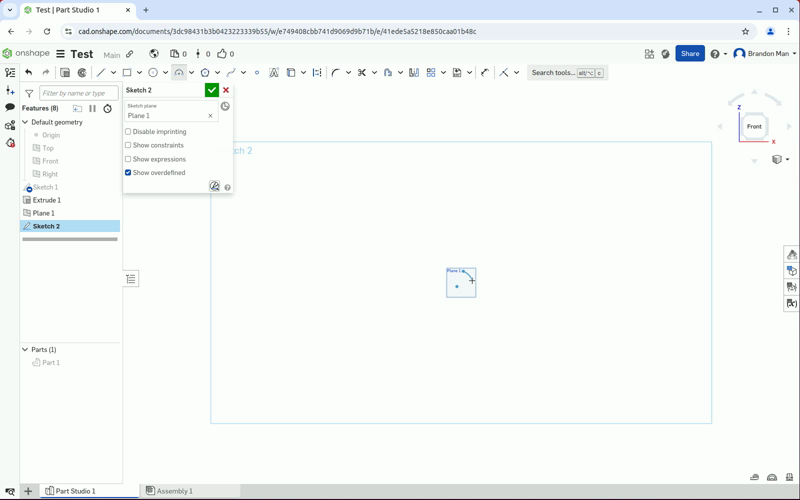
mouse_move(465, 277)
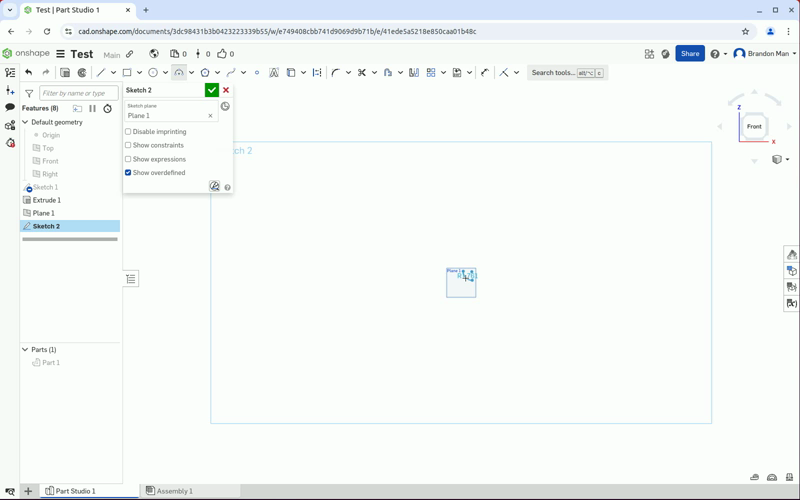
click(465, 277)
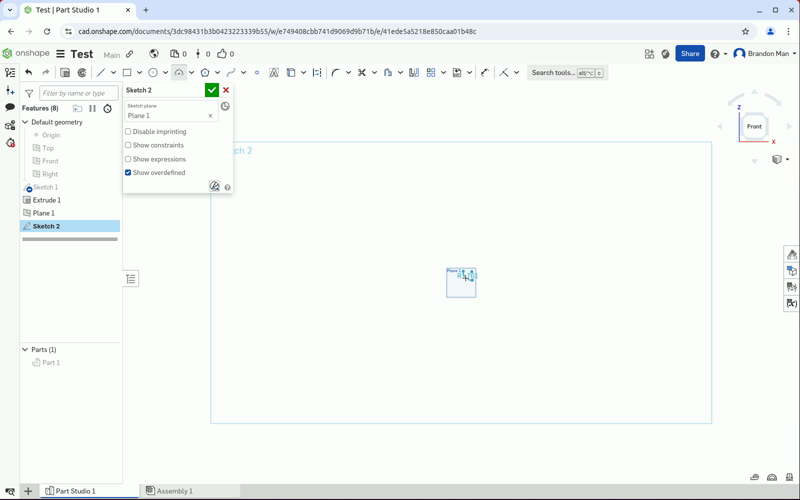
key_up(shift)
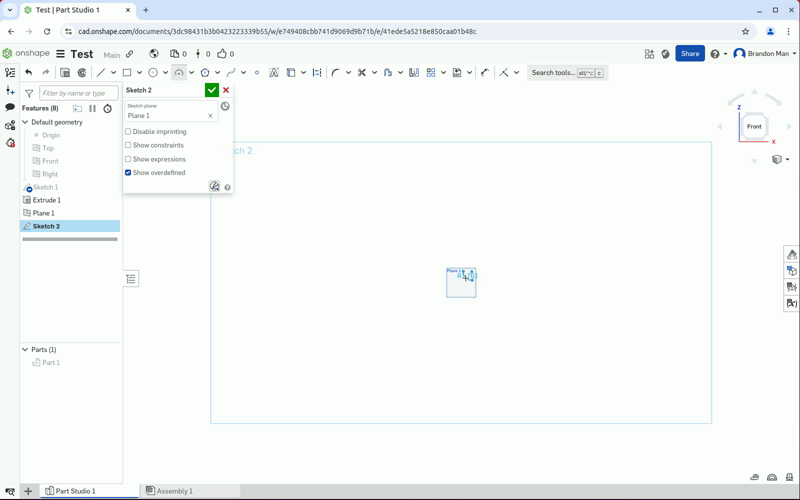
key(esc)
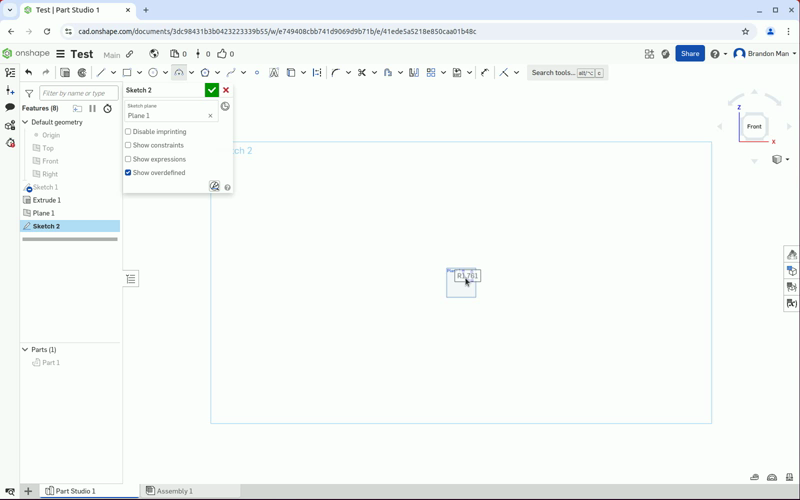
key(l)
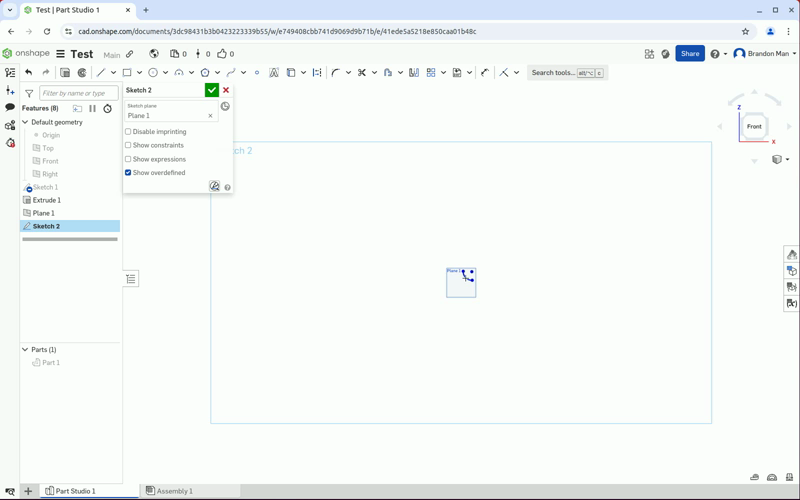
mouse_move(472, 280)
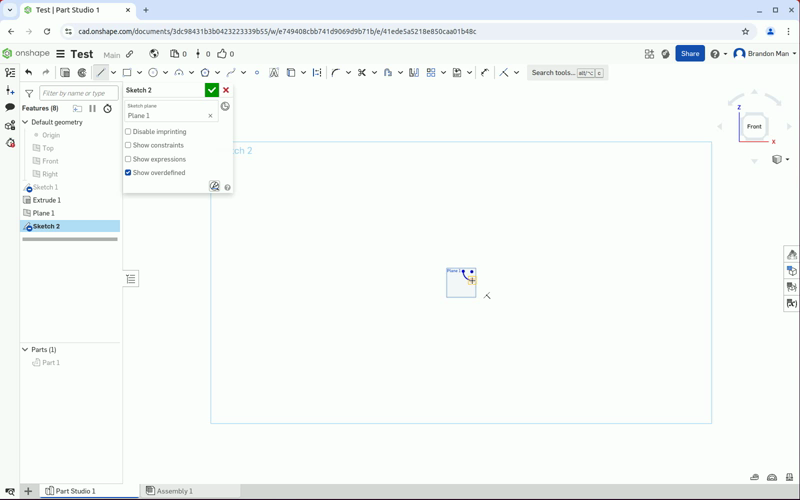
click(472, 280)
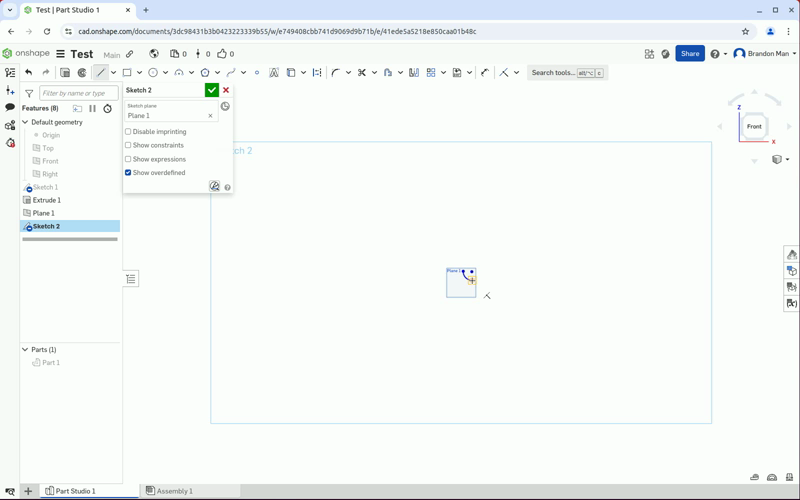
key_down(shift)
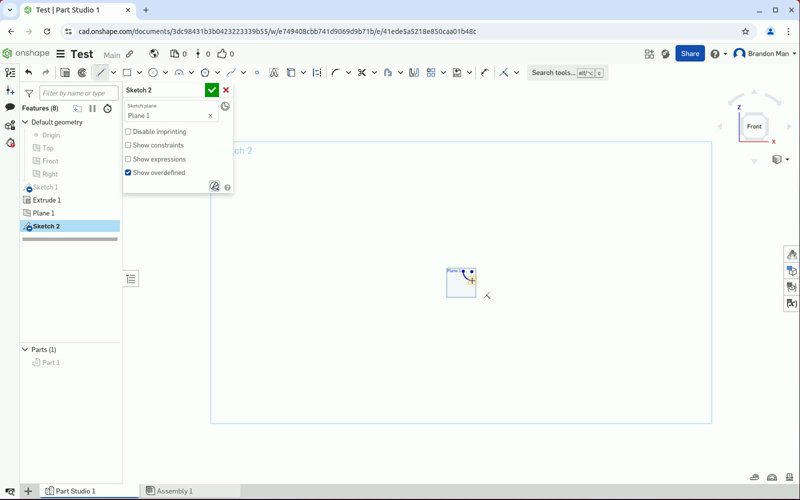
mouse_move(561, 280)
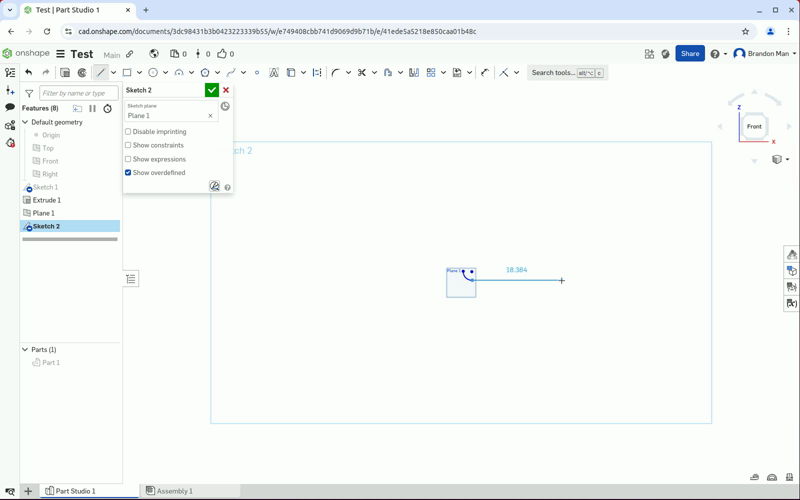
click(561, 280)
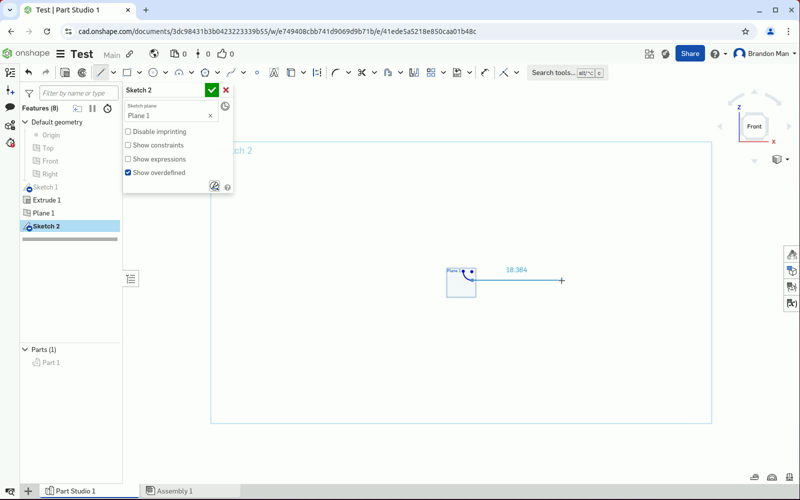
key_up(shift)
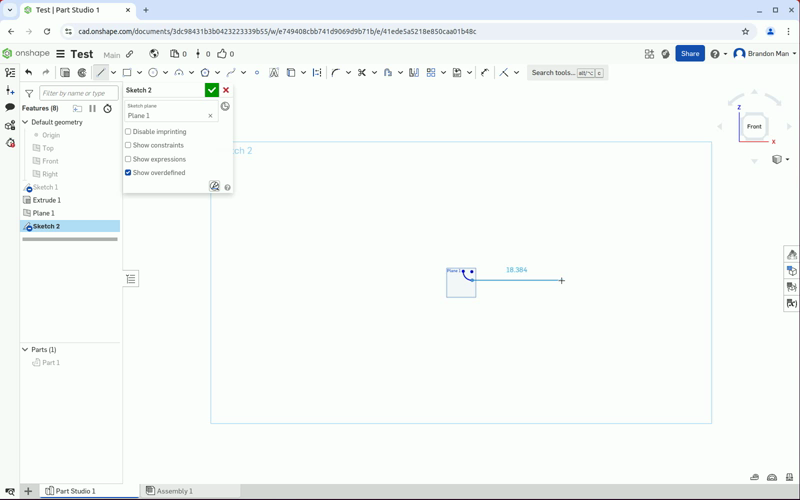
key(esc)
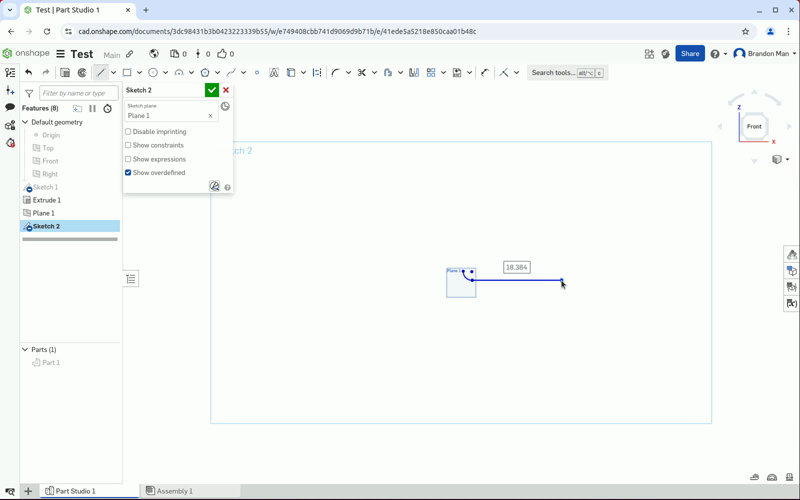
key(a)
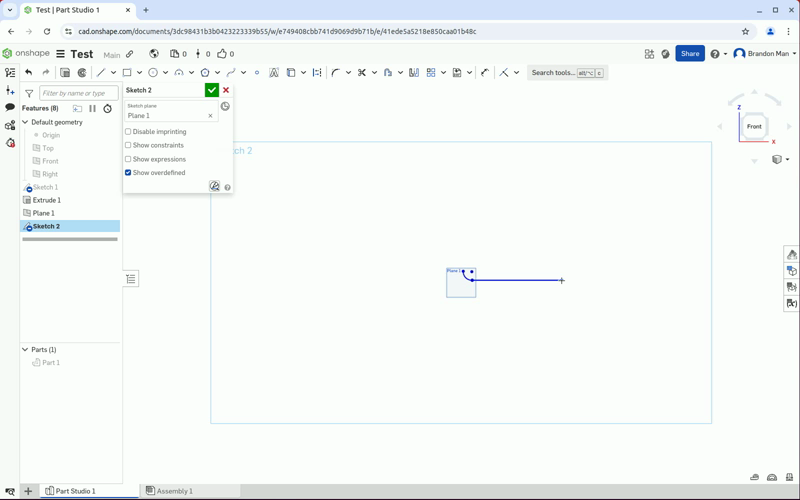
mouse_move(561, 280)
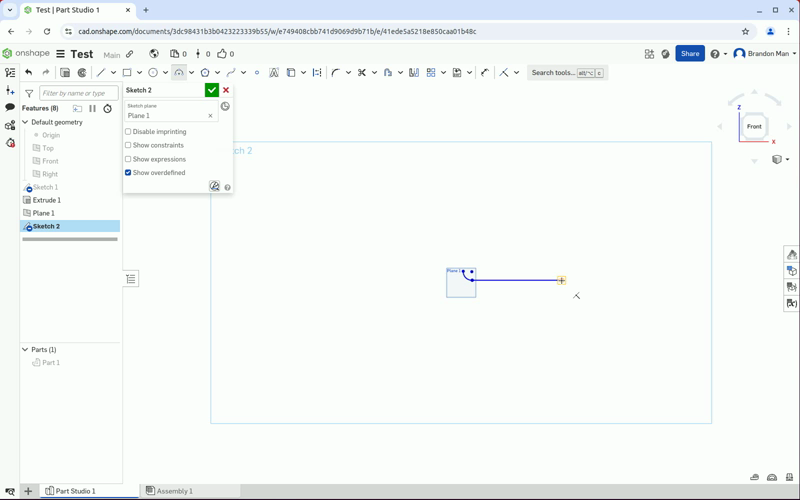
click(561, 280)
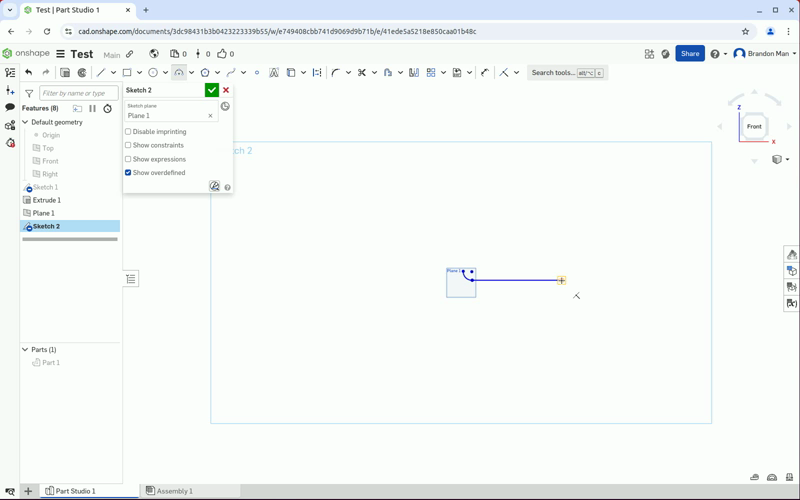
key_down(shift)
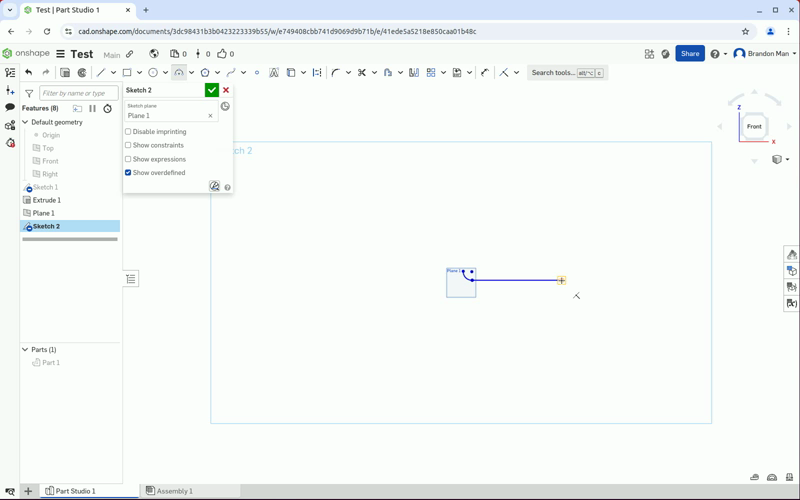
mouse_move(570, 271)
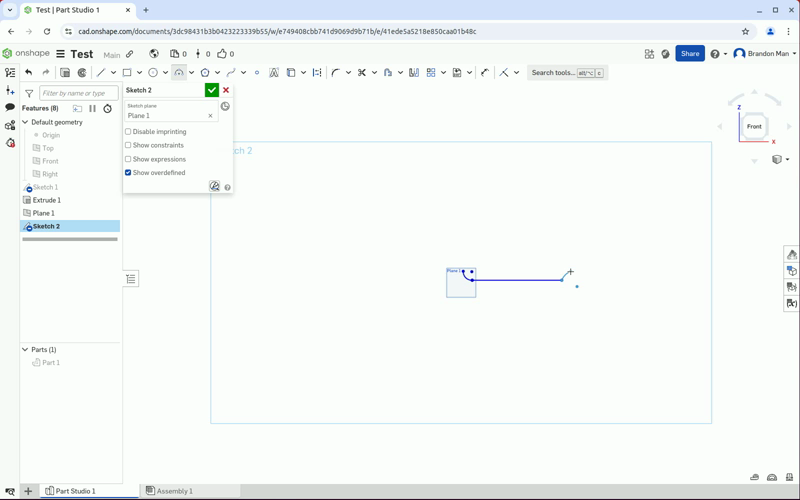
click(570, 271)
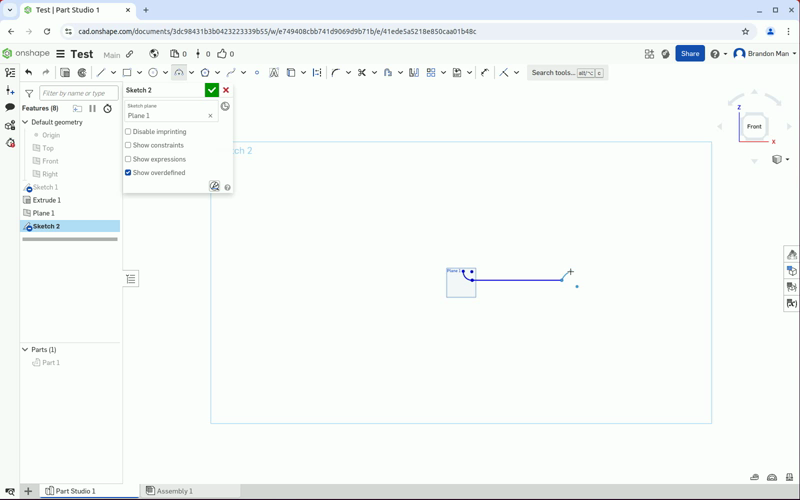
mouse_move(568, 277)
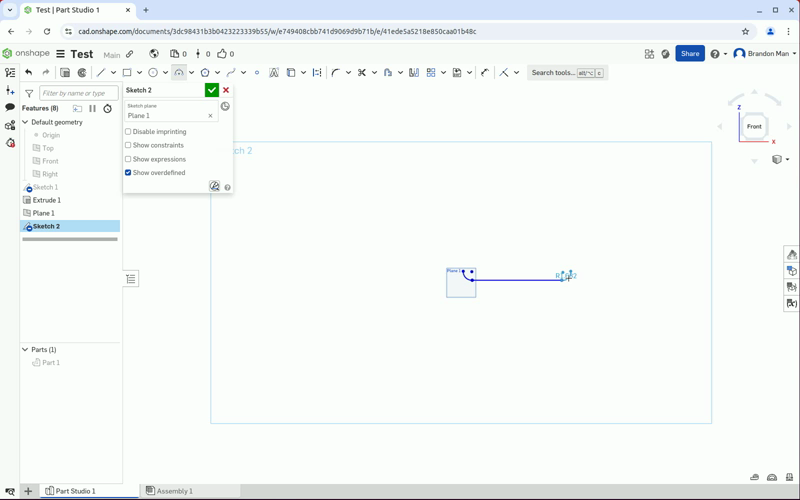
click(568, 277)
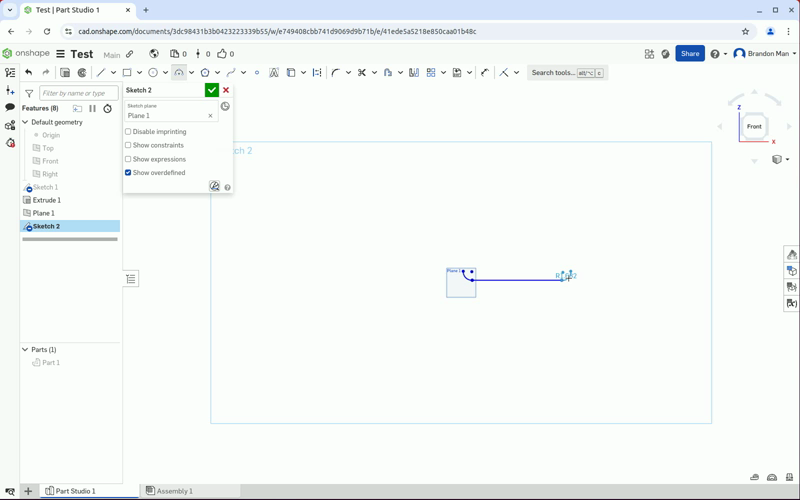
key_up(shift)
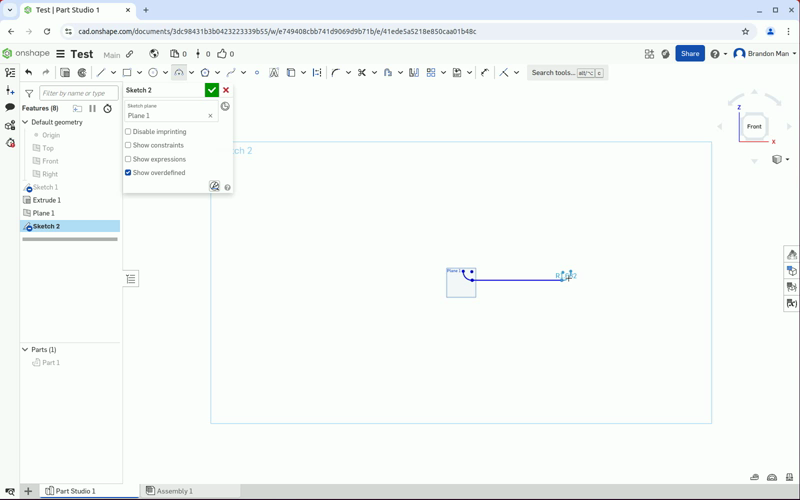
key(esc)
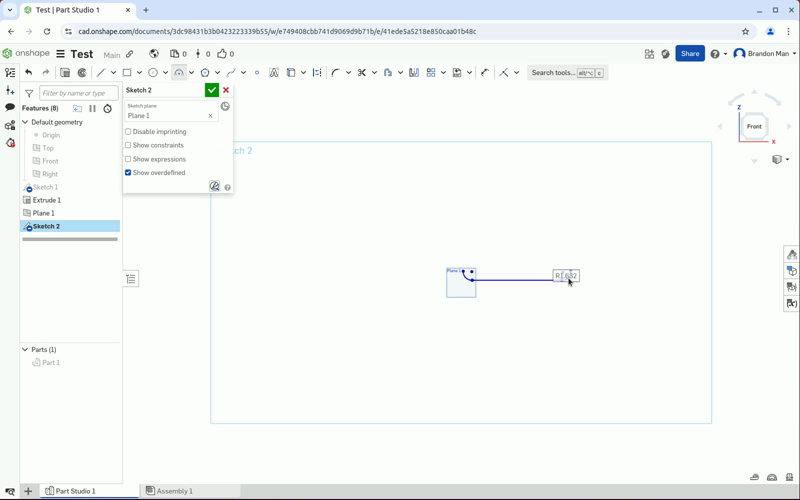
key(l)
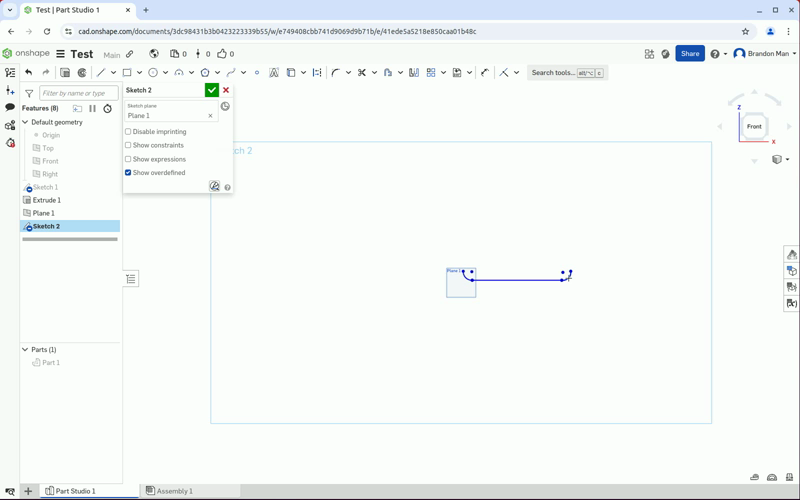
mouse_move(570, 271)
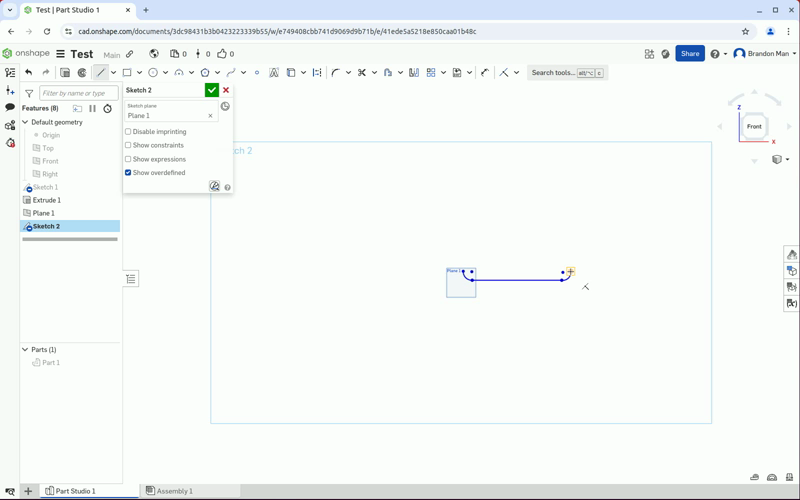
click(570, 271)
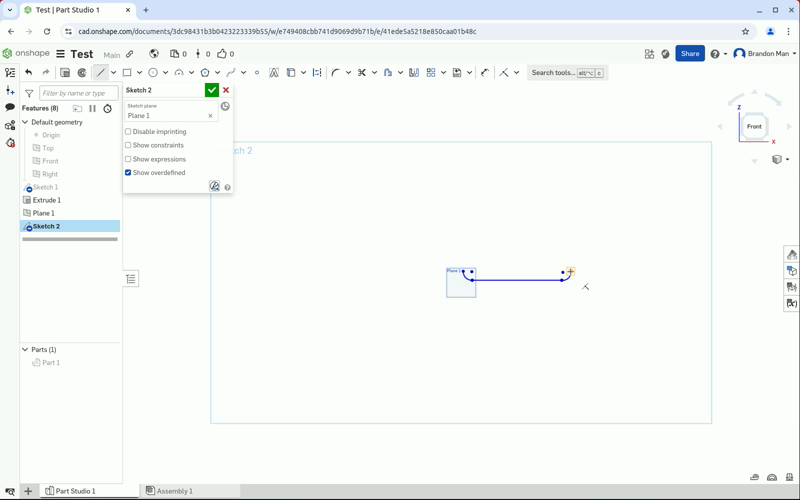
key_down(shift)
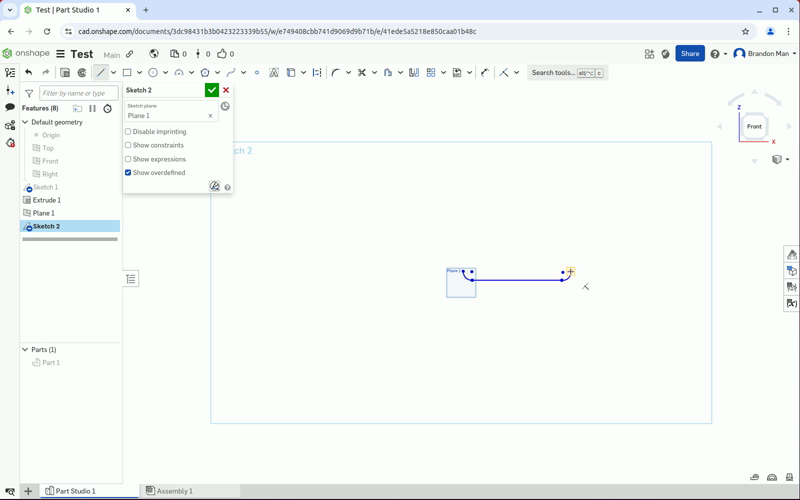
mouse_move(589, 271)
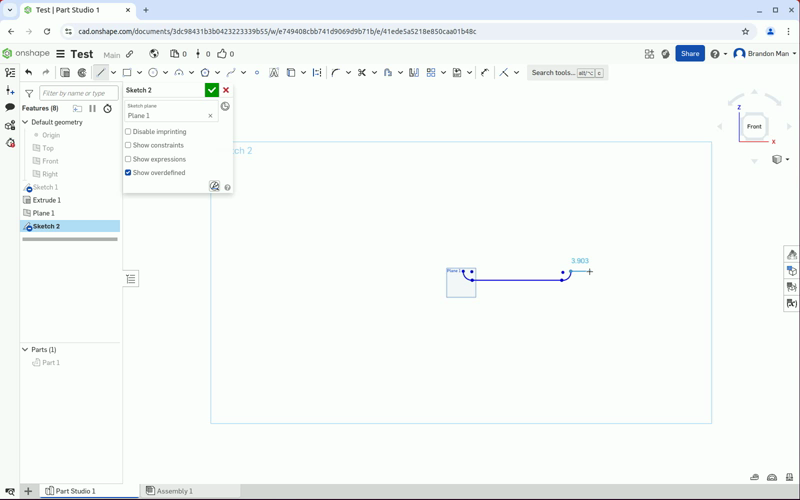
mouse_move(570, 238)
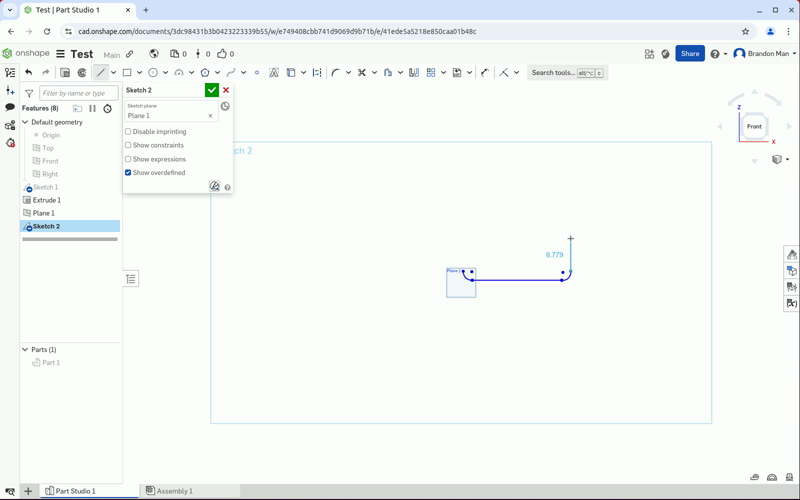
click(570, 238)
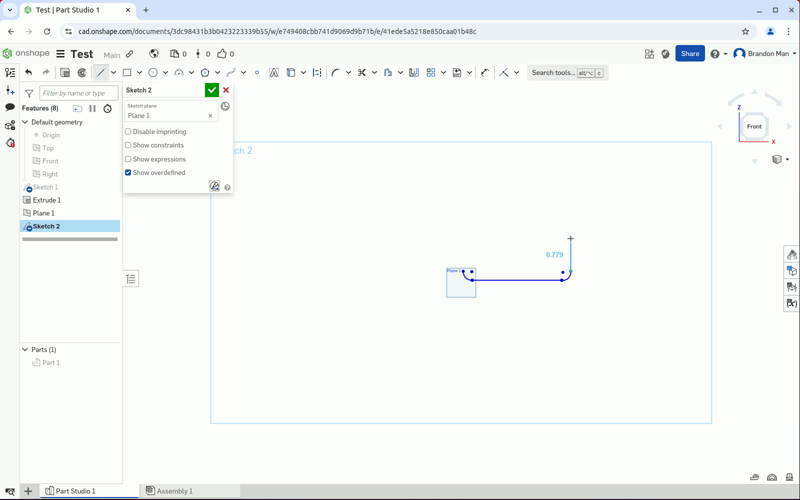
key_up(shift)
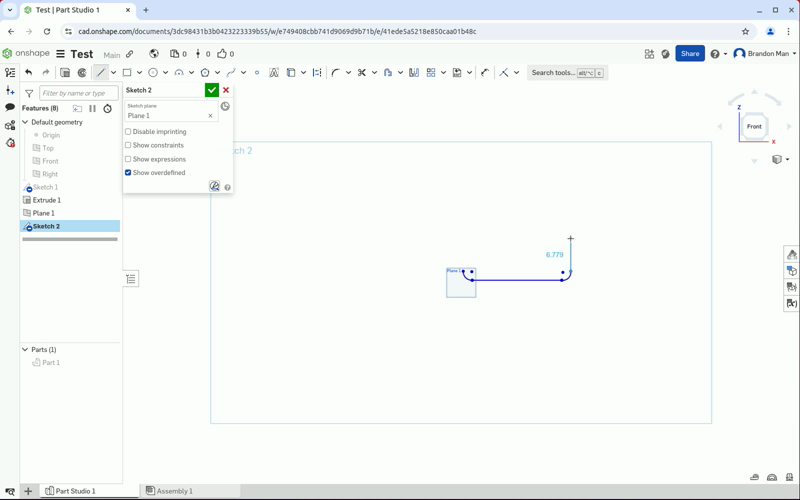
key(esc)
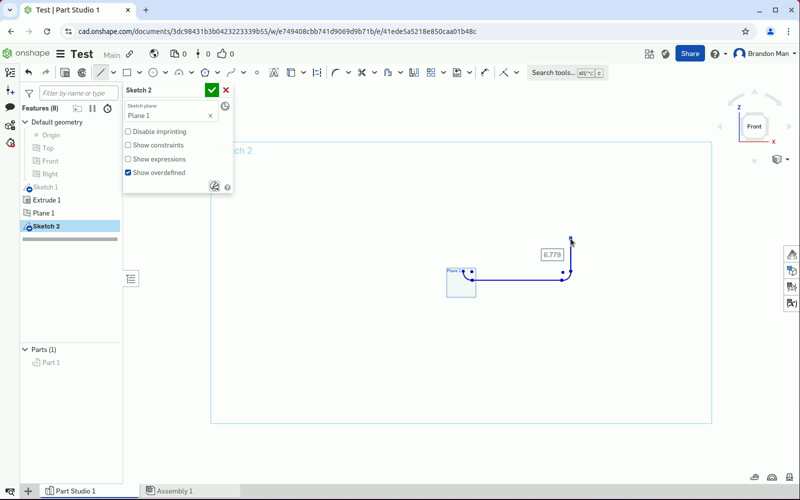
key(a)
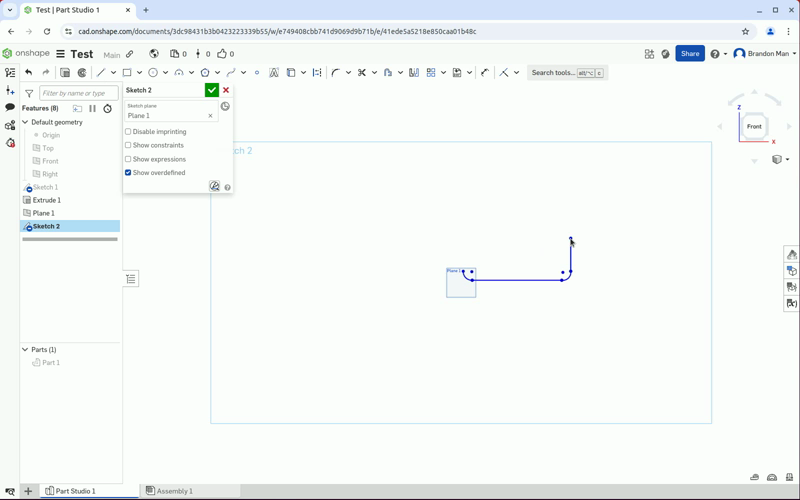
mouse_move(570, 238)
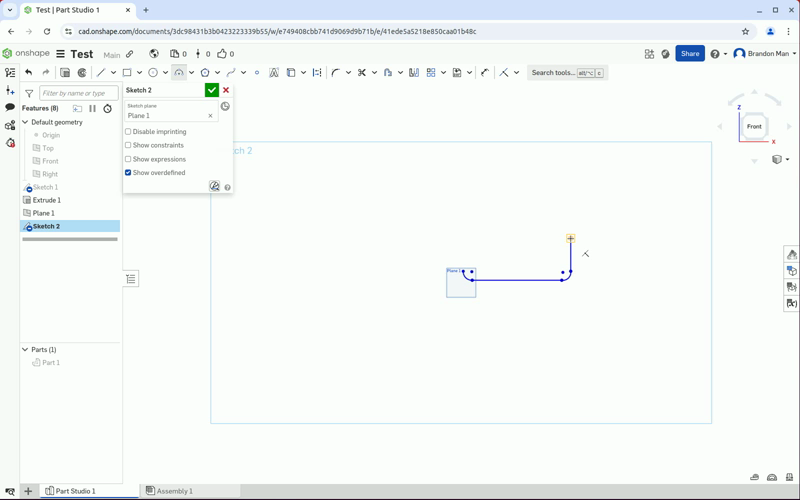
click(570, 238)
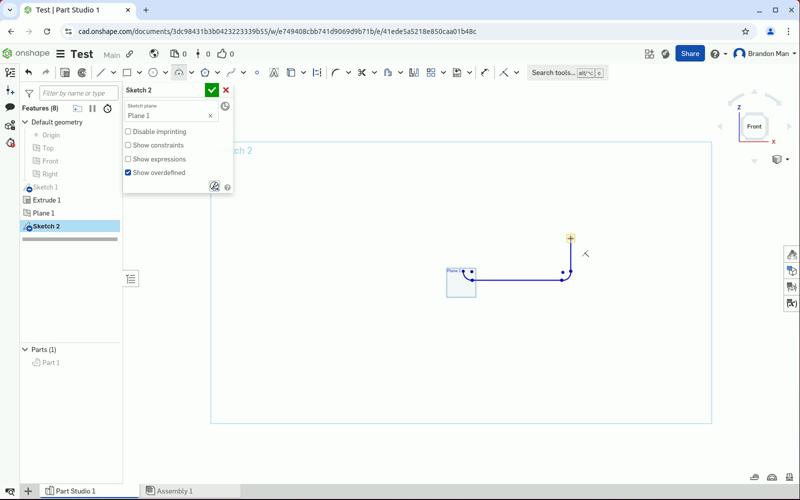
key_down(shift)
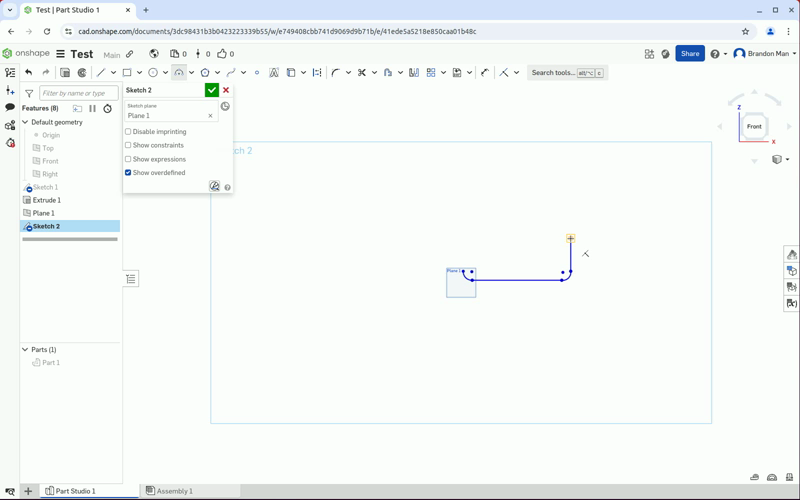
mouse_move(561, 229)
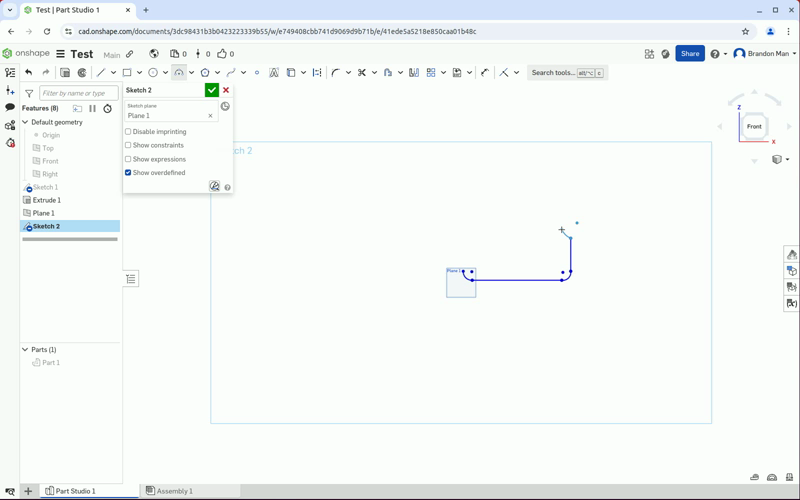
click(561, 229)
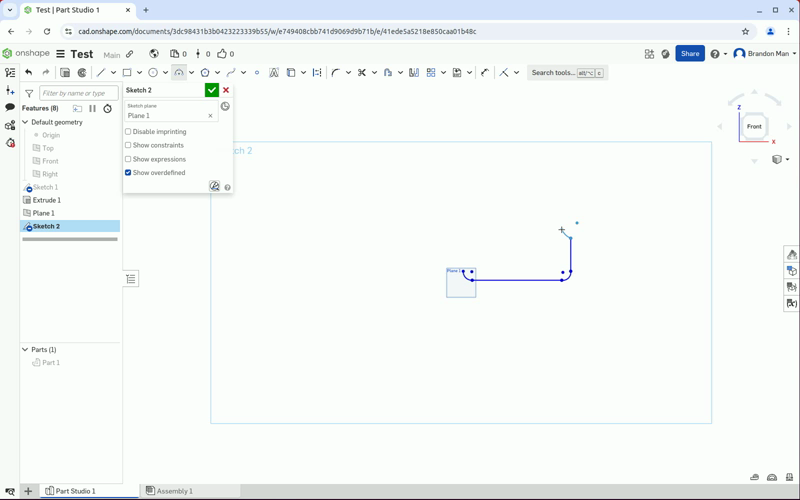
mouse_move(568, 231)
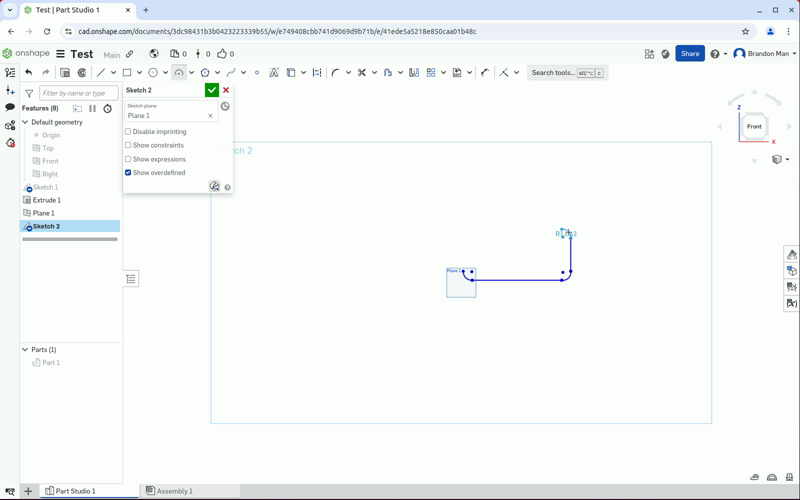
click(568, 231)
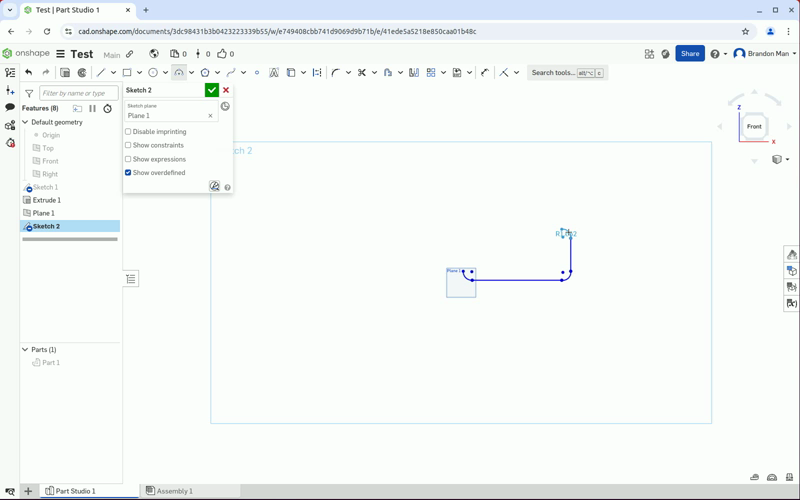
key_up(shift)
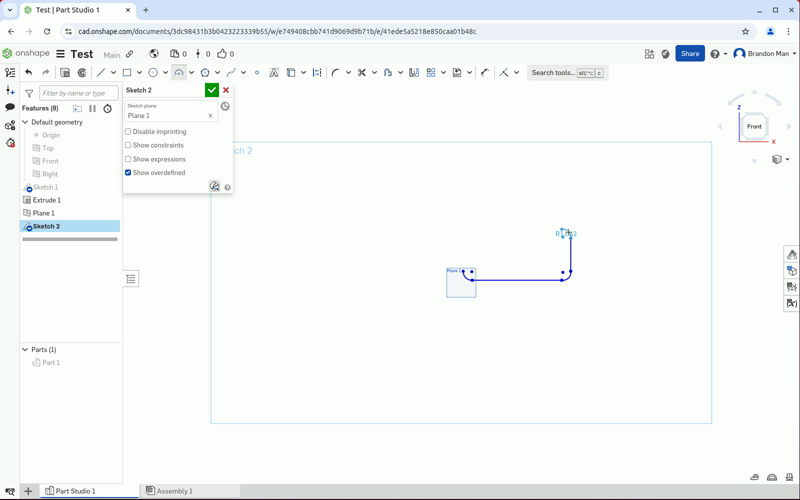
key(esc)
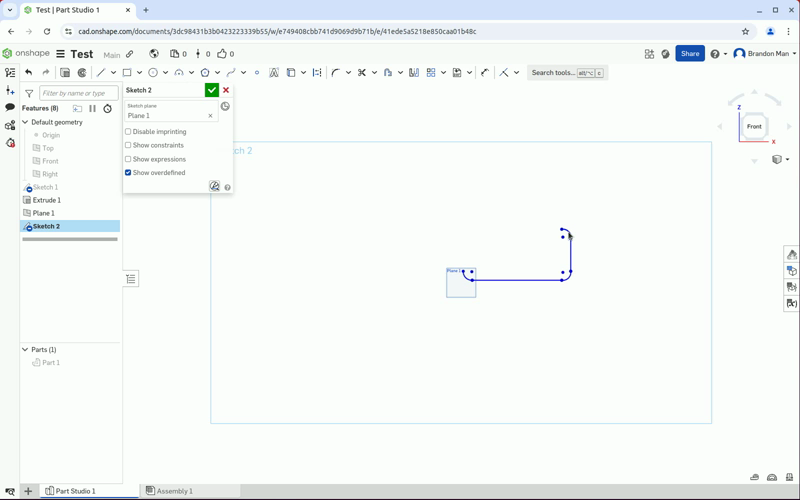
key(l)
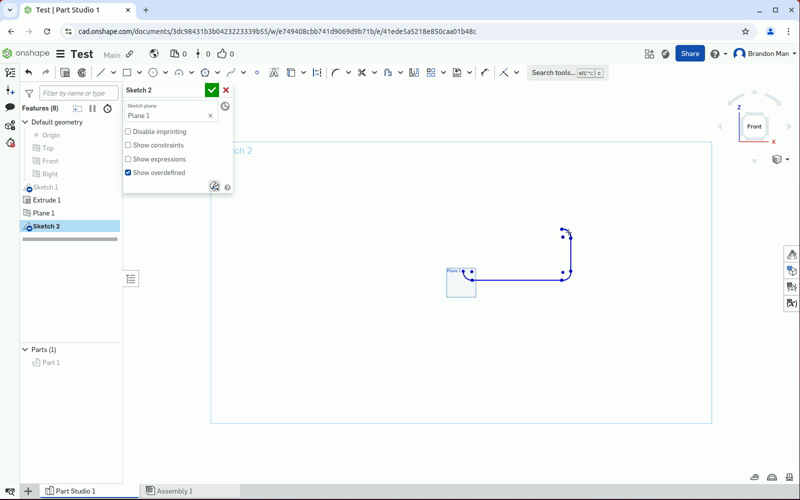
mouse_move(561, 229)
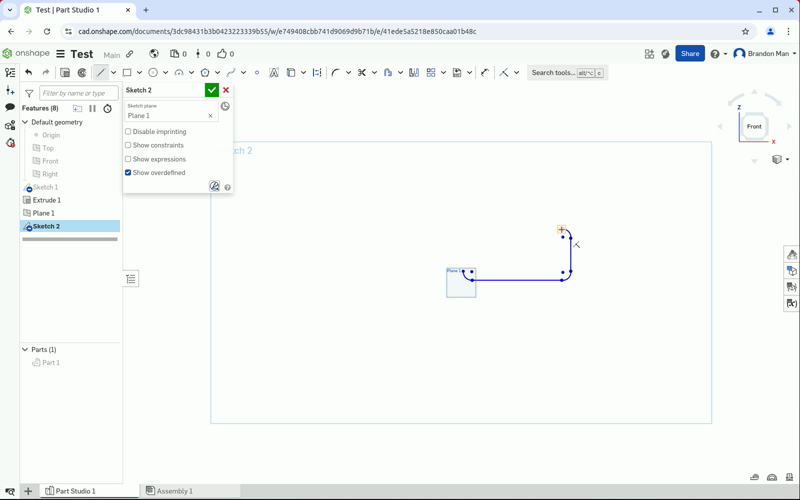
click(561, 229)
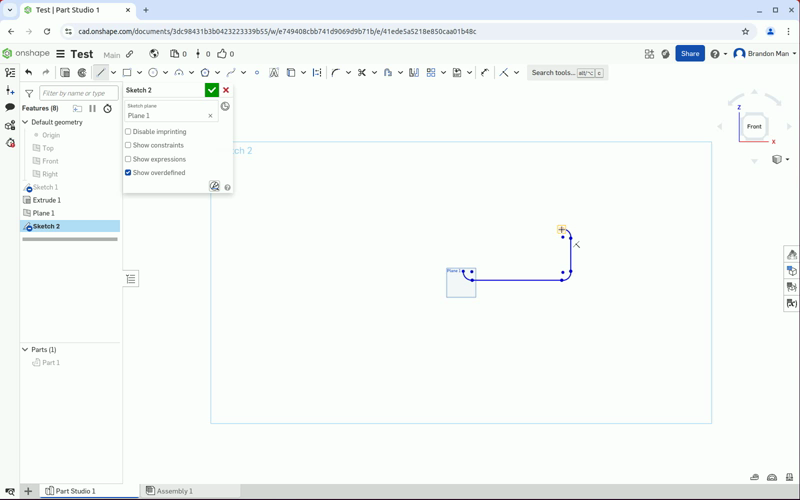
key_down(shift)
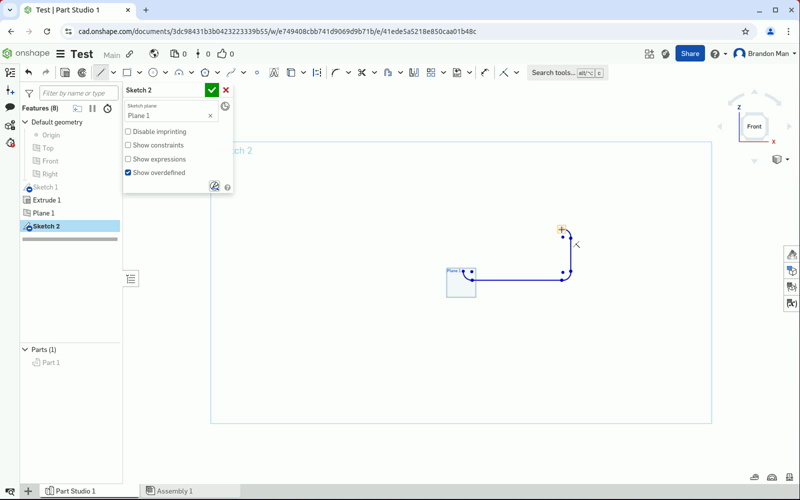
mouse_move(472, 229)
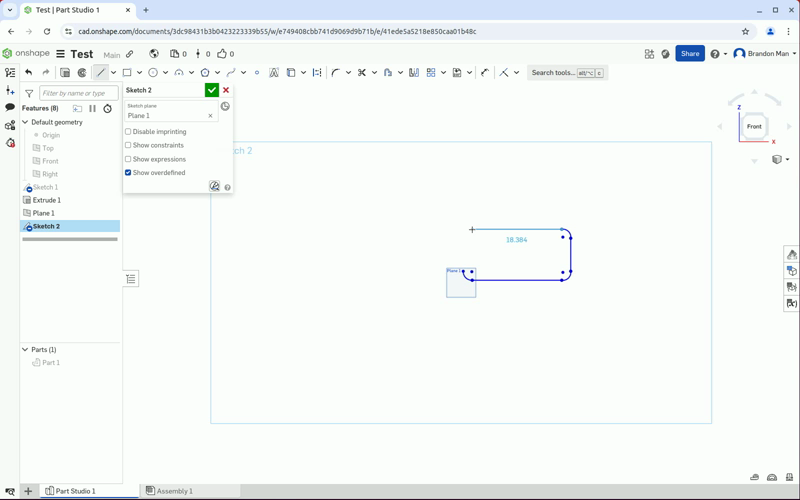
click(472, 229)
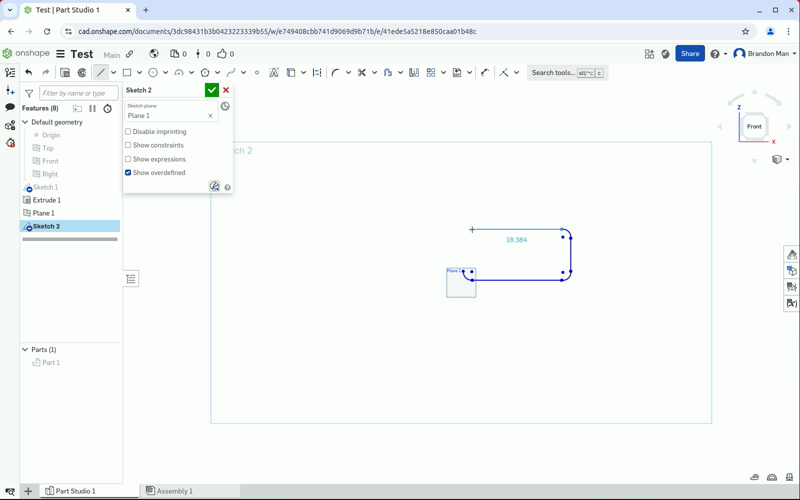
key_up(shift)
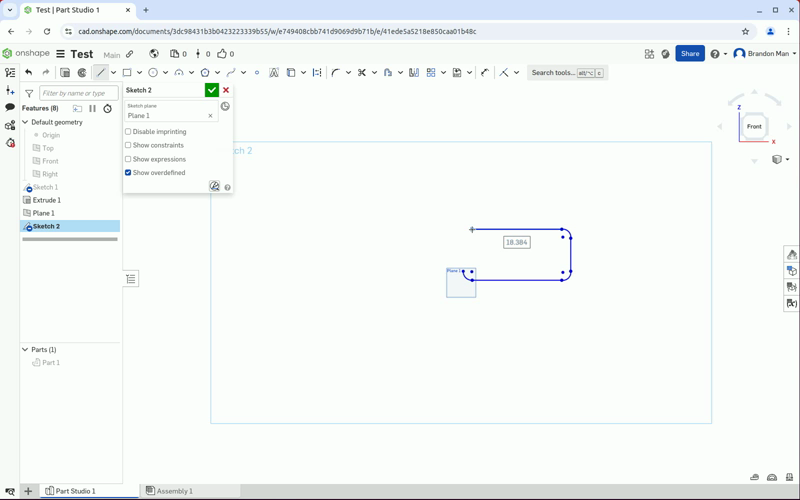
key(esc)
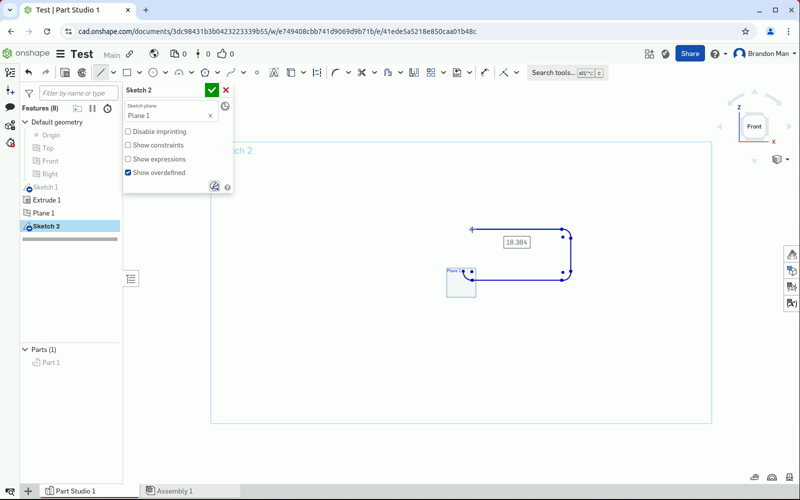
key(a)
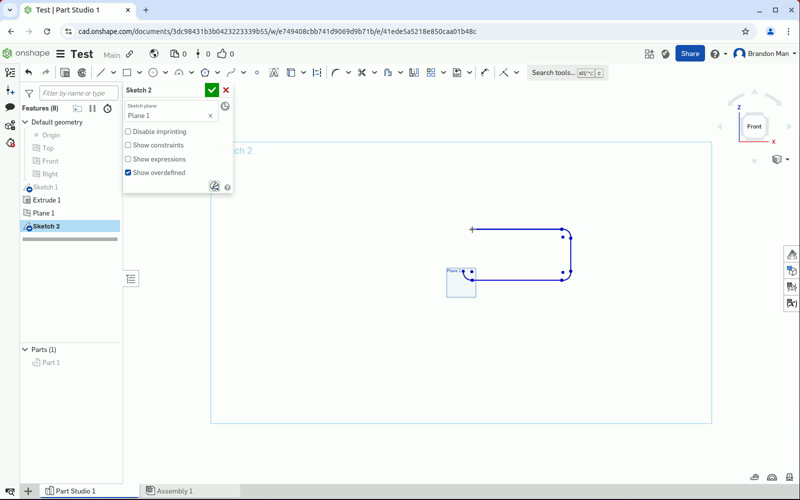
mouse_move(472, 229)
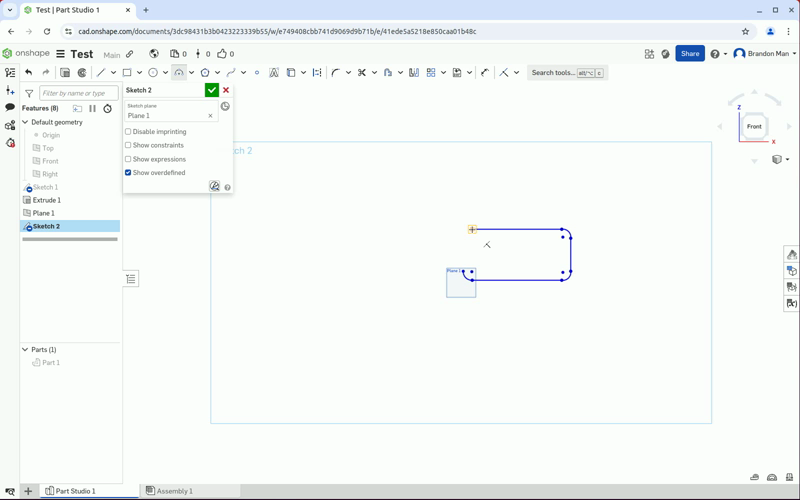
click(472, 229)
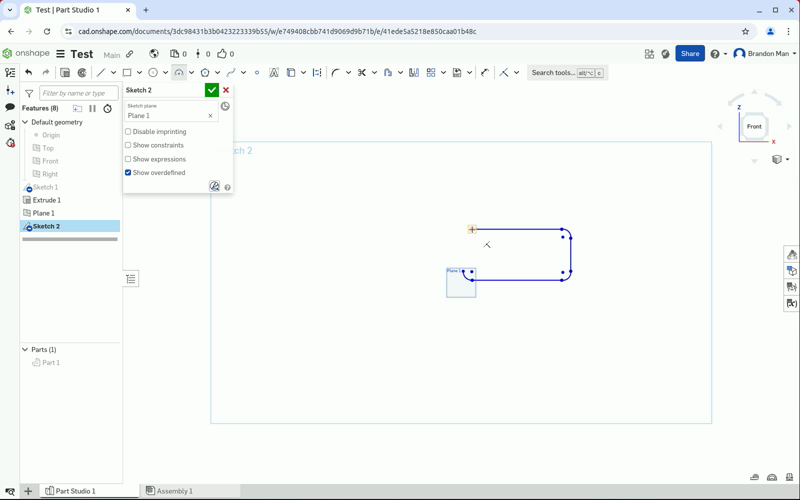
key_down(shift)
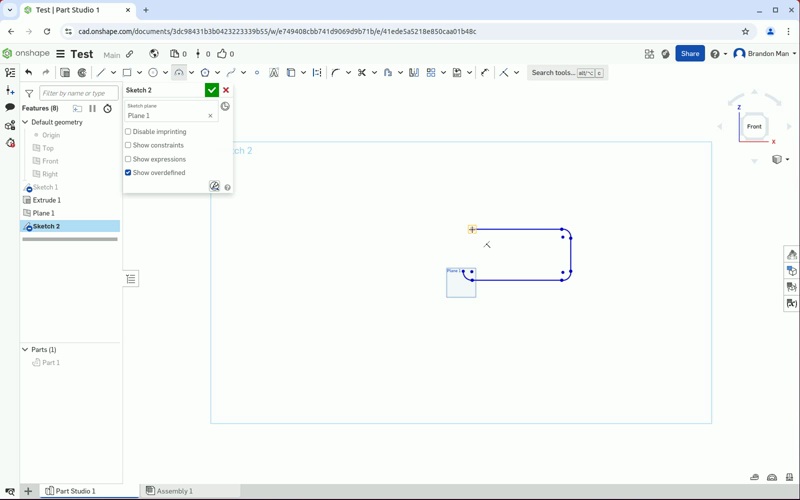
mouse_move(463, 238)
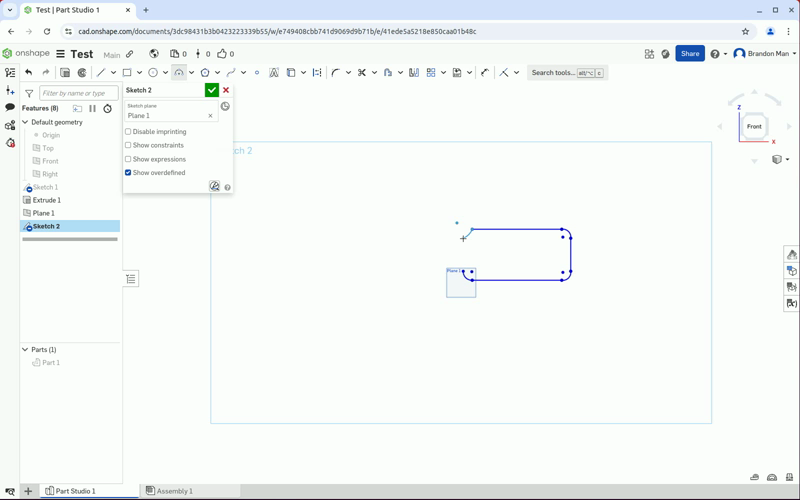
click(463, 238)
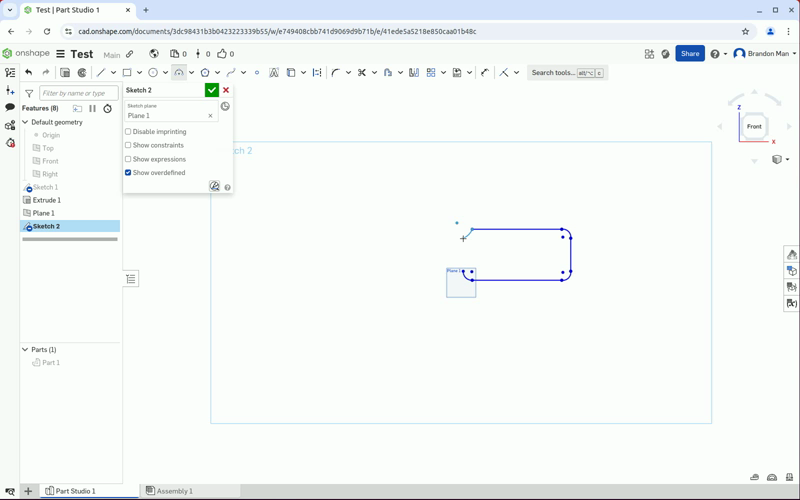
mouse_move(465, 231)
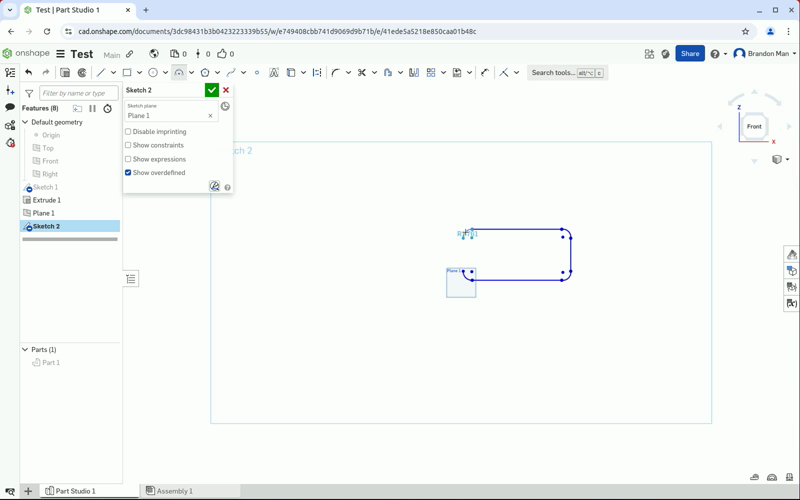
click(465, 231)
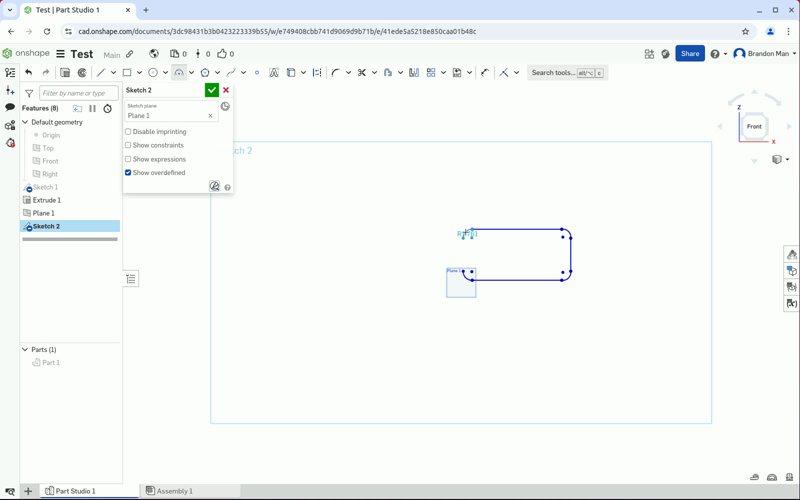
key_up(shift)
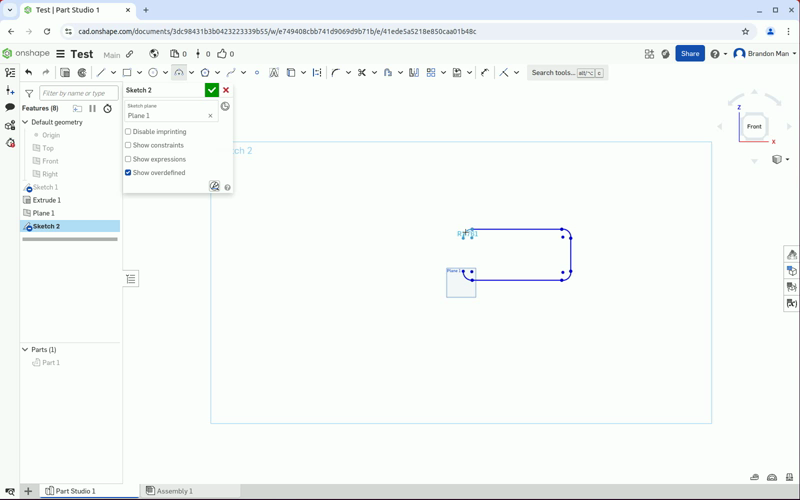
key(esc)
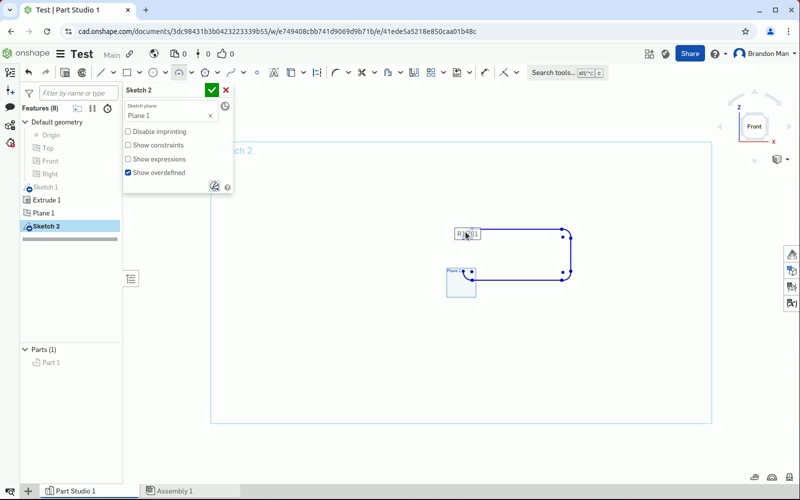
key(l)
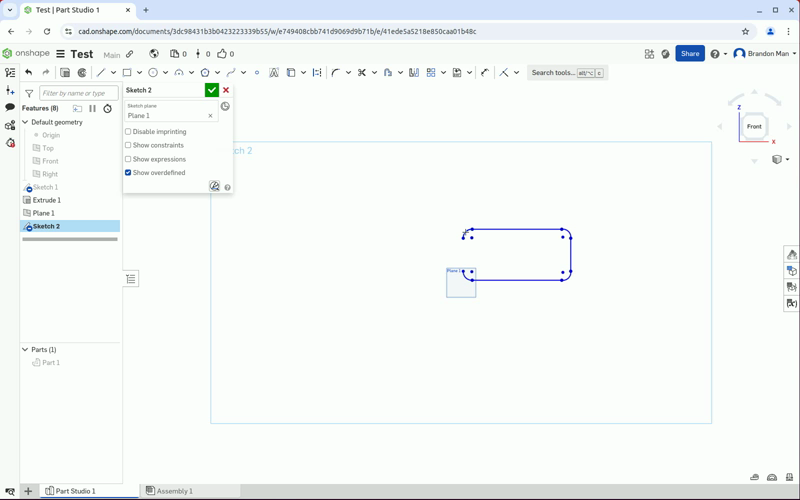
mouse_move(463, 238)
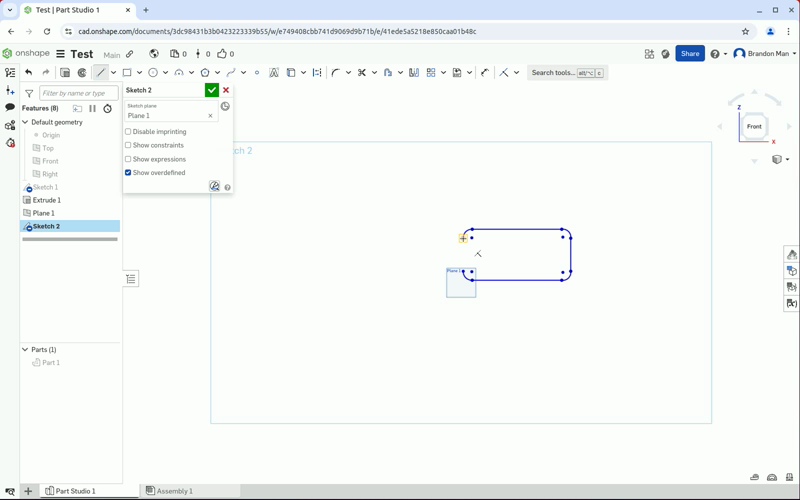
click(463, 238)
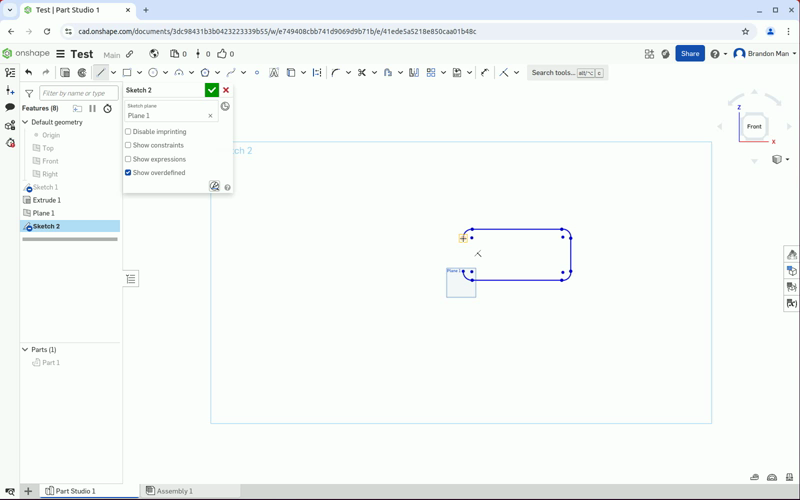
mouse_move(493, 238)
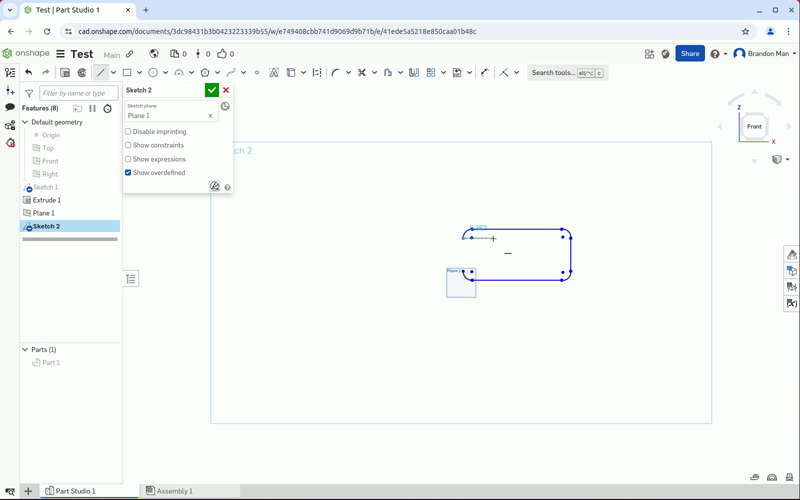
key_down(shift)
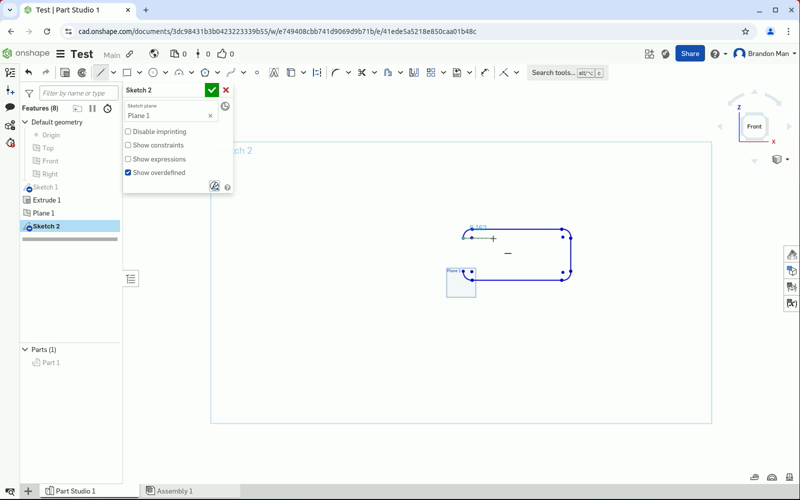
mouse_move(463, 271)
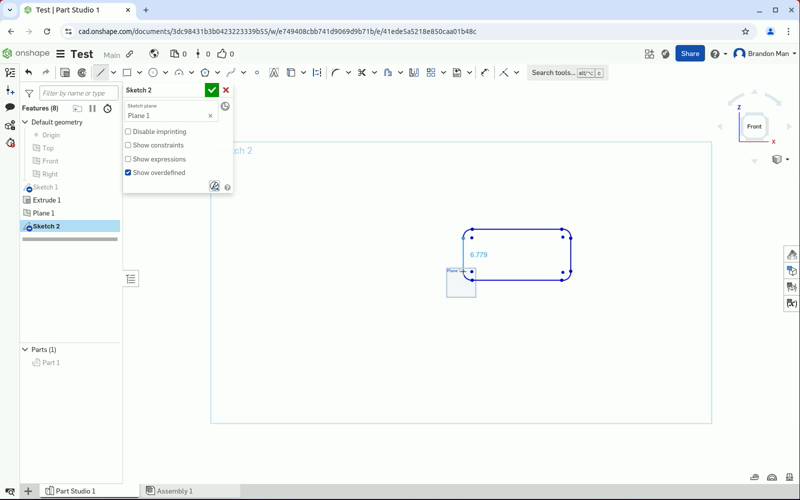
key_up(shift)
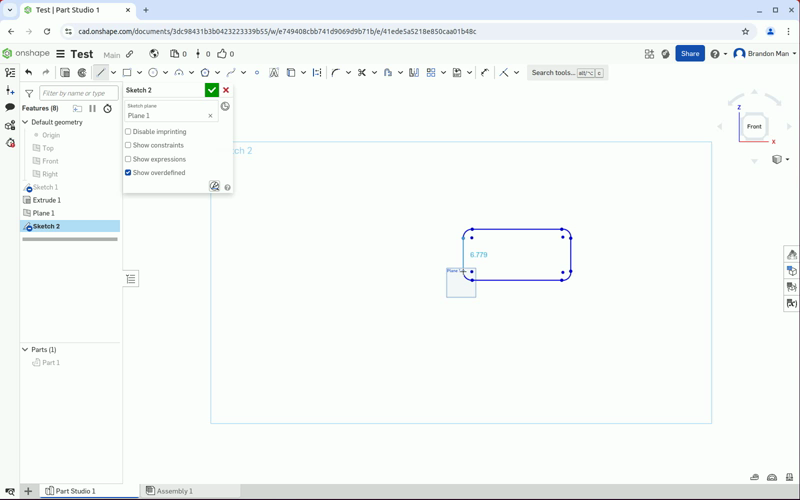
click(463, 271)
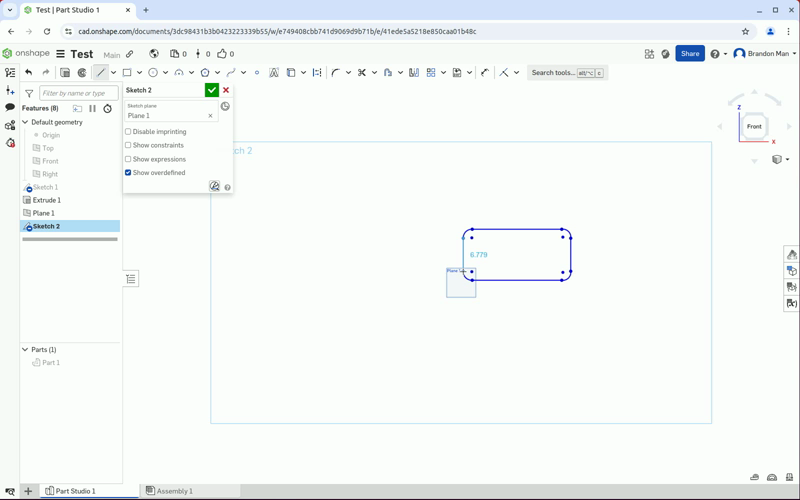
key(esc)
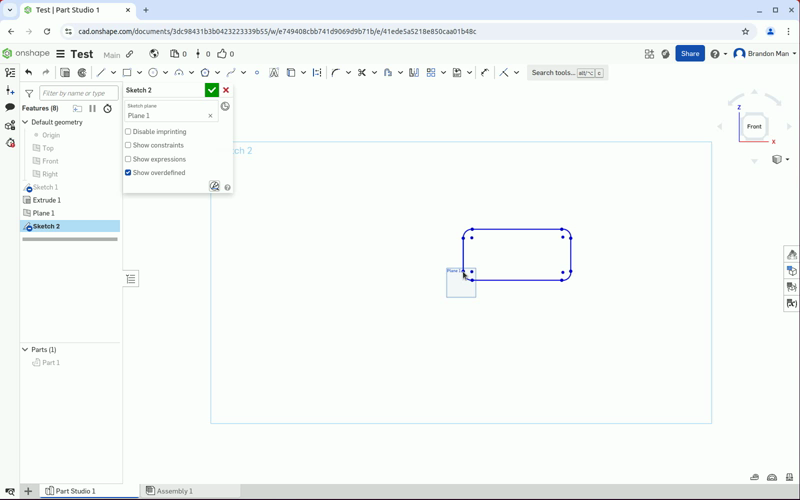
mouse_move(537, 250)
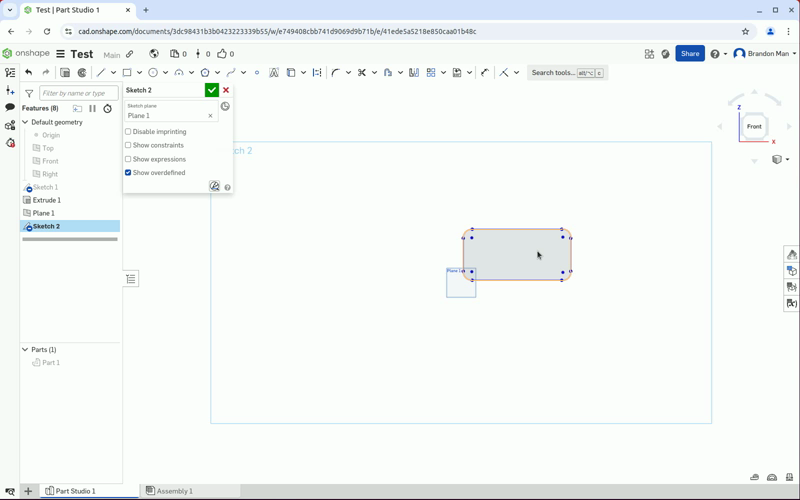
click(537, 250)
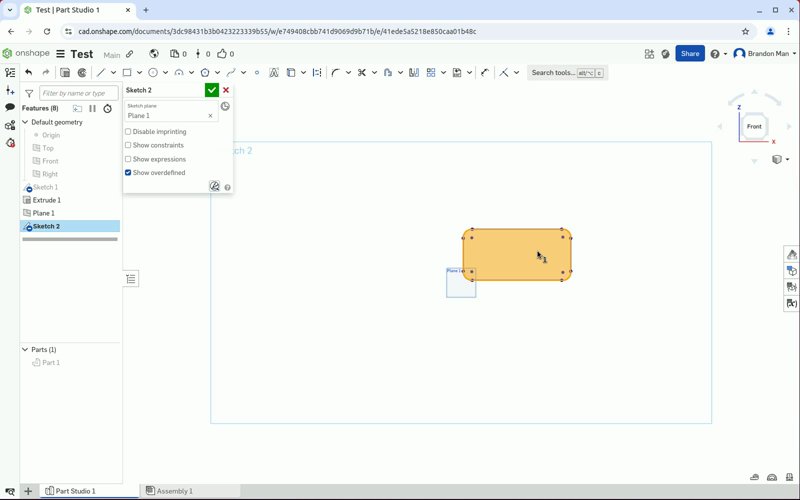
mouse_move(73, 352)
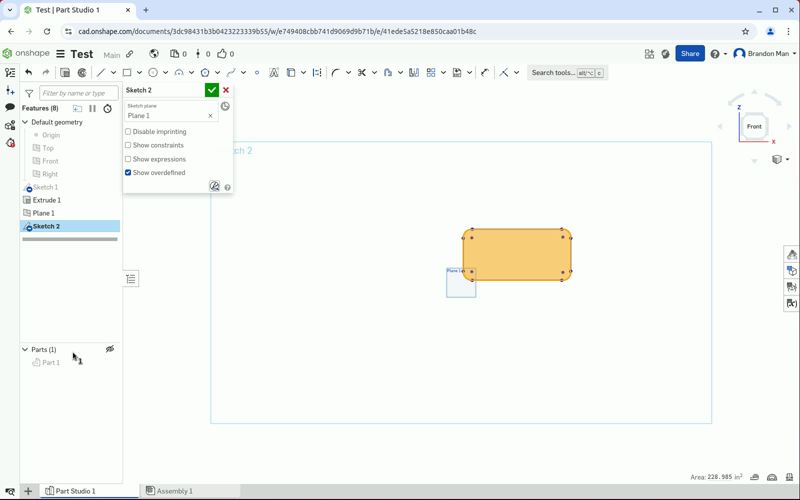
key(shift+y)
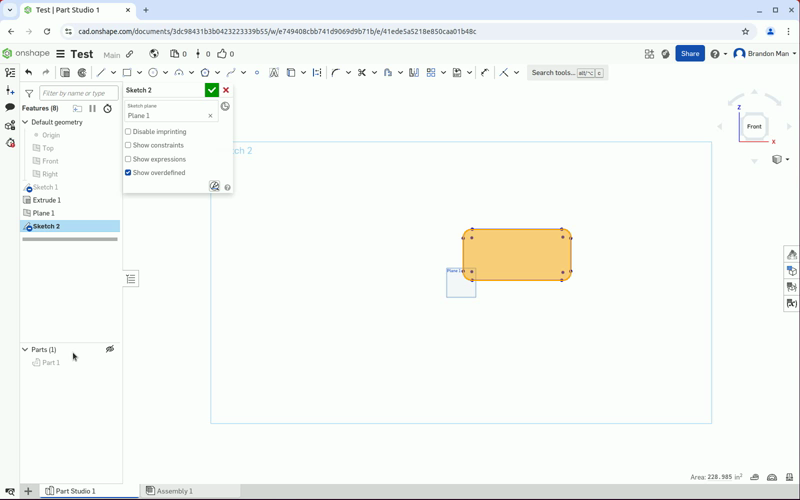
key(shift+e)
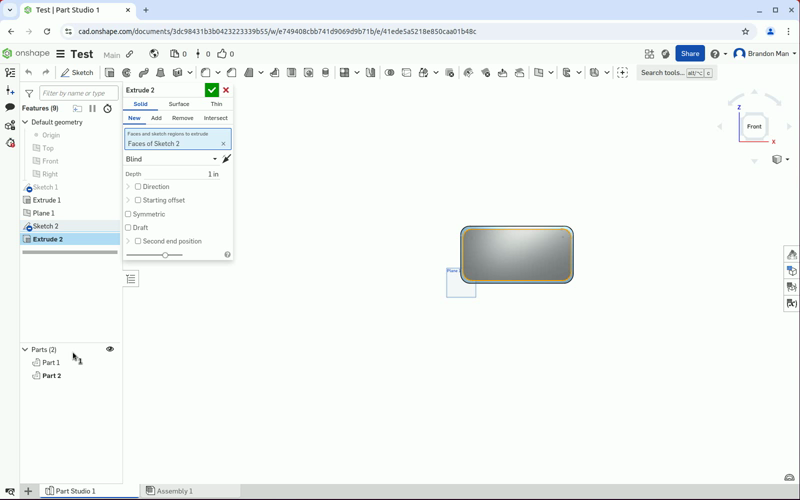
mouse_move(143, 106)
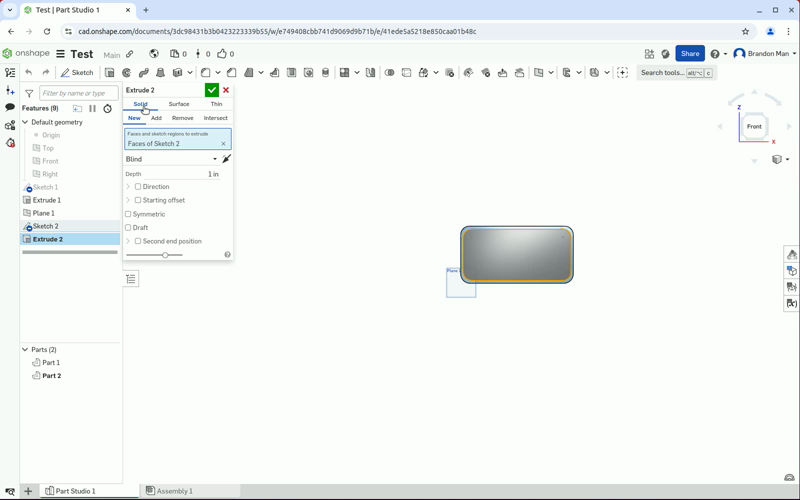
click(143, 106)
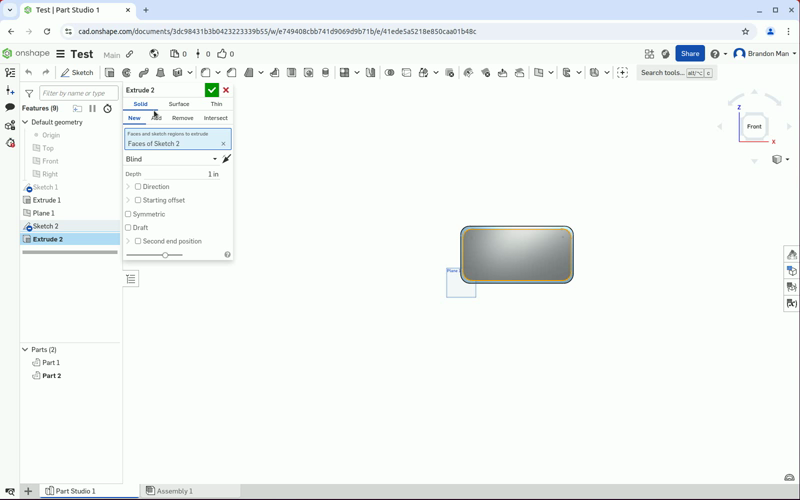
mouse_move(186, 120)
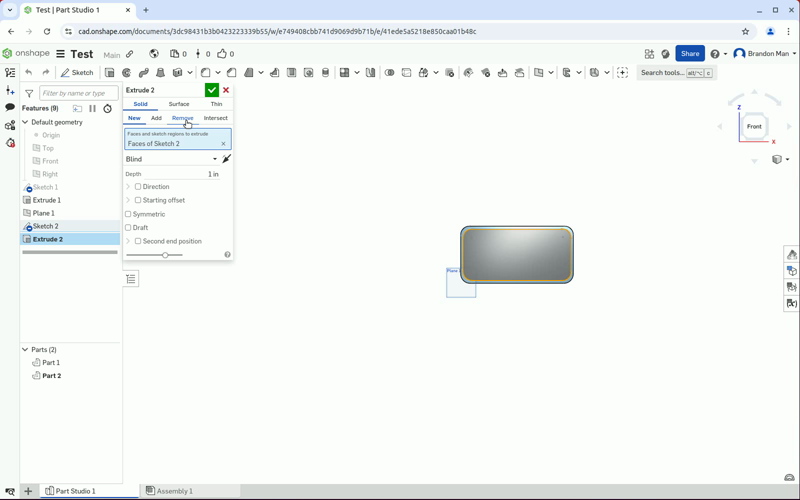
click(186, 120)
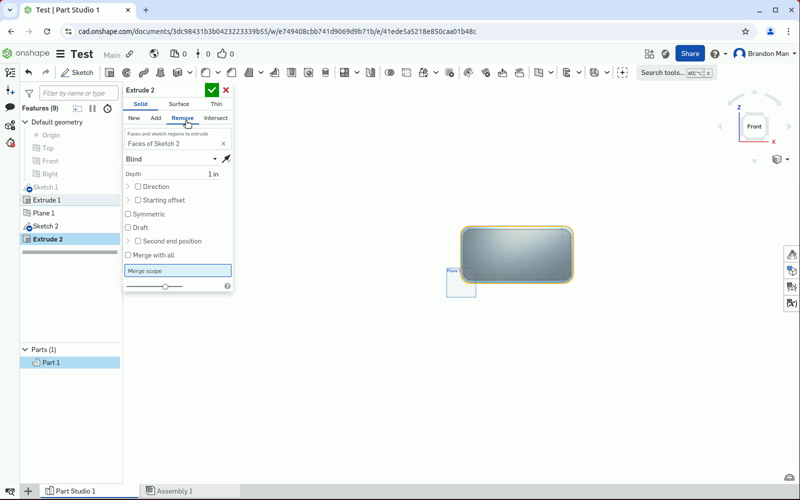
key(tab, 4)
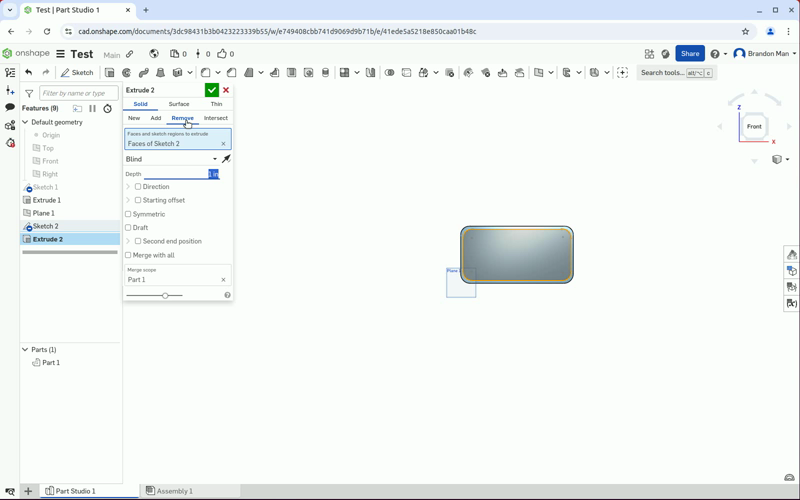
text(0.963)
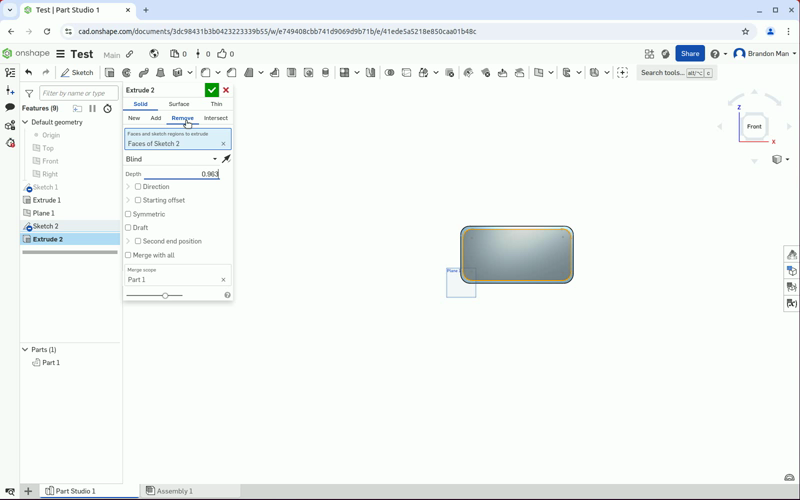
key(tab, 6)
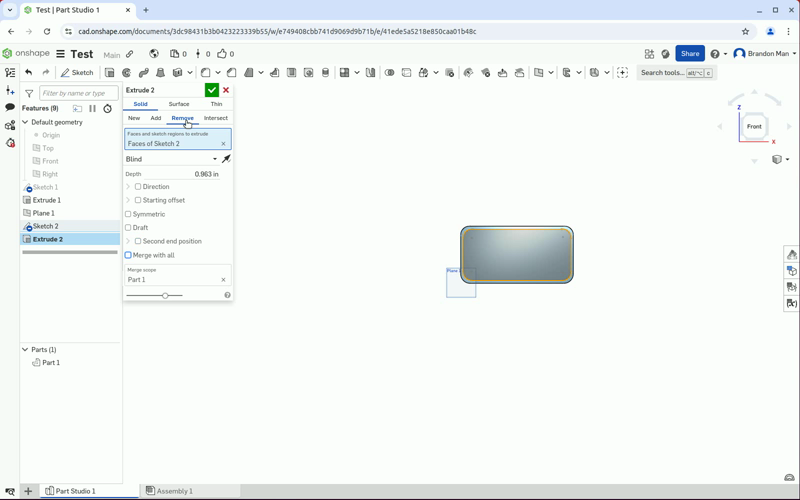
key(space)
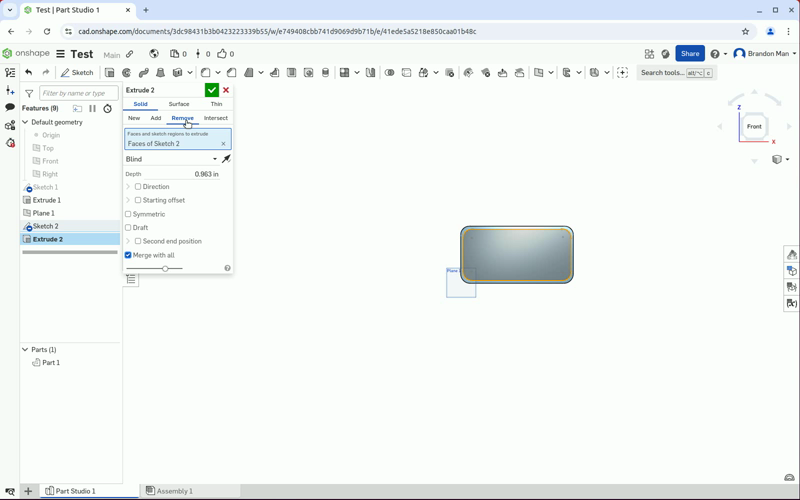
key(enter)
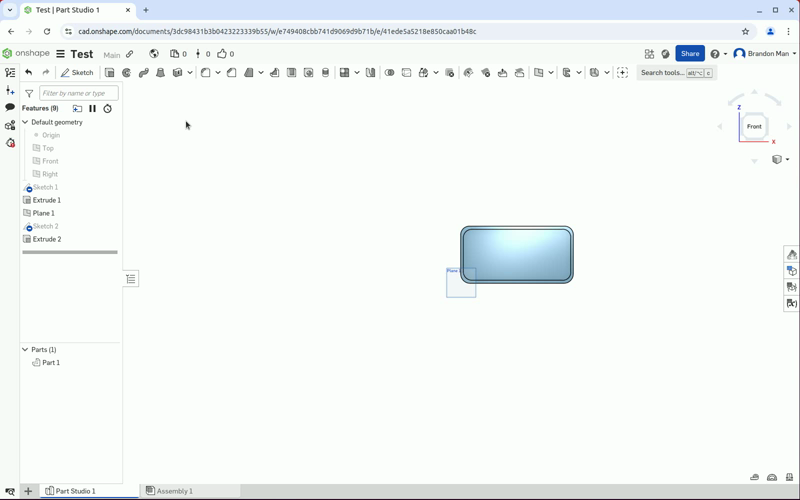
key(shift+h)
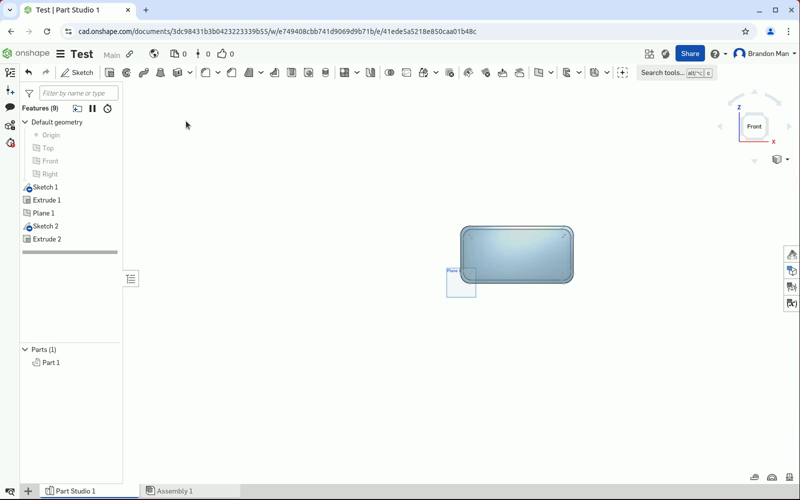
key(shift+h)
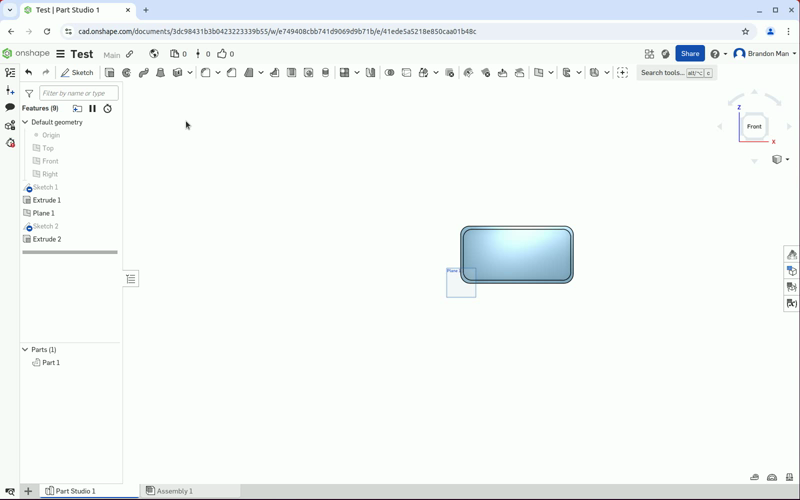
mouse_move(73, 189)
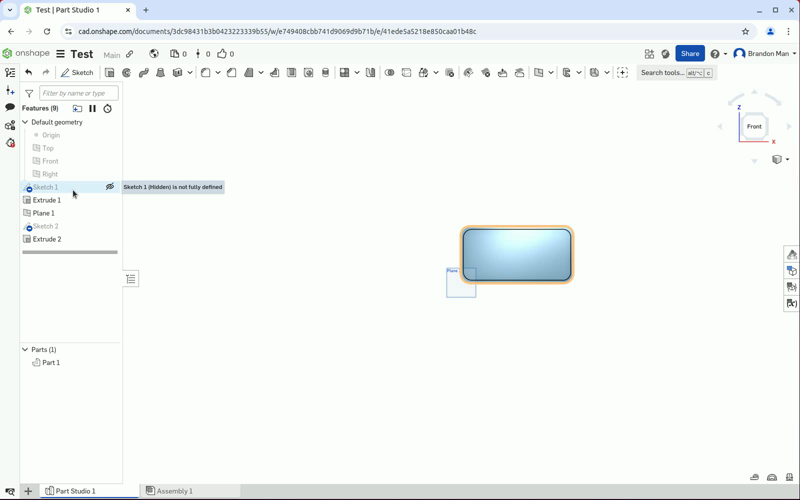
click(73, 189)
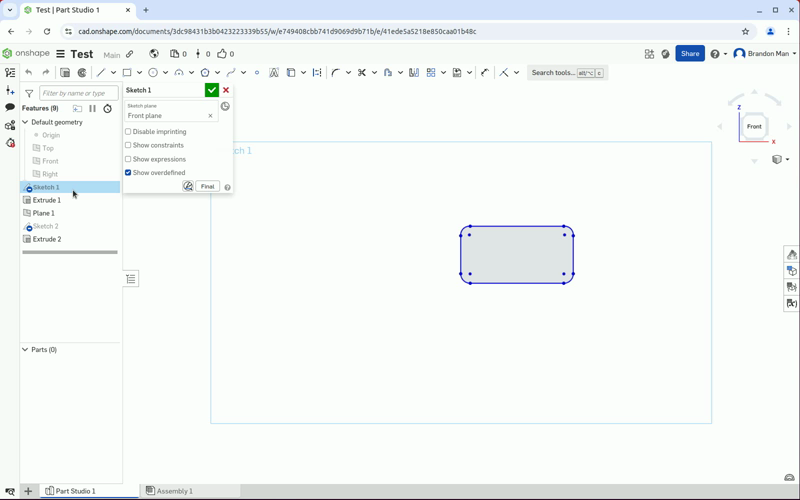
mouse_move(229, 92)
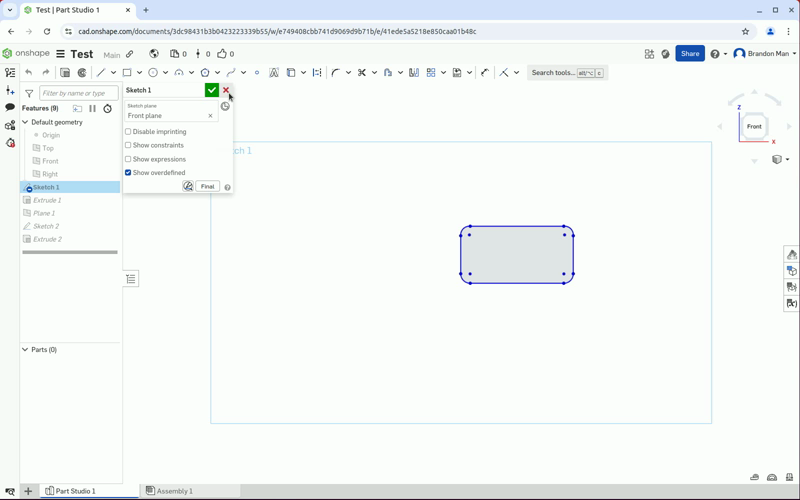
click(229, 92)
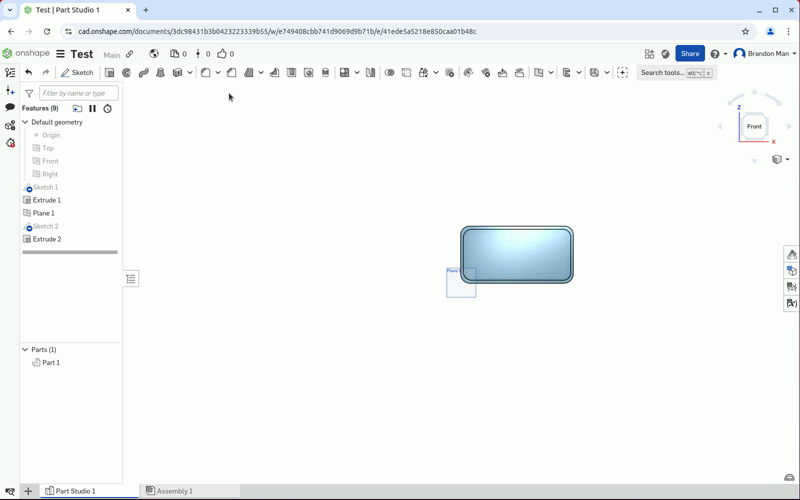
mouse_move(541, 75)
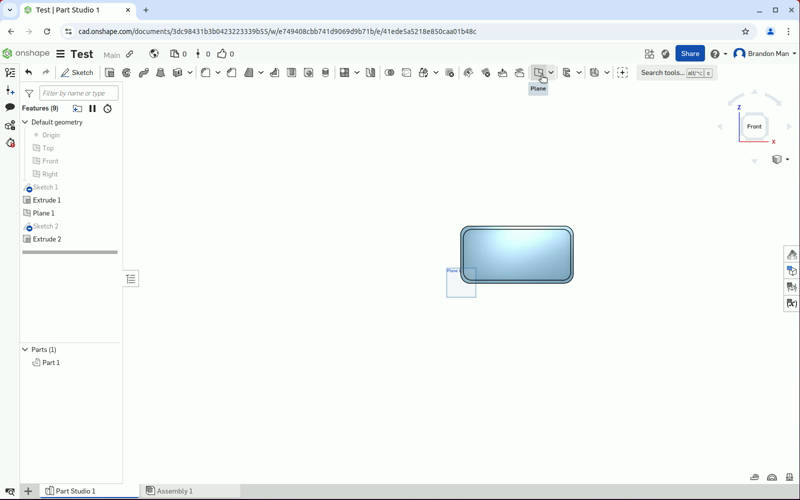
click(541, 75)
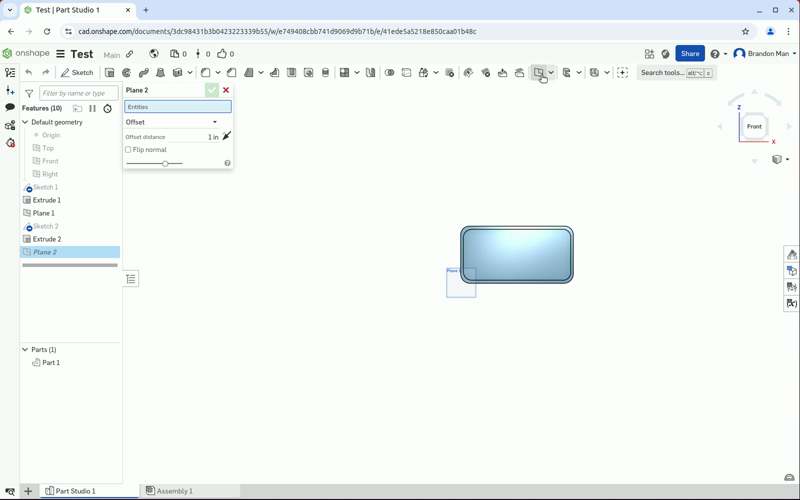
mouse_move(73, 163)
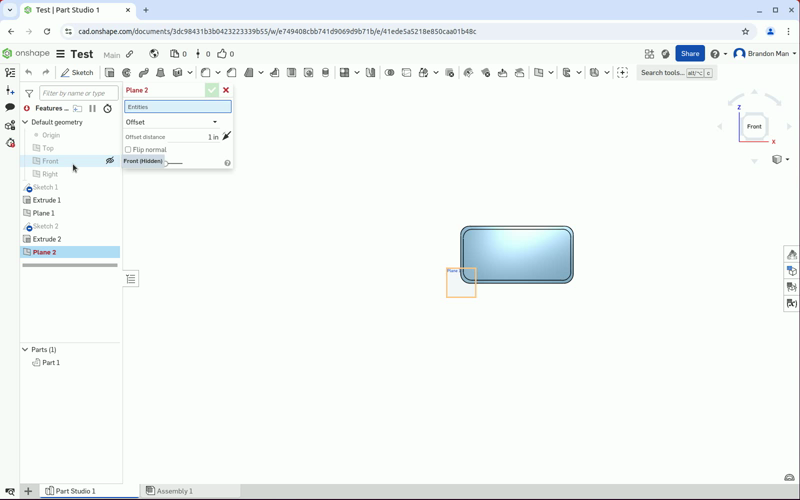
click(73, 163)
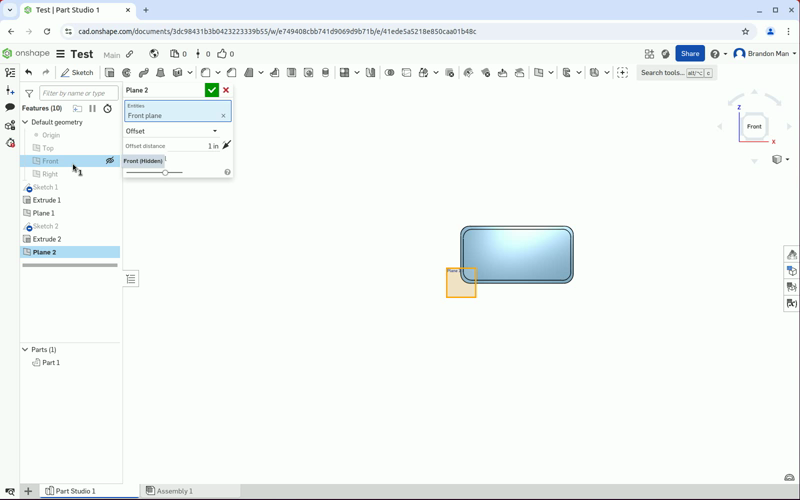
key(tab, 2)
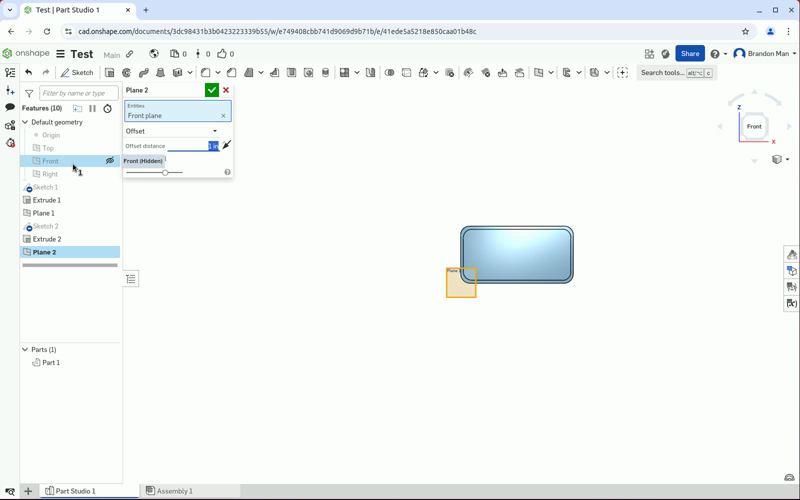
text(0.493)
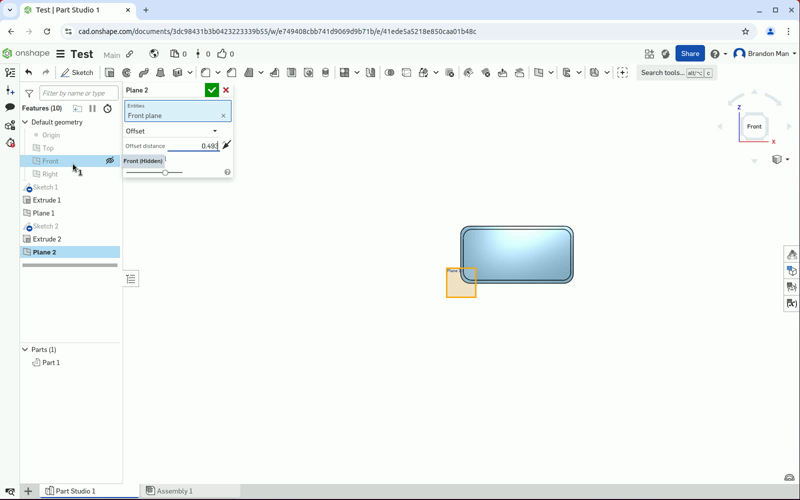
key(enter, 2)
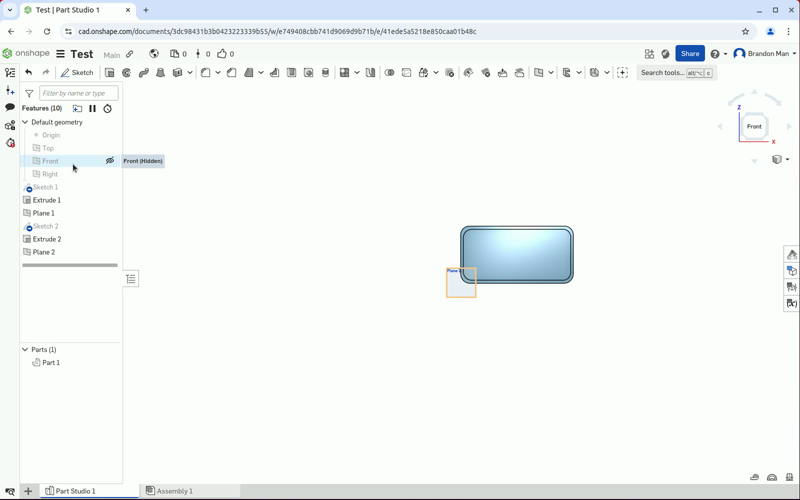
key(shift+s)
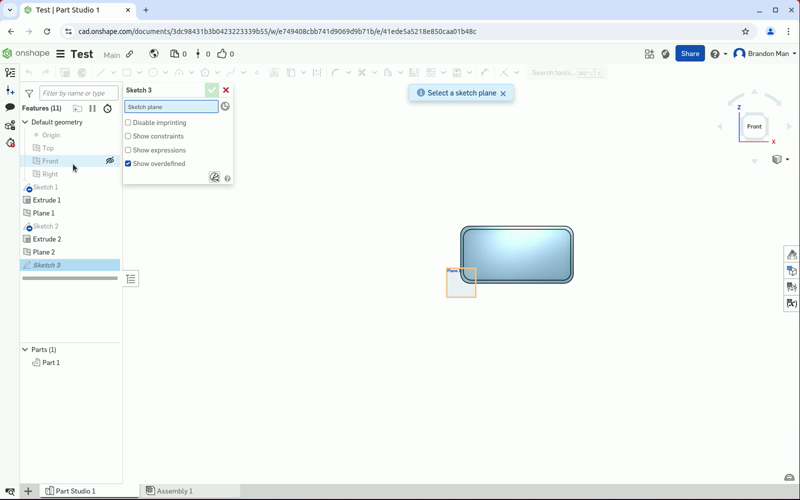
mouse_move(73, 254)
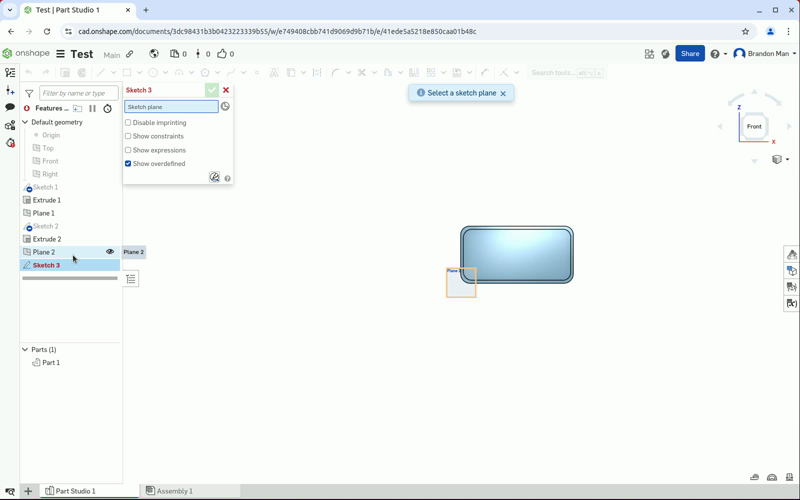
click(73, 254)
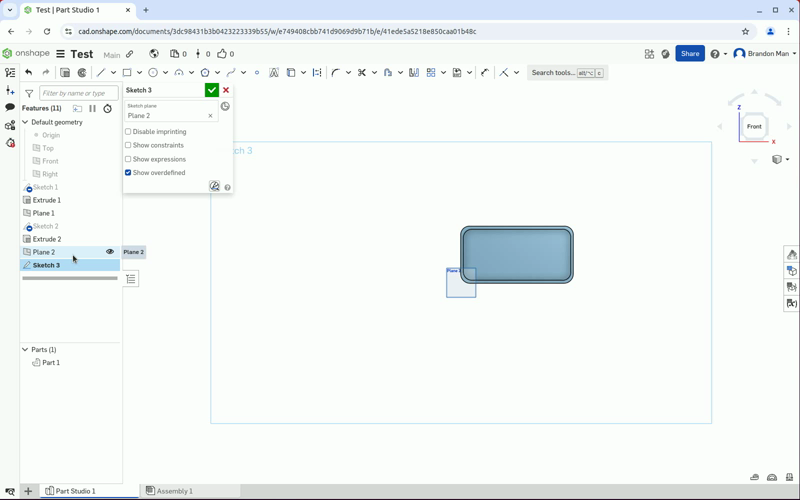
mouse_move(73, 352)
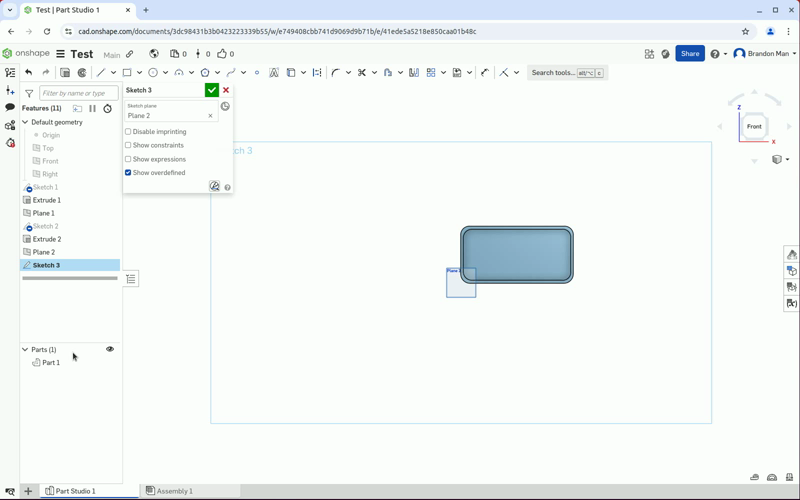
key(y)
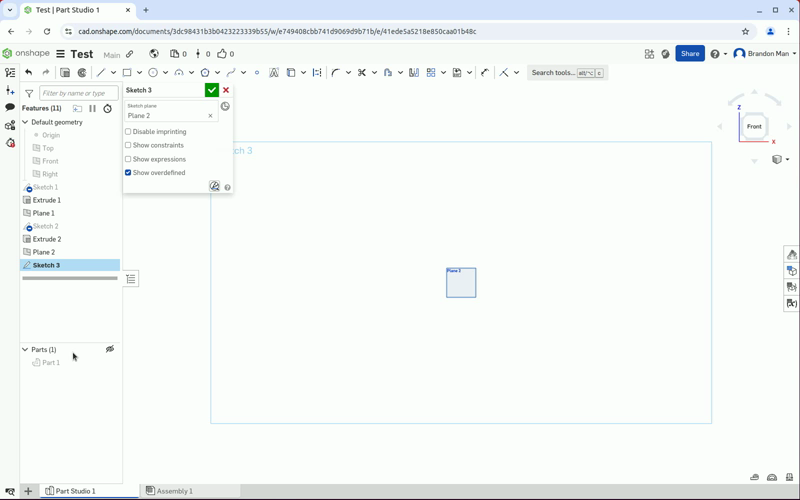
key(c)
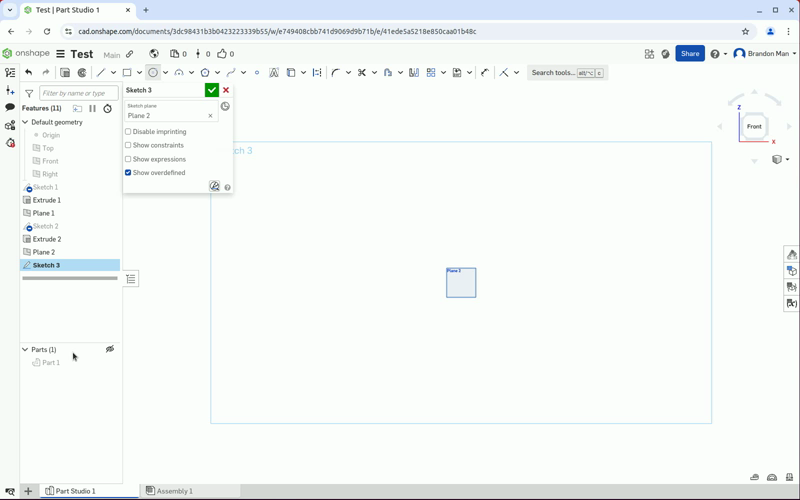
key_down(shift)
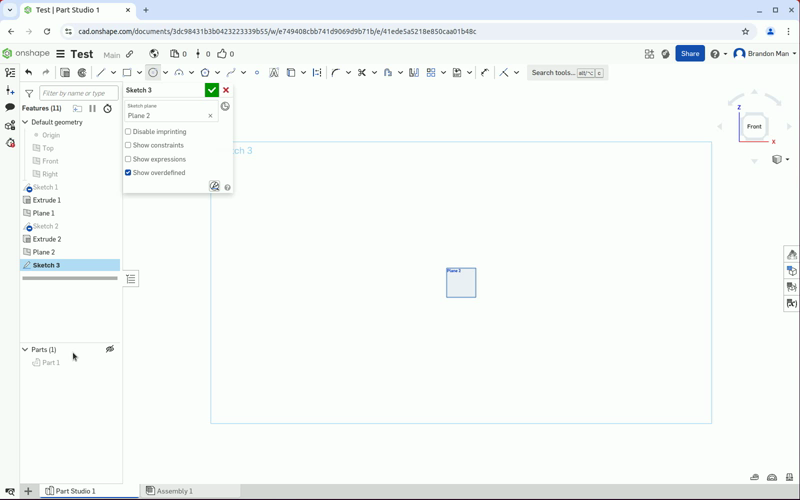
mouse_move(491, 254)
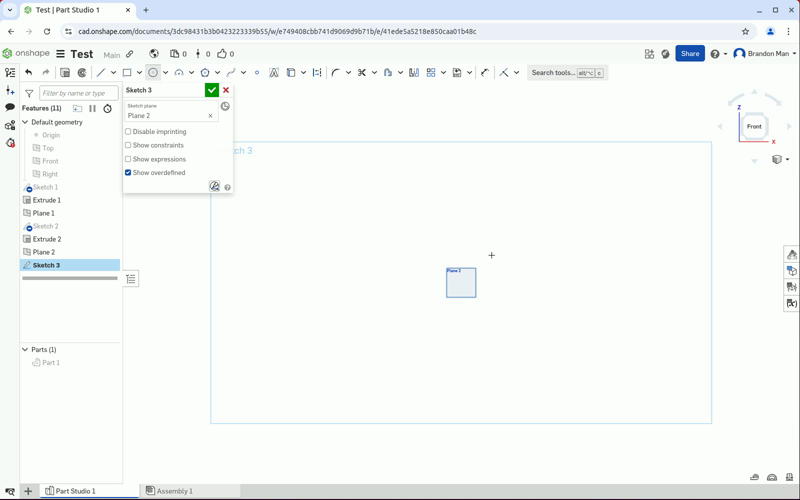
click(491, 254)
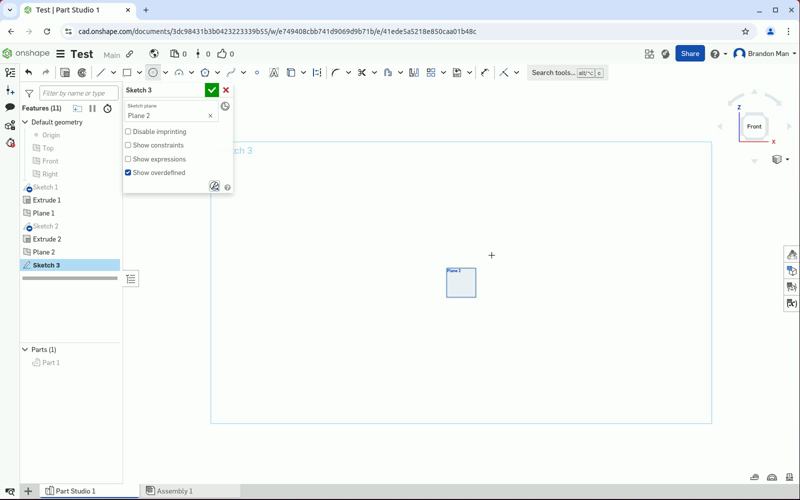
key_up(shift)
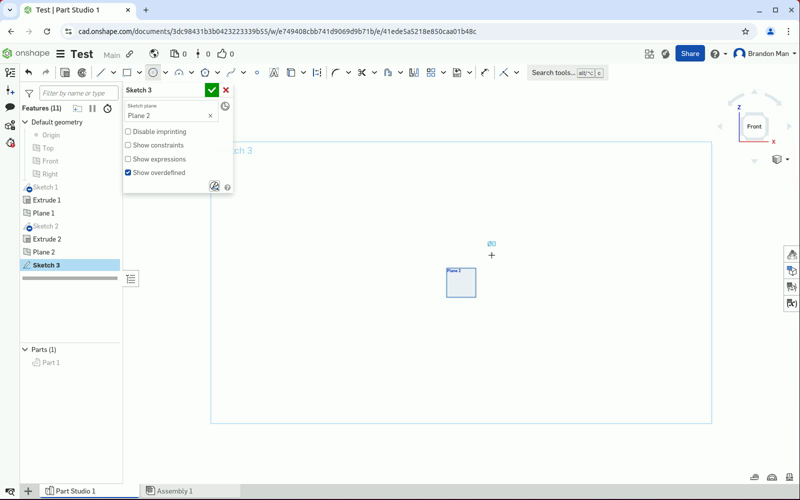
mouse_move(493, 254)
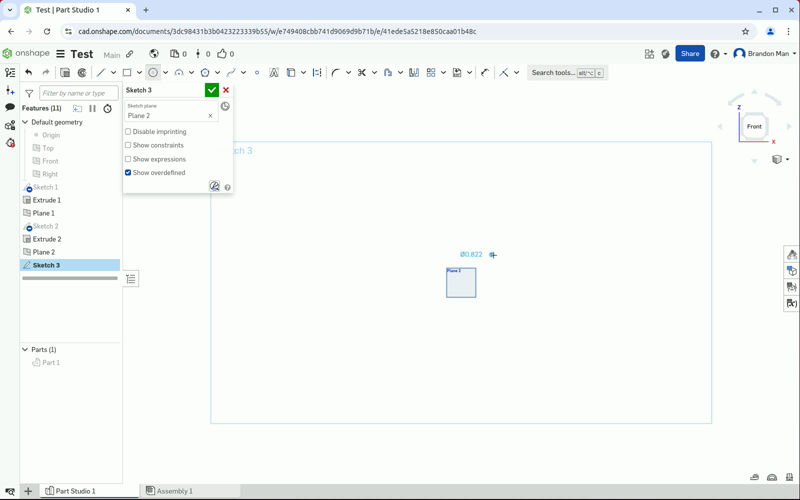
scroll(6)
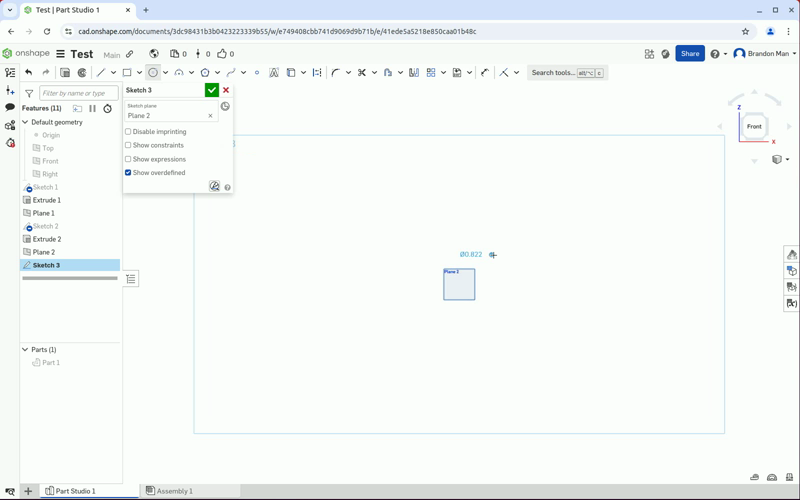
scroll(6)
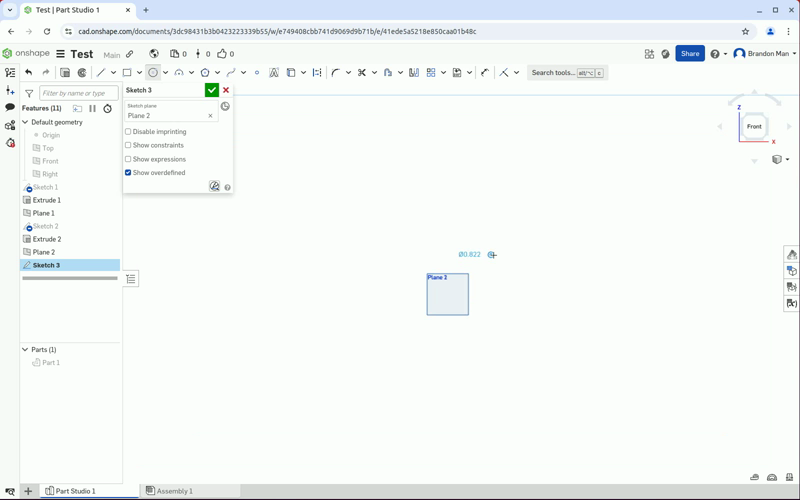
scroll(6)
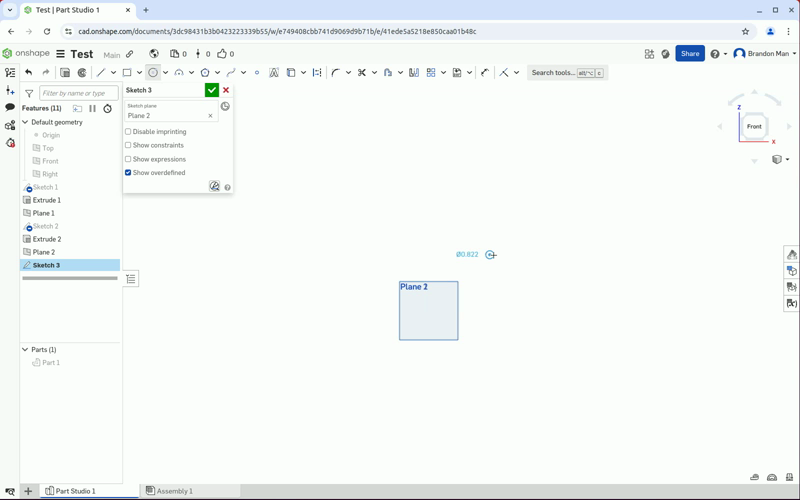
scroll(6)
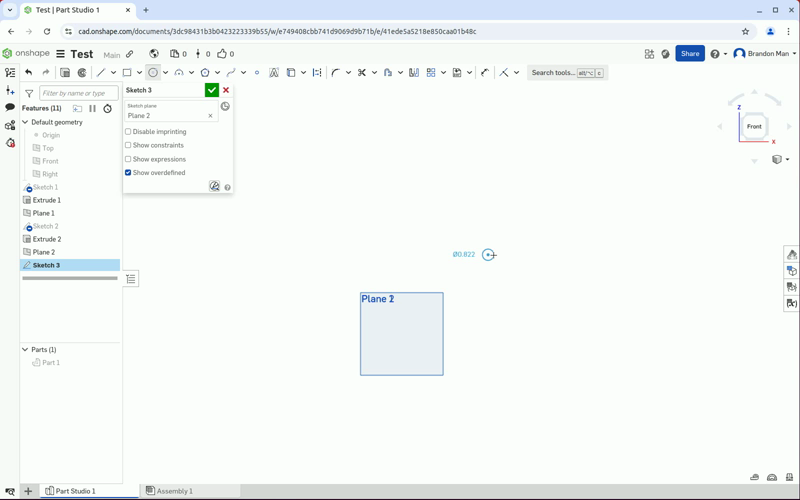
scroll(6)
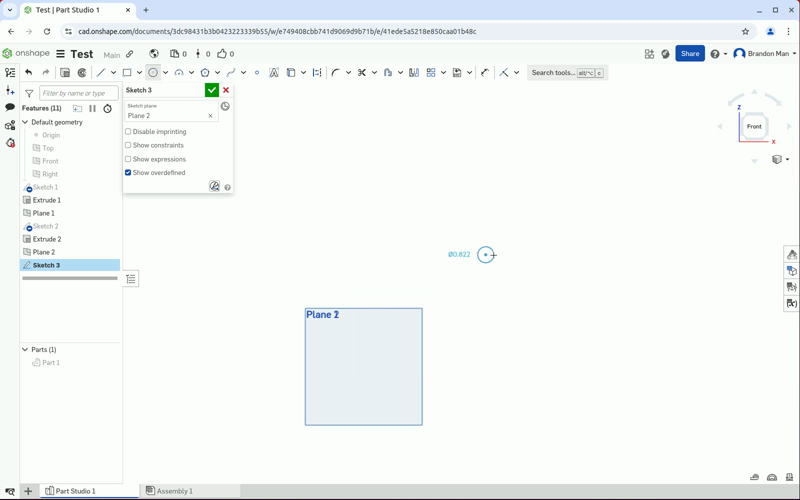
scroll(6)
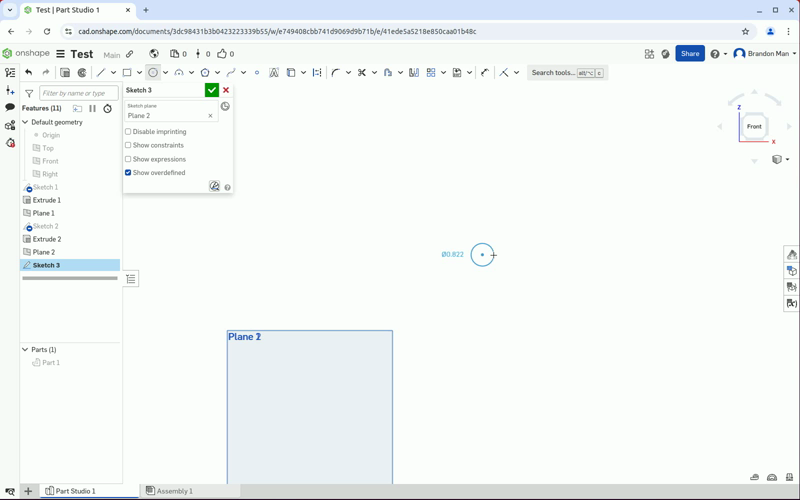
scroll(6)
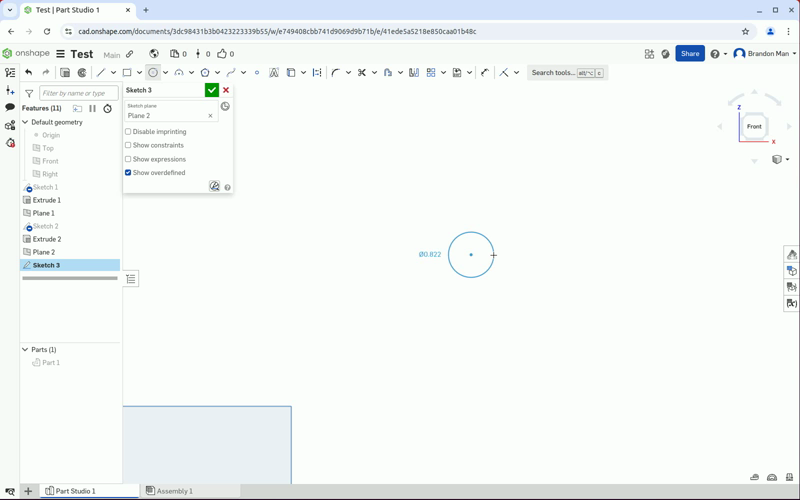
click(493, 254)
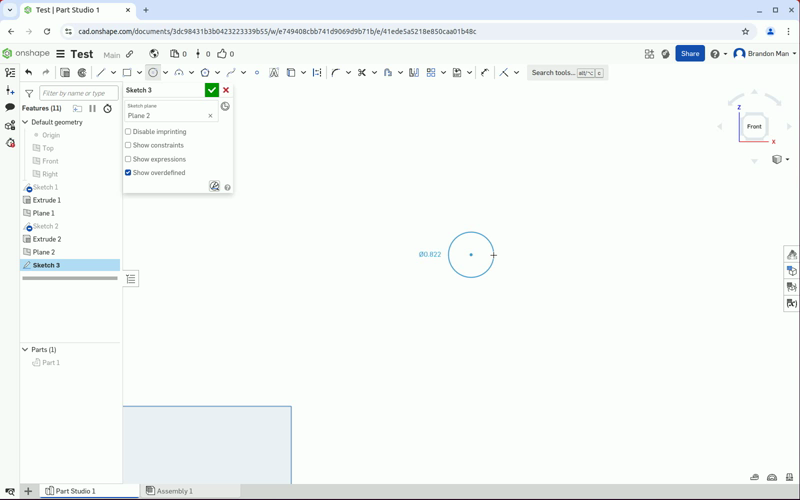
scroll(-6)
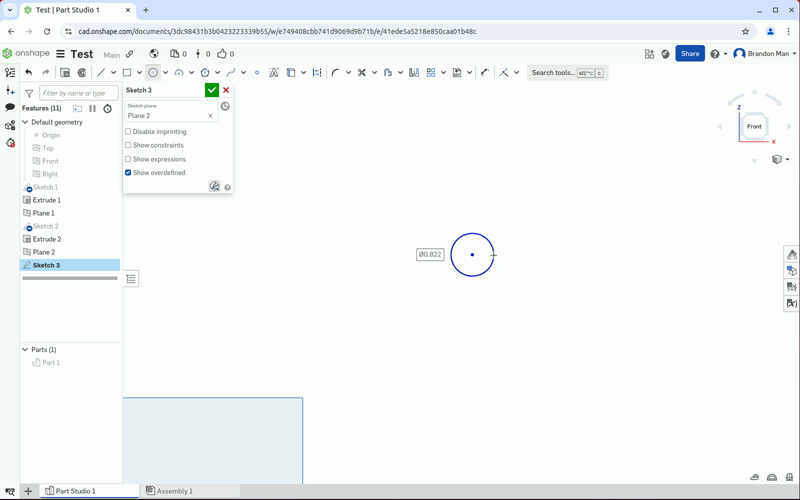
scroll(-6)
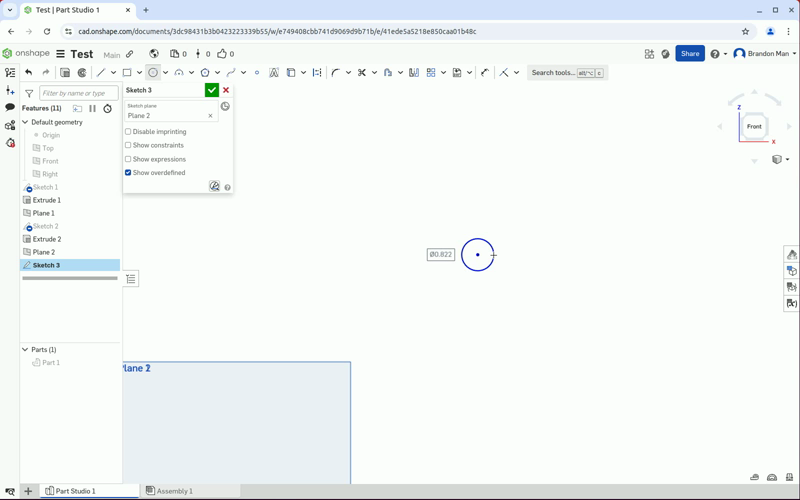
scroll(-6)
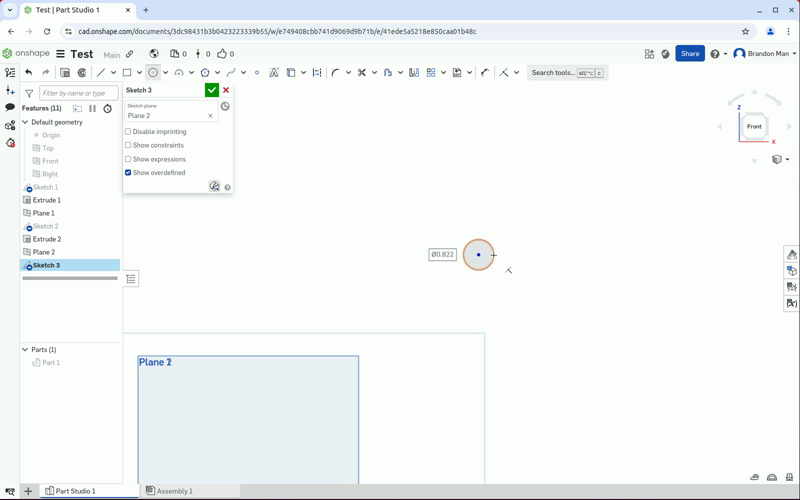
scroll(-6)
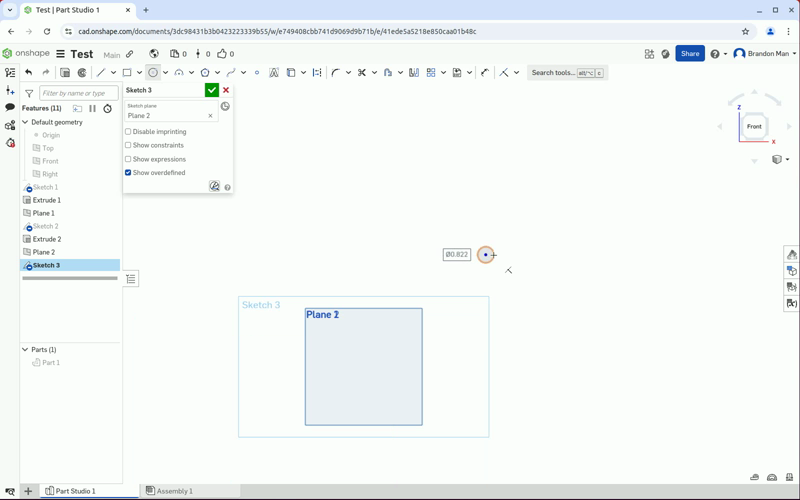
scroll(-6)
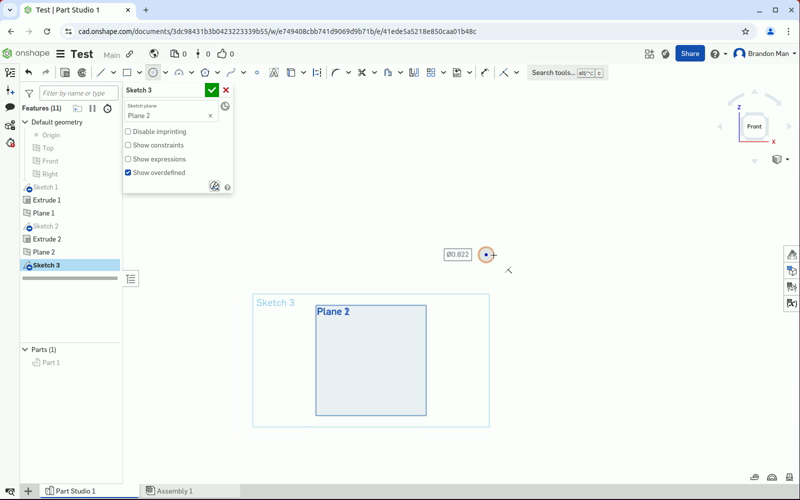
scroll(-6)
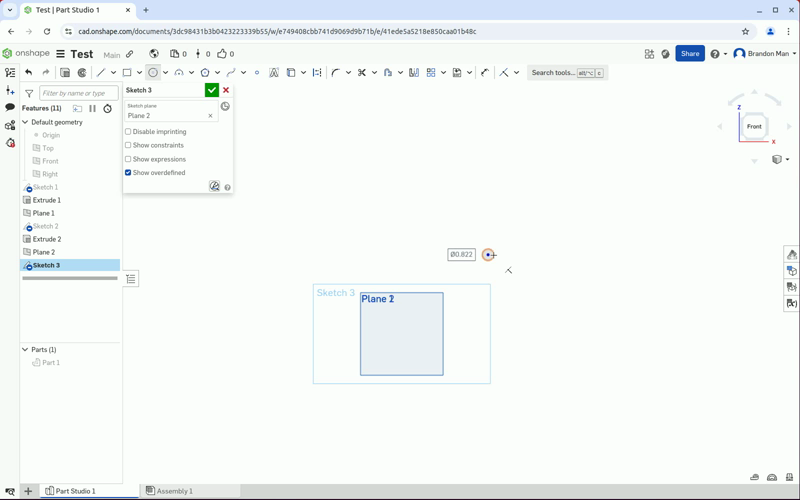
scroll(-6)
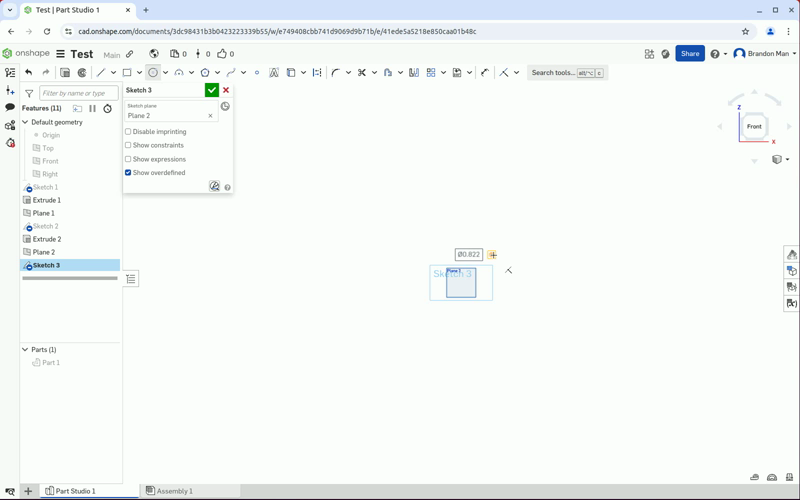
key(esc)
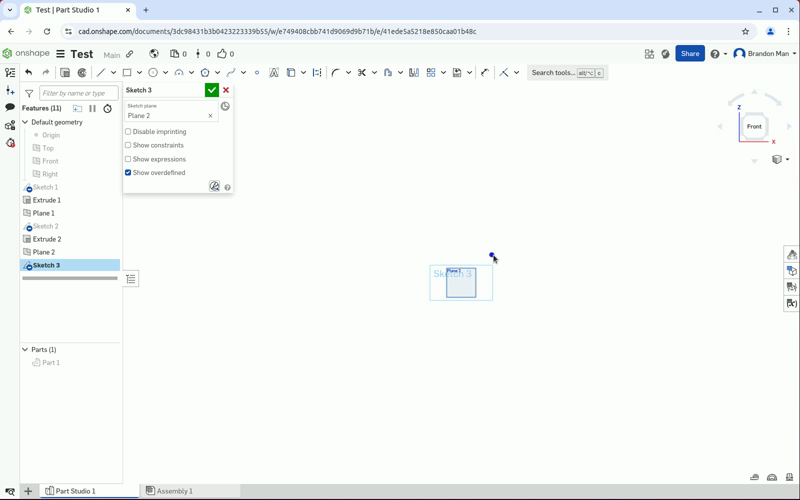
mouse_move(492, 254)
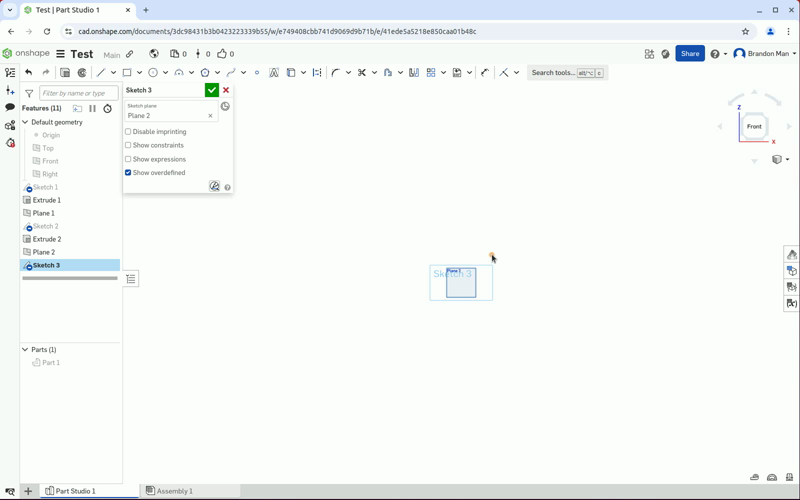
scroll(6)
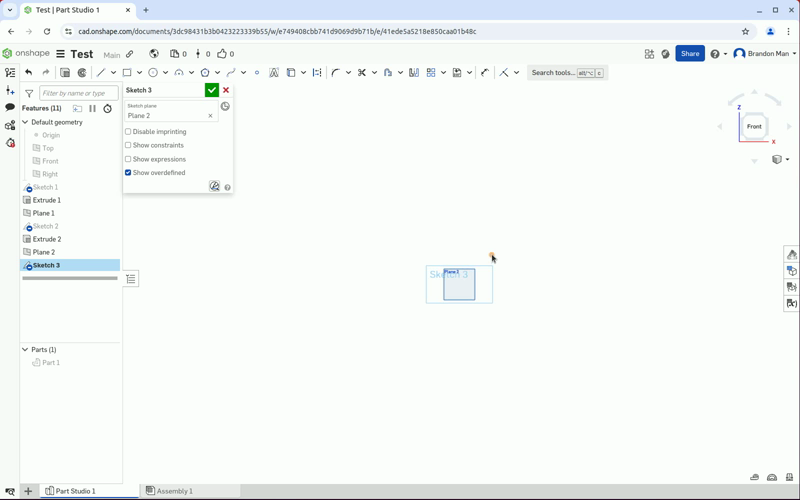
scroll(6)
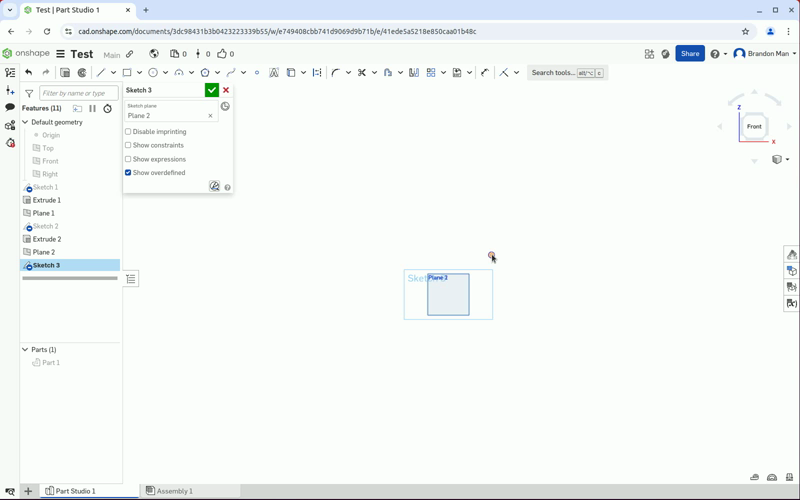
scroll(6)
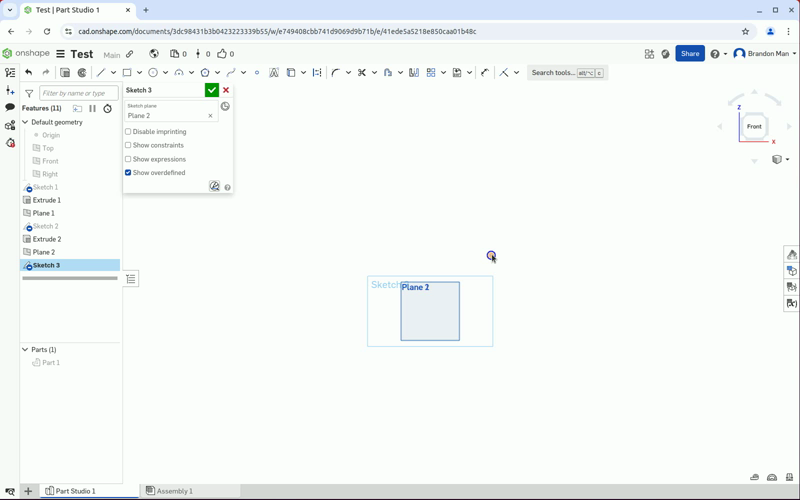
scroll(6)
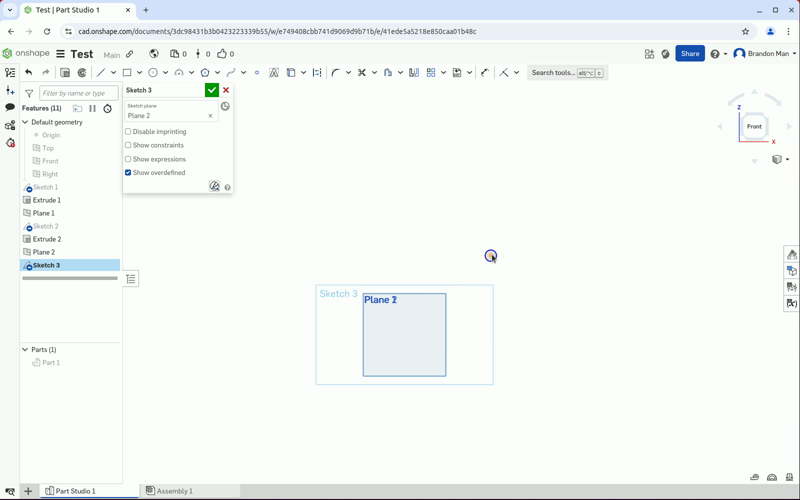
scroll(6)
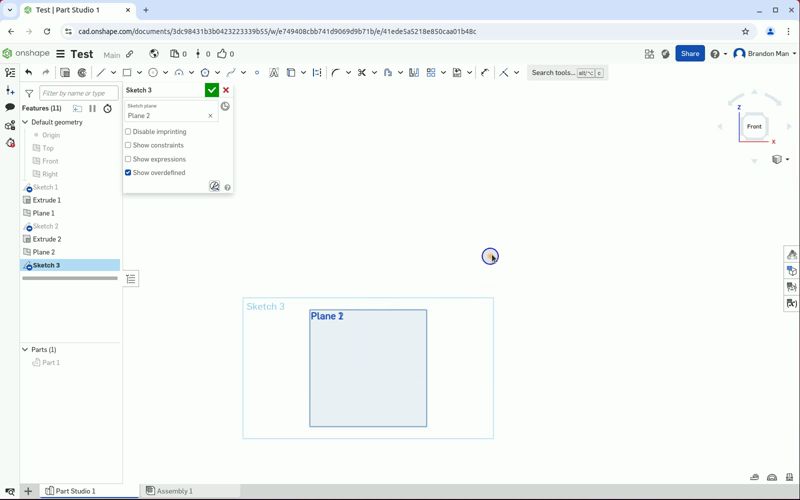
scroll(6)
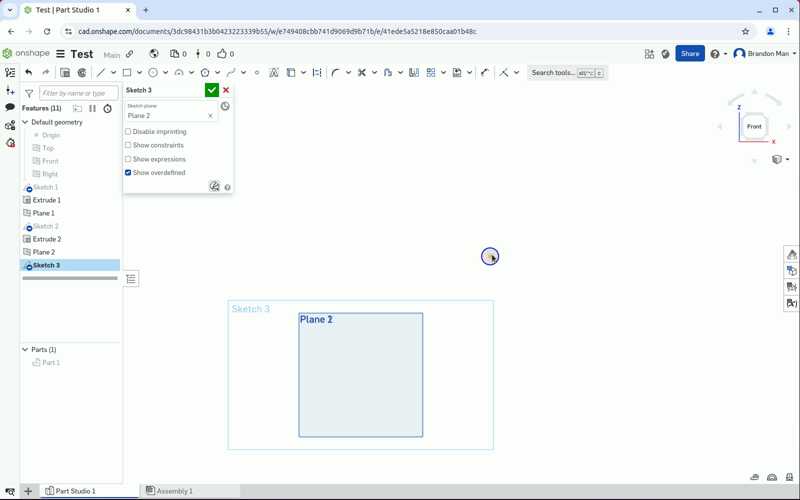
scroll(6)
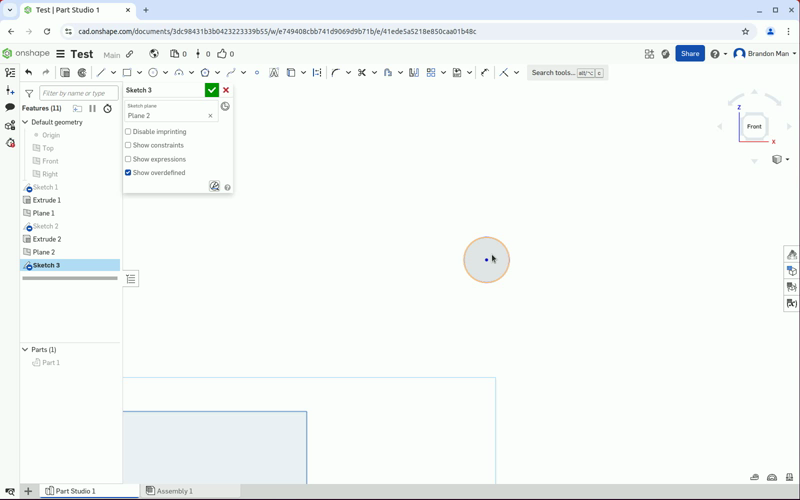
click(492, 254)
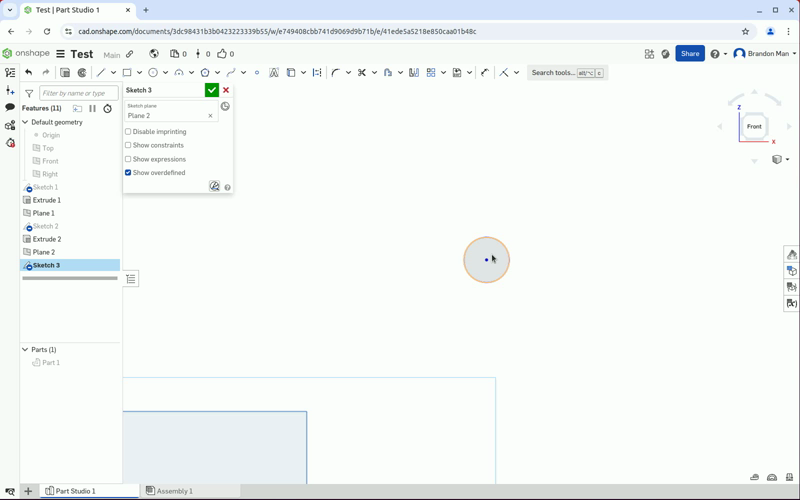
scroll(-6)
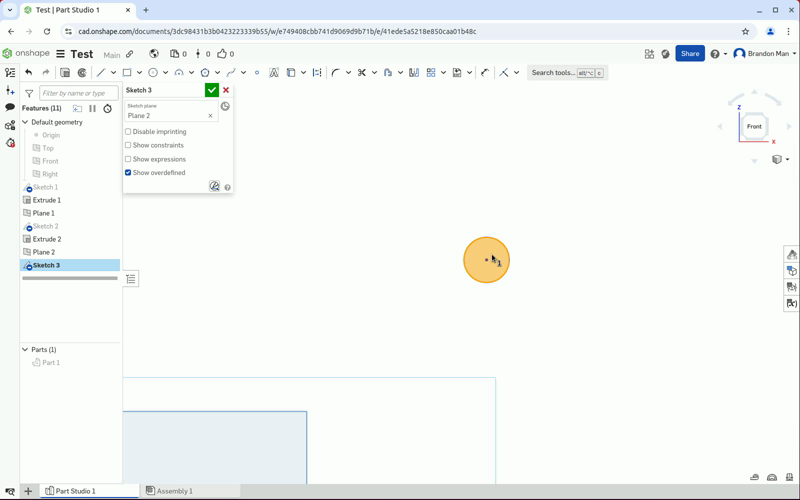
scroll(-6)
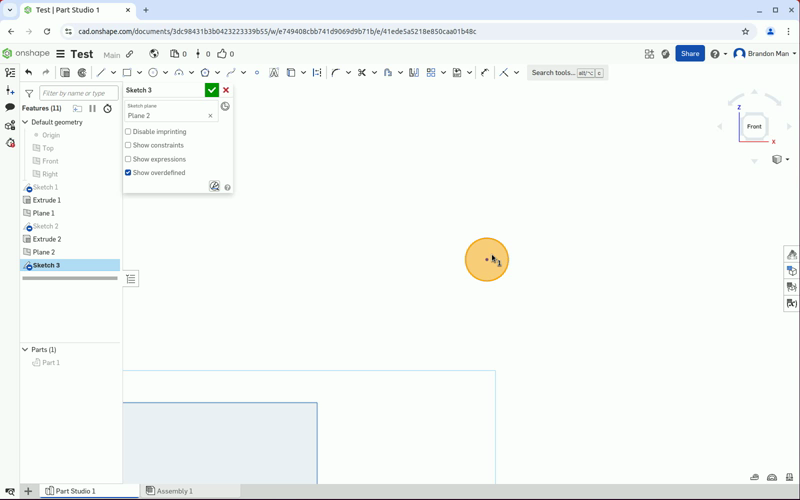
scroll(-6)
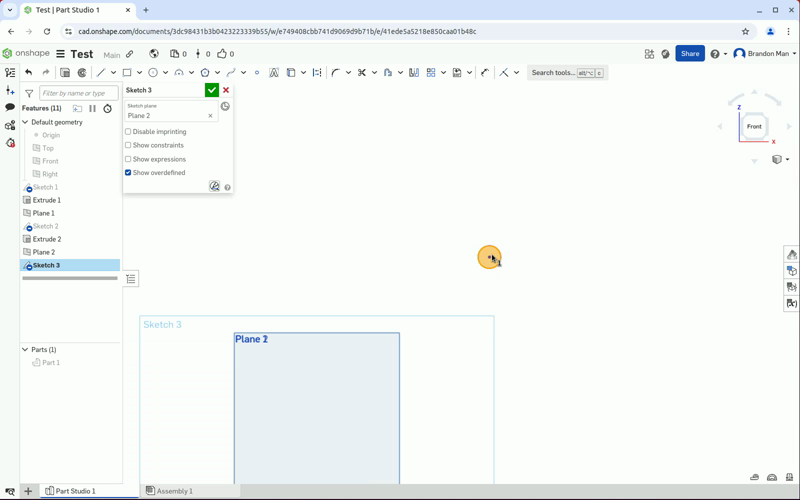
scroll(-6)
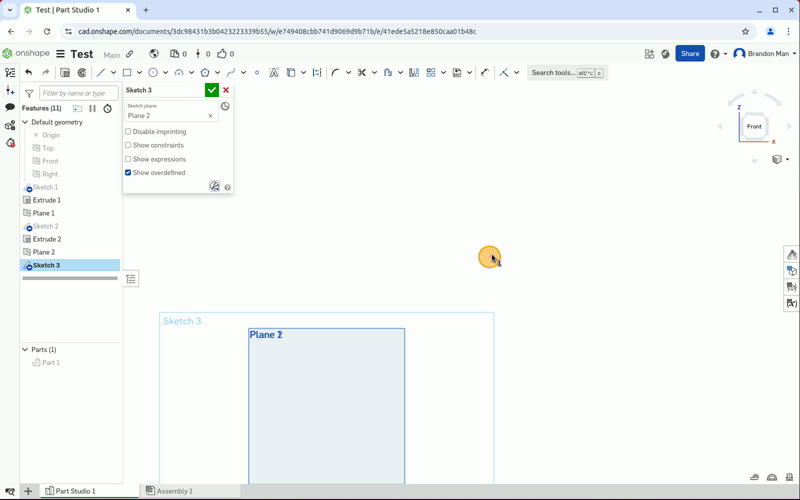
scroll(-6)
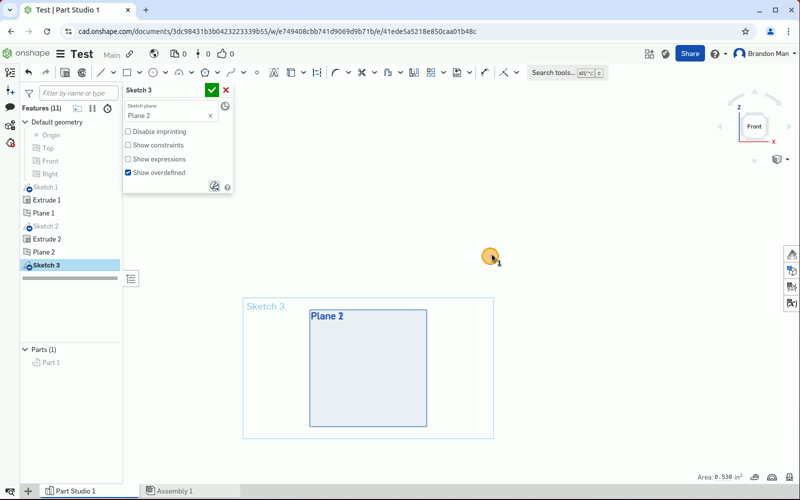
scroll(-6)
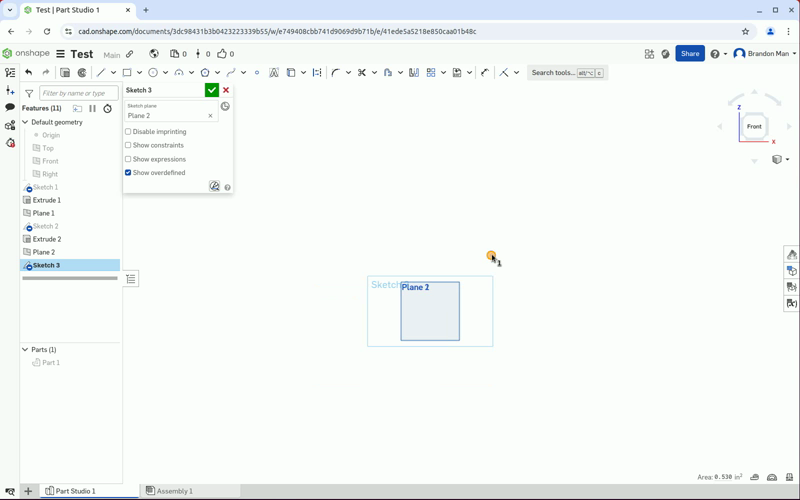
scroll(-6)
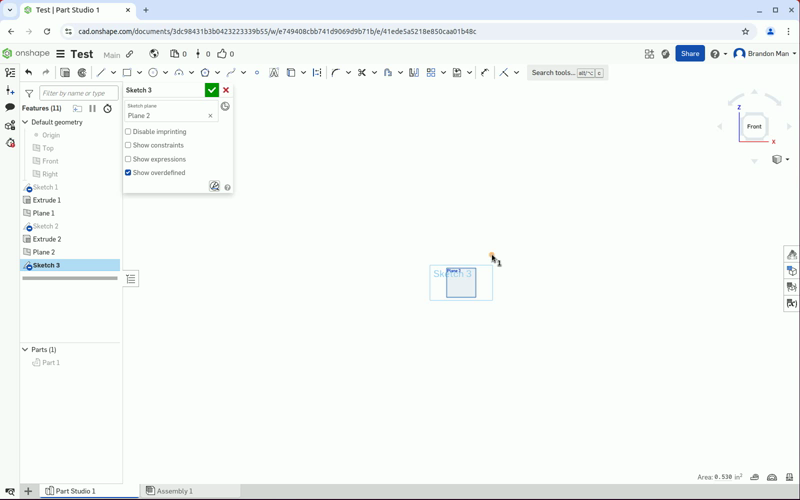
mouse_move(73, 352)
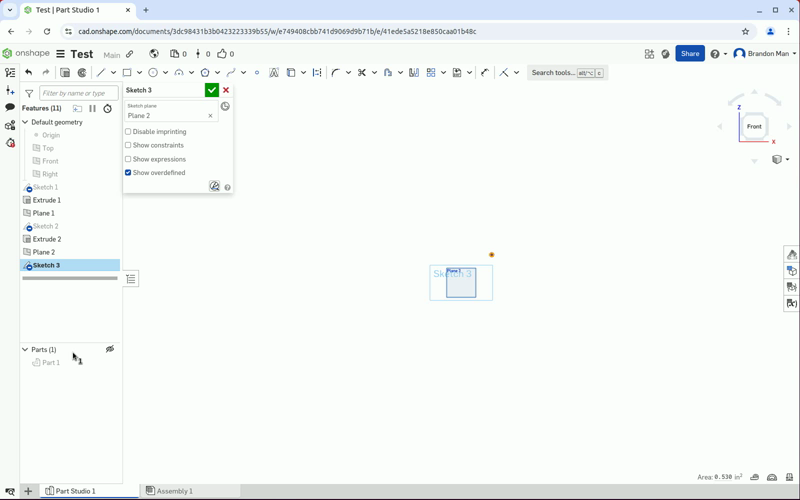
key(shift+y)
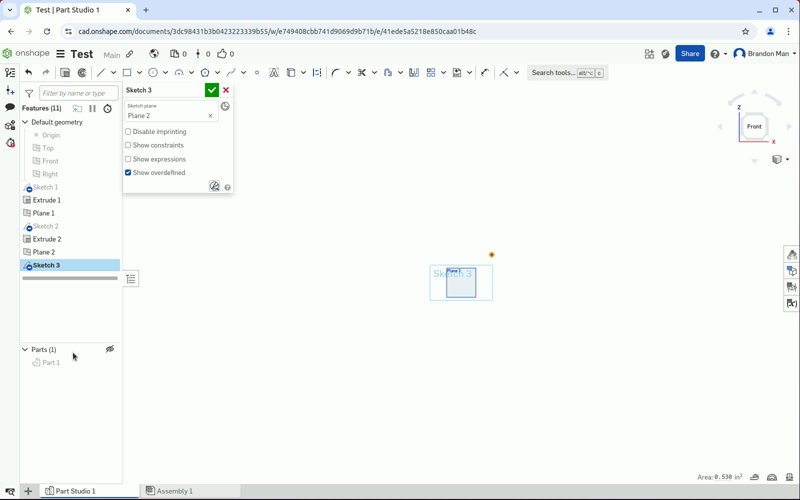
key(shift+e)
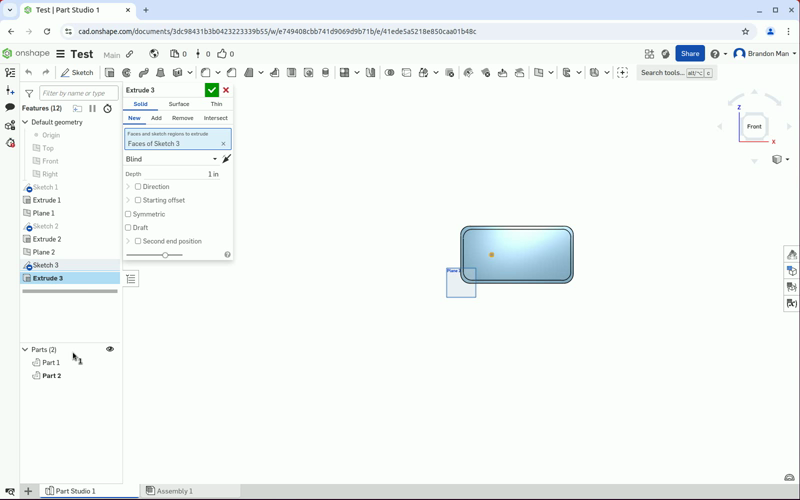
mouse_move(143, 106)
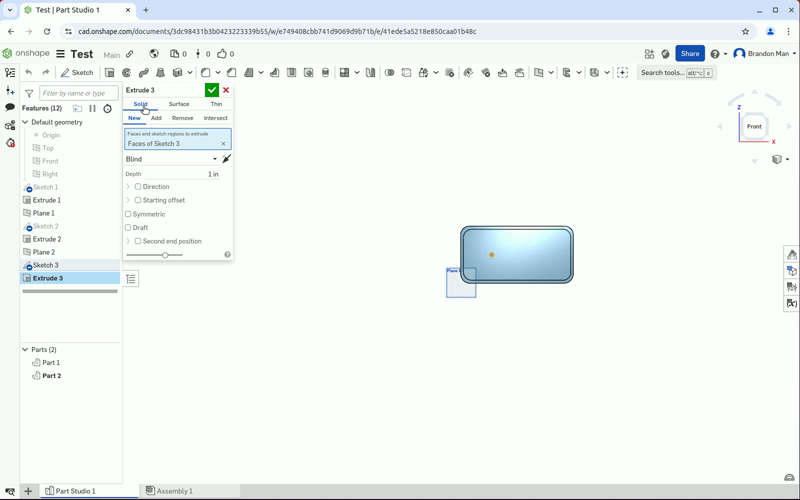
click(143, 106)
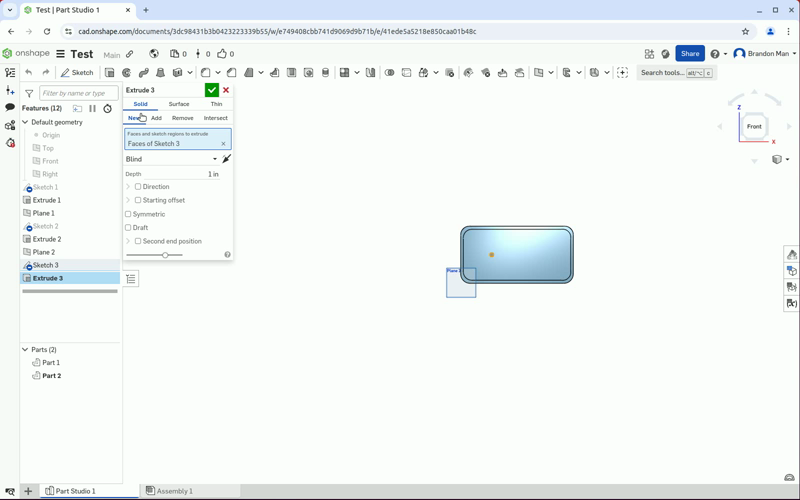
mouse_move(137, 120)
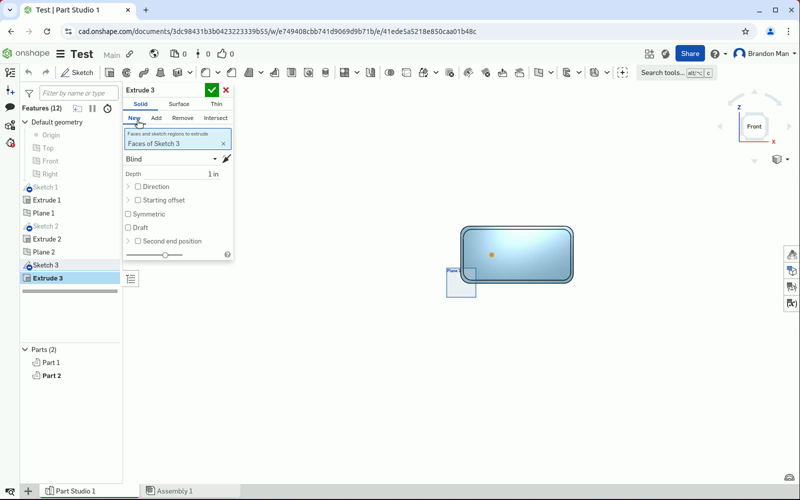
click(137, 120)
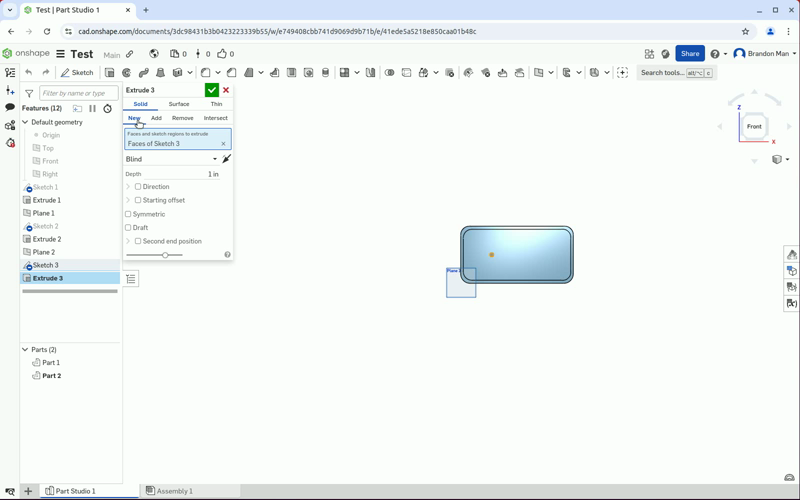
key(tab, 4)
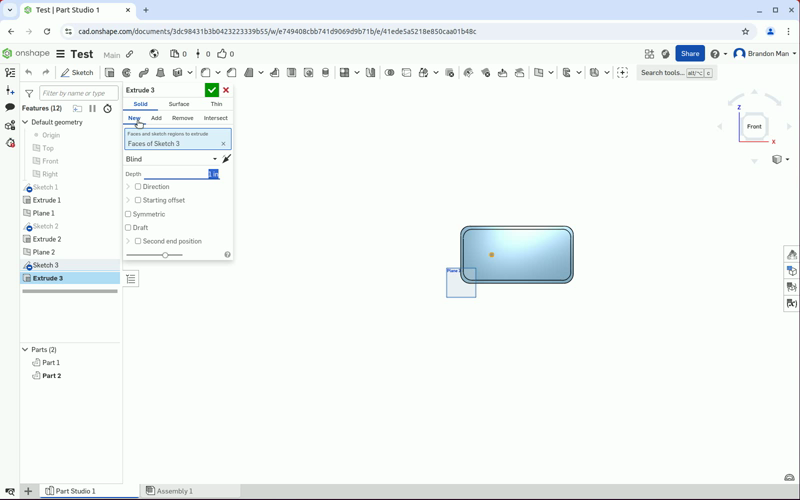
text(0.963)
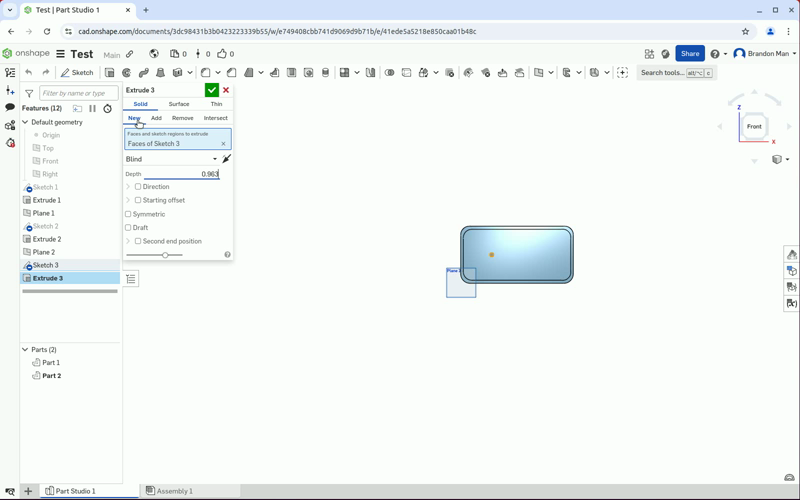
key(enter)
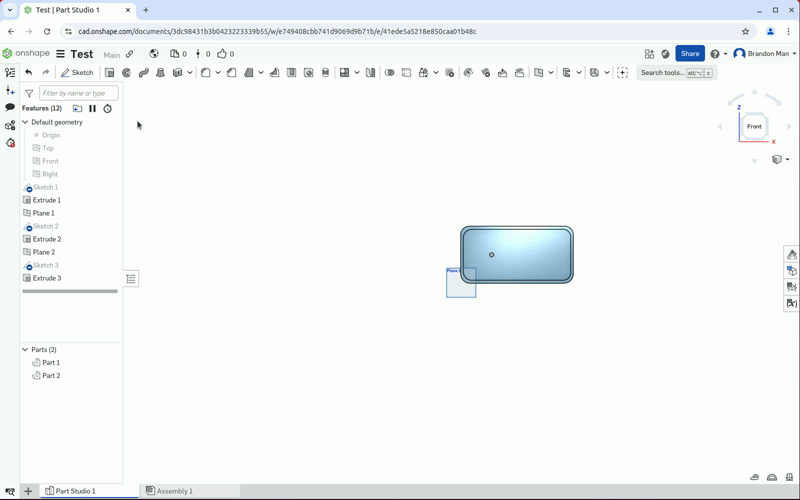
key(shift+h)
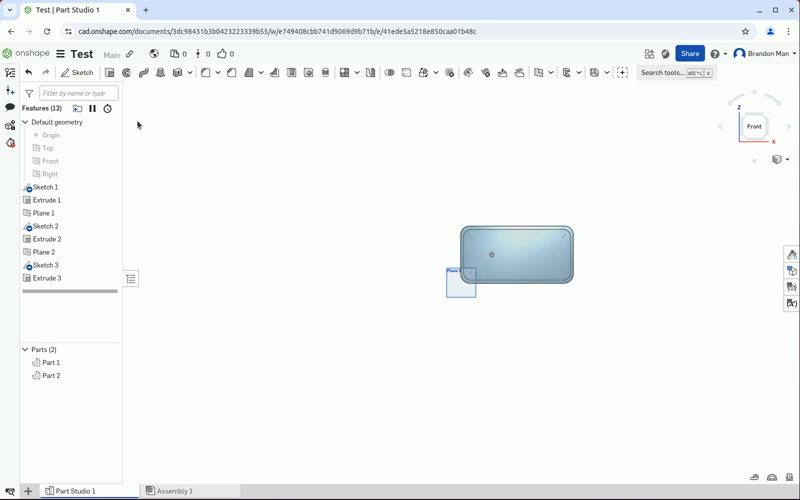
key(shift+h)
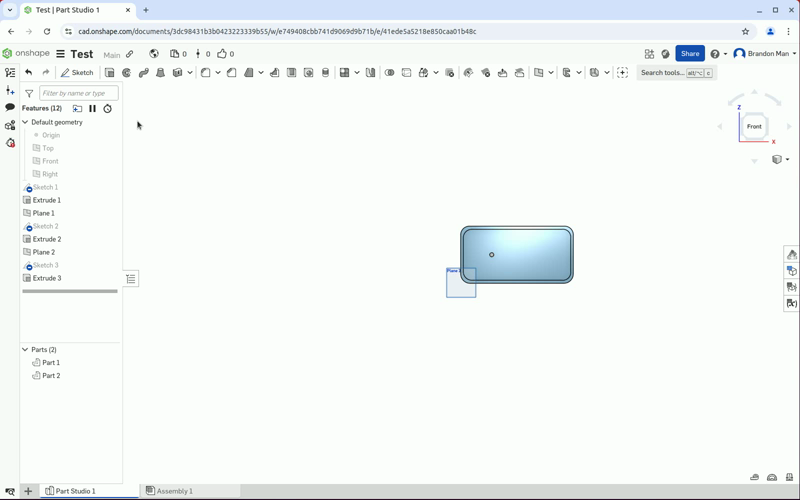
mouse_move(73, 189)
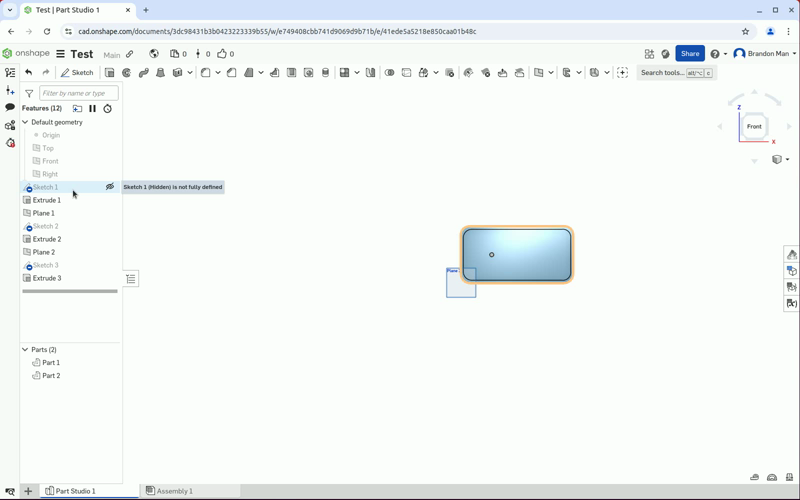
click(73, 189)
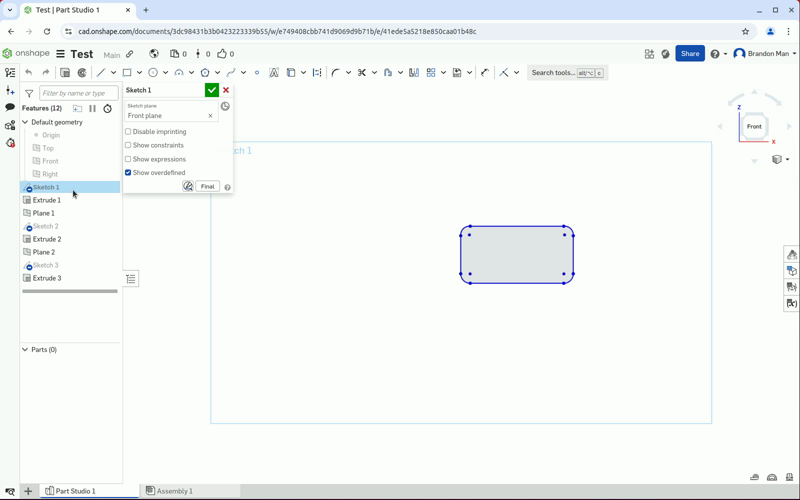
mouse_move(229, 92)
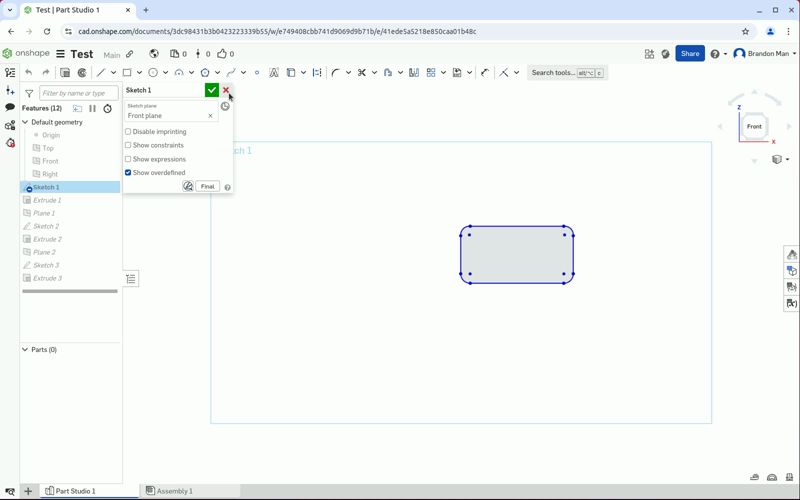
click(229, 92)
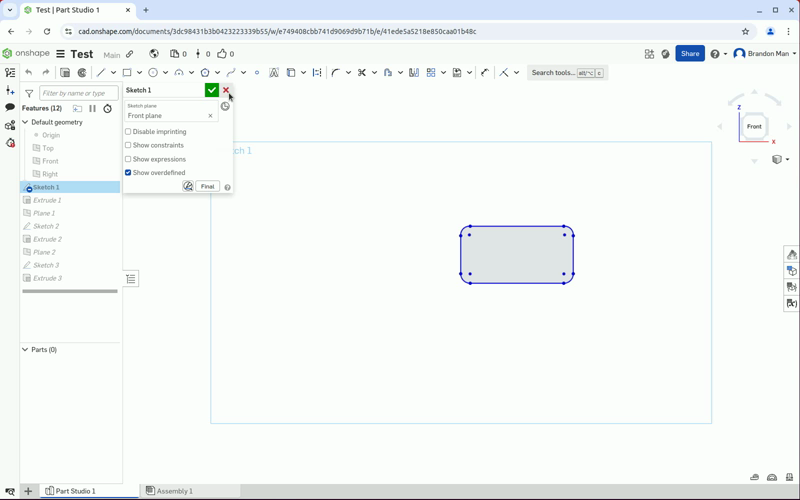
key(shift+s)
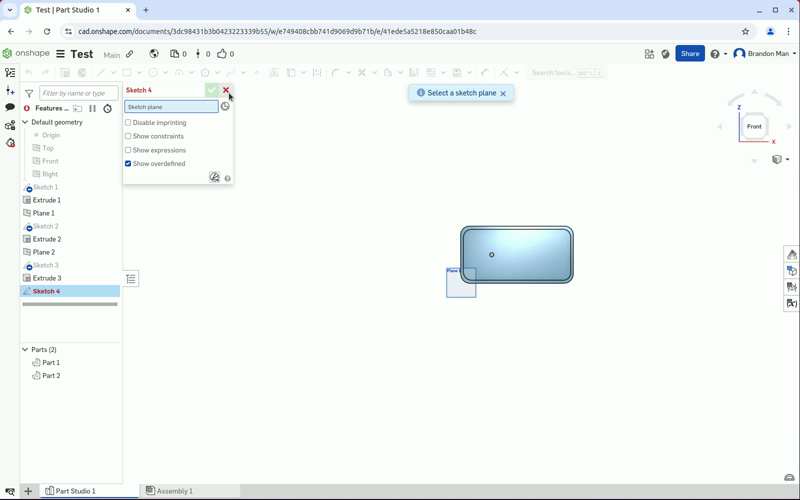
mouse_move(73, 254)
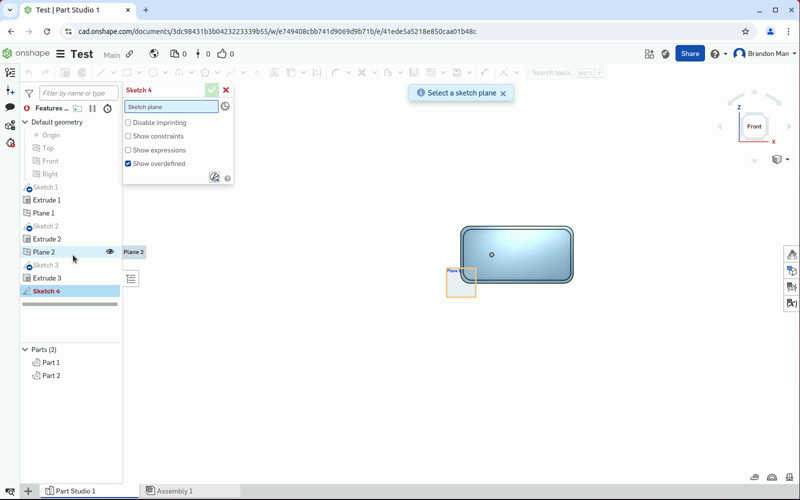
click(73, 254)
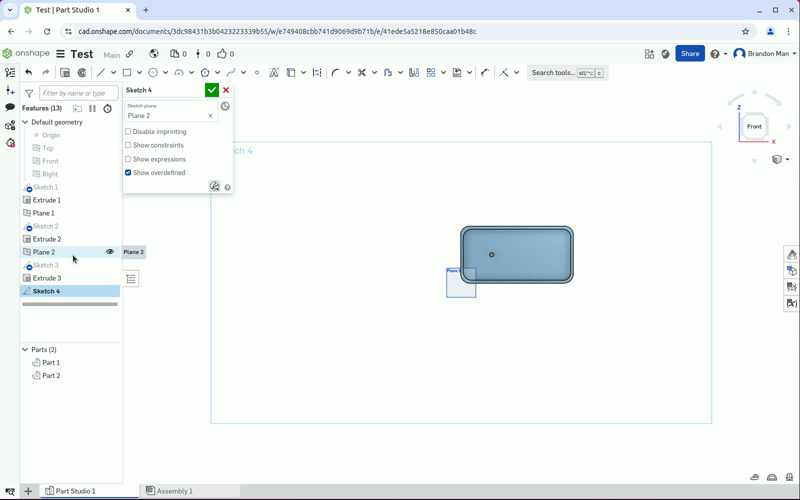
mouse_move(73, 352)
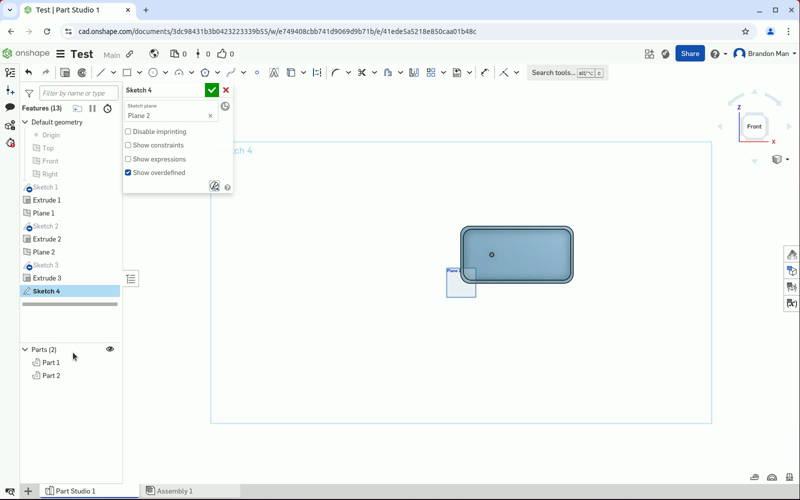
key(y)
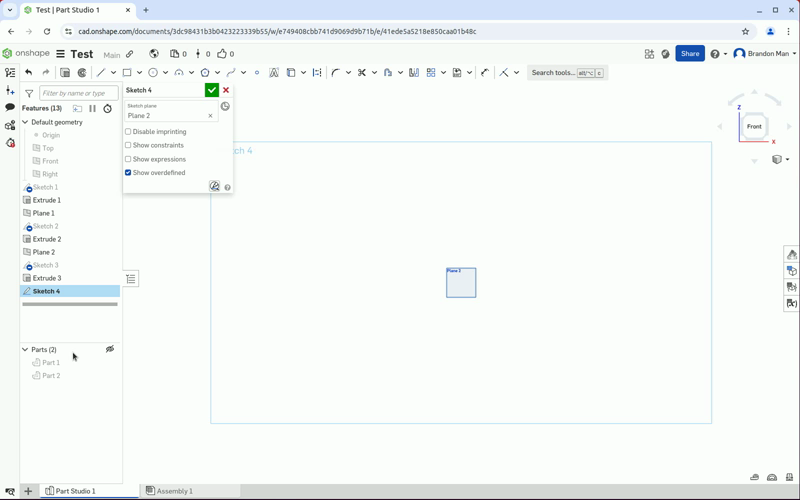
key(c)
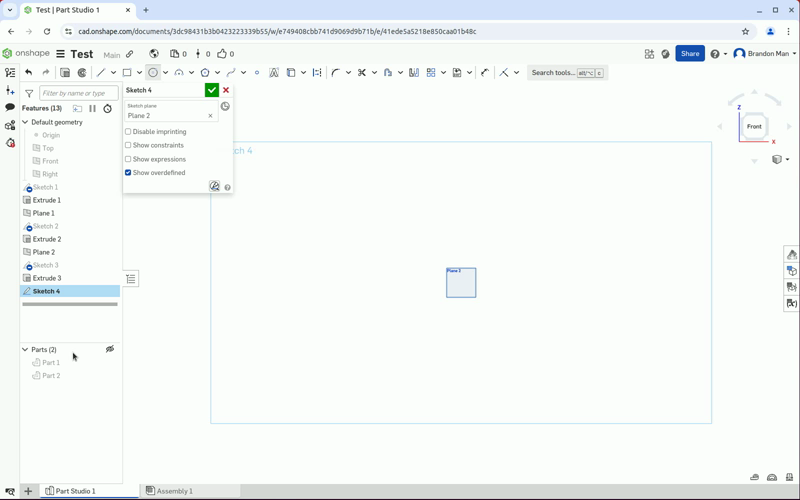
key_down(shift)
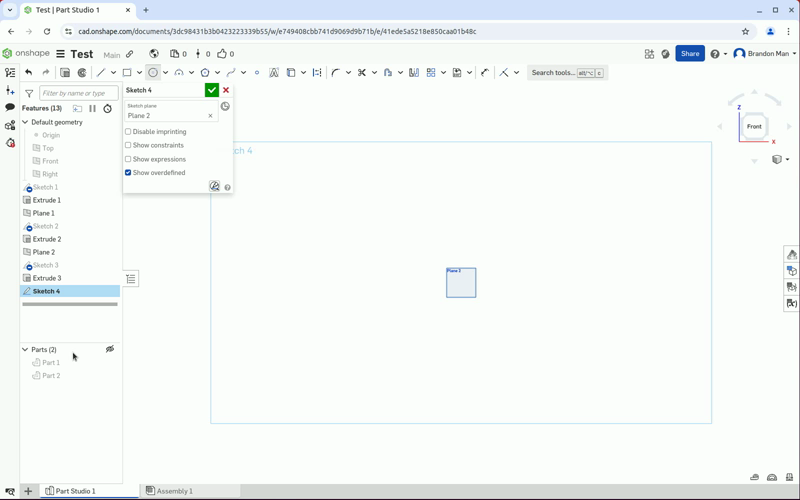
mouse_move(519, 254)
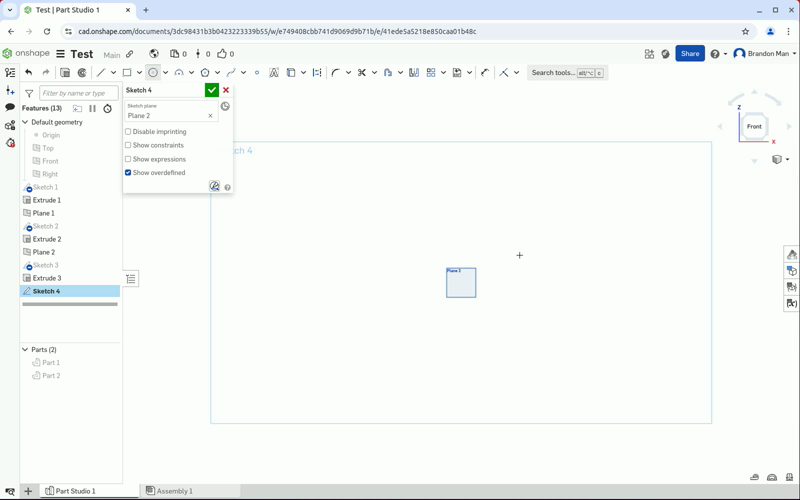
click(519, 254)
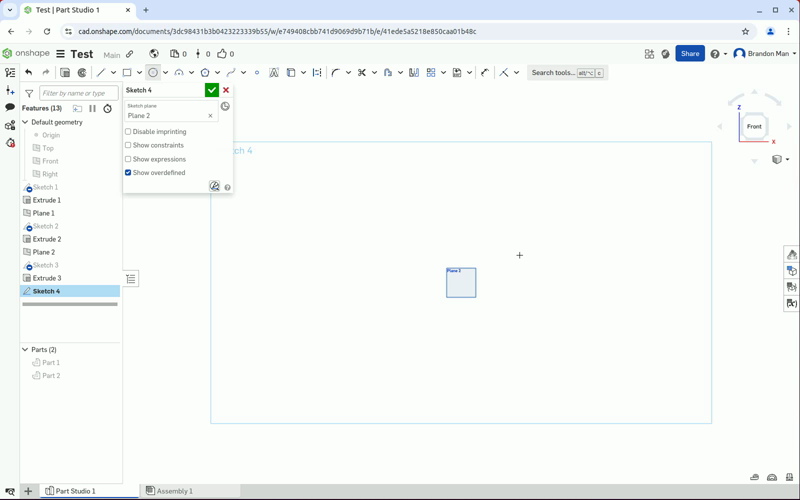
key_up(shift)
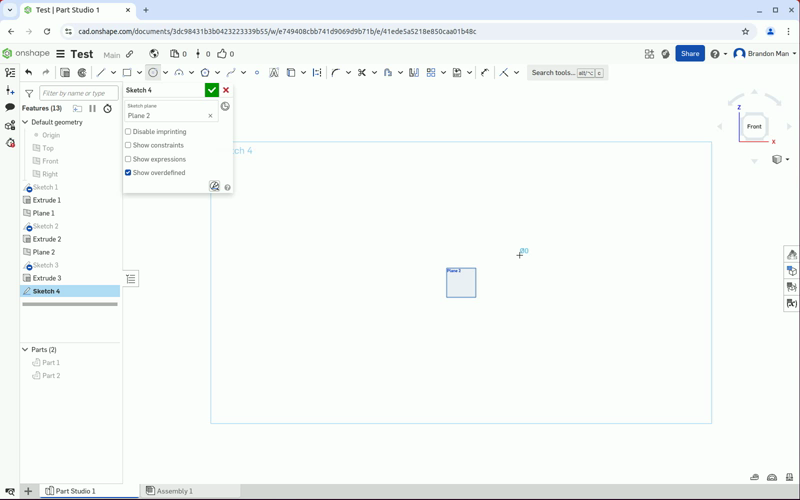
mouse_move(521, 254)
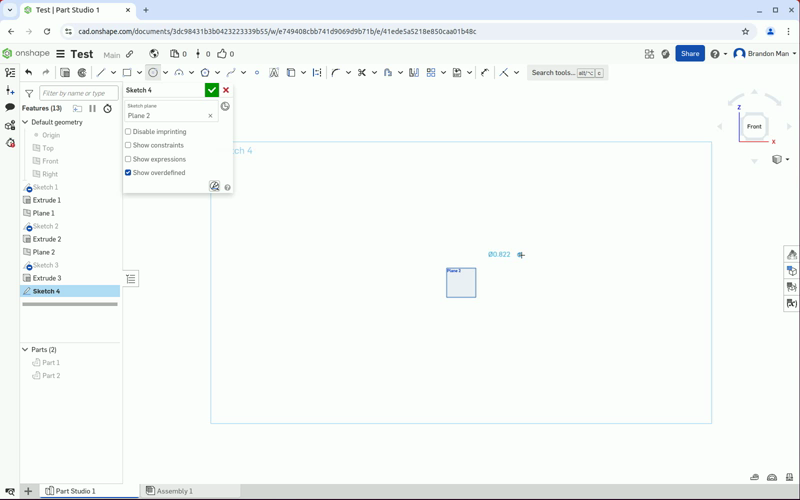
scroll(6)
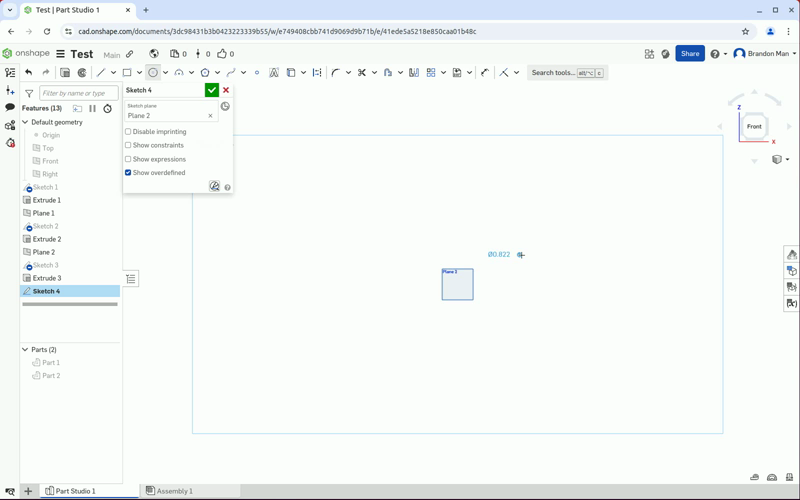
scroll(6)
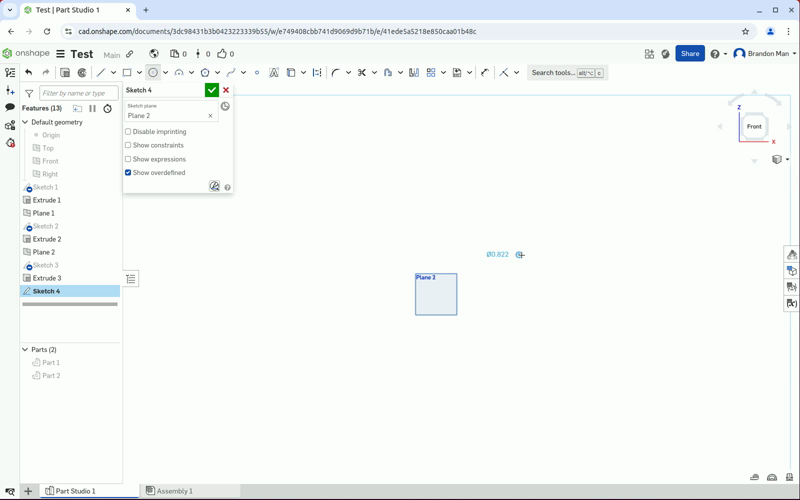
scroll(6)
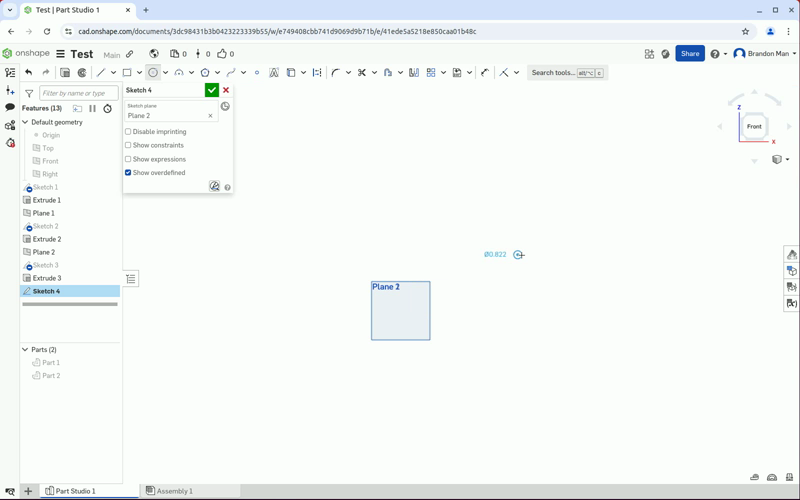
scroll(6)
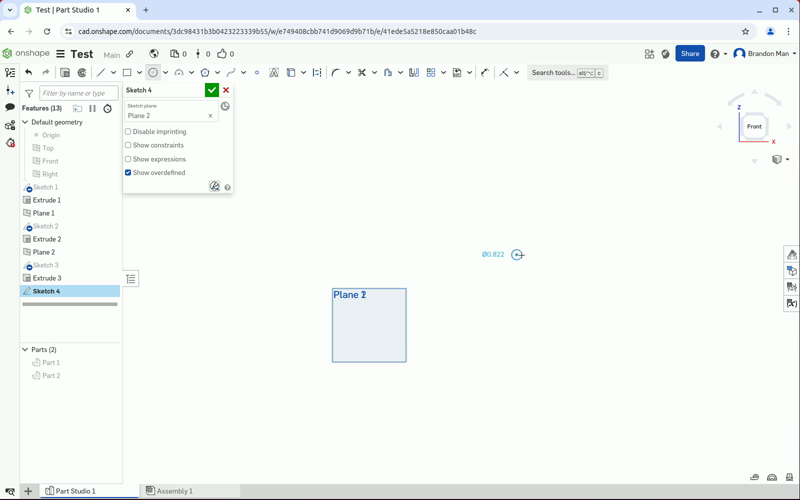
scroll(6)
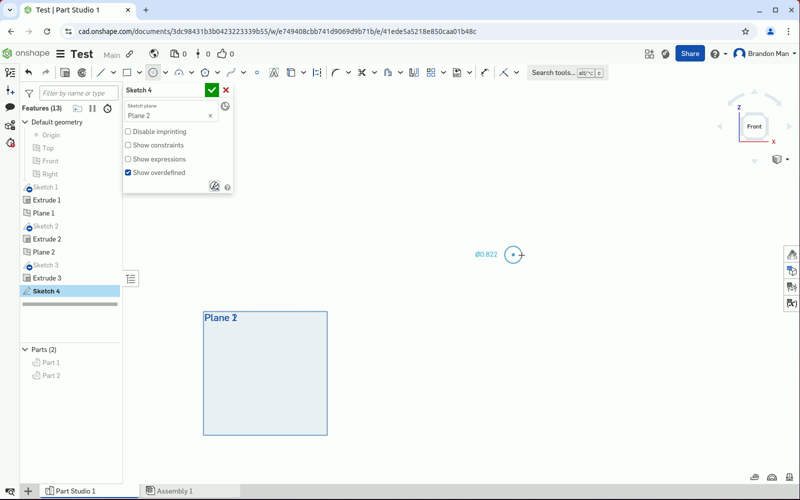
scroll(6)
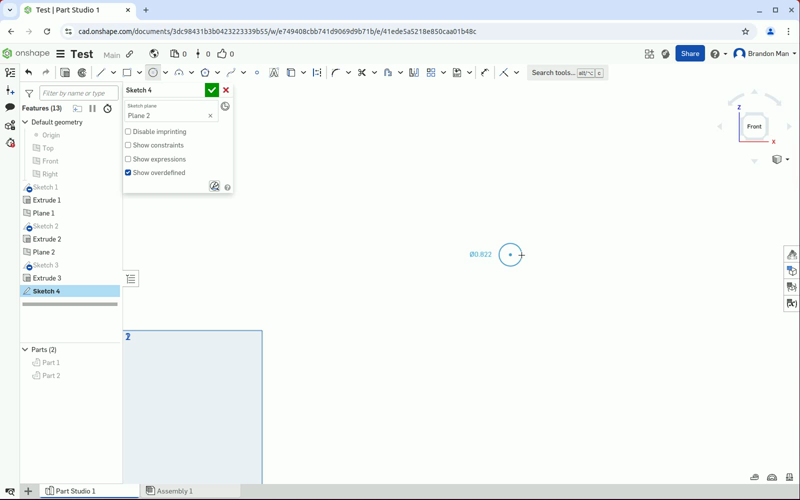
scroll(6)
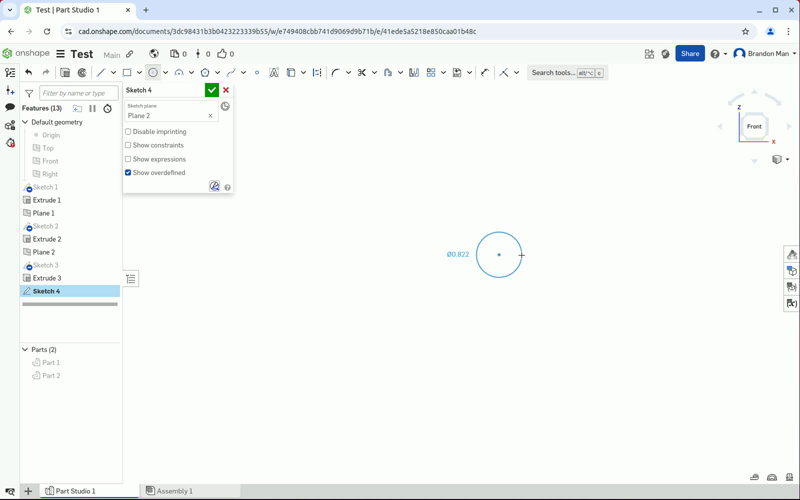
click(521, 254)
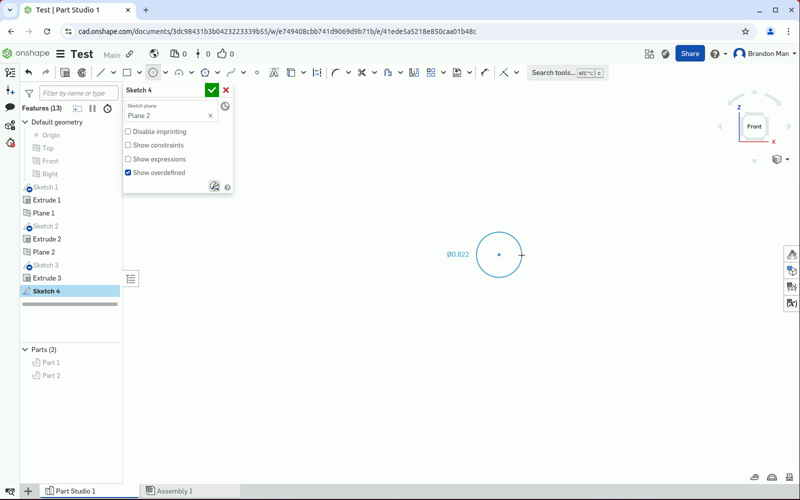
scroll(-6)
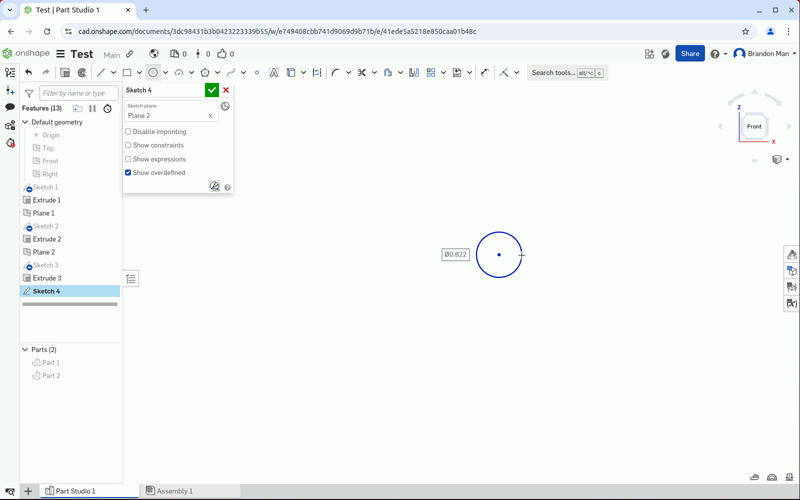
scroll(-6)
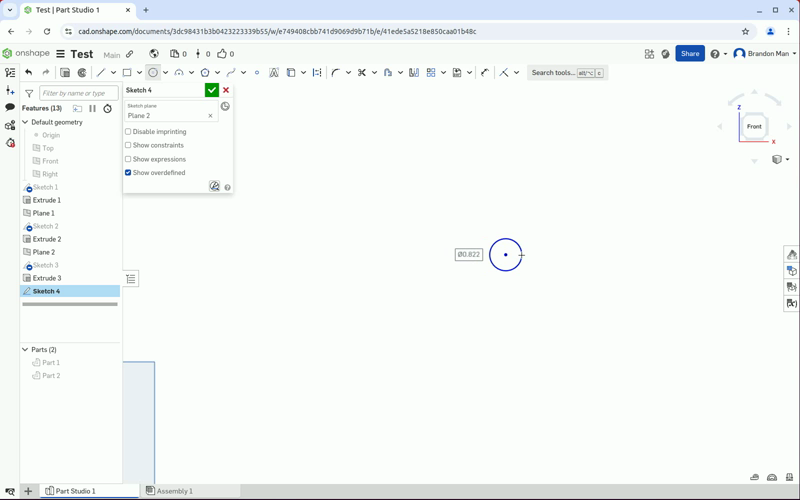
scroll(-6)
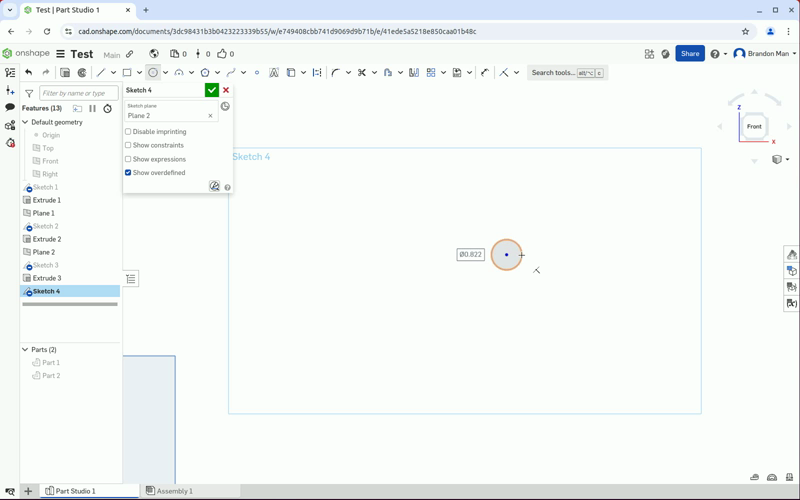
scroll(-6)
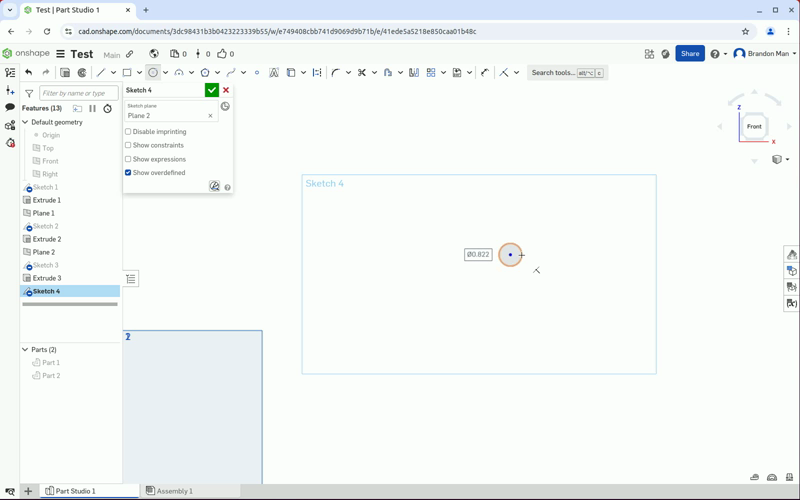
scroll(-6)
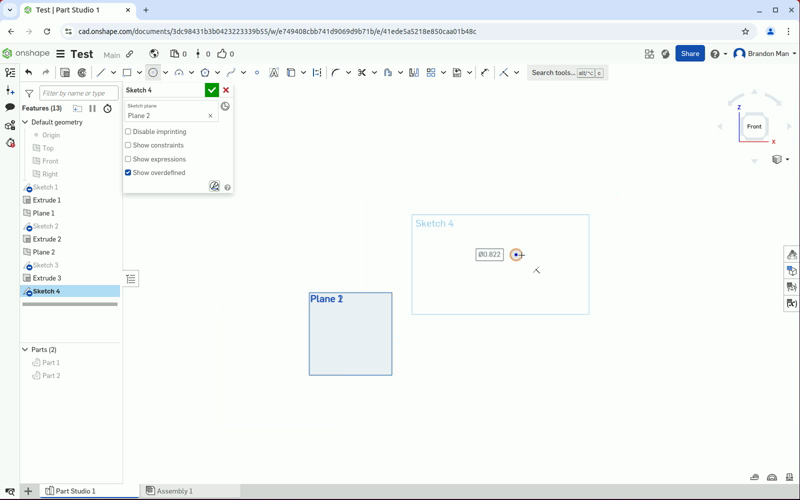
scroll(-6)
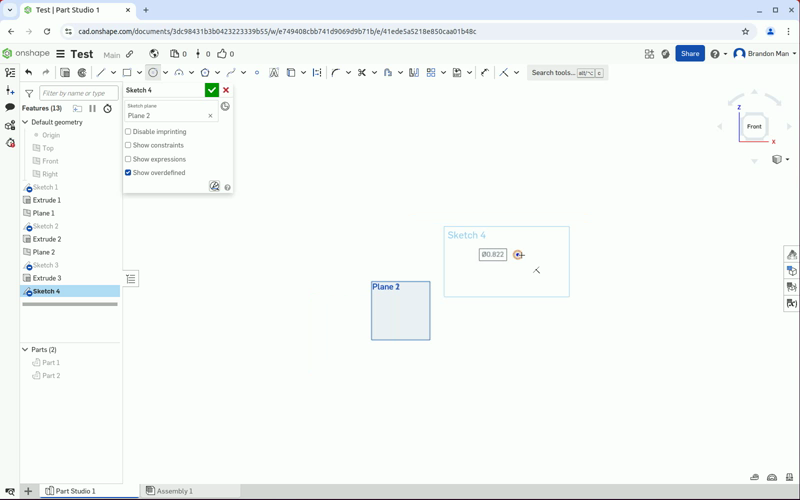
scroll(-6)
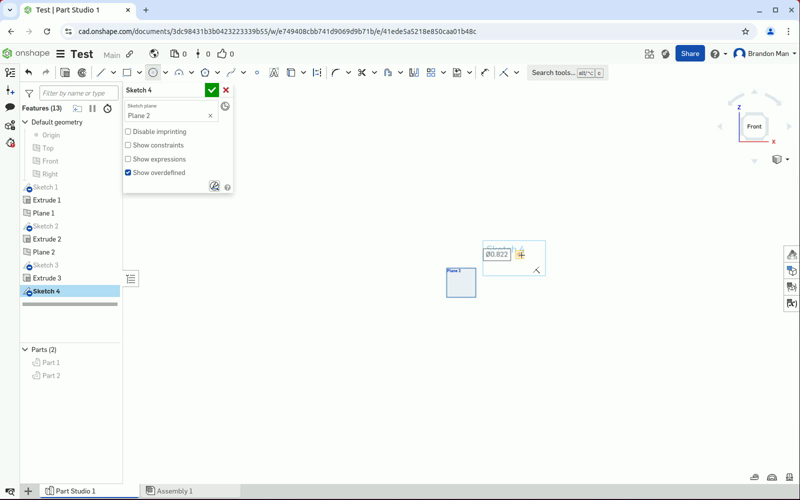
key(esc)
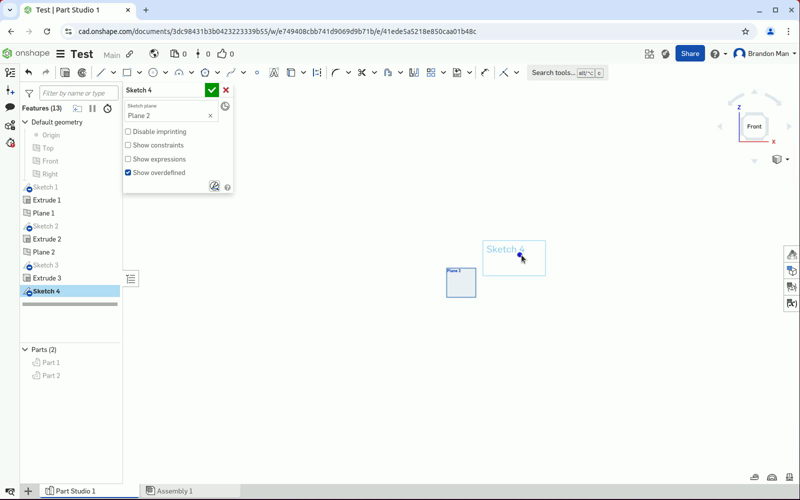
mouse_move(518, 253)
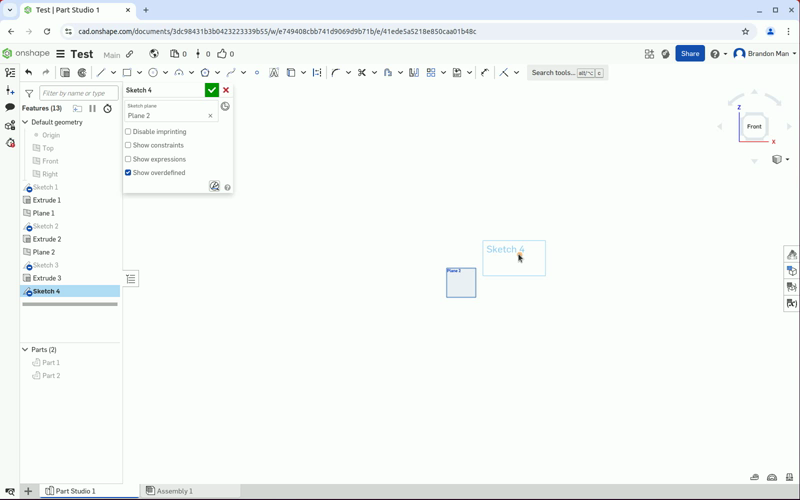
scroll(6)
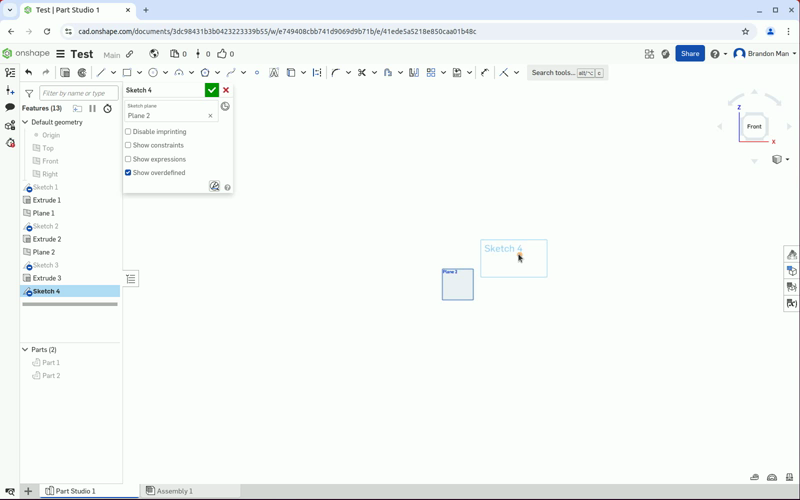
scroll(6)
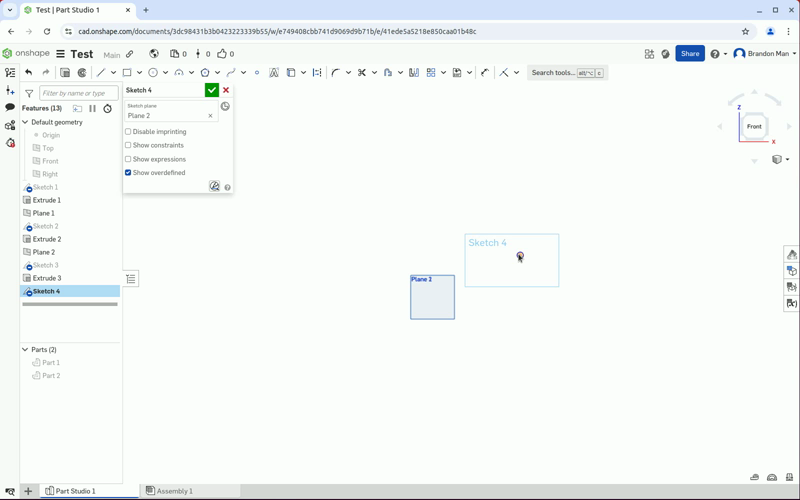
scroll(6)
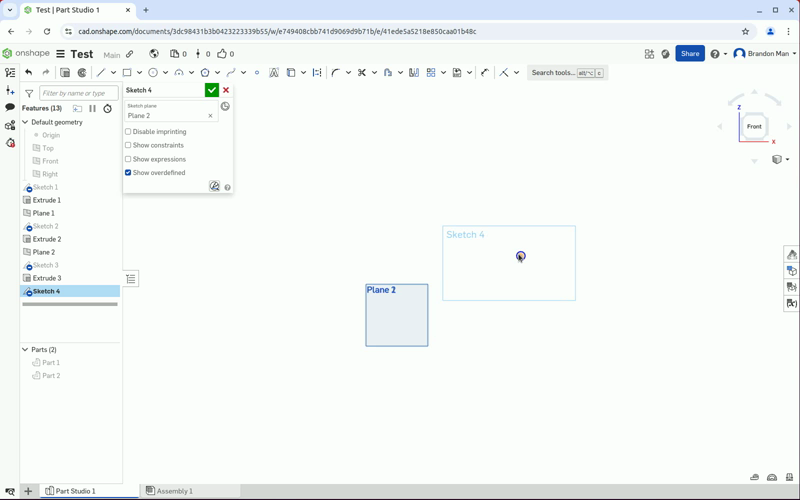
scroll(6)
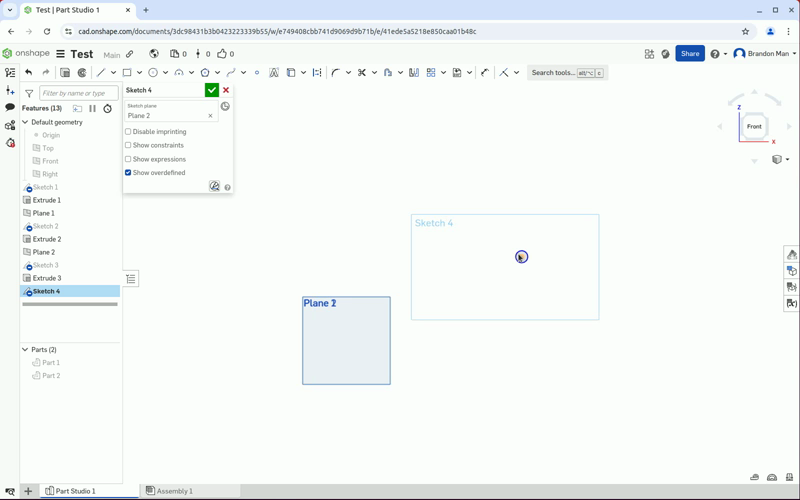
scroll(6)
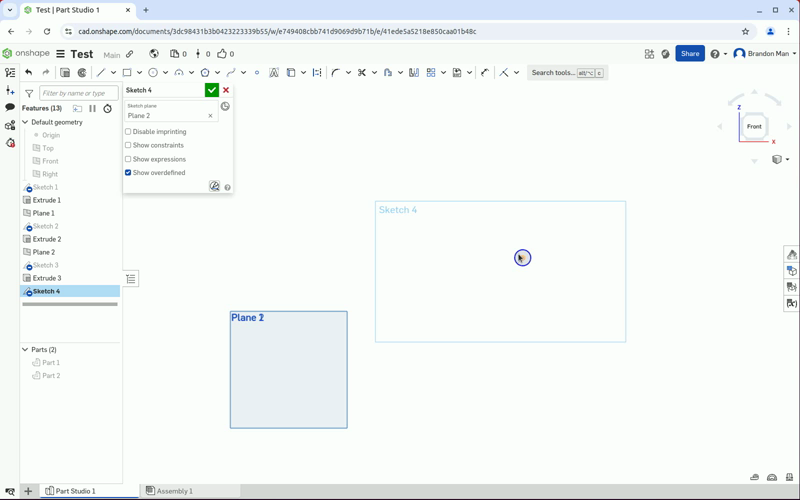
scroll(6)
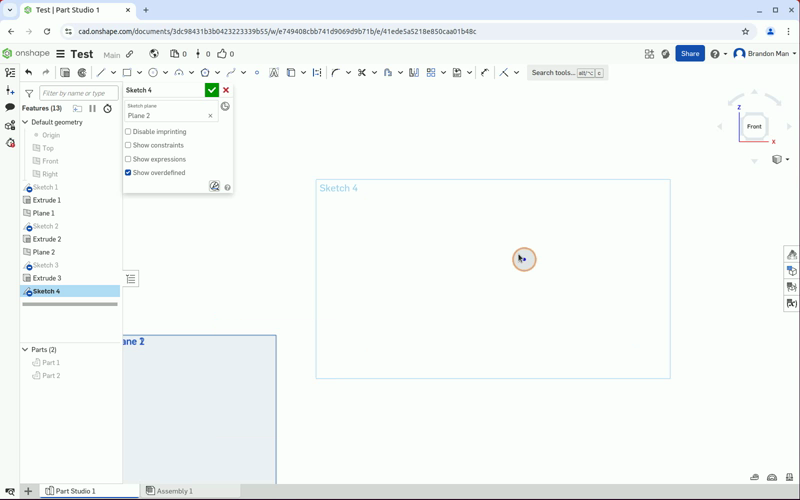
scroll(6)
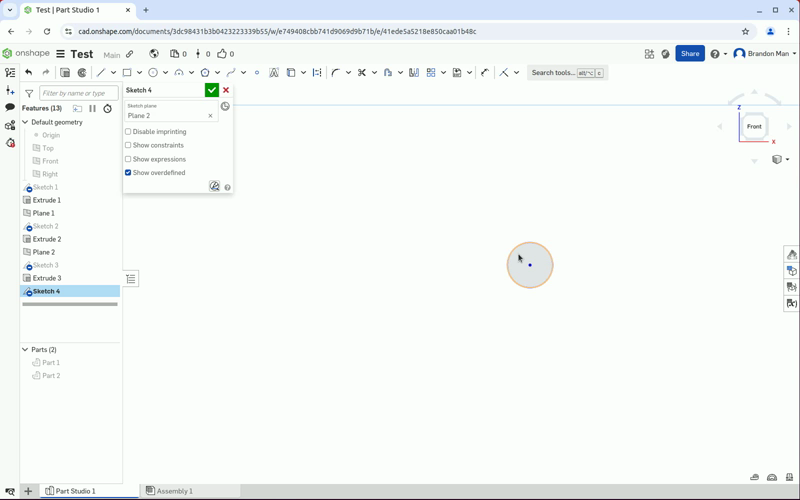
click(518, 253)
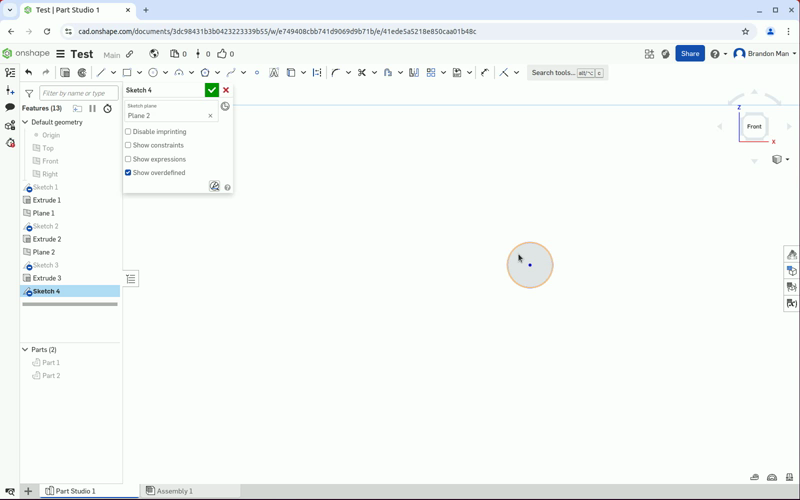
scroll(-6)
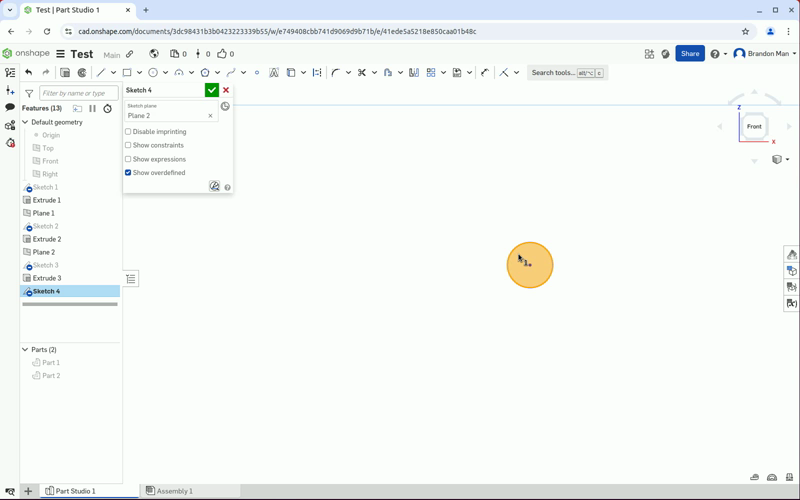
scroll(-6)
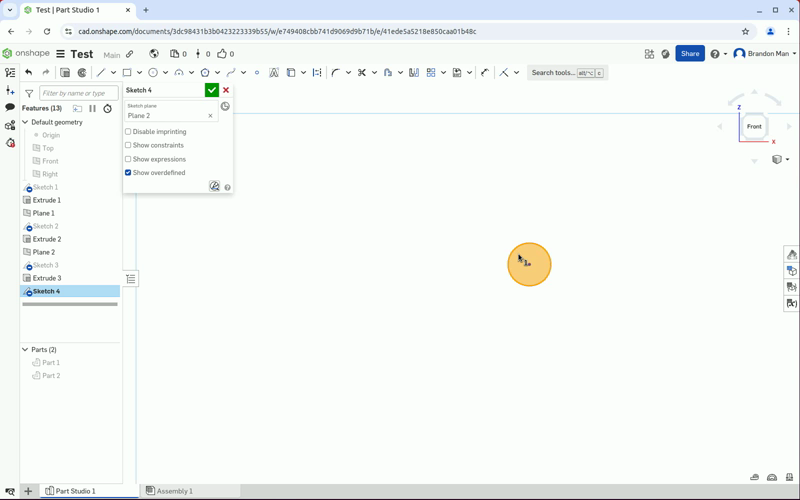
scroll(-6)
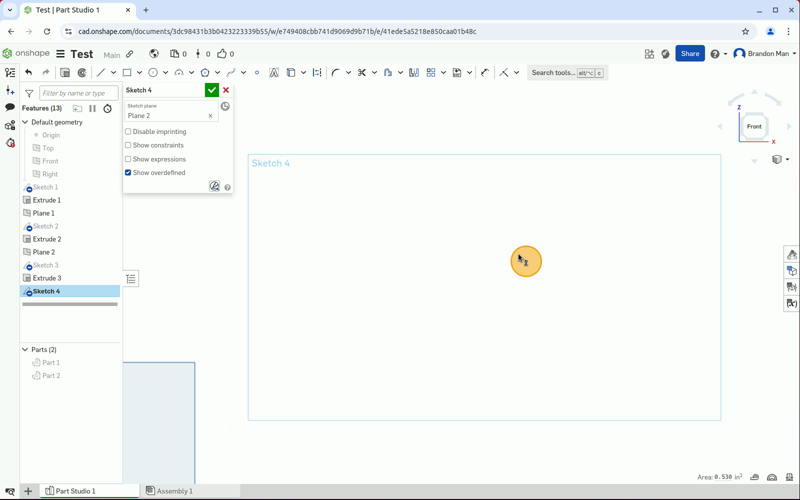
scroll(-6)
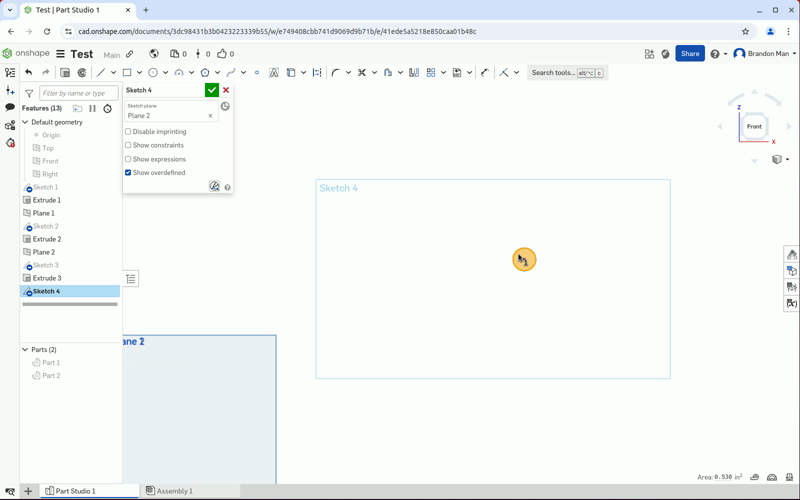
scroll(-6)
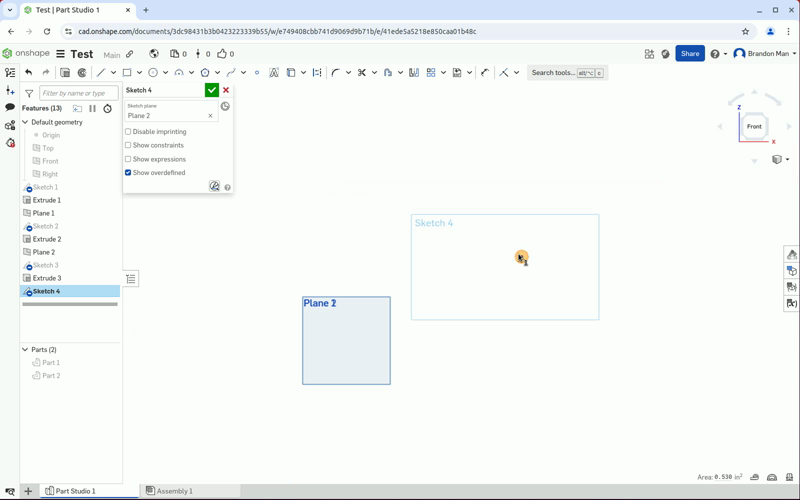
scroll(-6)
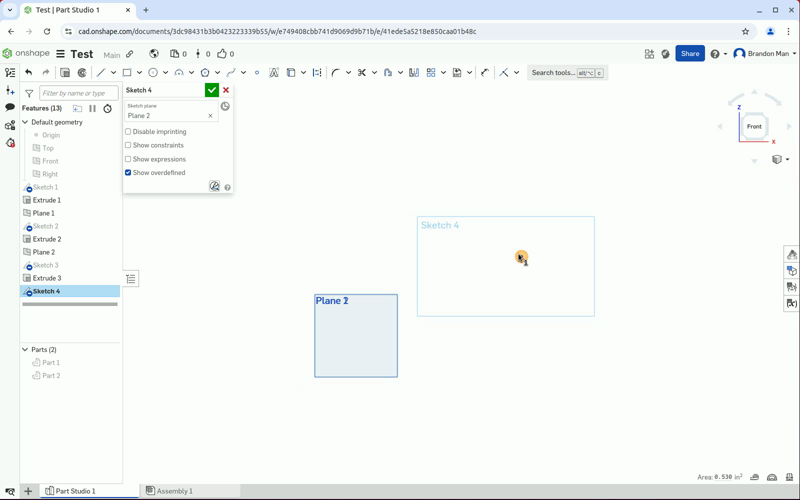
scroll(-6)
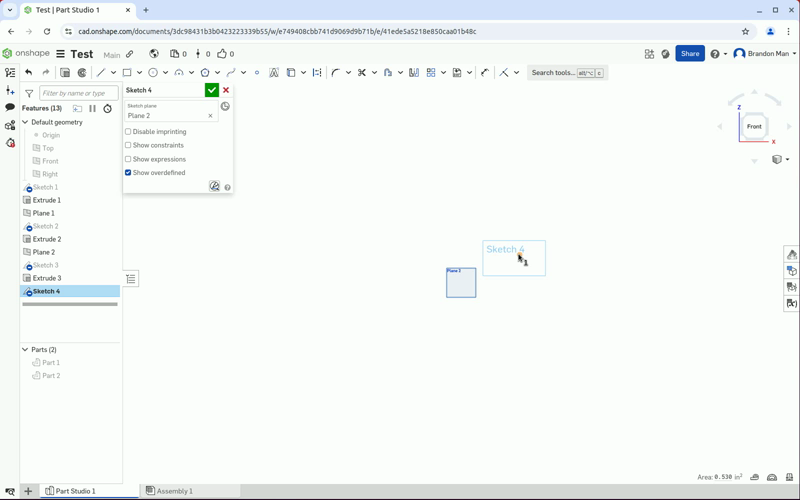
mouse_move(73, 352)
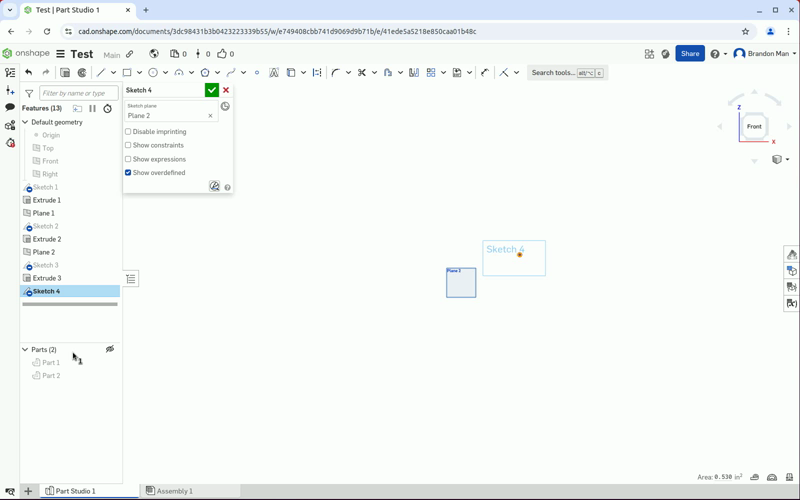
key(shift+y)
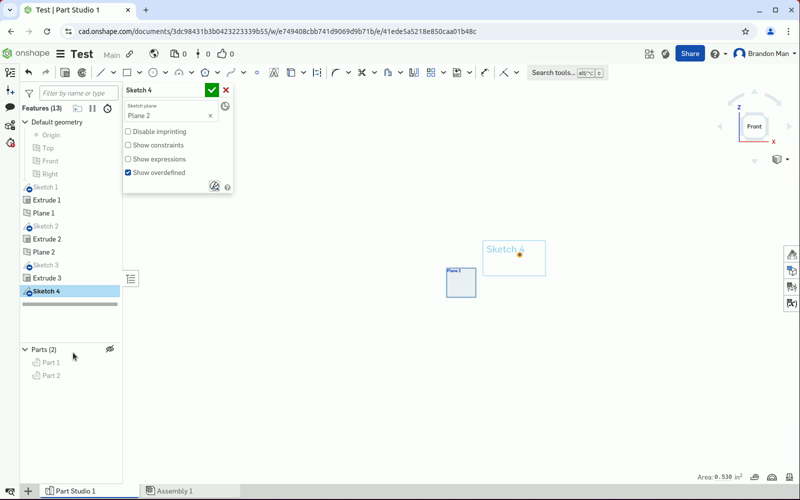
key(shift+e)
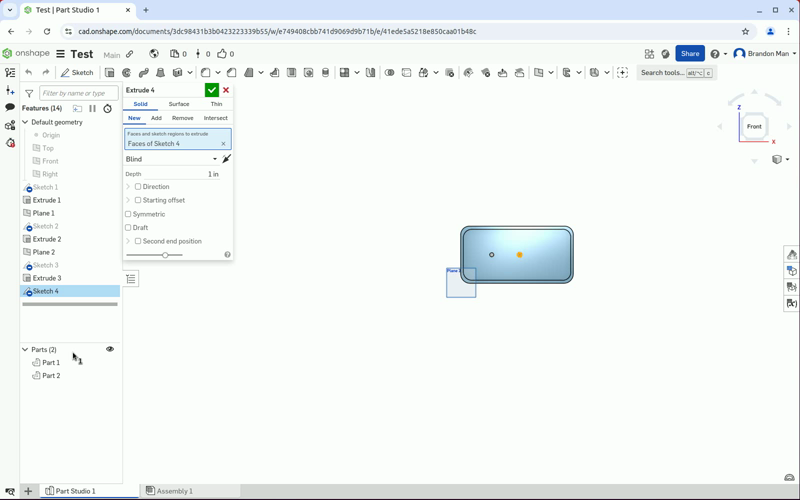
mouse_move(143, 106)
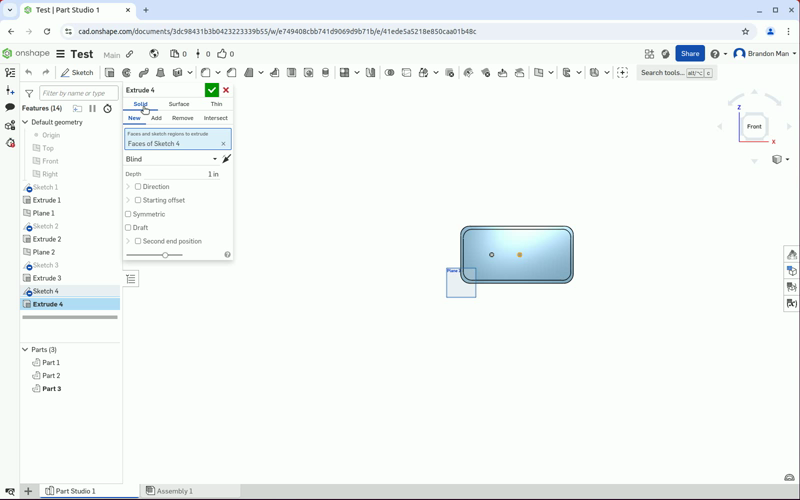
click(143, 106)
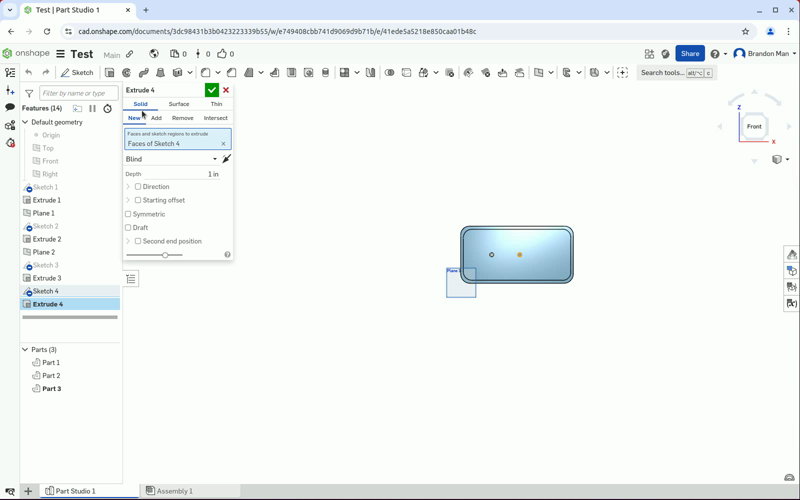
mouse_move(137, 120)
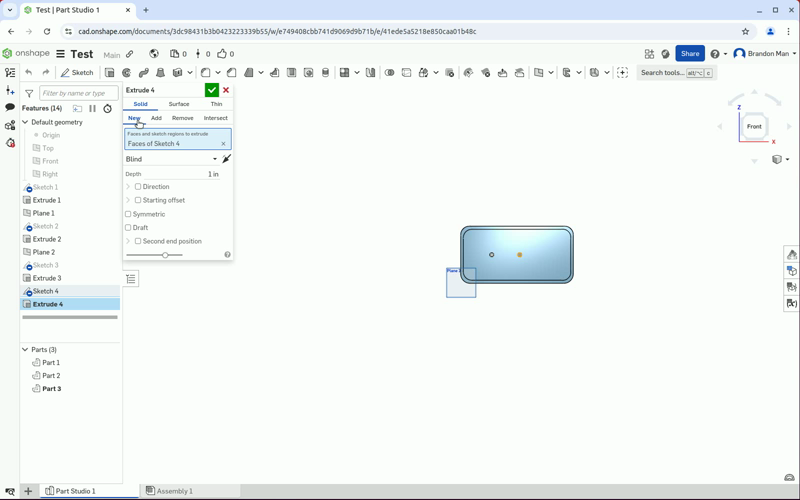
click(137, 120)
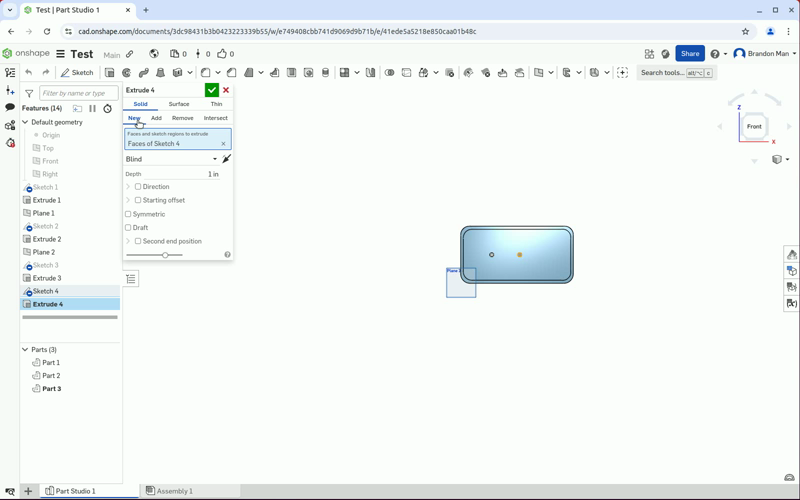
key(tab, 4)
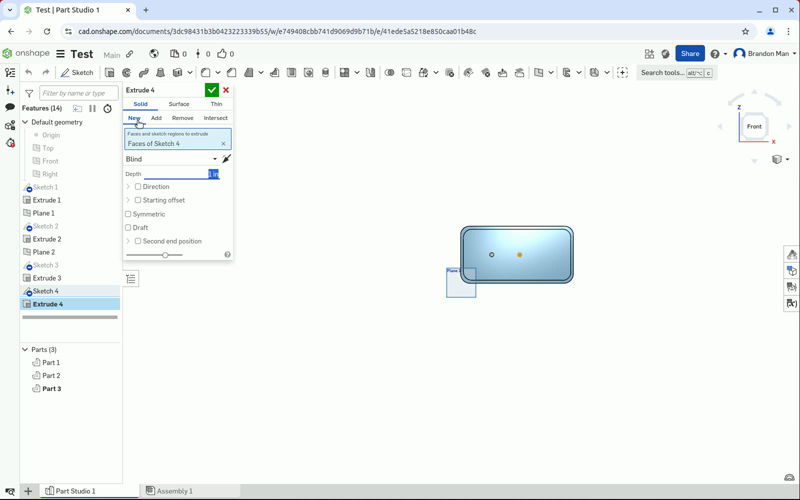
text(0.963)
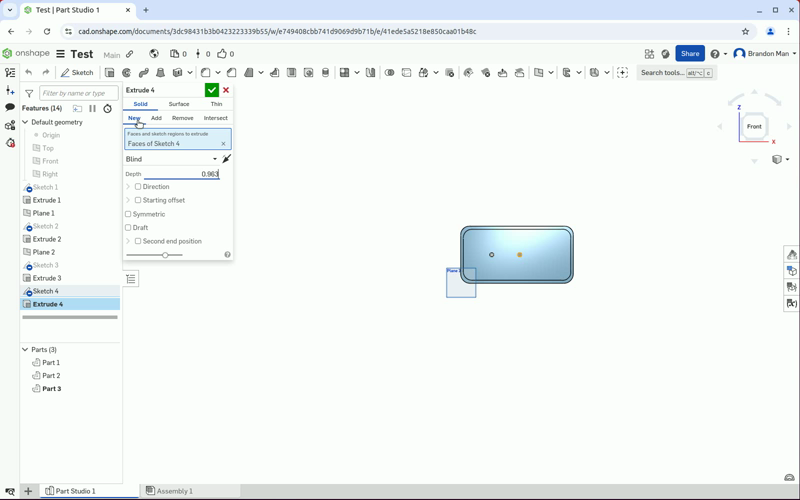
key(enter)
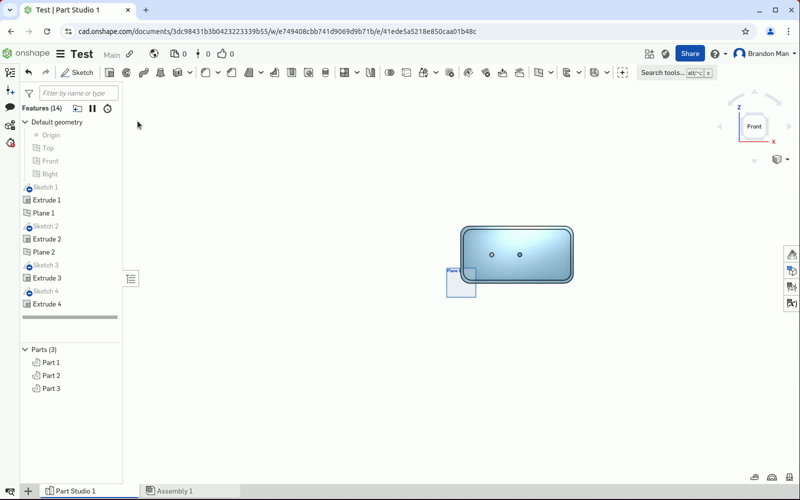
key(shift+h)
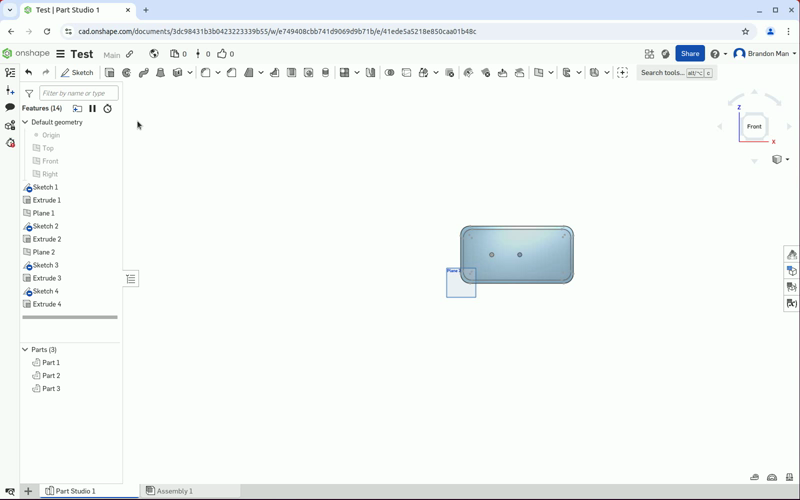
key(shift+h)
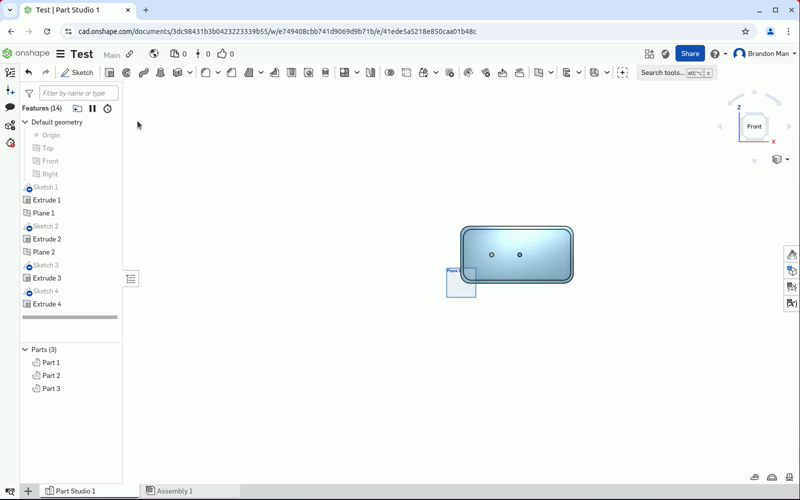
mouse_move(73, 189)
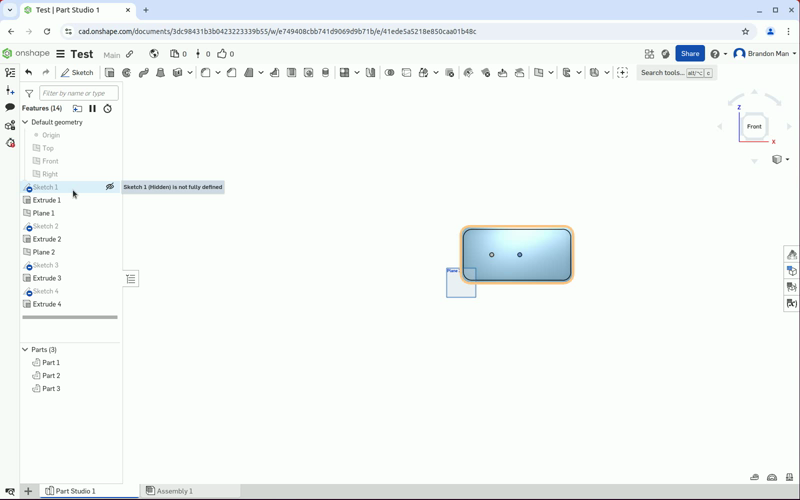
click(73, 189)
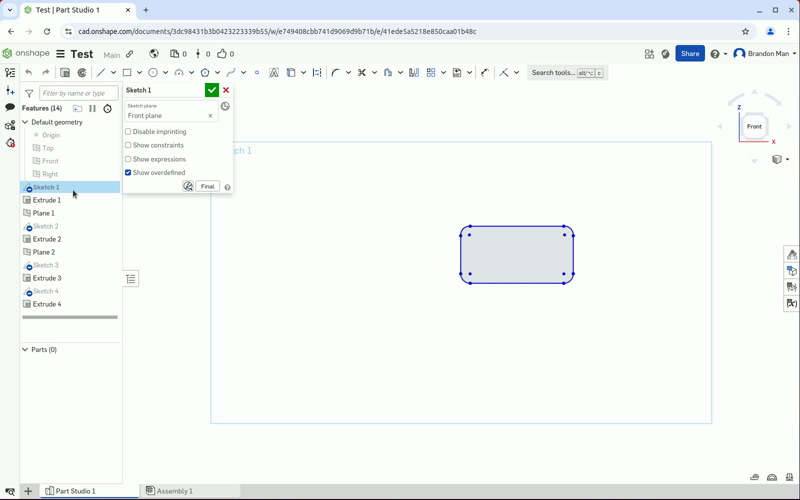
mouse_move(229, 92)
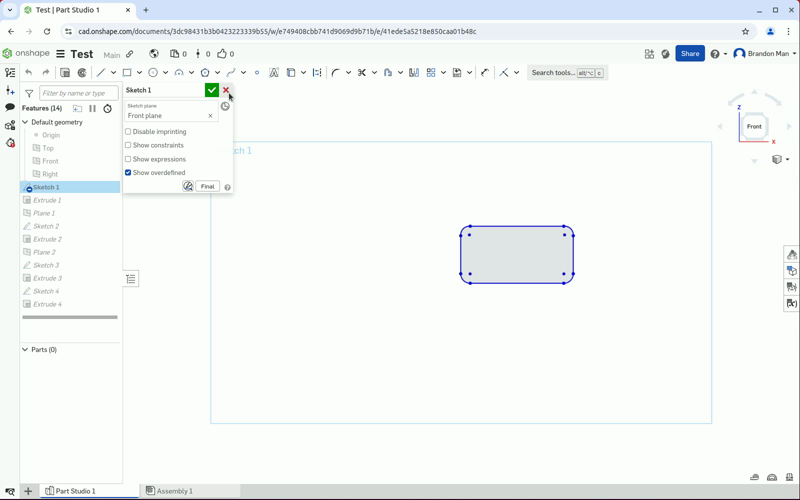
click(229, 92)
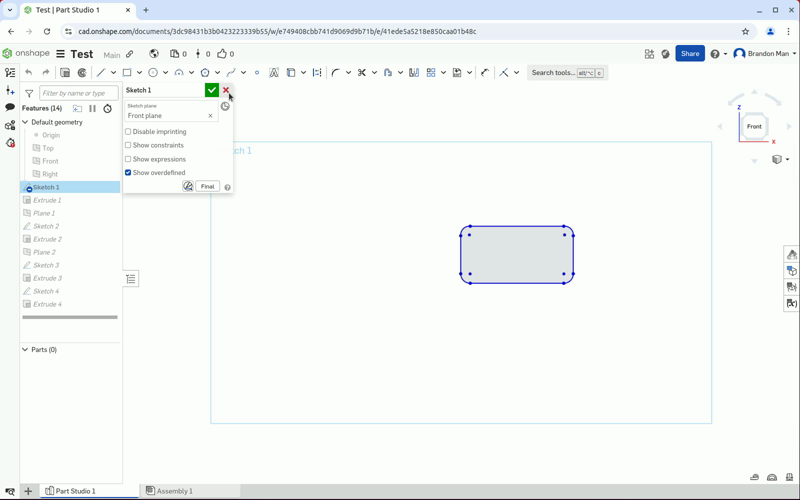
key(shift+s)
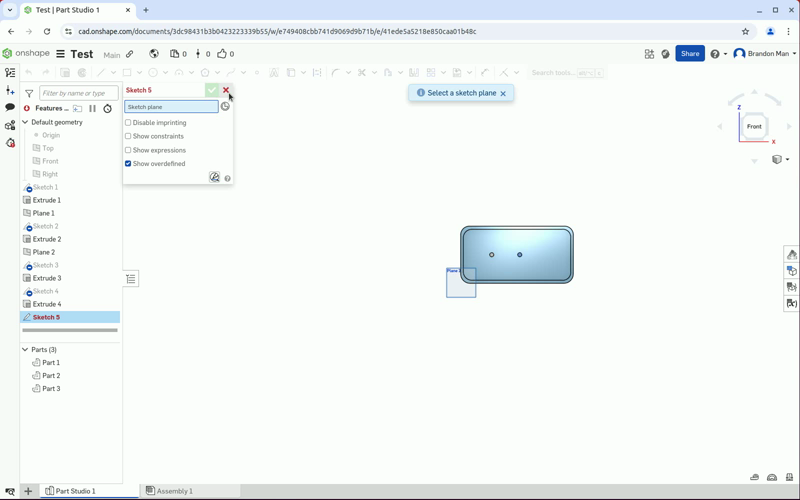
mouse_move(73, 254)
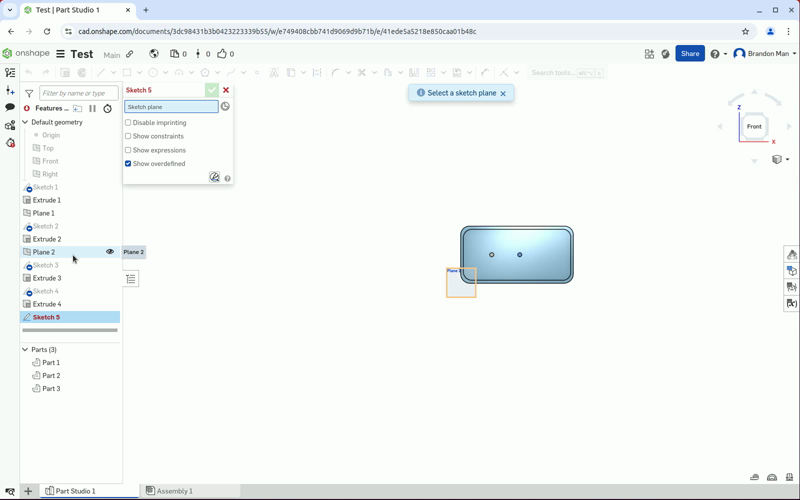
click(73, 254)
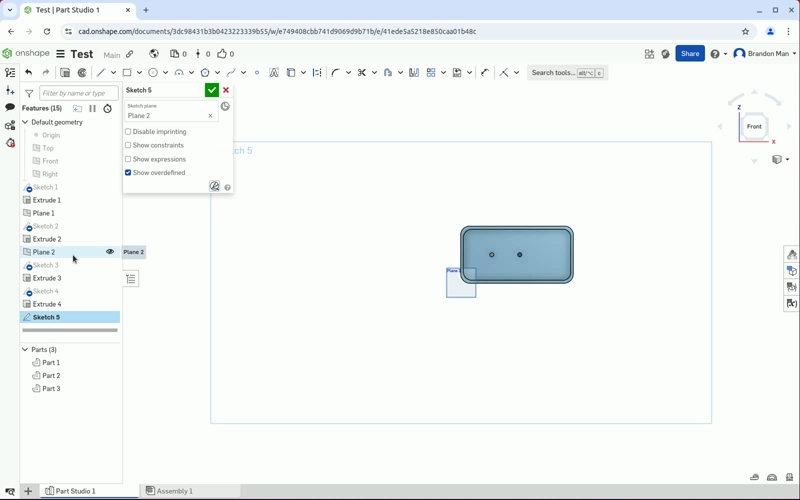
mouse_move(73, 352)
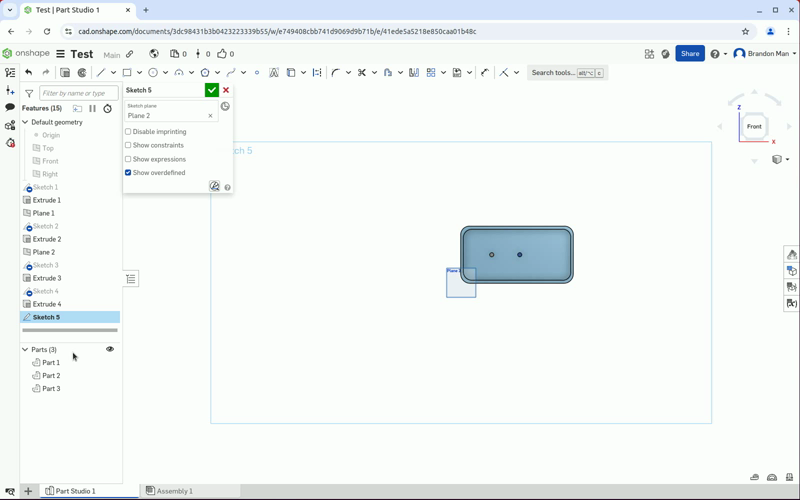
key(y)
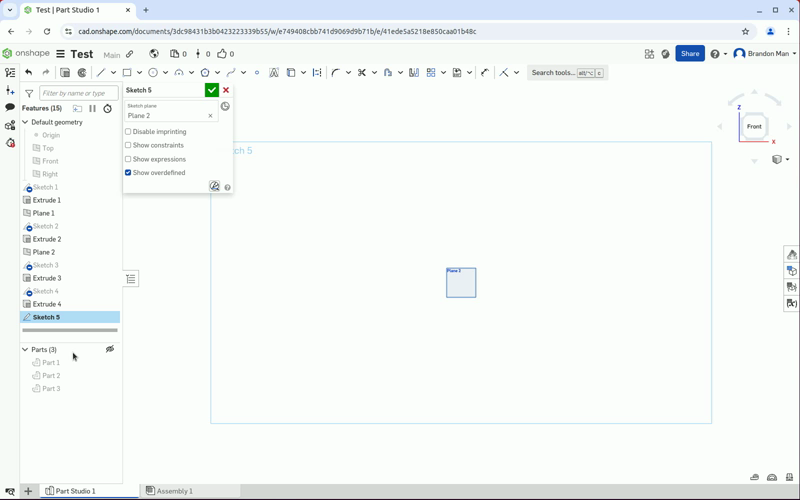
key(c)
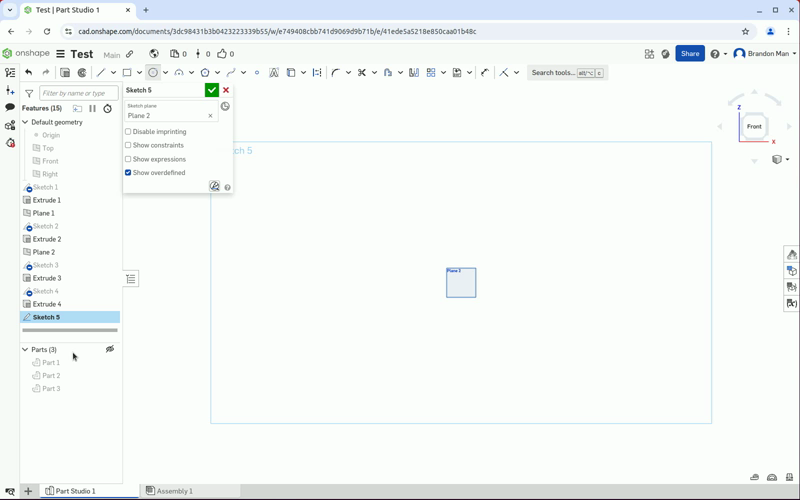
key_down(shift)
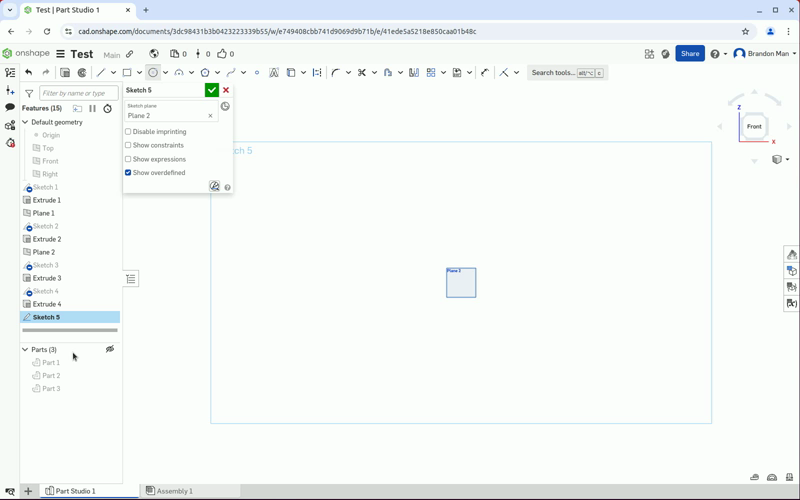
mouse_move(543, 254)
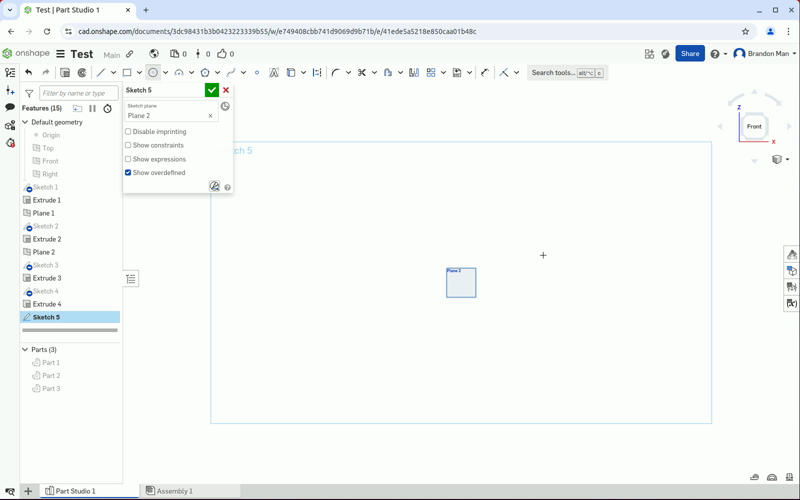
click(543, 254)
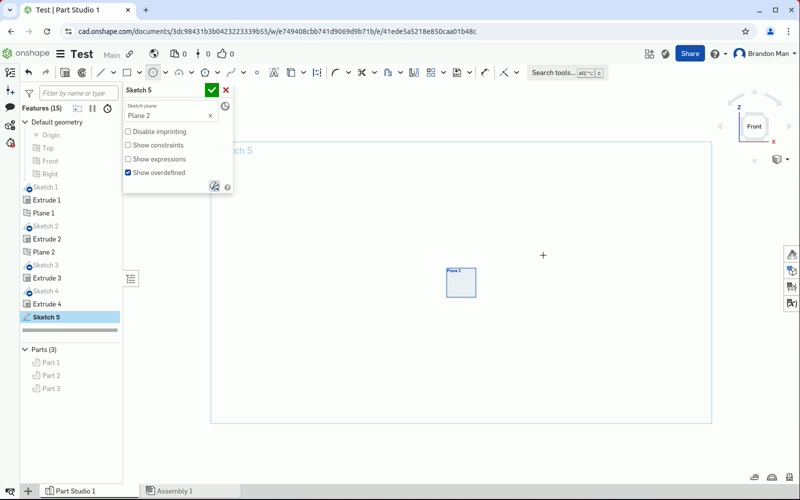
key_up(shift)
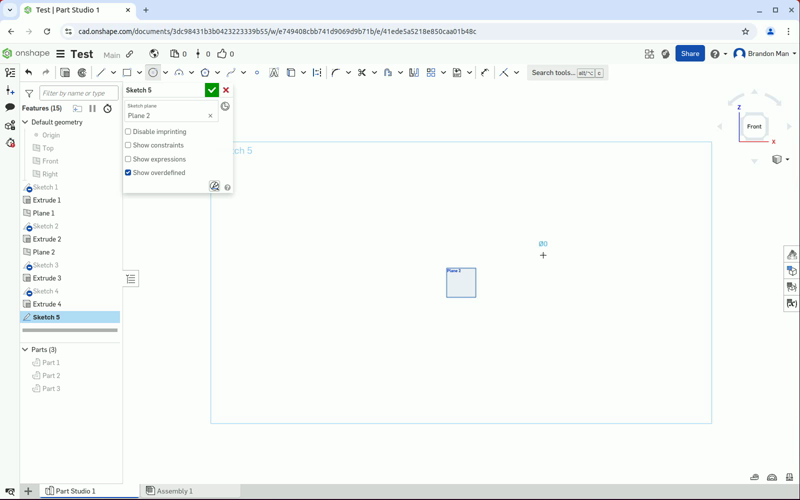
mouse_move(545, 254)
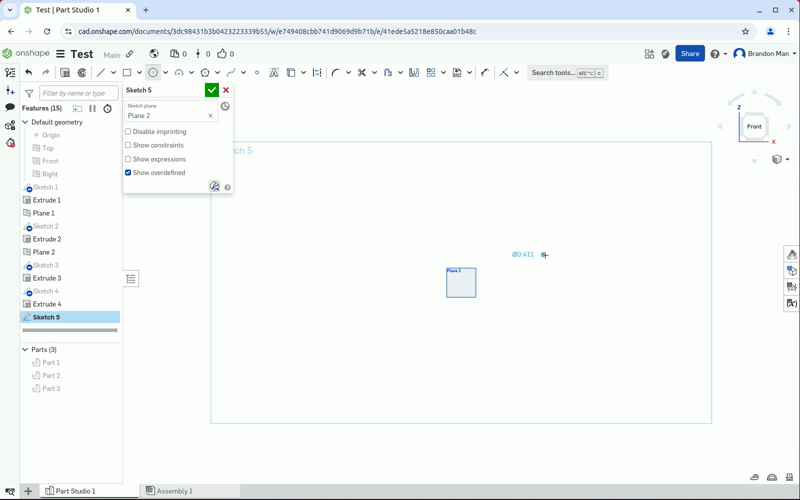
scroll(6)
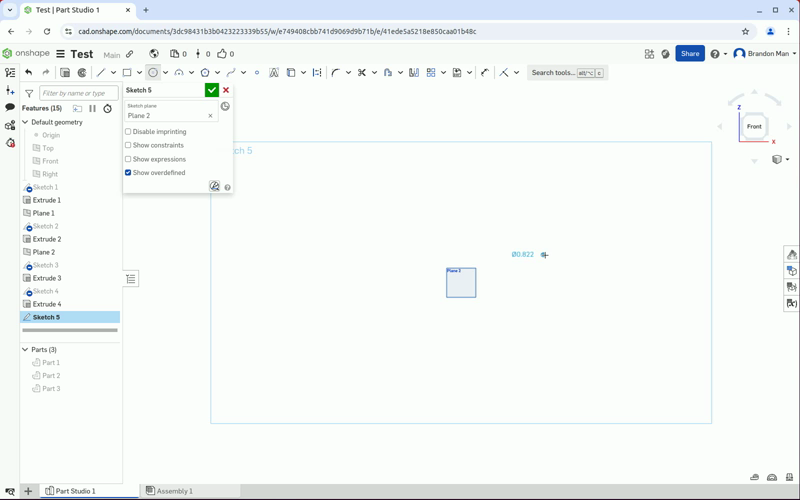
scroll(6)
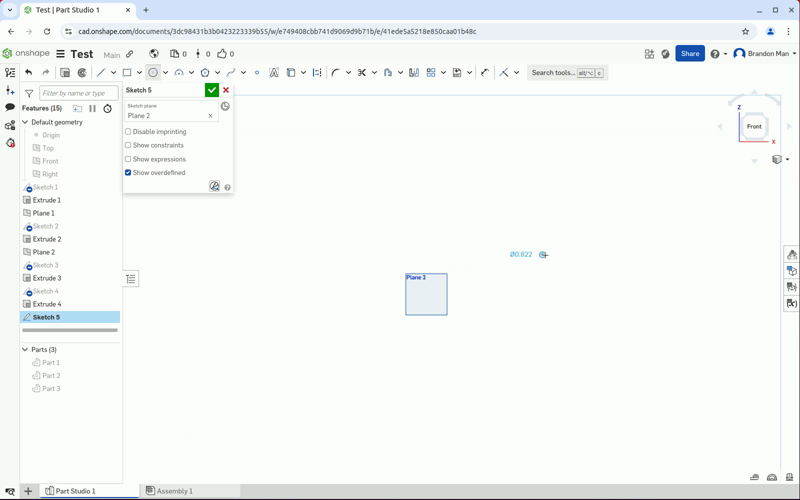
scroll(6)
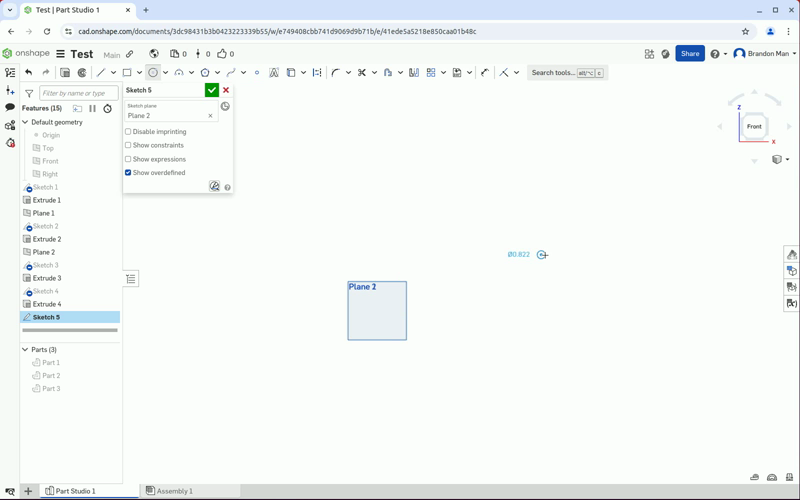
scroll(6)
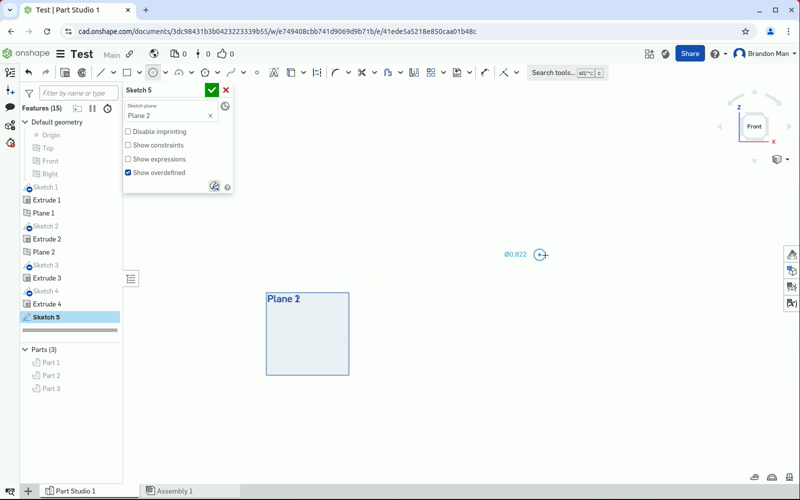
scroll(6)
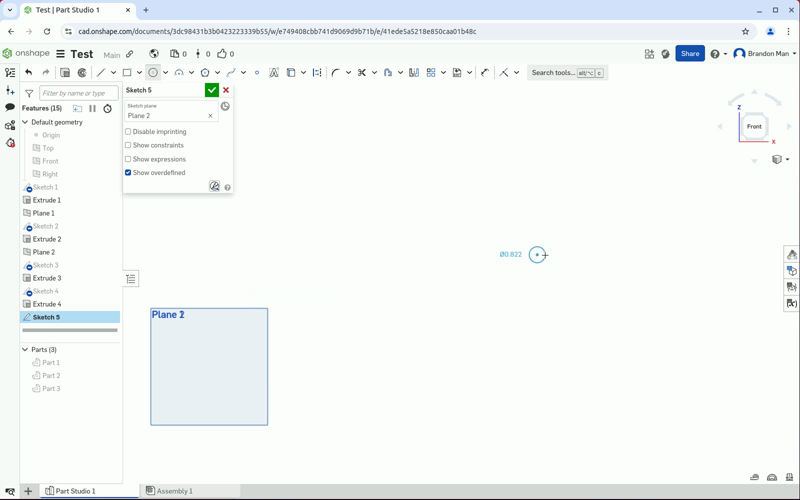
scroll(6)
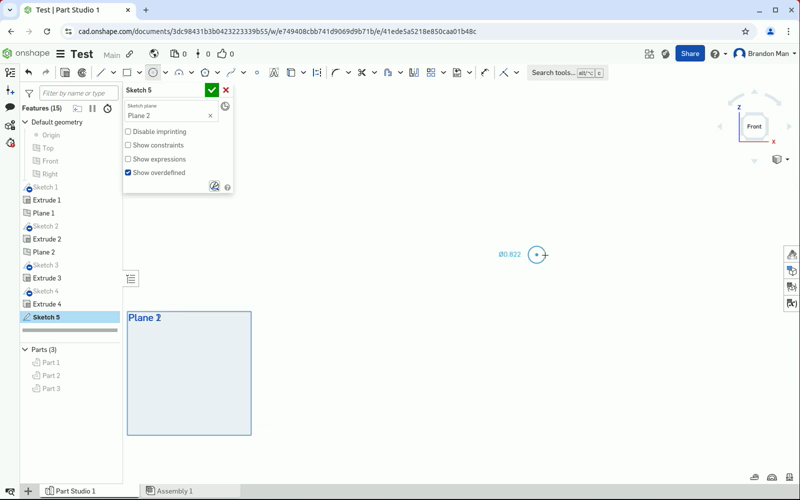
scroll(6)
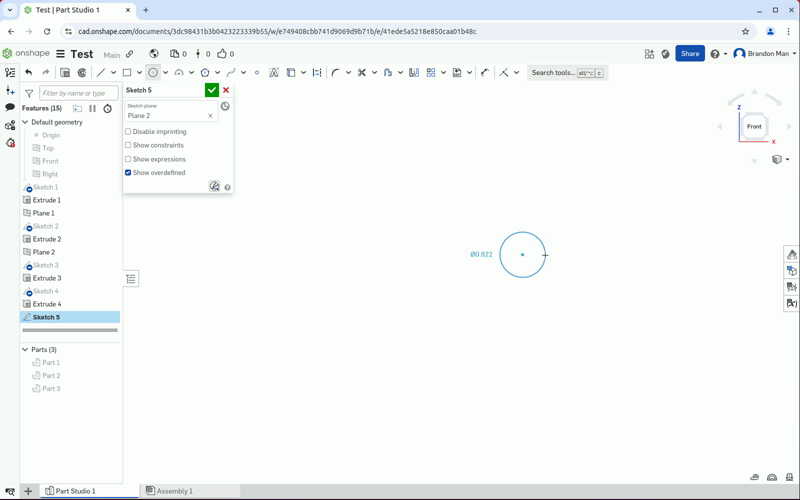
click(545, 254)
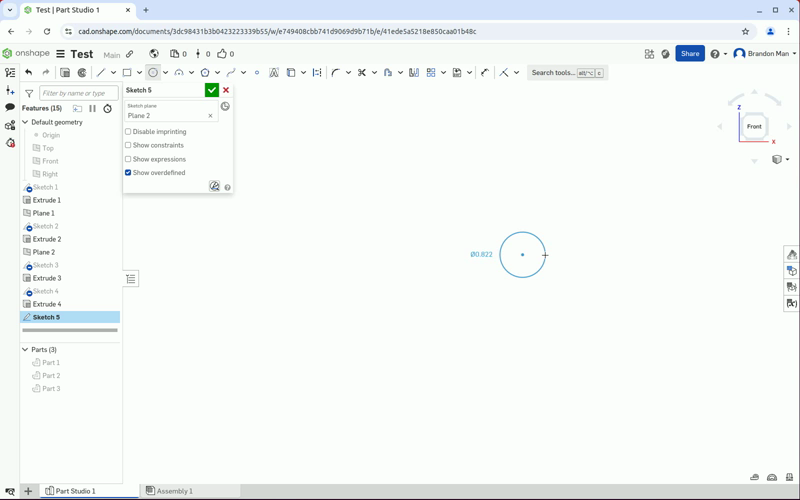
scroll(-6)
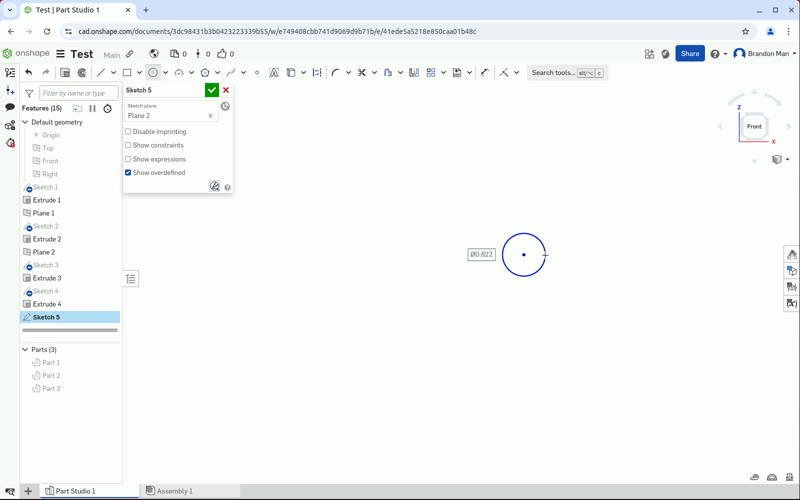
scroll(-6)
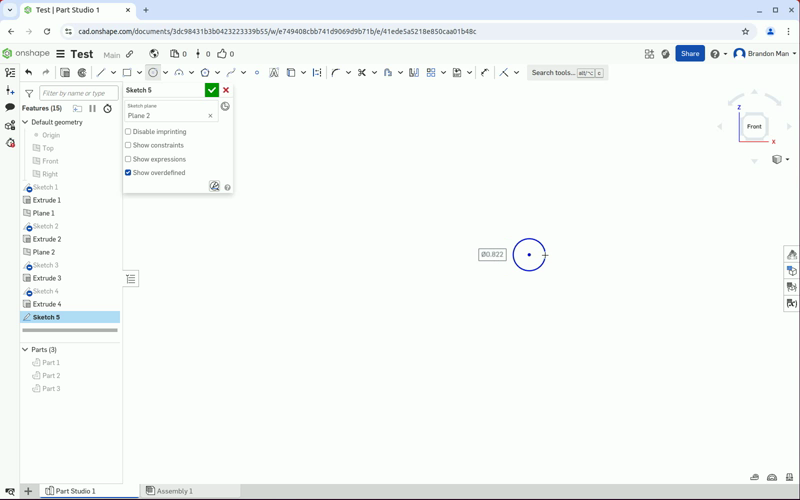
scroll(-6)
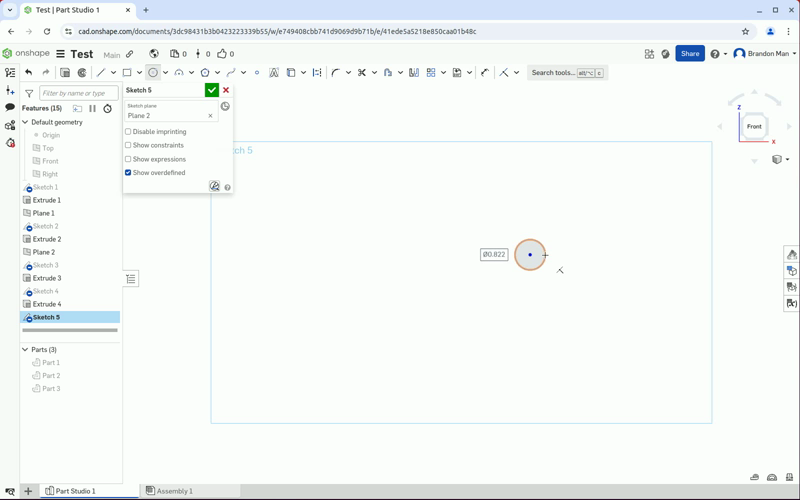
scroll(-6)
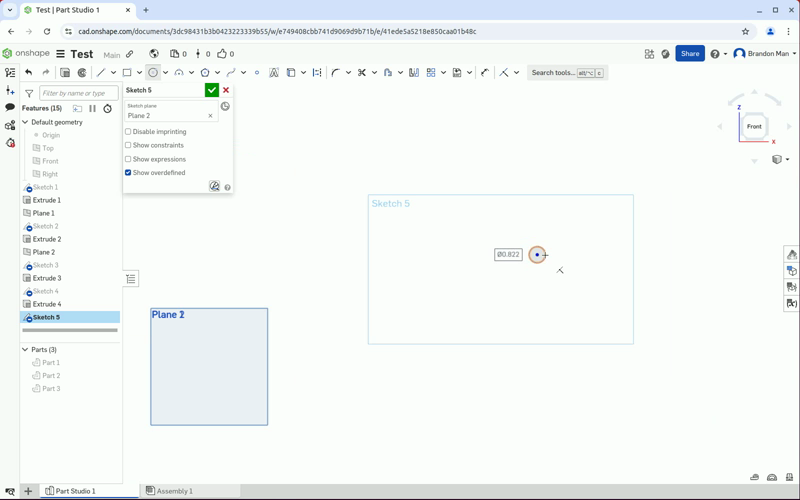
scroll(-6)
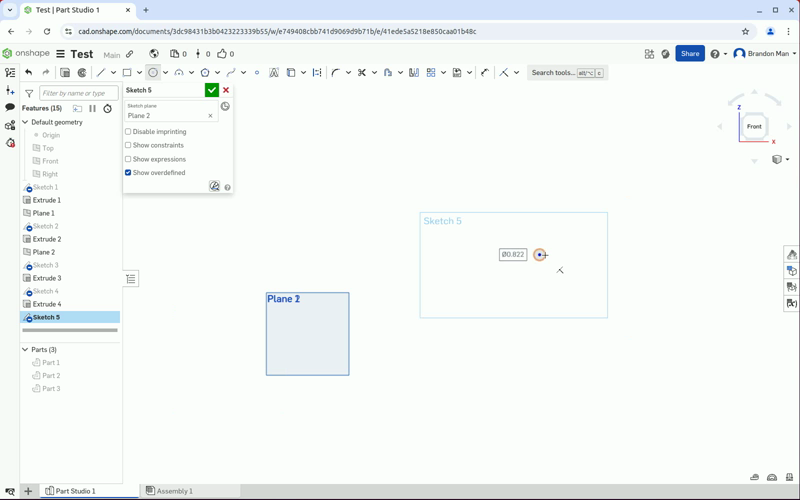
scroll(-6)
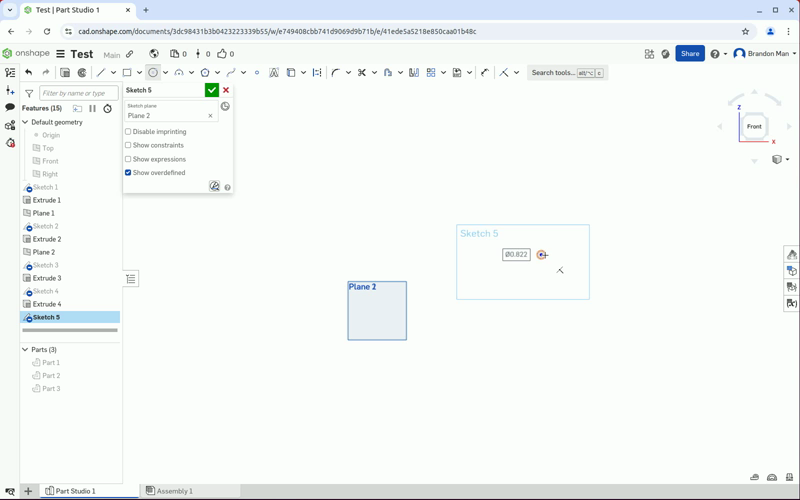
scroll(-6)
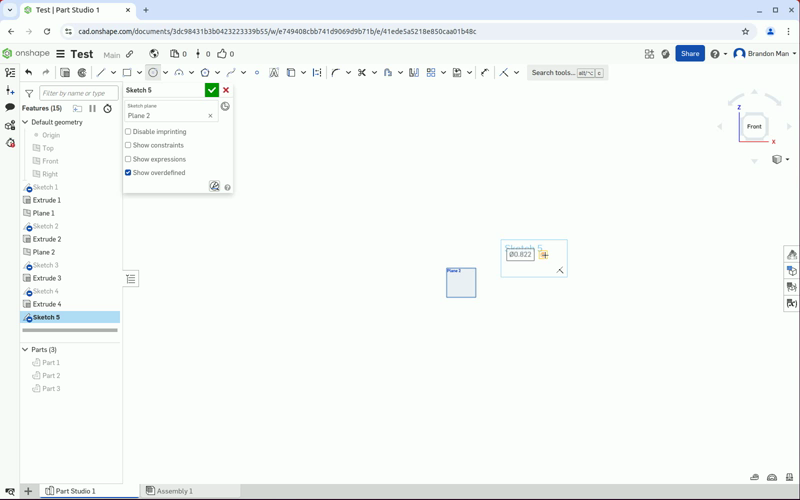
key(esc)
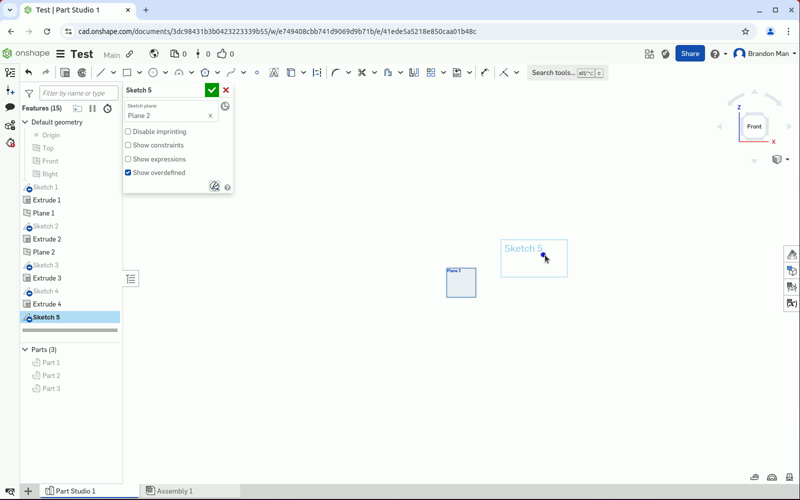
mouse_move(542, 255)
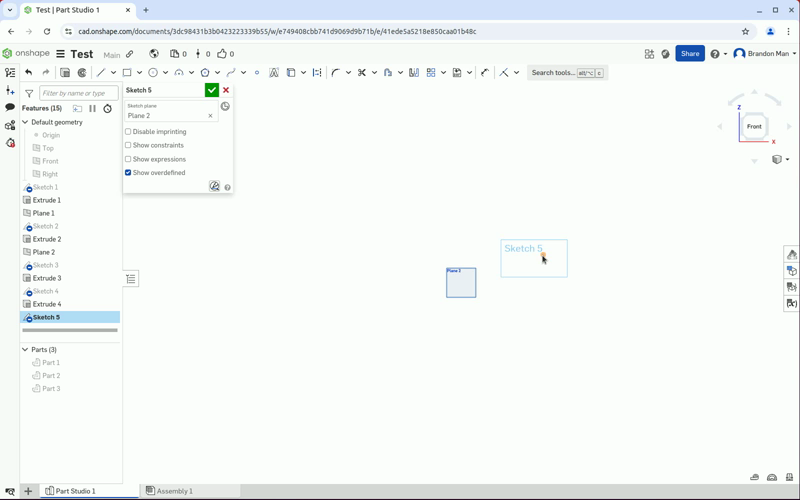
scroll(6)
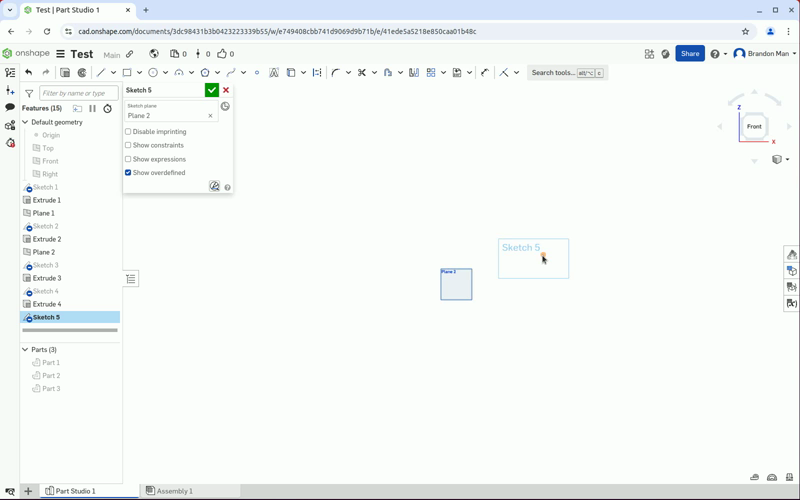
scroll(6)
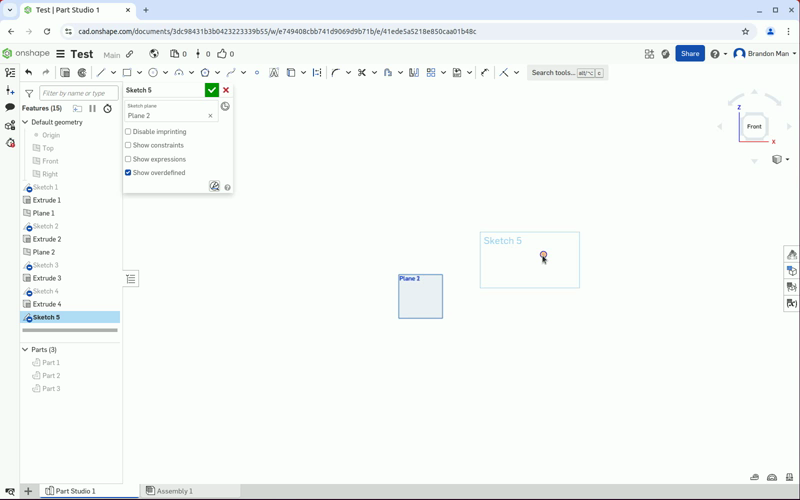
scroll(6)
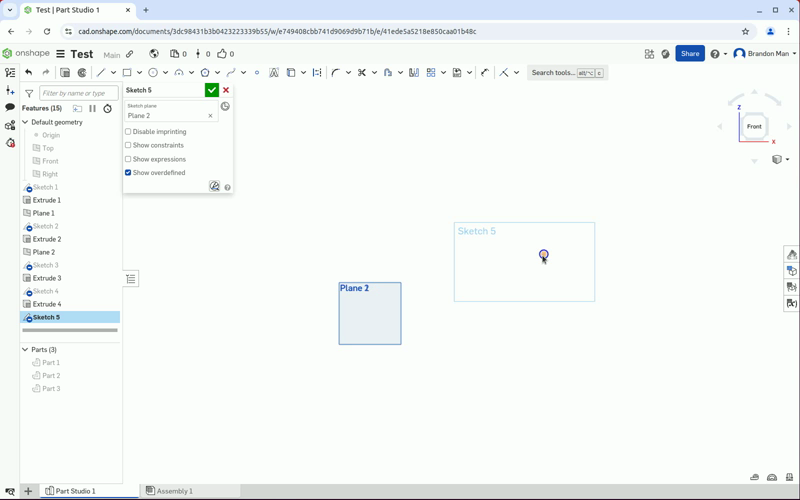
scroll(6)
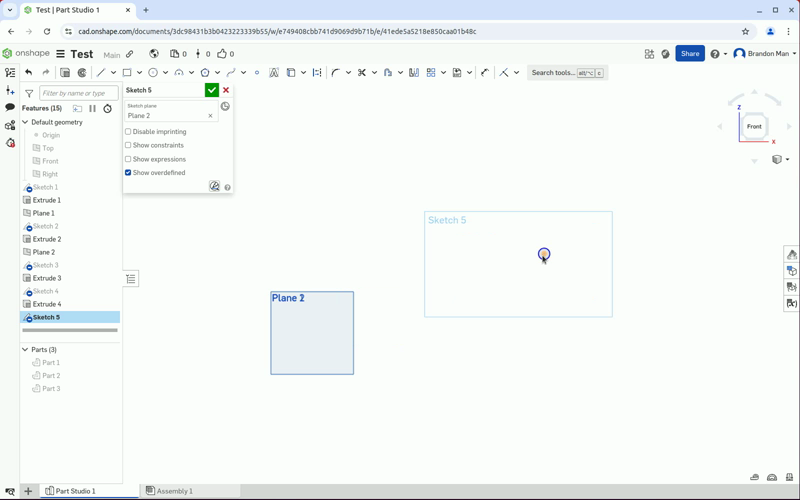
scroll(6)
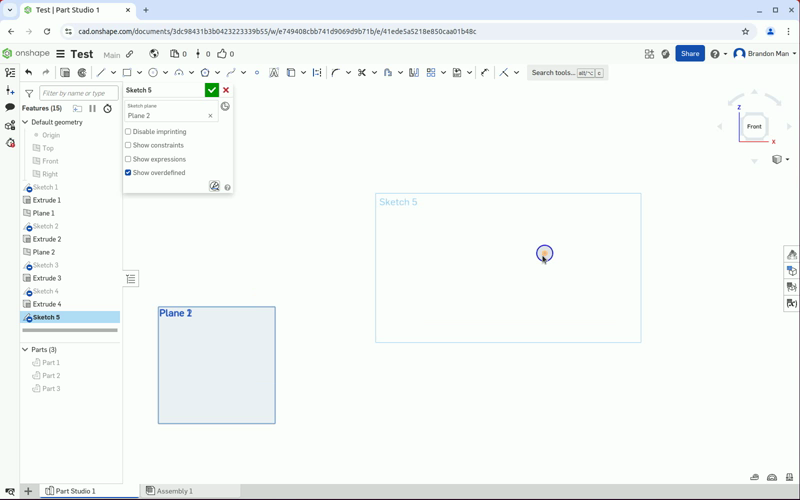
scroll(6)
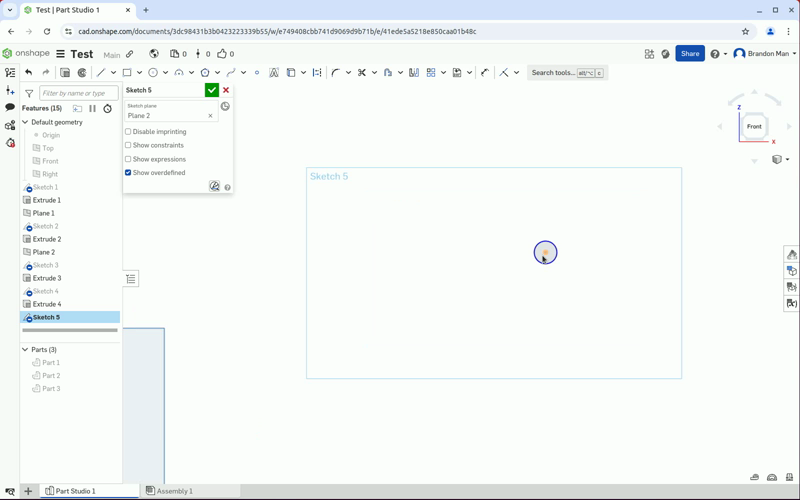
scroll(6)
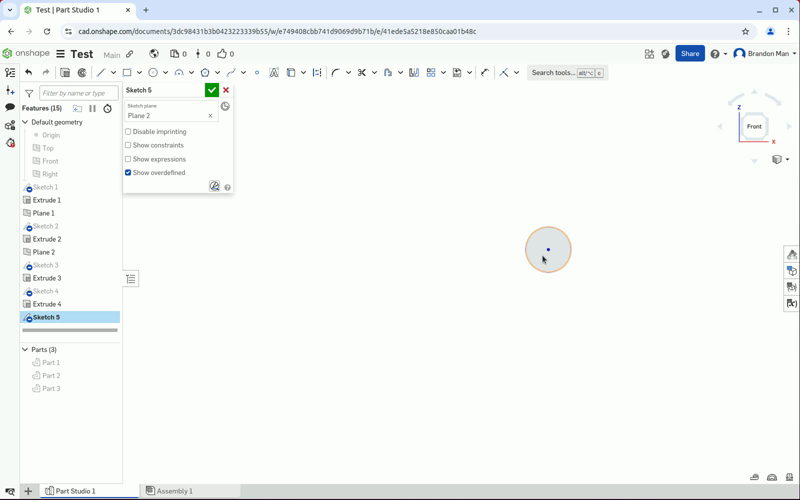
click(542, 255)
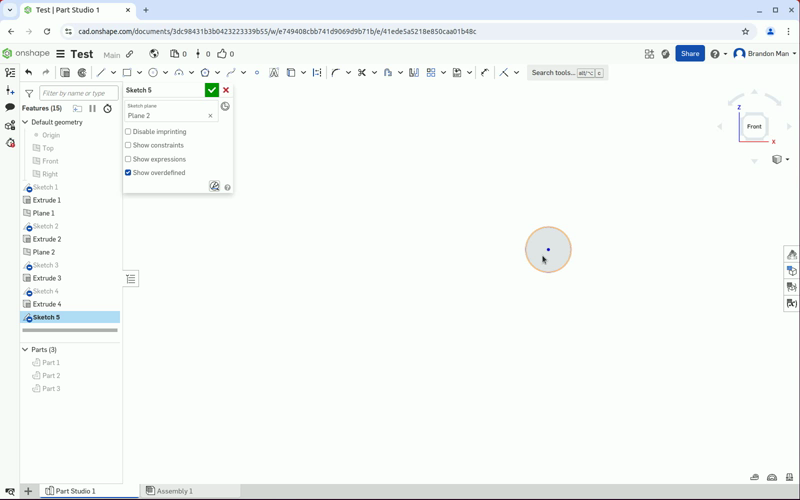
scroll(-6)
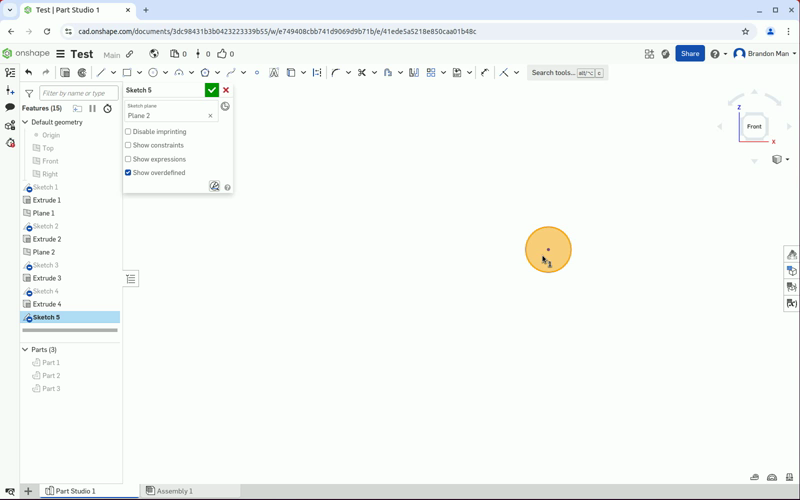
scroll(-6)
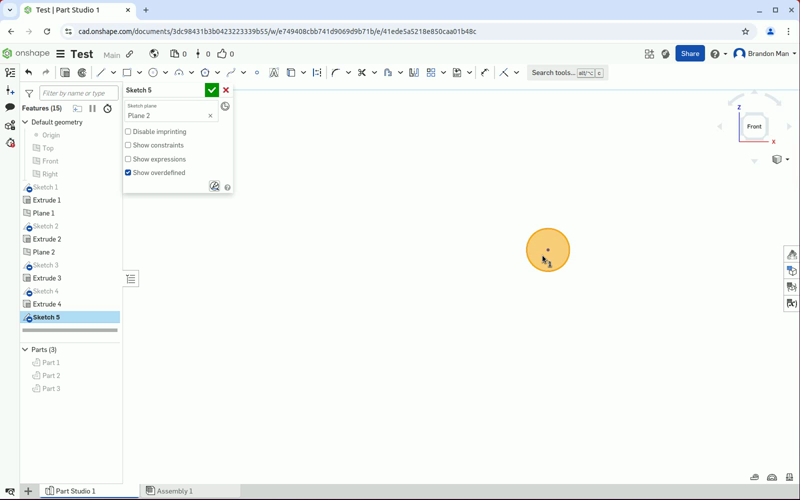
scroll(-6)
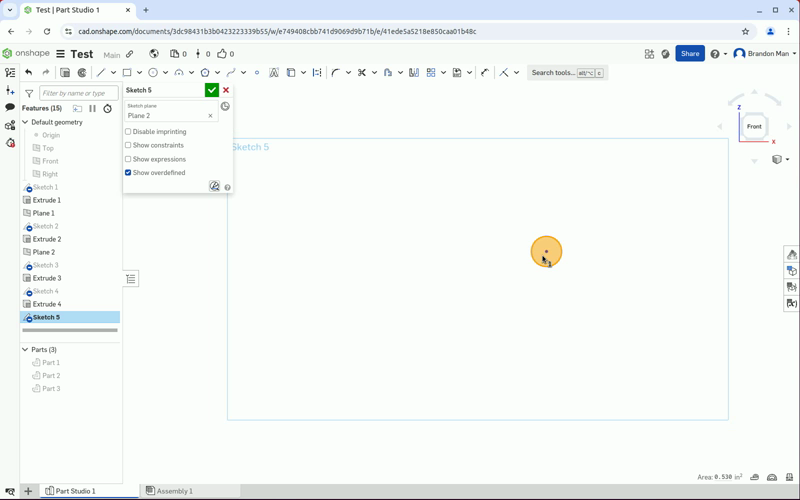
scroll(-6)
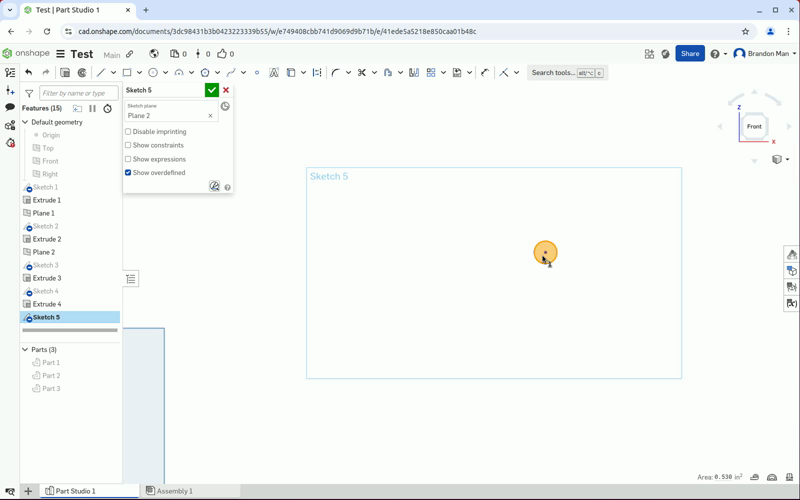
scroll(-6)
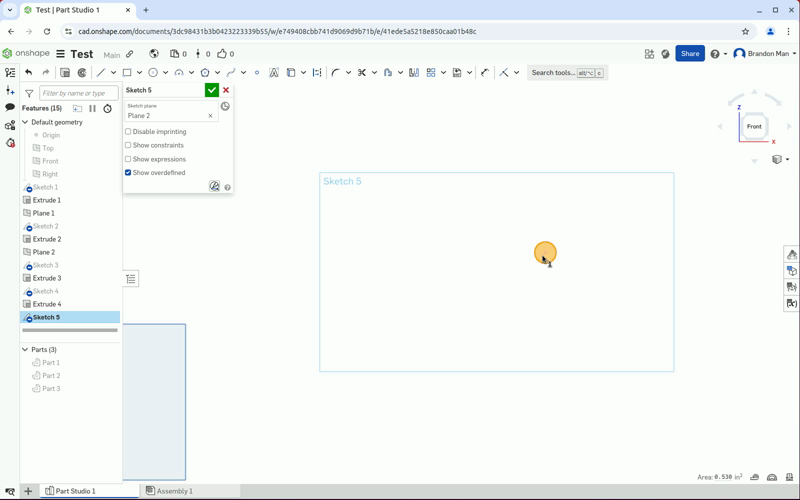
scroll(-6)
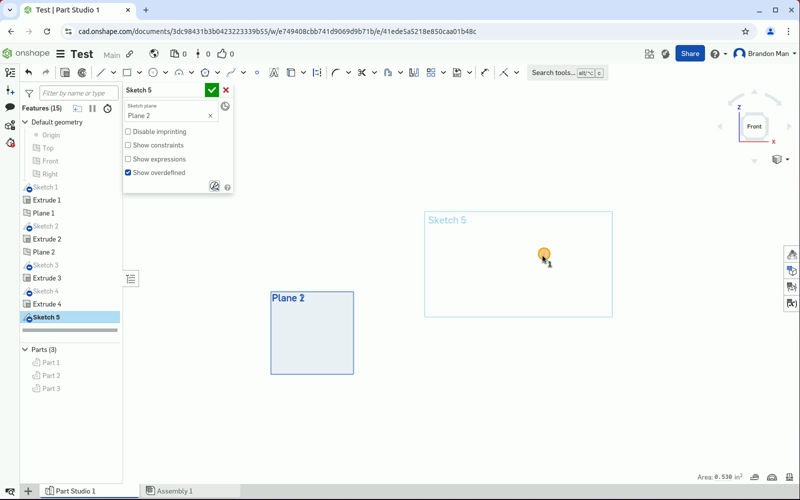
scroll(-6)
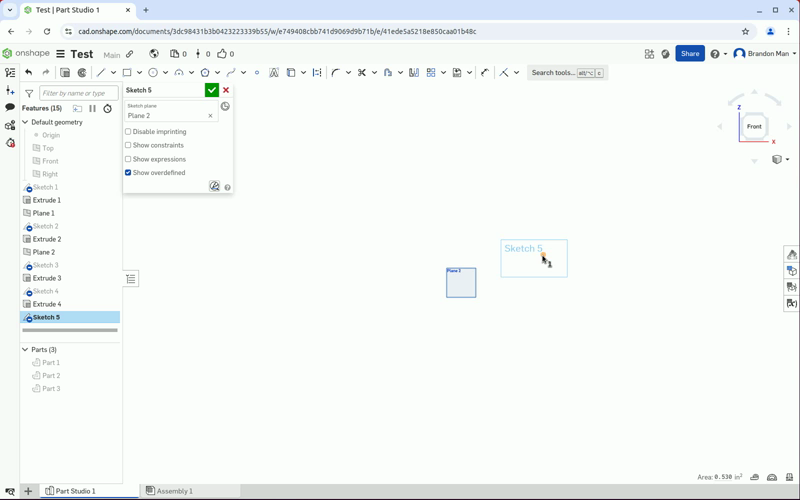
mouse_move(73, 352)
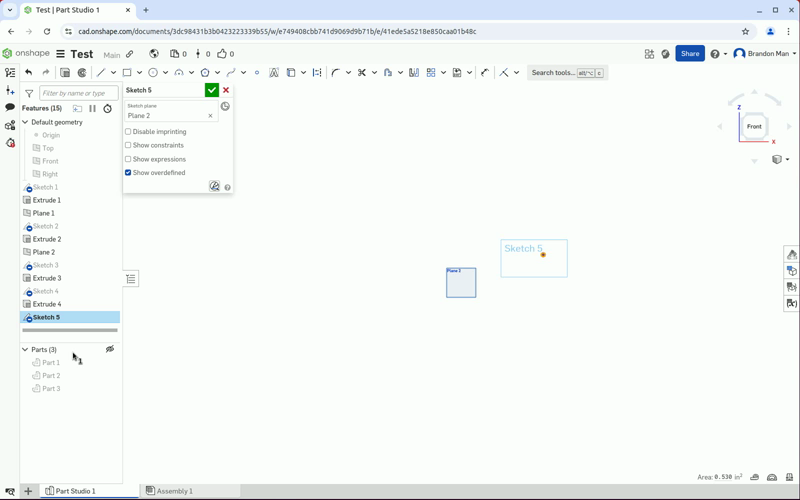
key(shift+y)
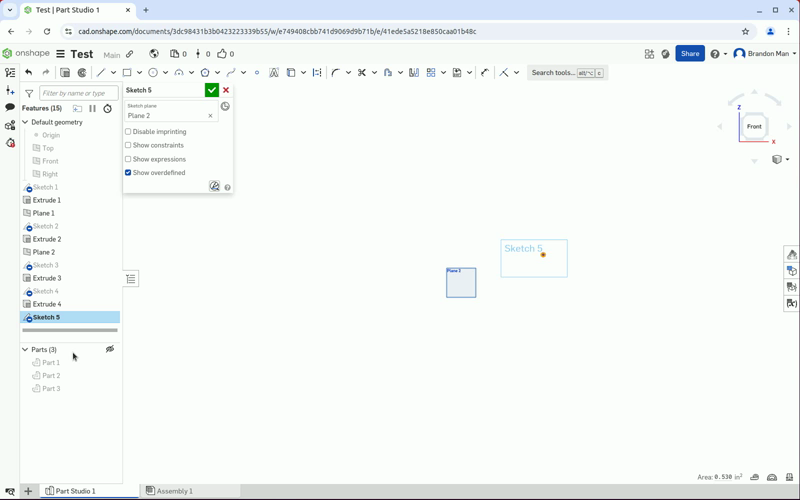
key(shift+e)
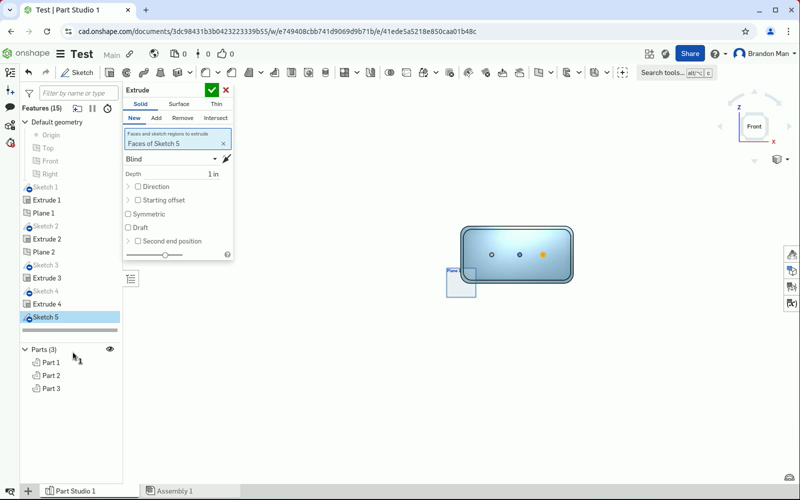
mouse_move(143, 106)
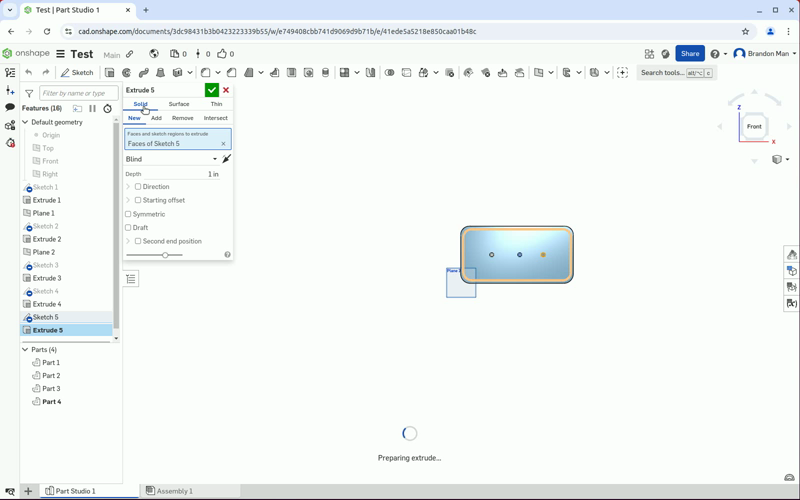
click(143, 106)
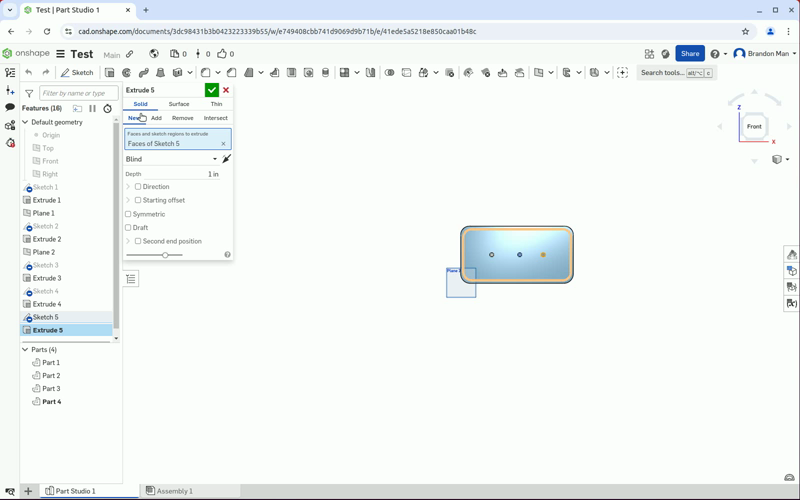
mouse_move(137, 120)
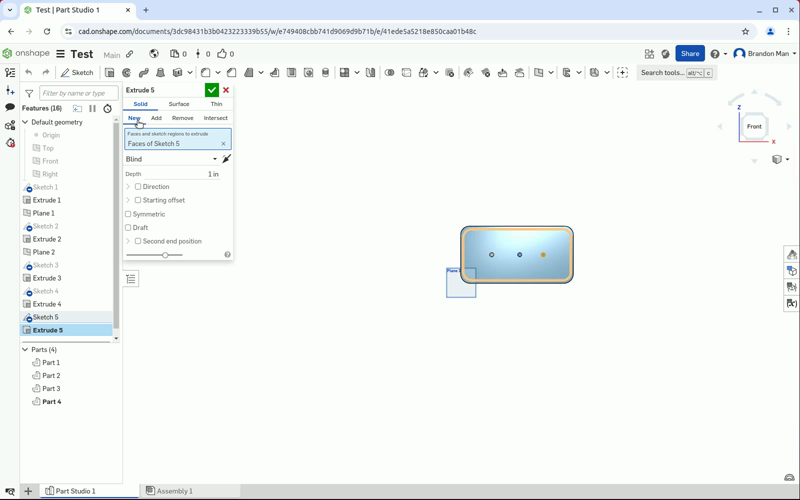
click(137, 120)
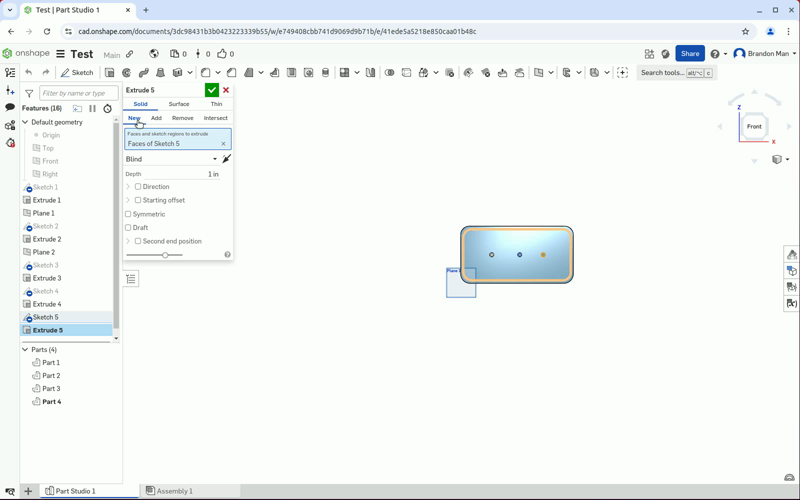
key(tab, 4)
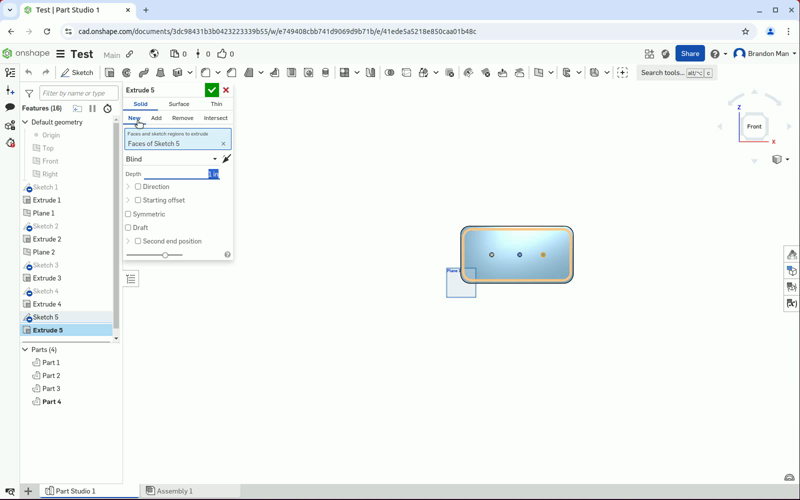
text(0.963)
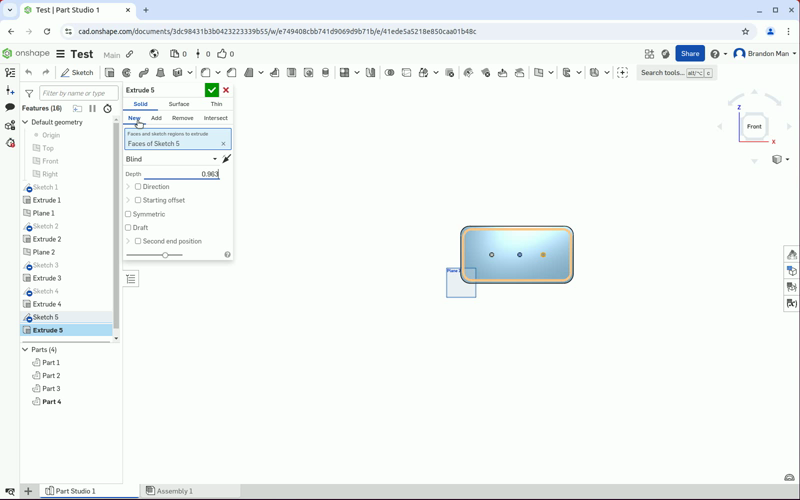
key(enter)
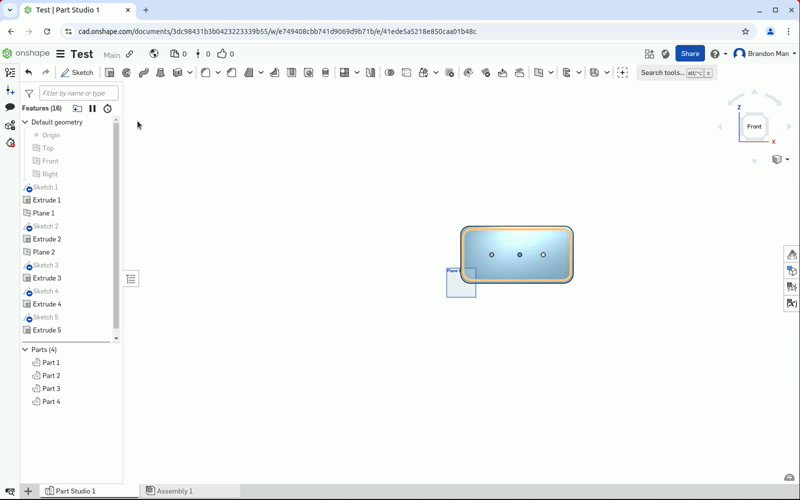
key(shift+h)
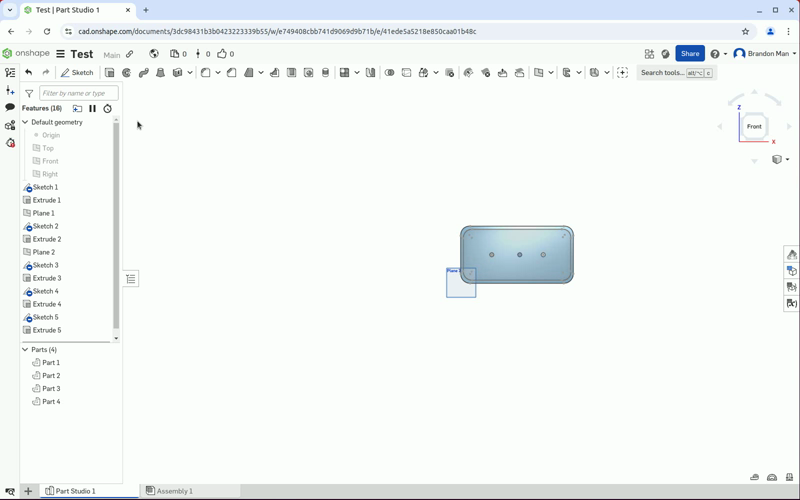
key(shift+h)
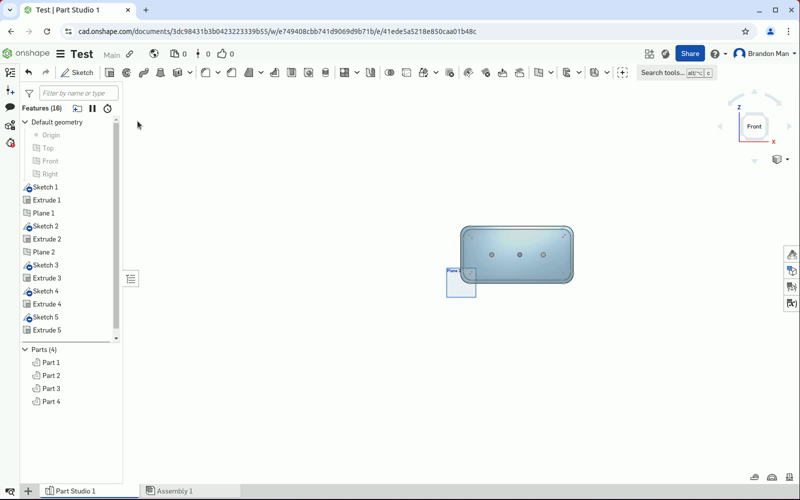
key(shift+7)
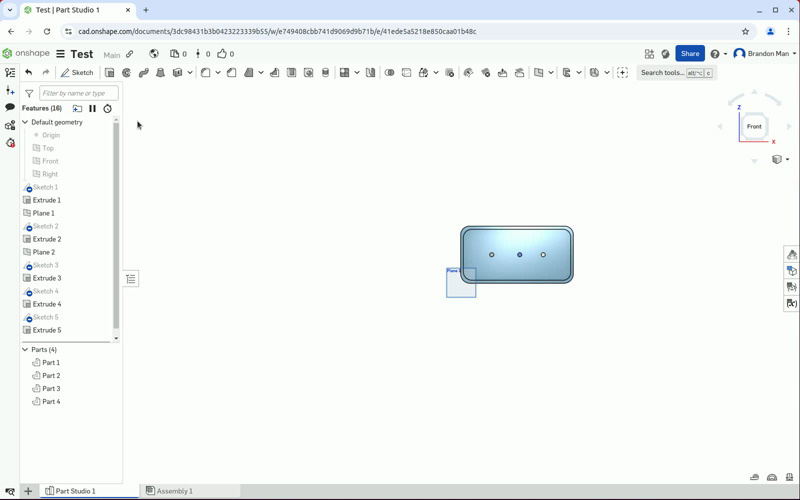
key(left, 2)
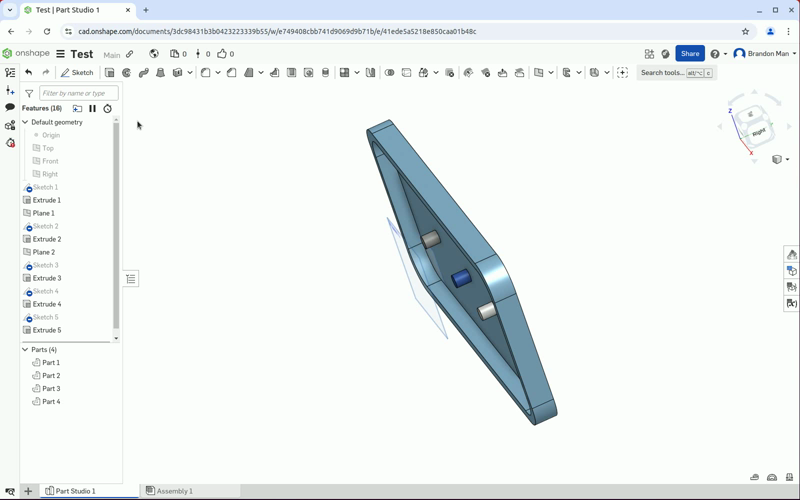
key(down, 2)
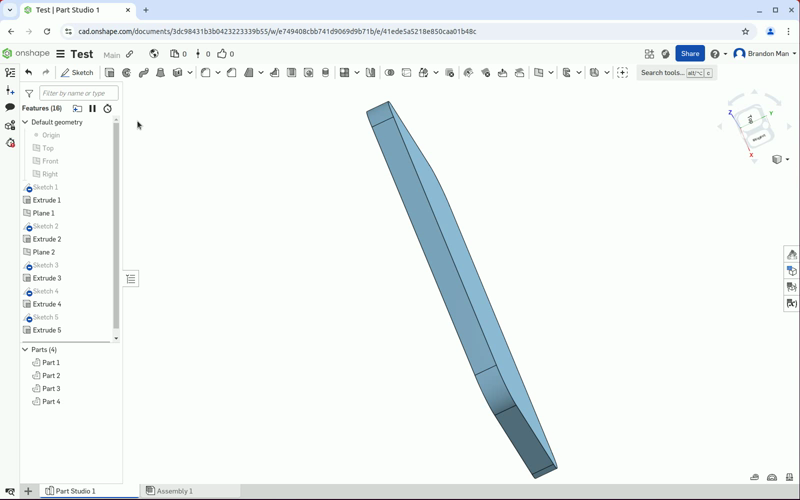
key(up, 2)
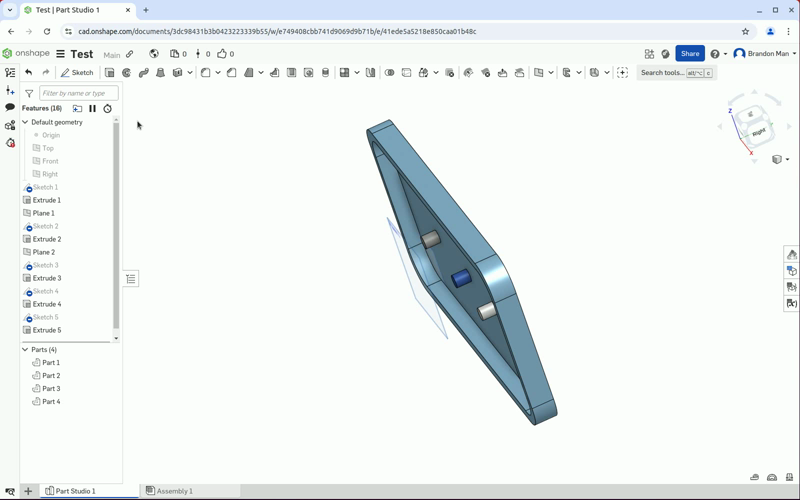
key(right, 2)
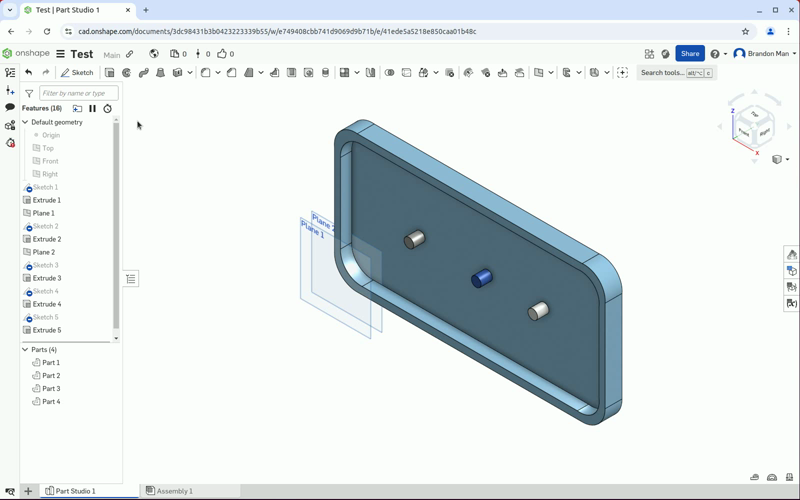
mouse_move(69, 189)
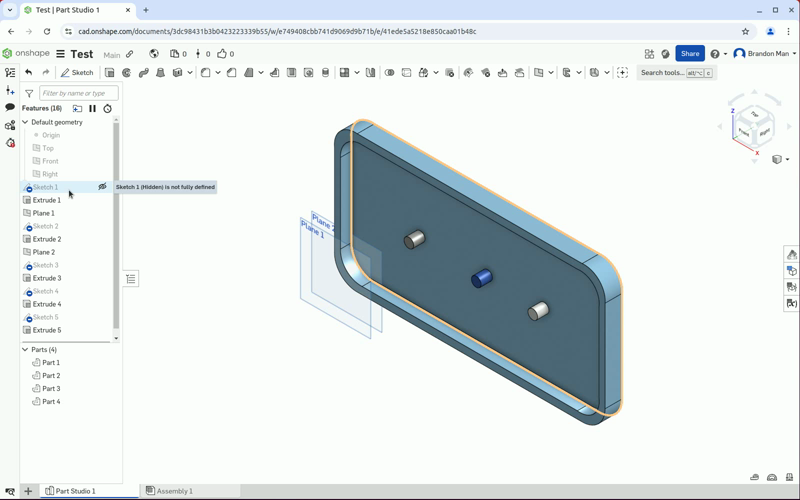
click(69, 189)